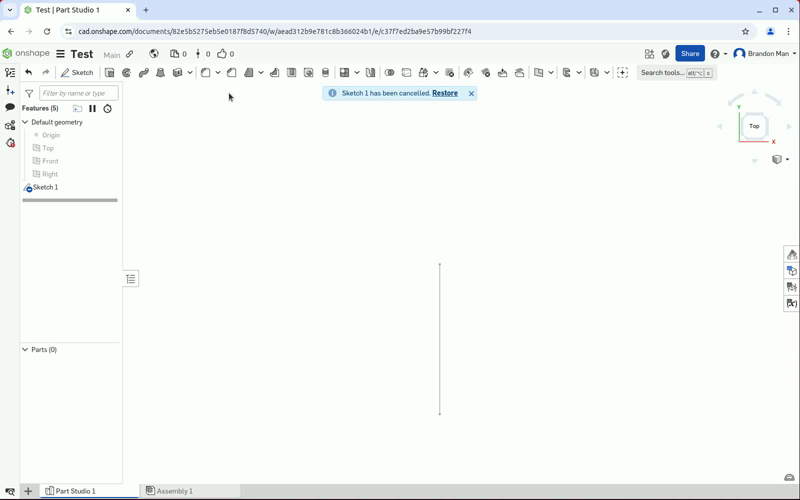
key(shift+h)
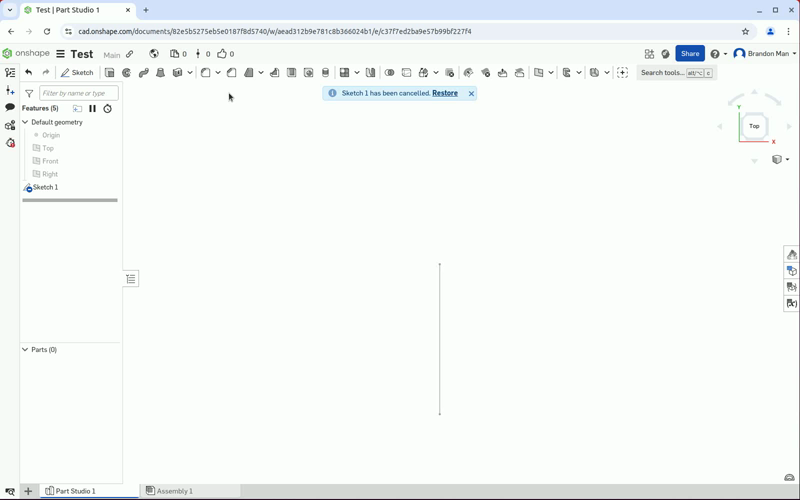
key(shift+s)
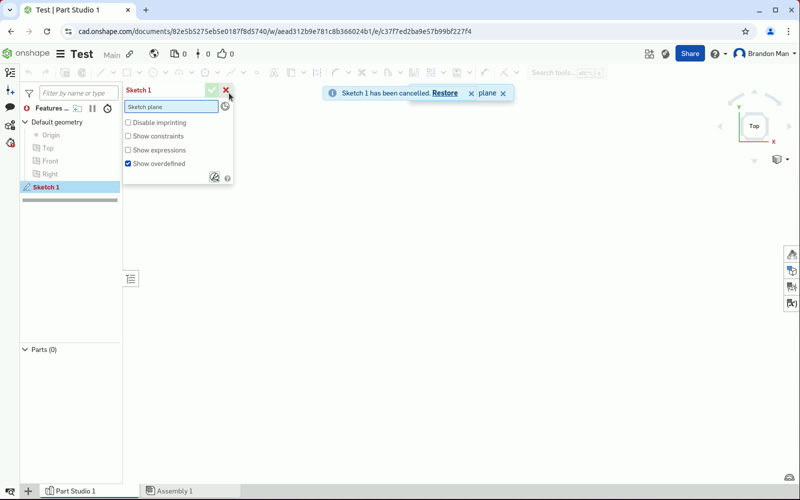
mouse_move(73, 150)
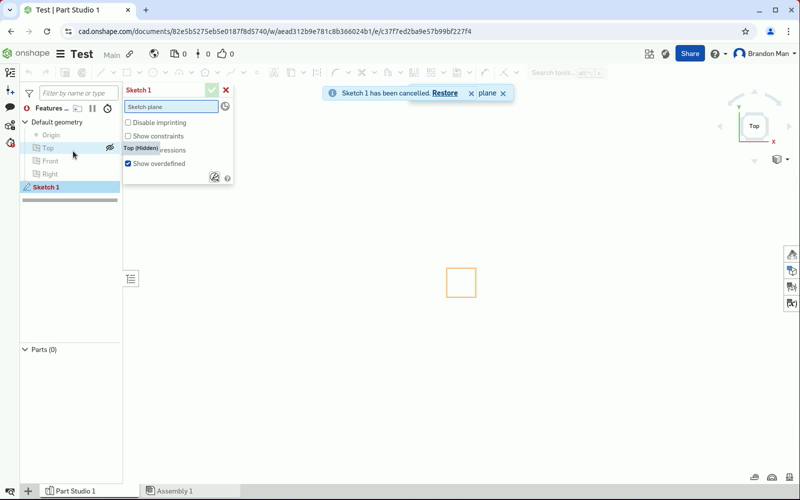
click(73, 150)
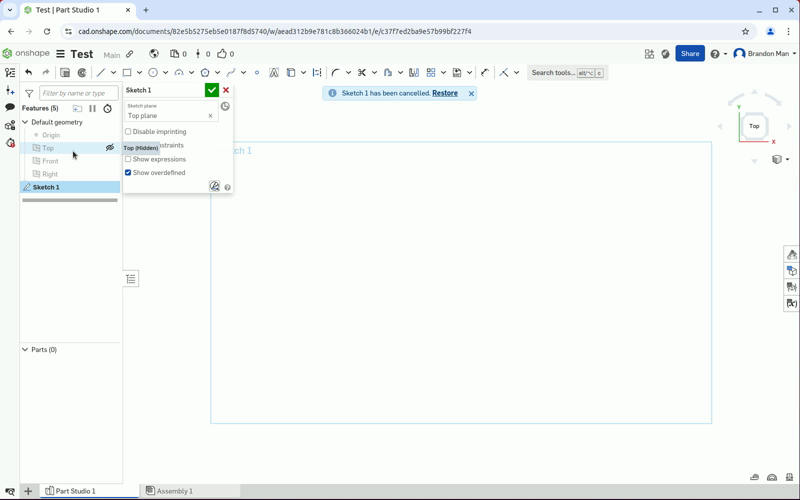
mouse_move(73, 352)
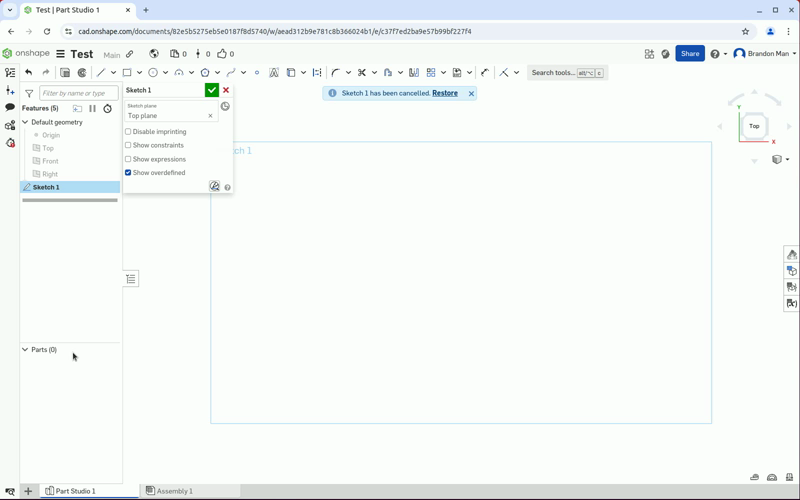
key(y)
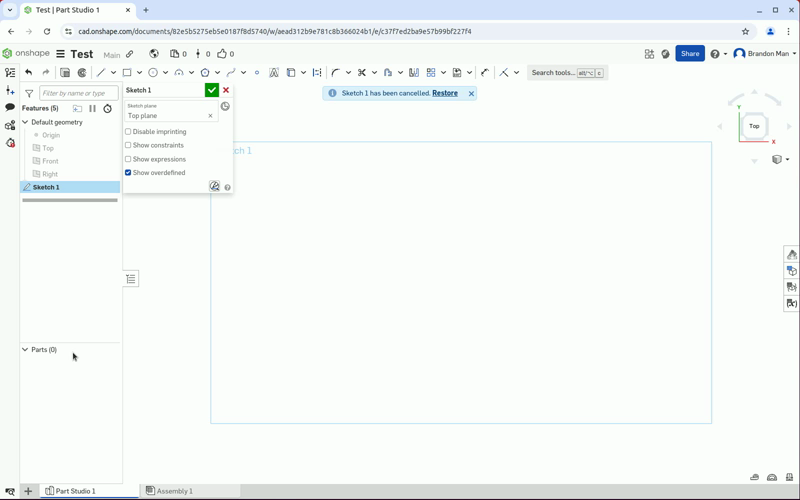
key(l)
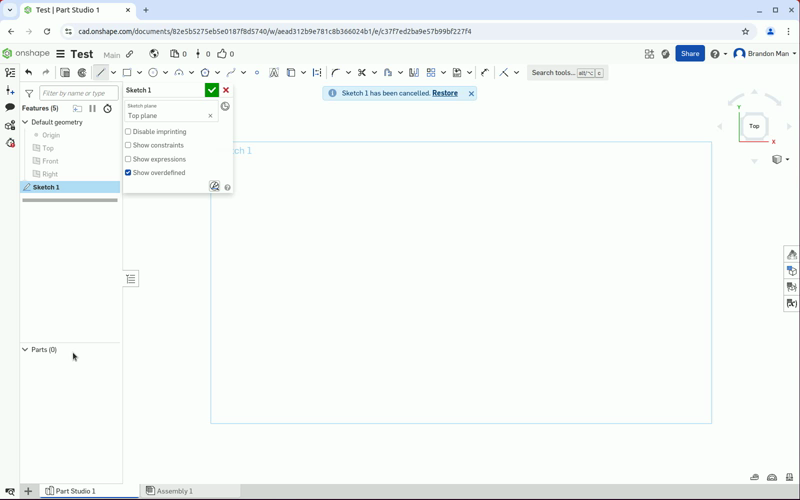
key_down(shift)
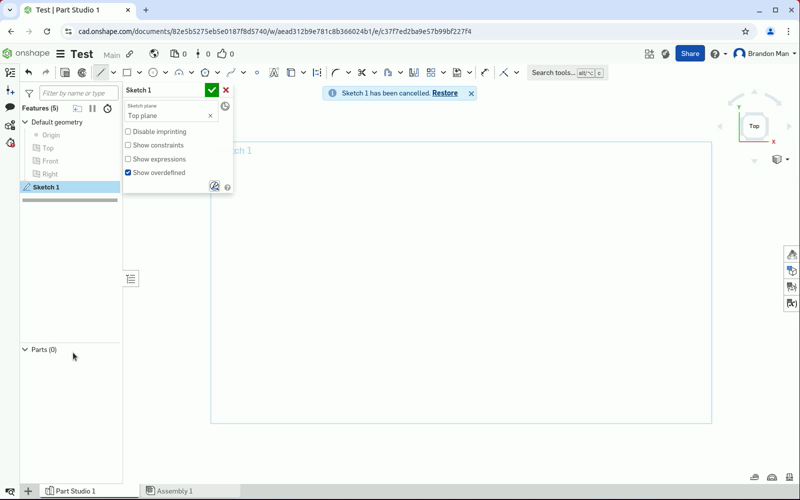
mouse_move(348, 254)
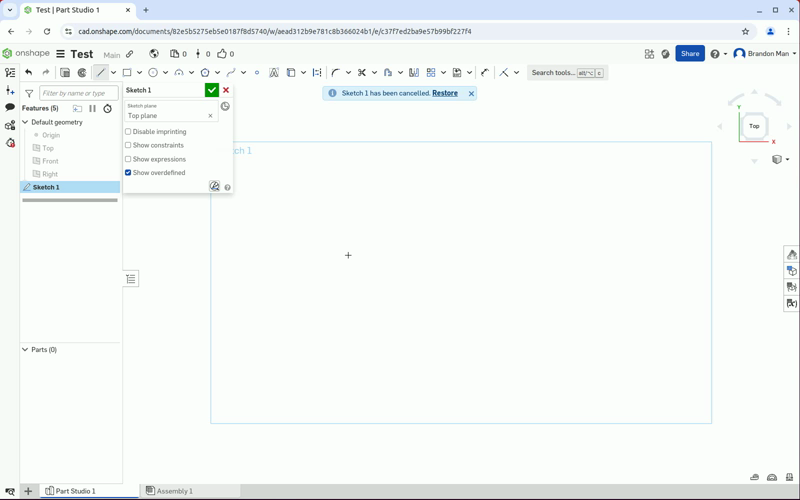
click(348, 254)
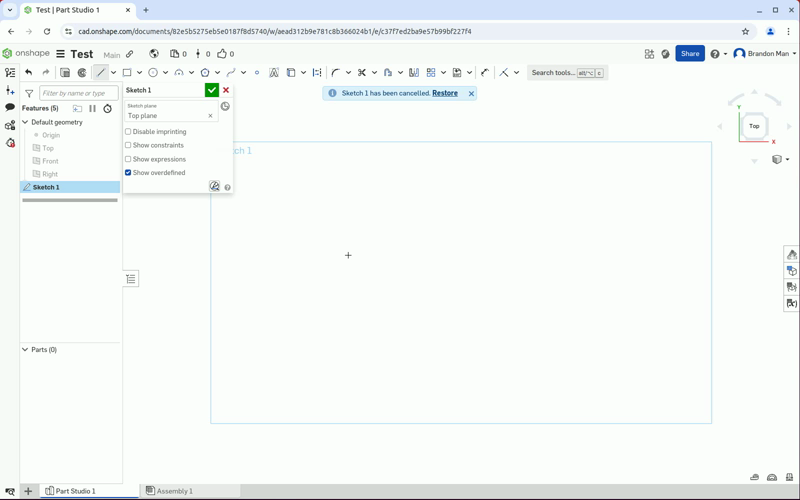
key_up(shift)
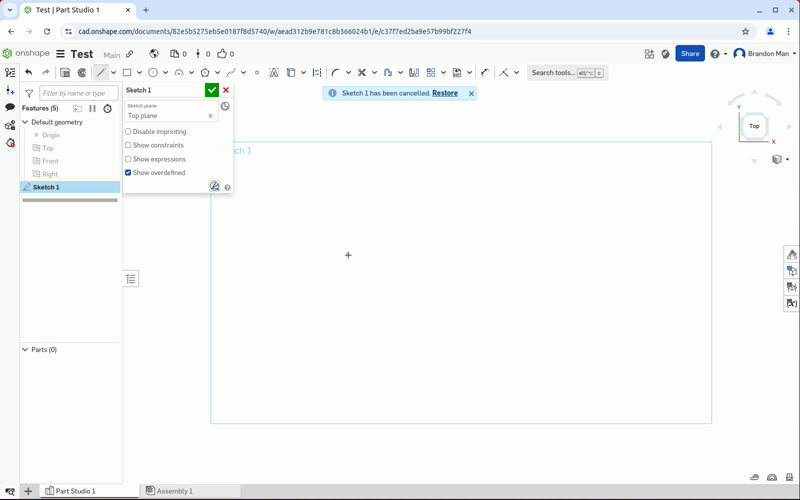
key_down(shift)
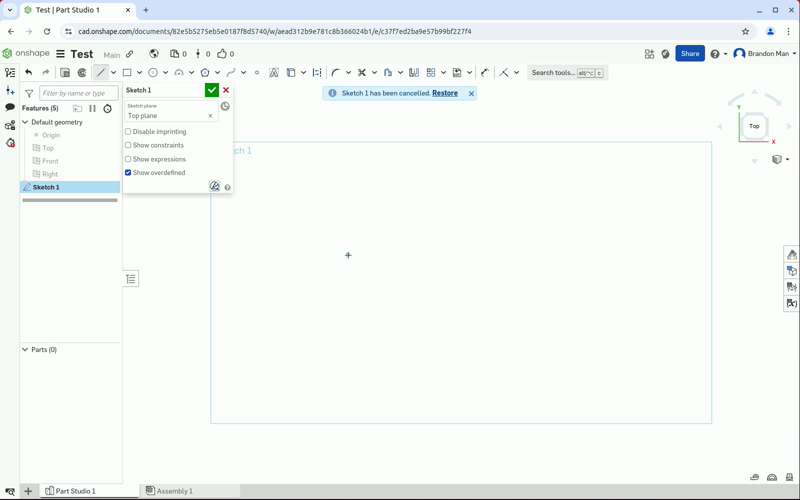
mouse_move(378, 254)
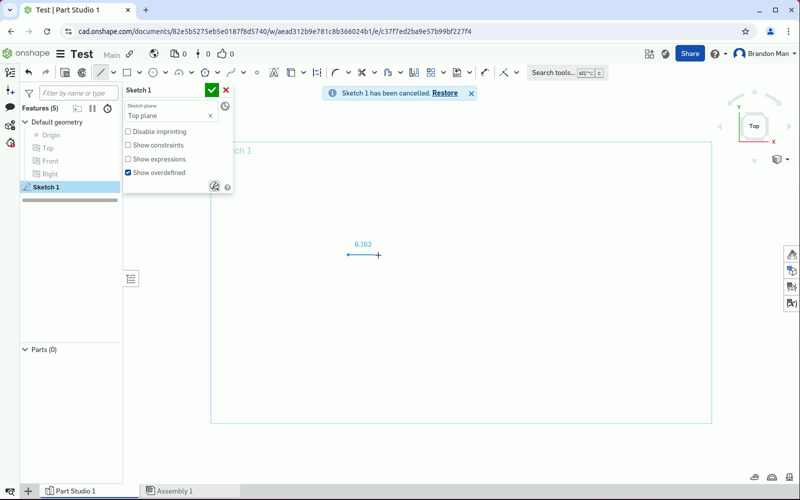
mouse_move(376, 254)
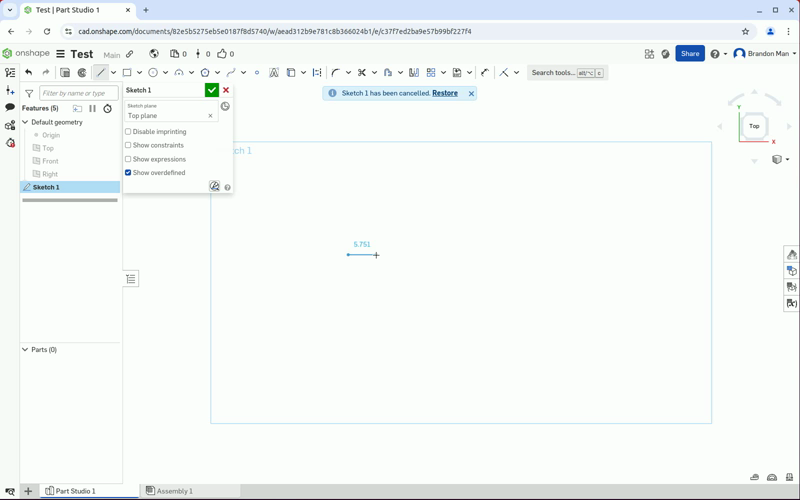
click(376, 254)
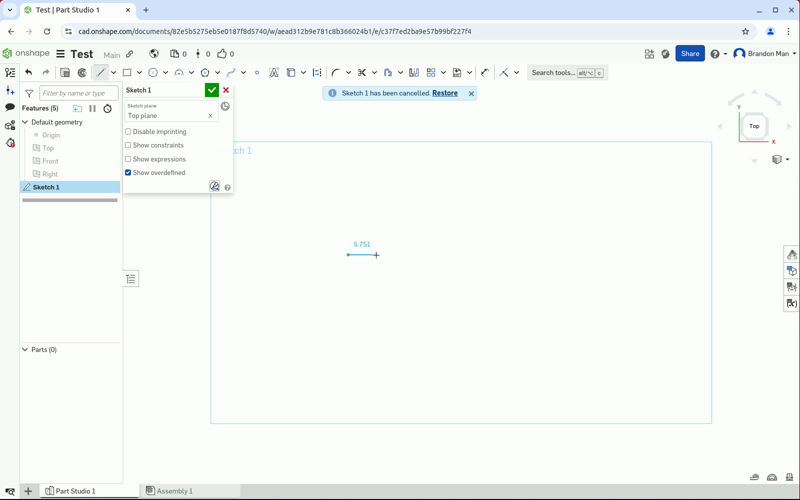
key_up(shift)
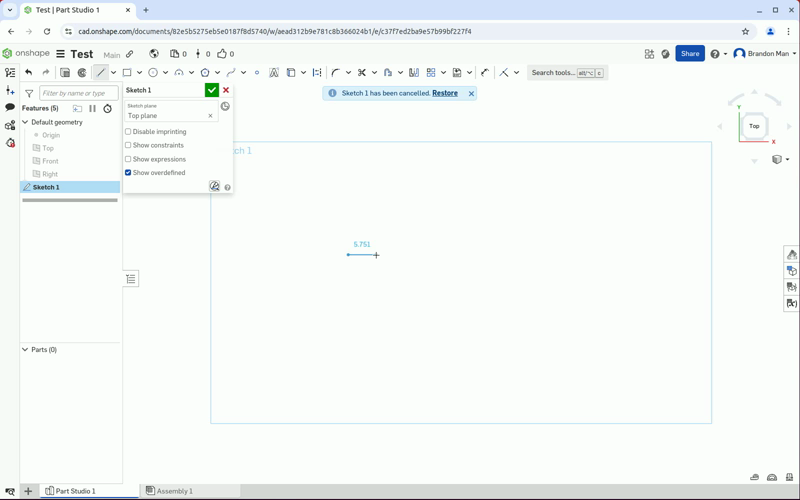
key_down(shift)
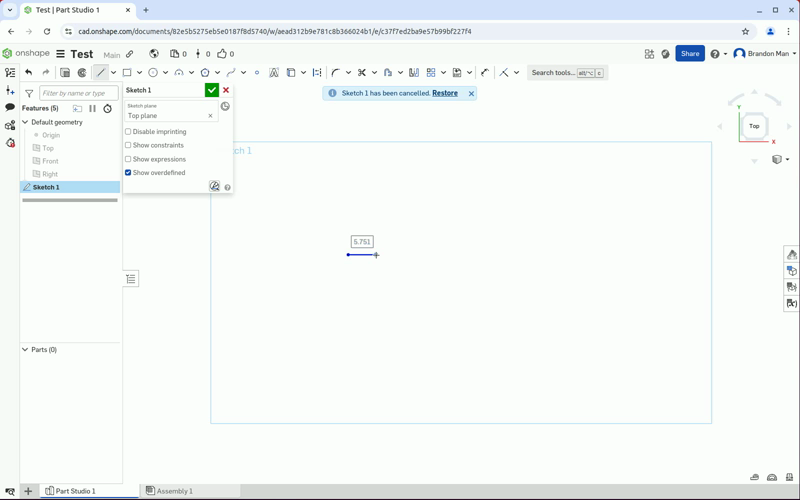
mouse_move(406, 254)
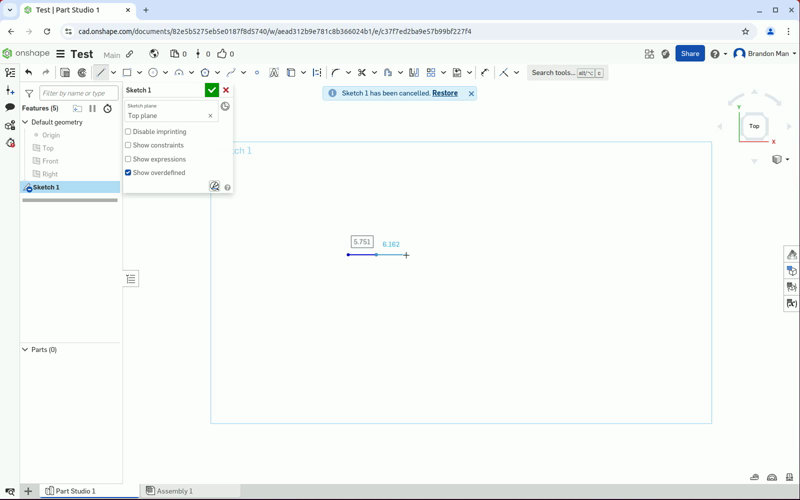
mouse_move(376, 311)
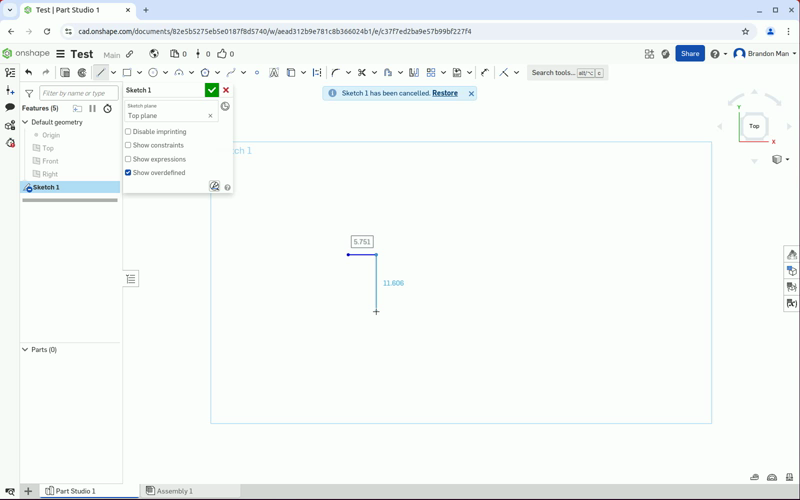
click(376, 311)
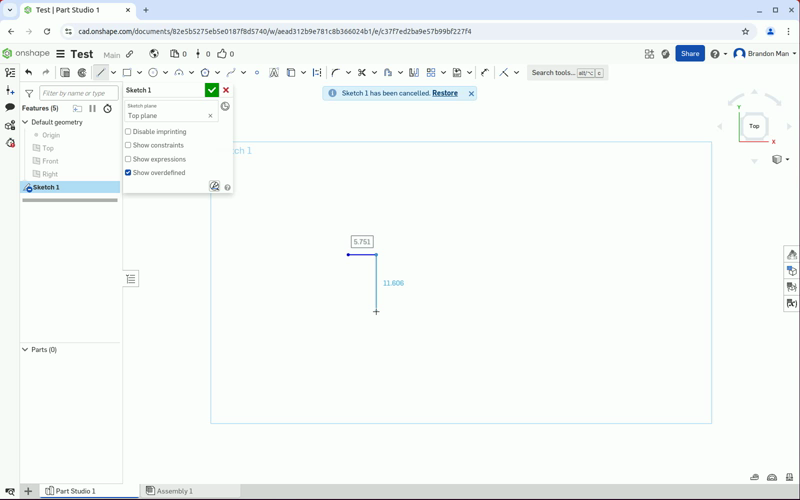
key_up(shift)
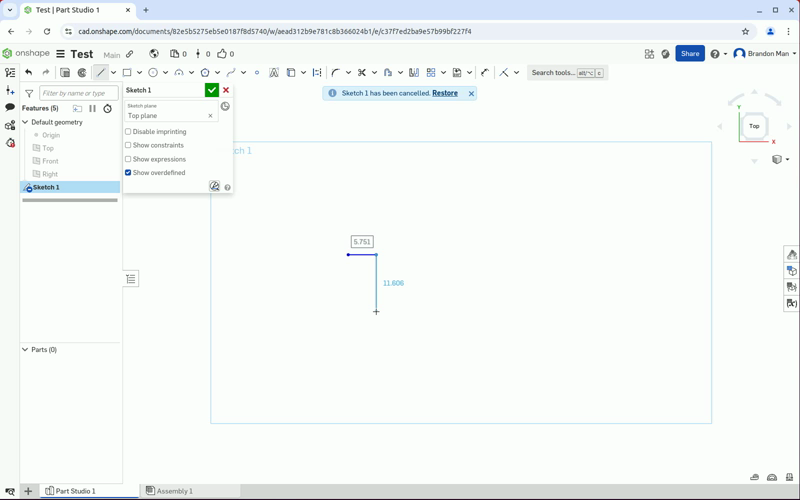
key_down(shift)
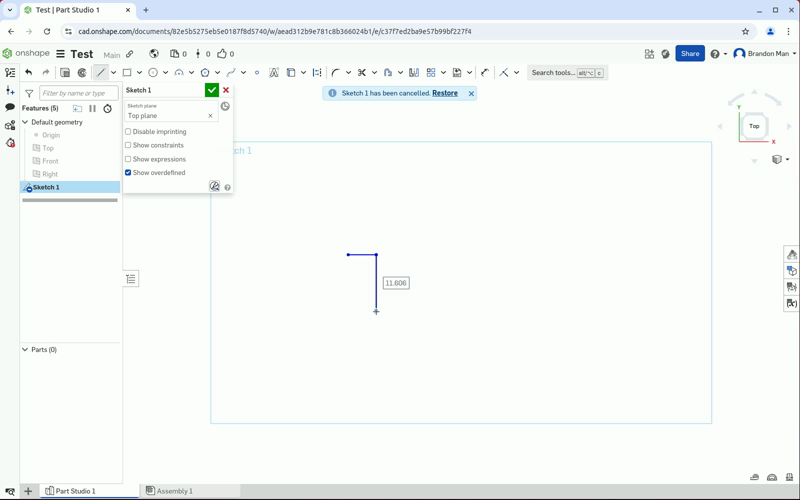
mouse_move(456, 282)
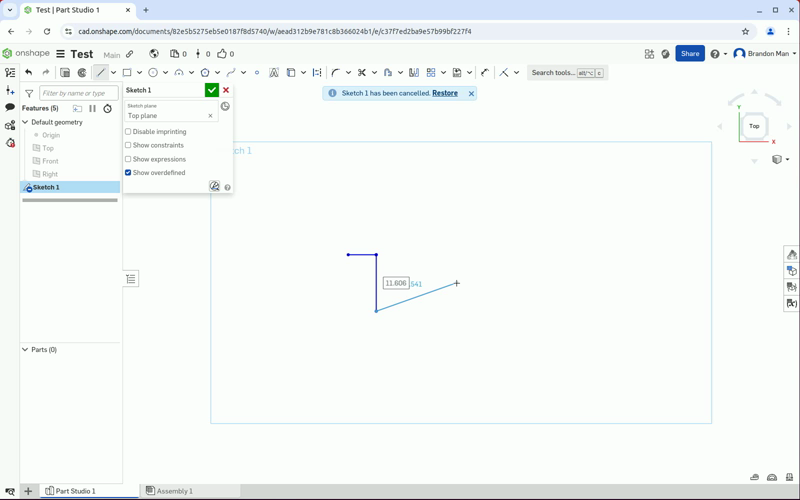
click(456, 282)
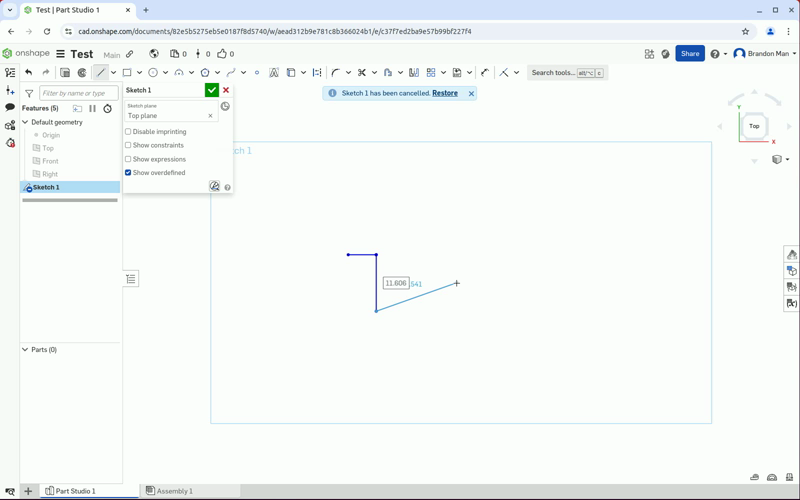
key_up(shift)
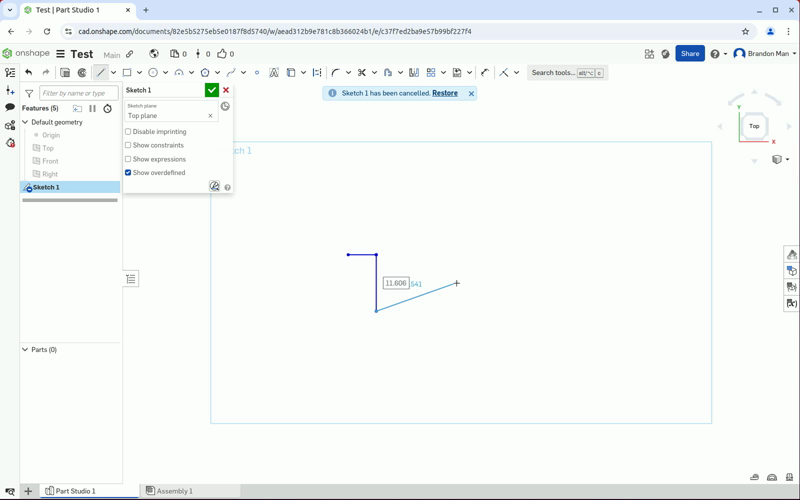
key_down(shift)
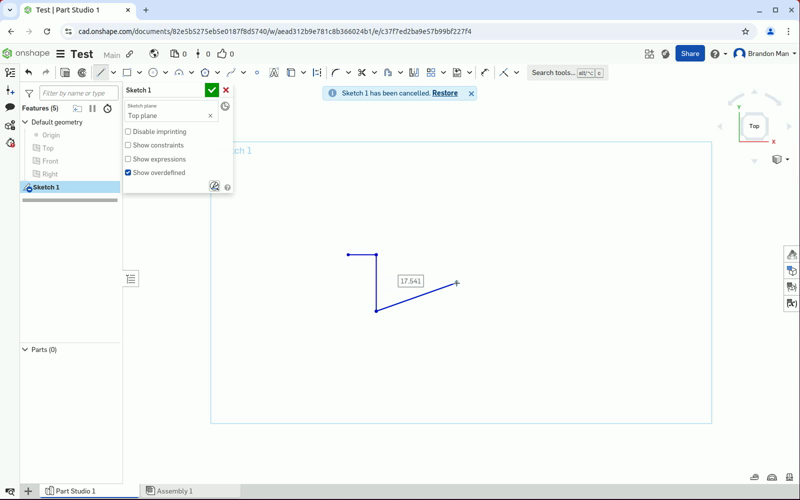
mouse_move(486, 282)
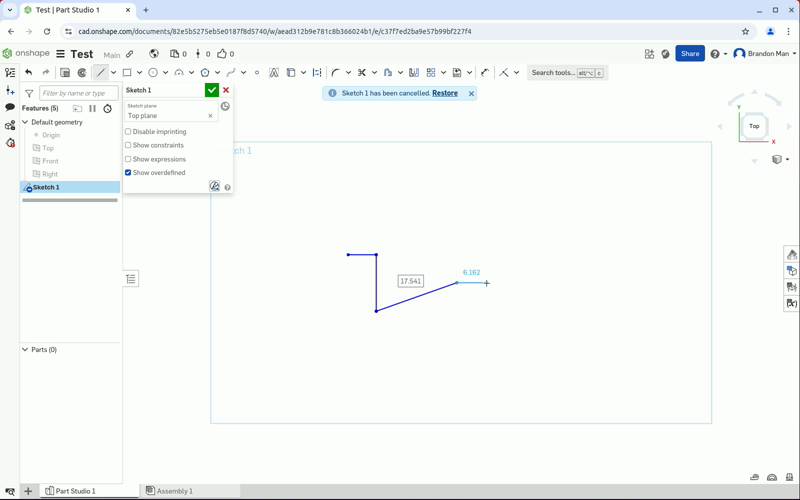
mouse_move(463, 282)
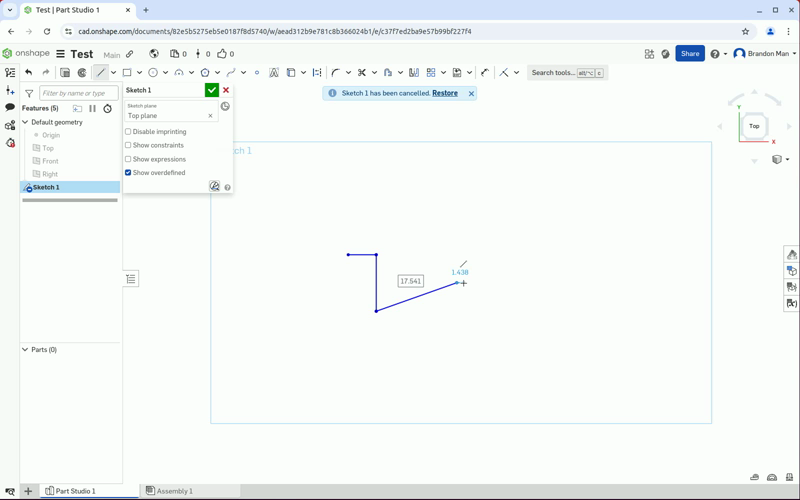
scroll(6)
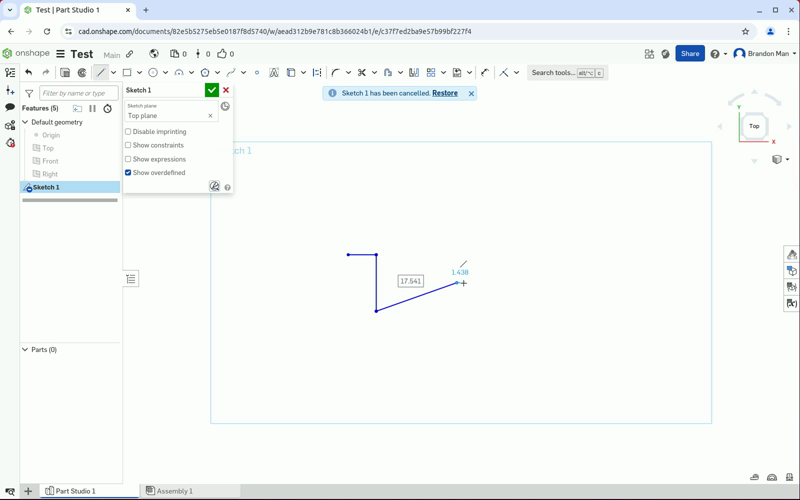
scroll(6)
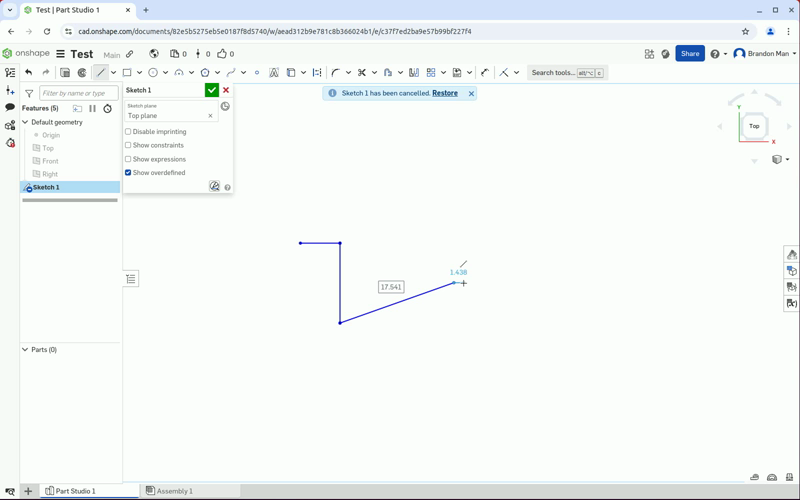
scroll(6)
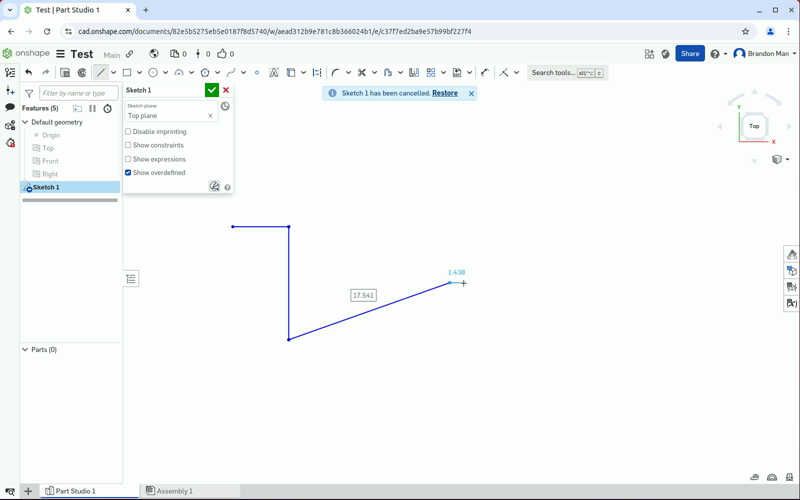
scroll(6)
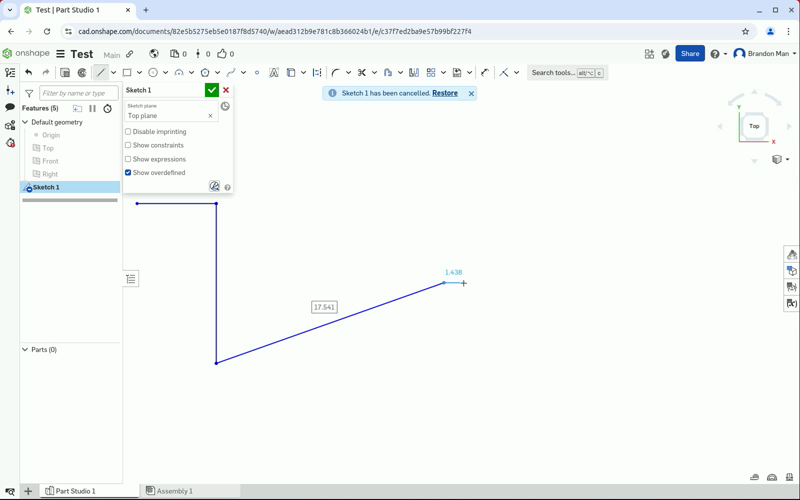
scroll(6)
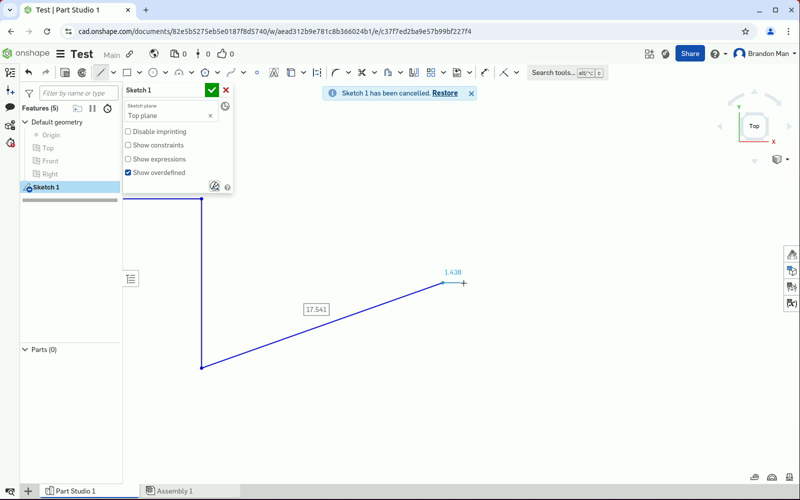
scroll(6)
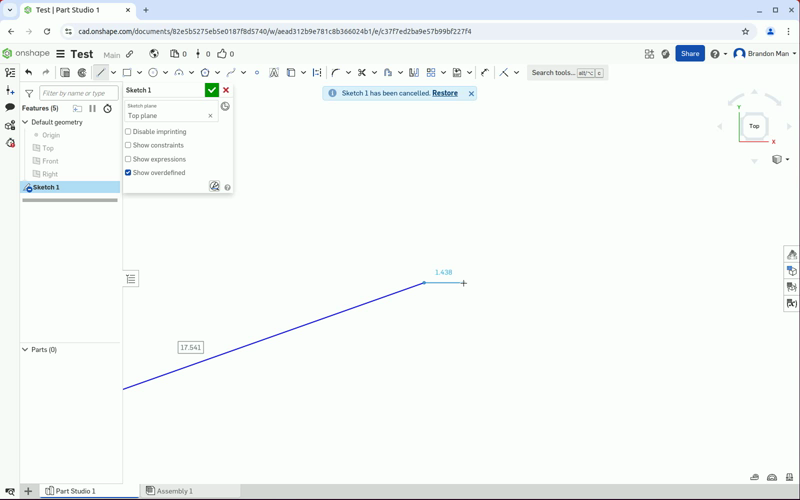
scroll(6)
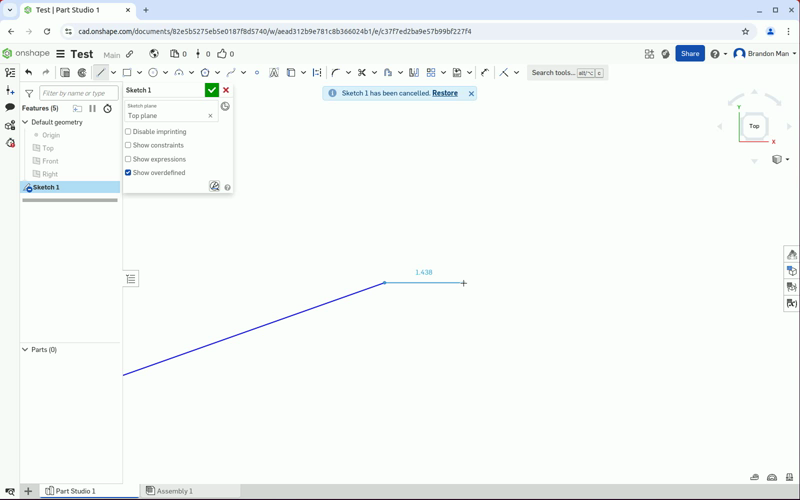
click(463, 282)
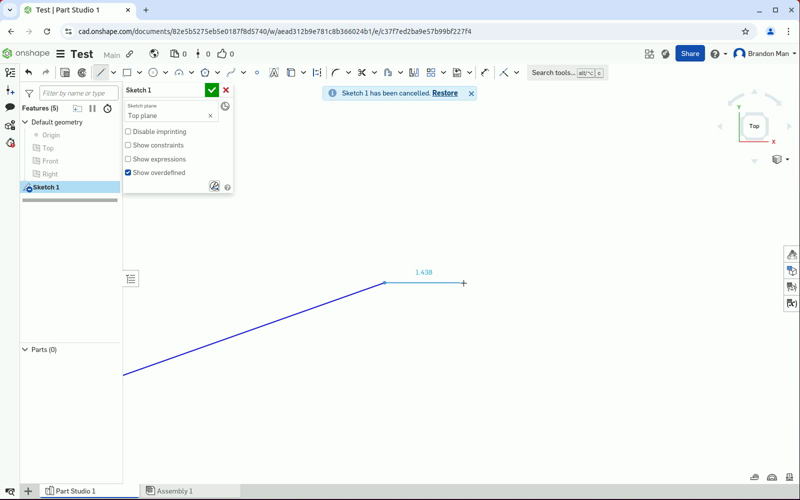
scroll(-6)
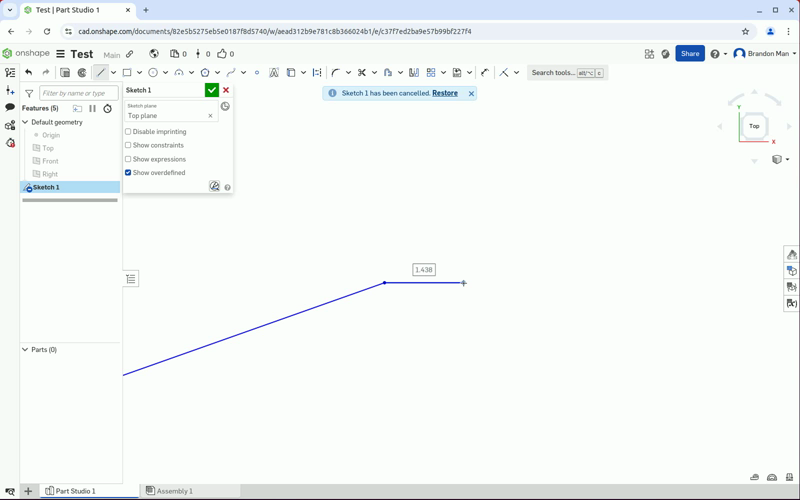
scroll(-6)
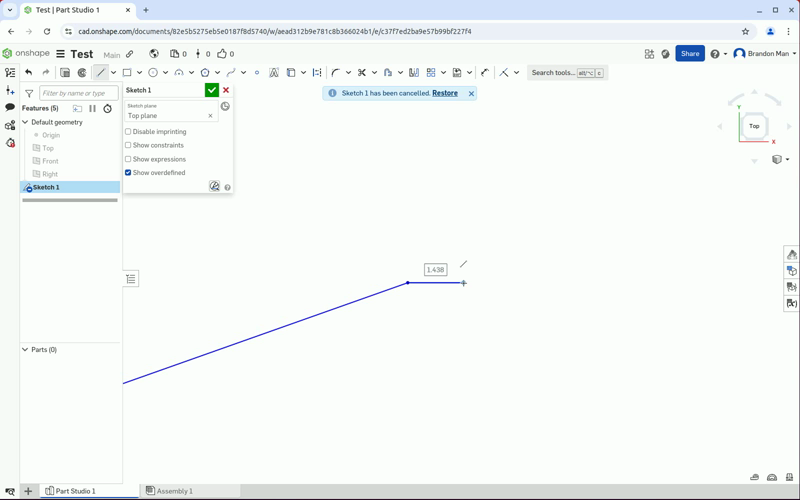
scroll(-6)
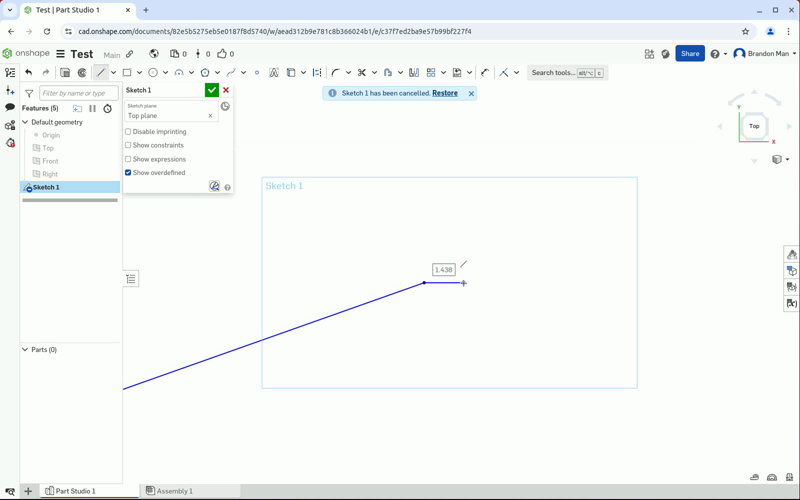
scroll(-6)
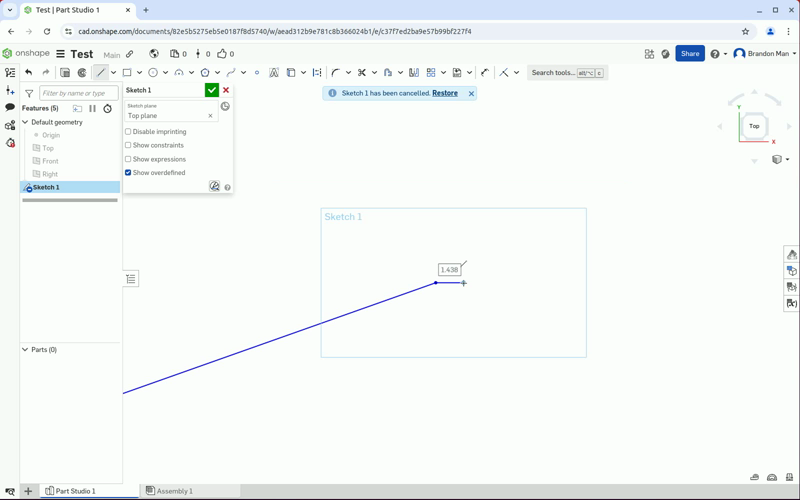
scroll(-6)
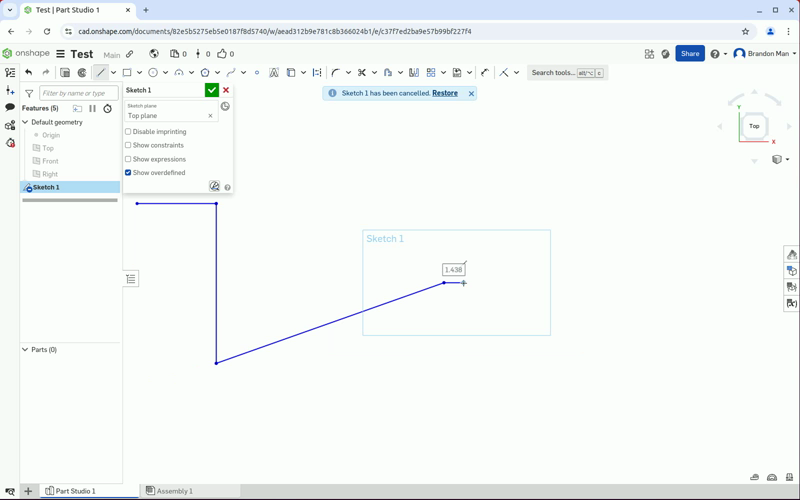
scroll(-6)
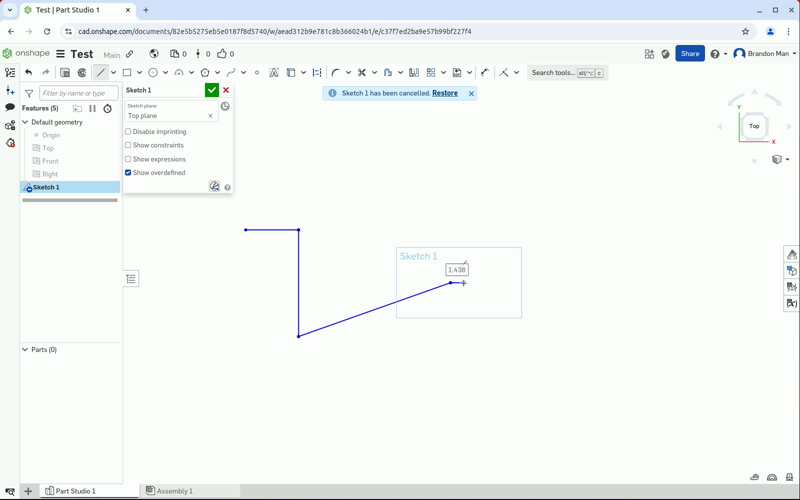
scroll(-6)
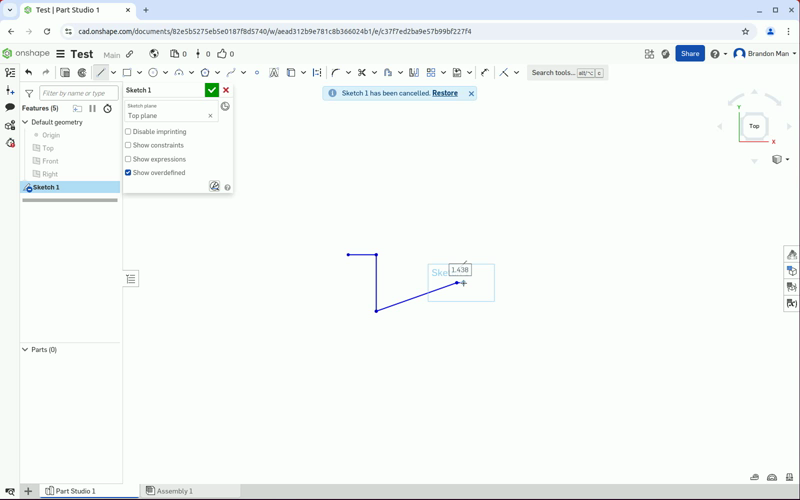
key_up(shift)
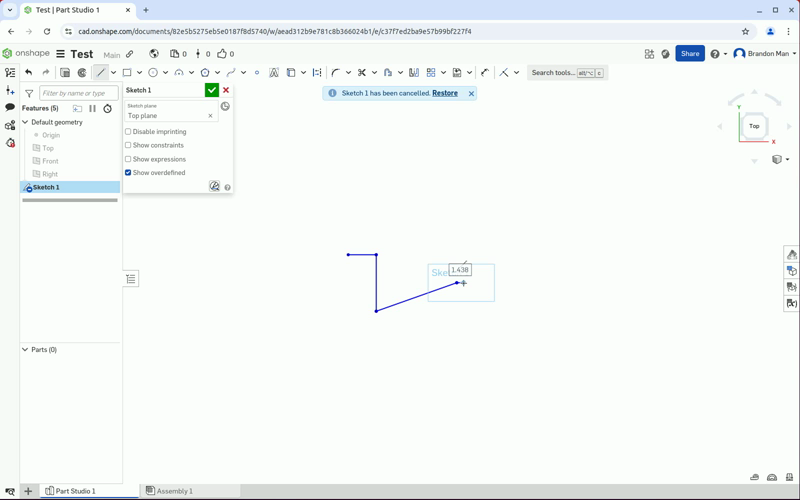
key_down(shift)
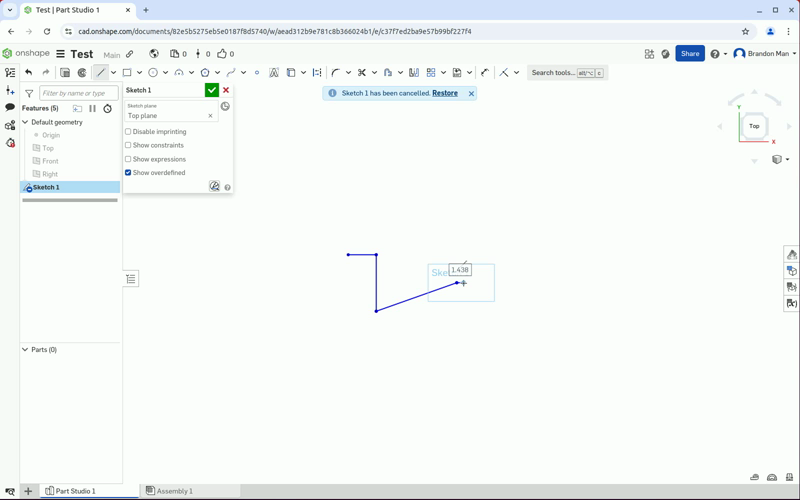
mouse_move(543, 311)
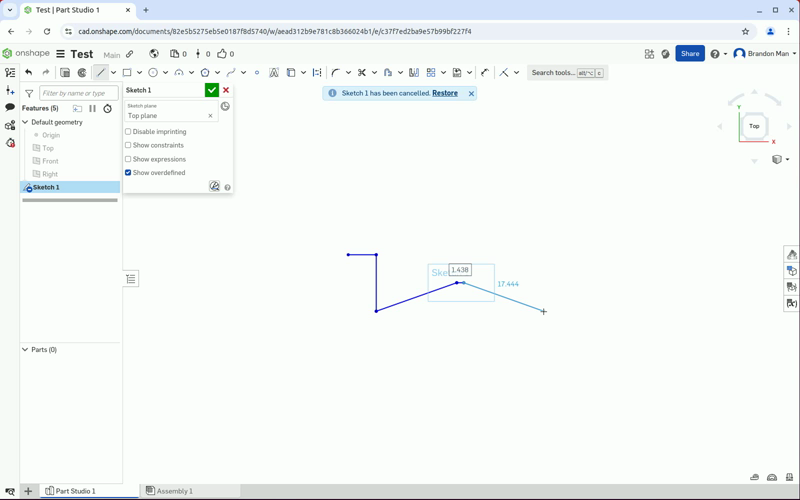
click(543, 311)
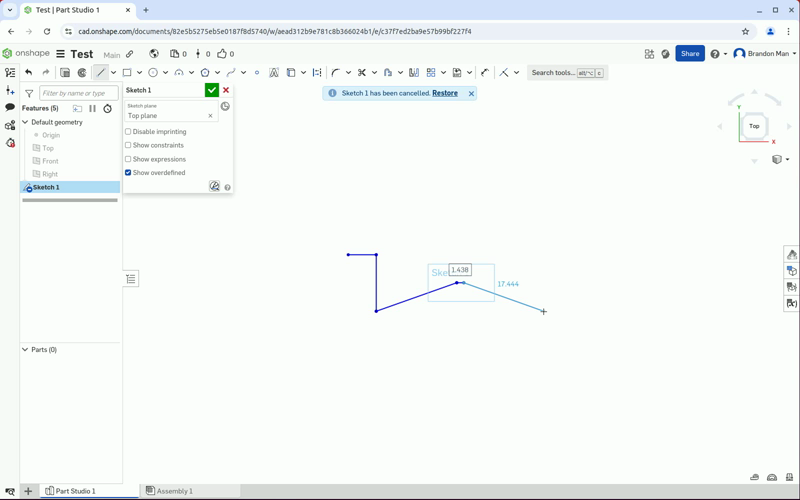
key_up(shift)
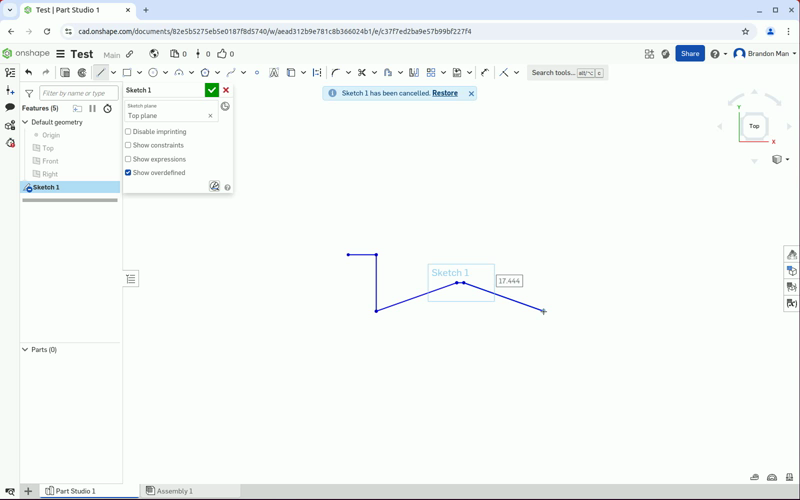
key_down(shift)
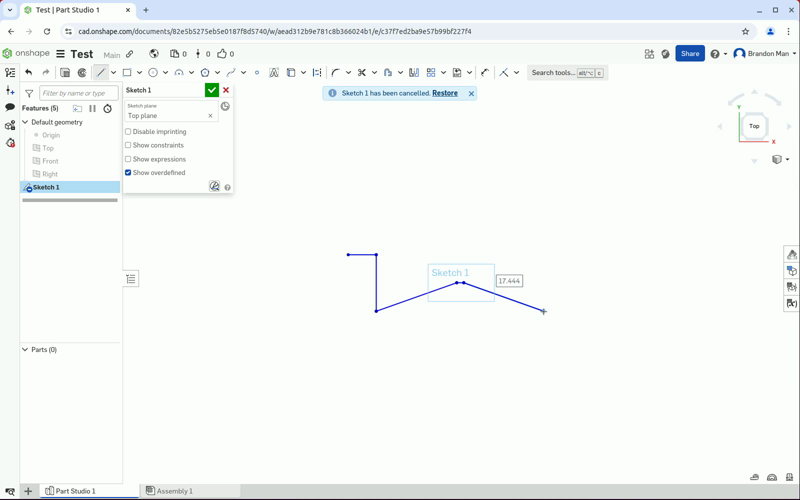
mouse_move(573, 311)
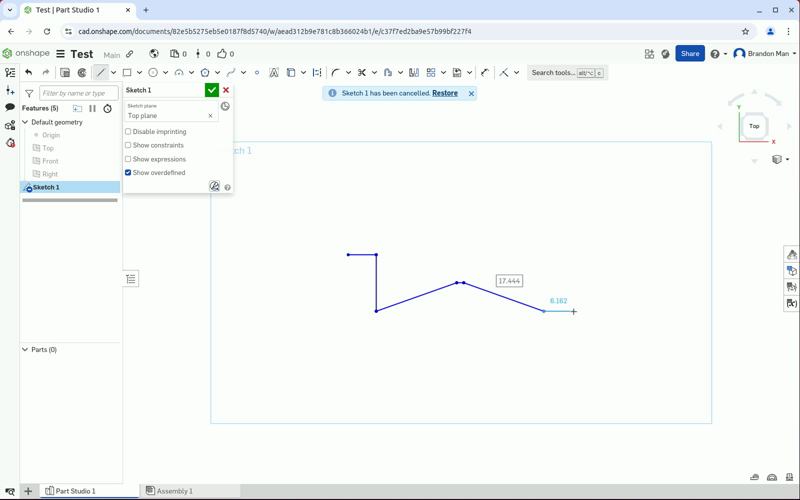
mouse_move(543, 254)
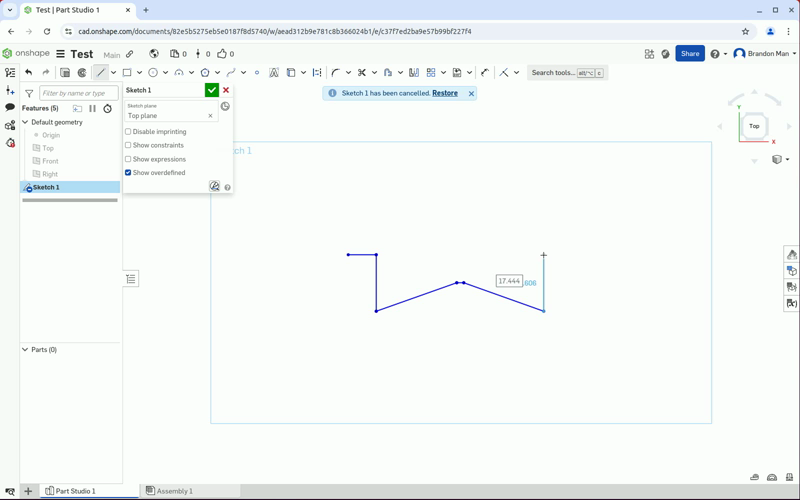
click(543, 254)
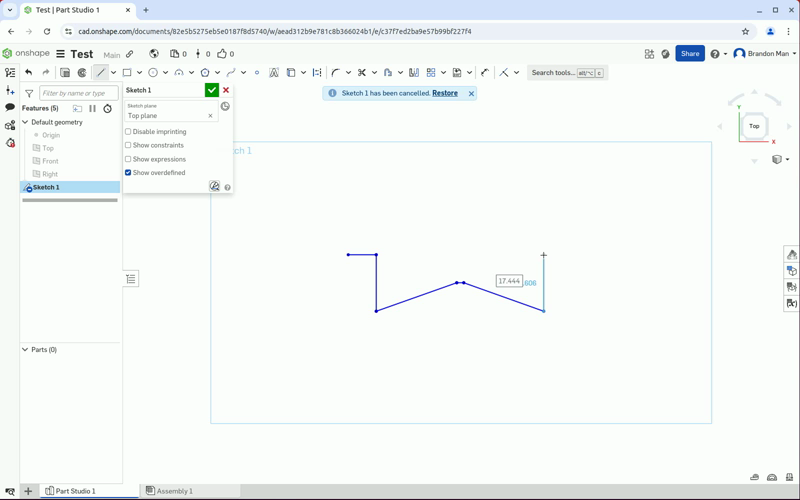
key_up(shift)
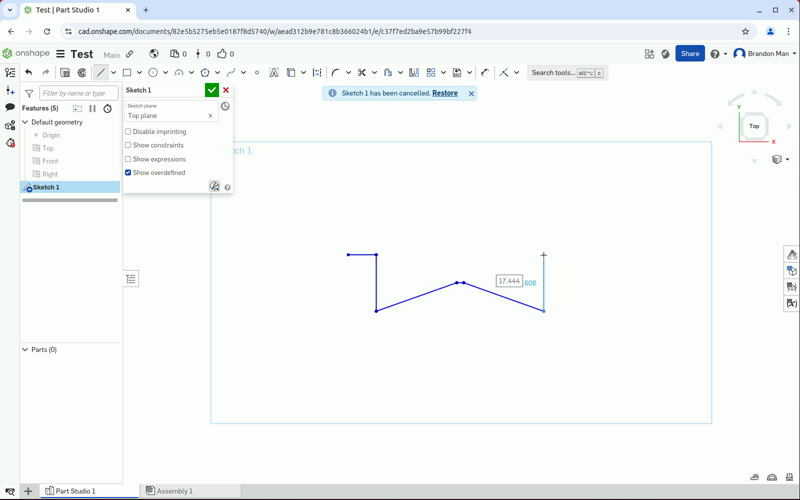
key_down(shift)
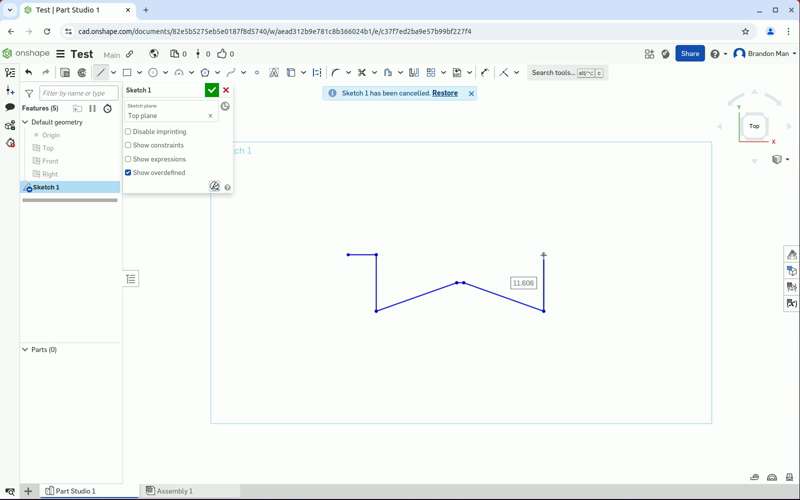
mouse_move(573, 254)
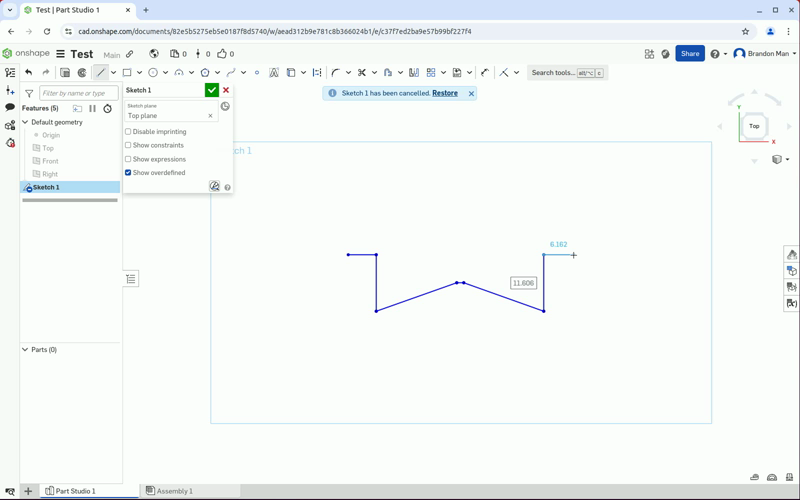
mouse_move(572, 254)
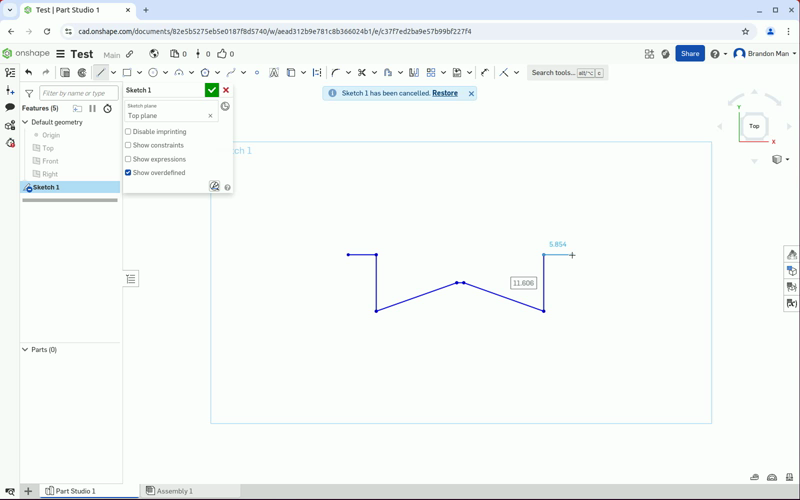
click(572, 254)
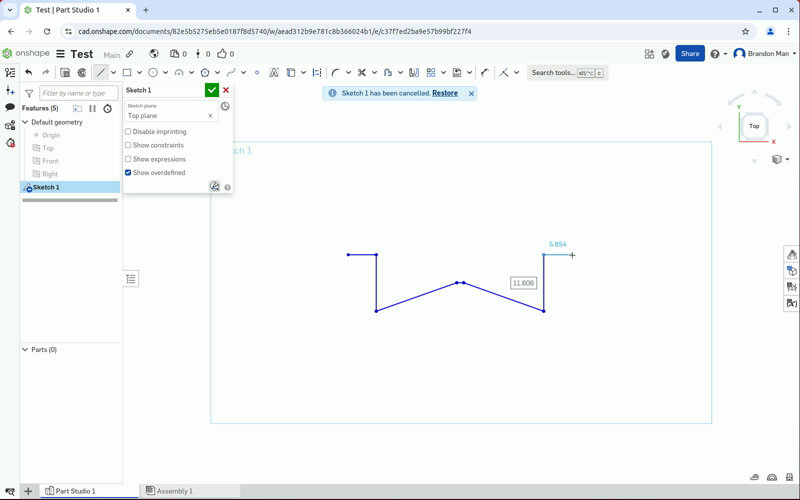
key_up(shift)
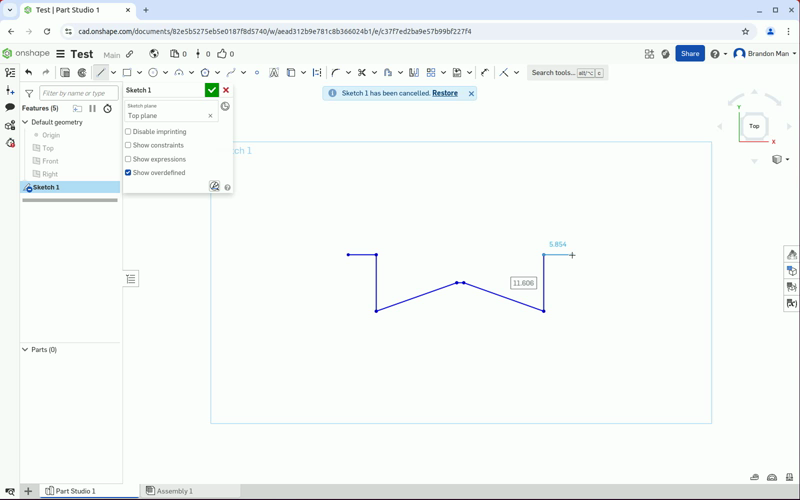
key_down(shift)
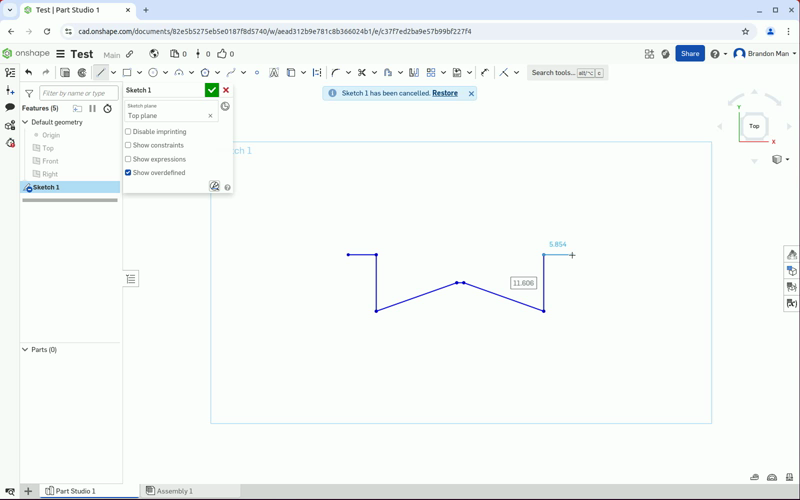
mouse_move(463, 226)
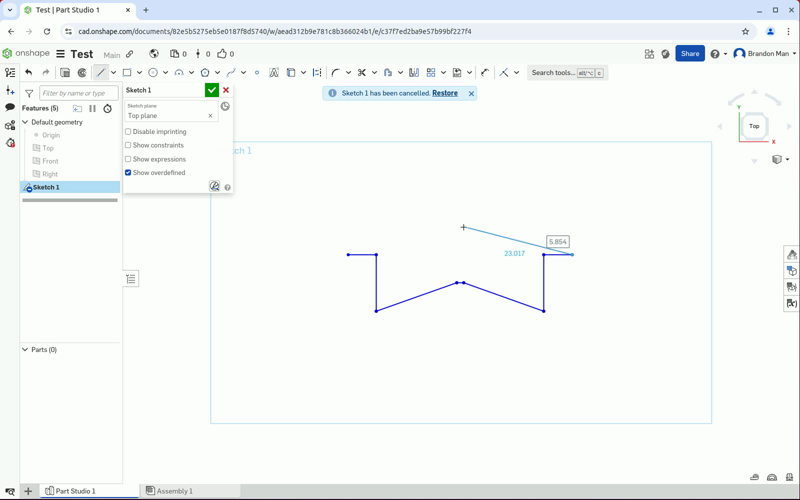
click(463, 226)
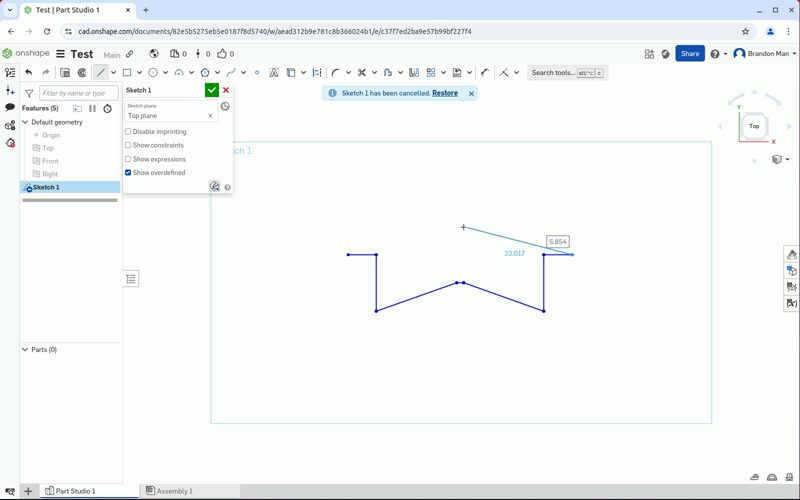
key_up(shift)
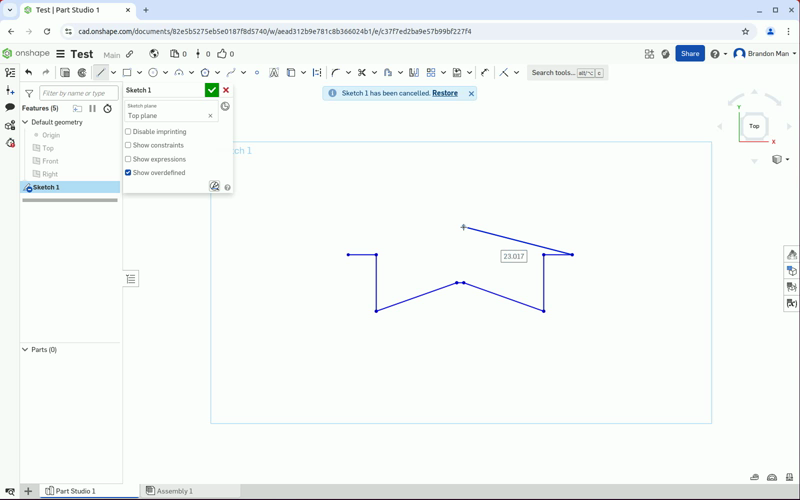
key_down(shift)
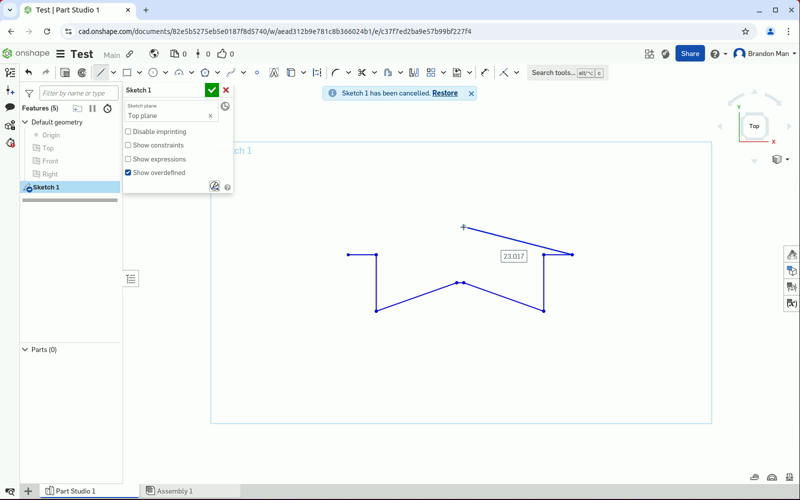
mouse_move(493, 226)
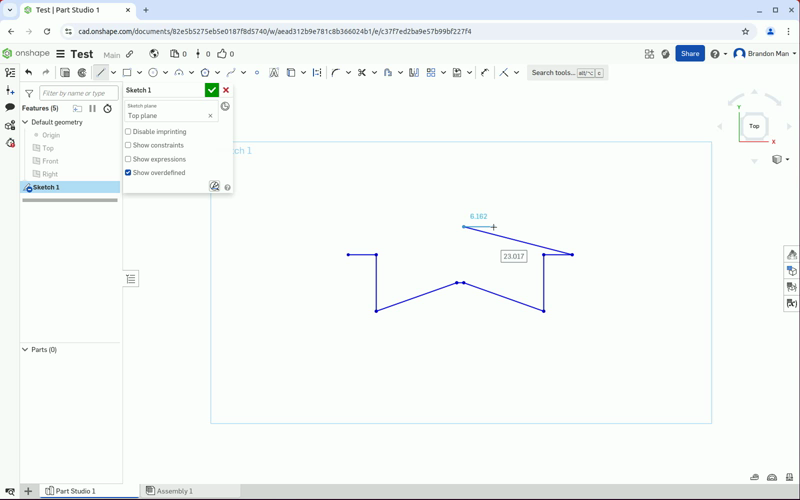
mouse_move(463, 235)
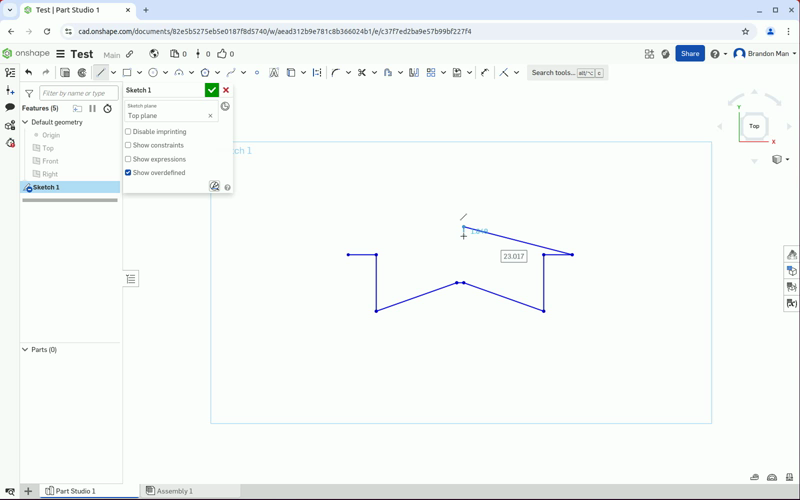
click(463, 235)
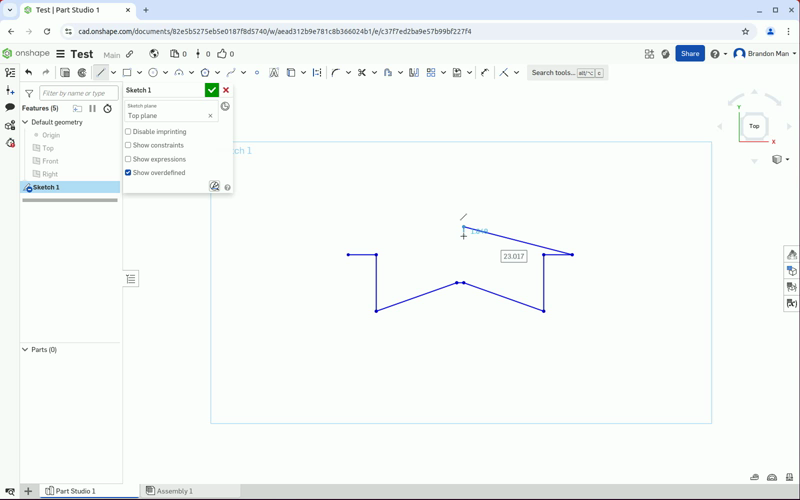
key_up(shift)
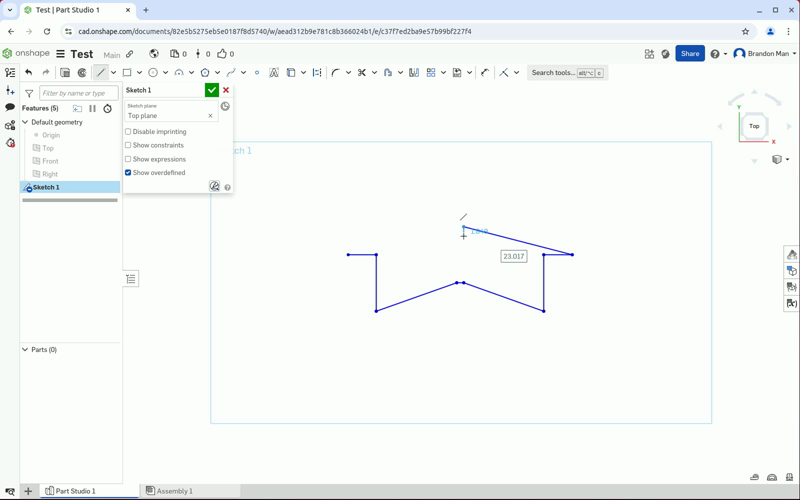
key_down(shift)
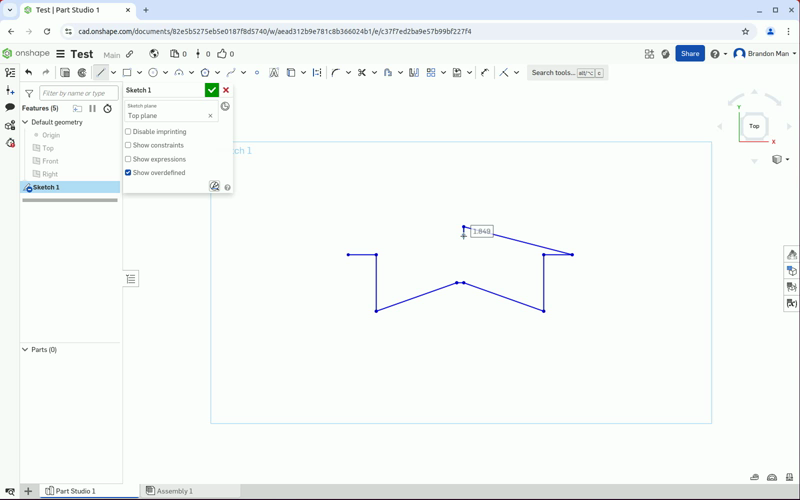
mouse_move(493, 235)
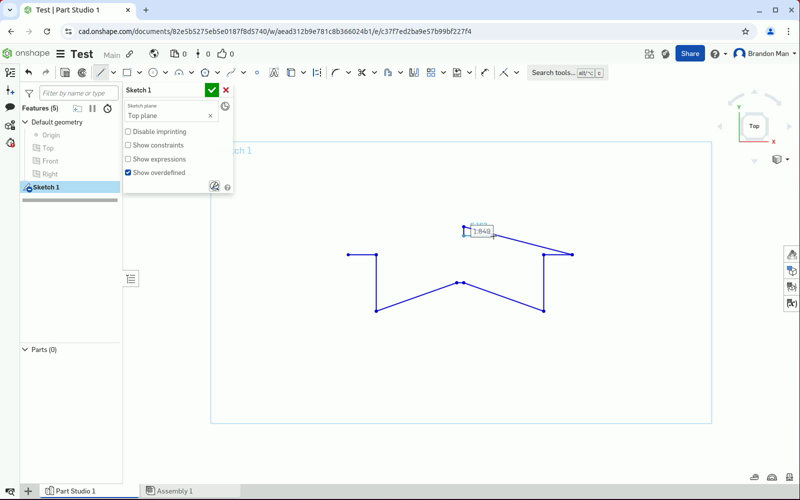
mouse_move(456, 235)
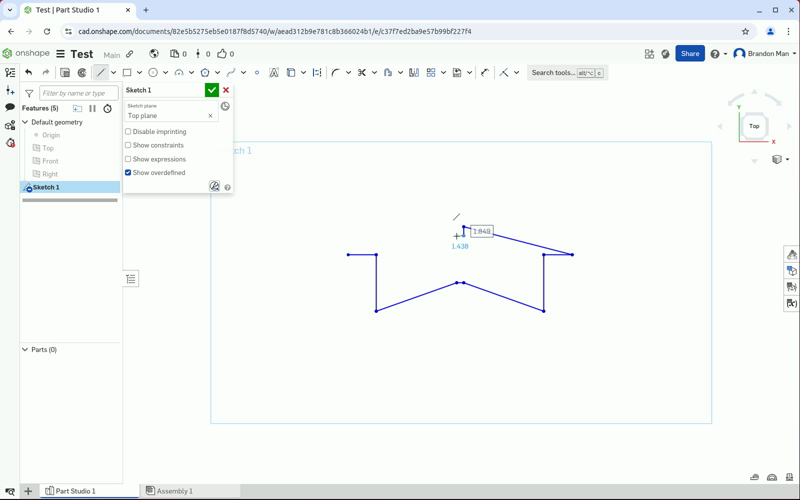
scroll(6)
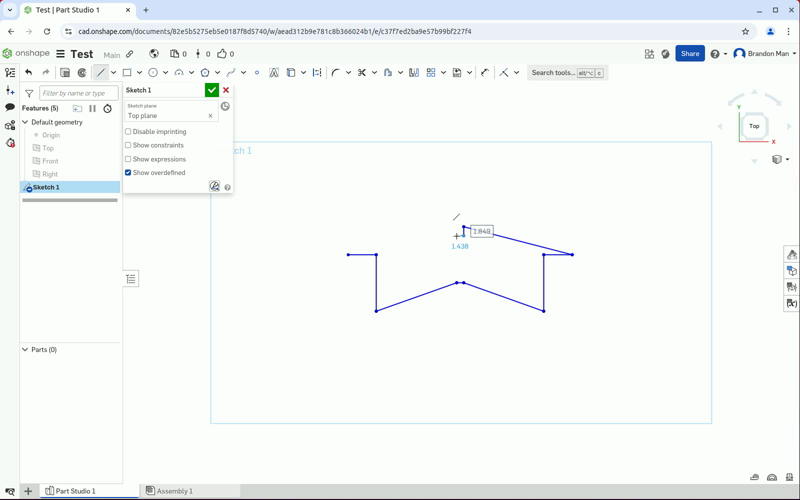
scroll(6)
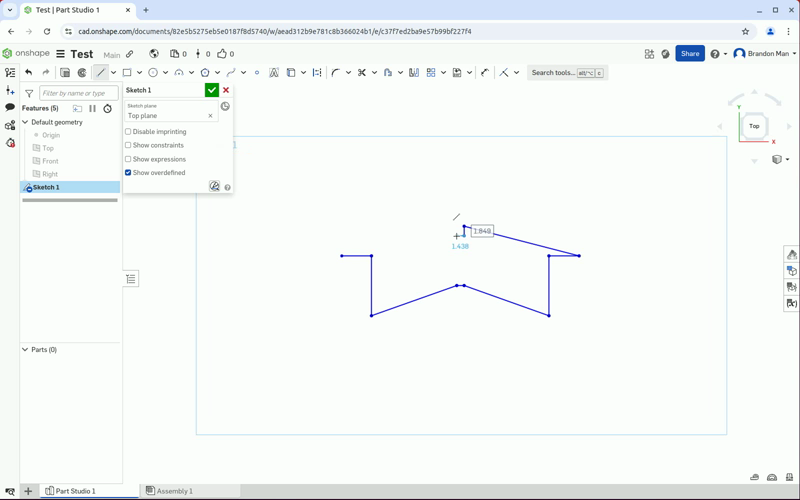
scroll(6)
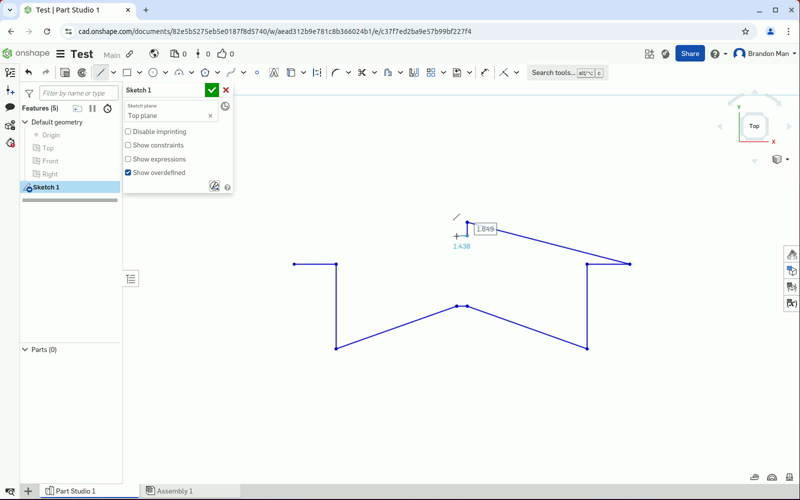
scroll(6)
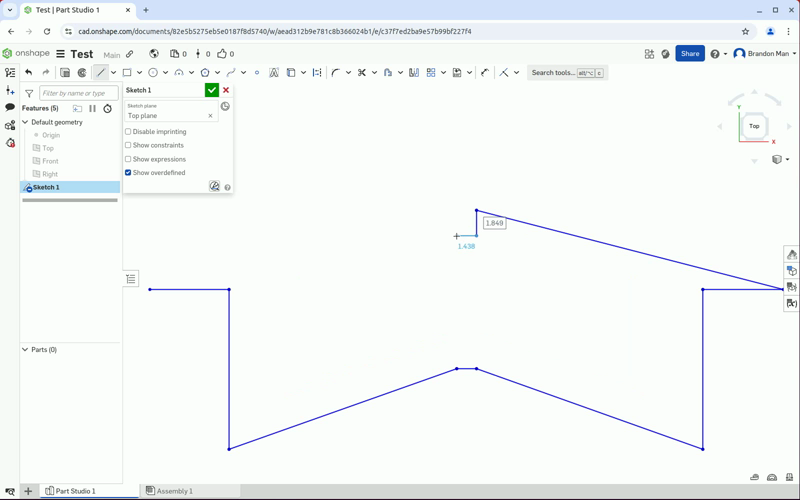
scroll(6)
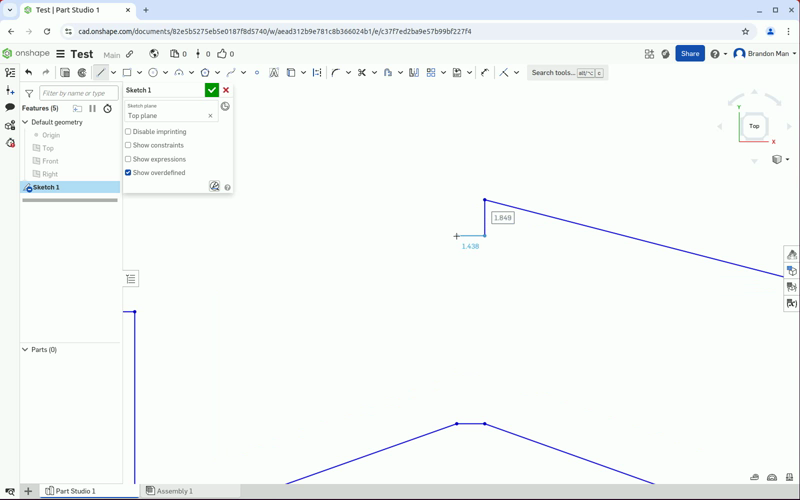
scroll(6)
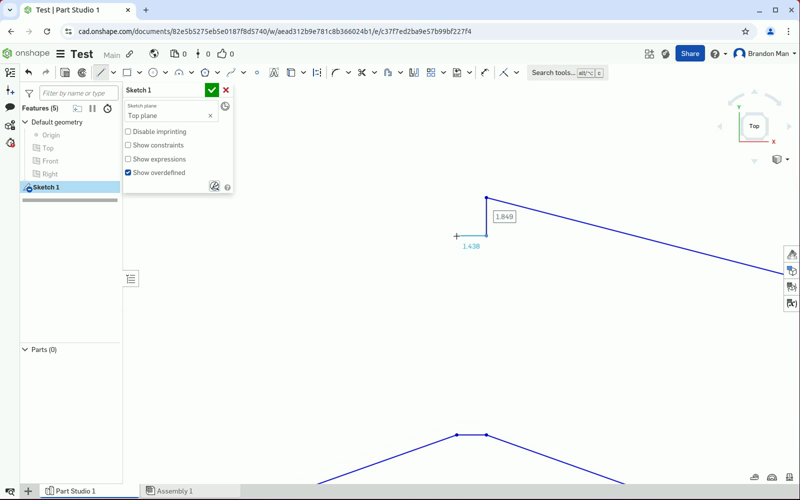
scroll(6)
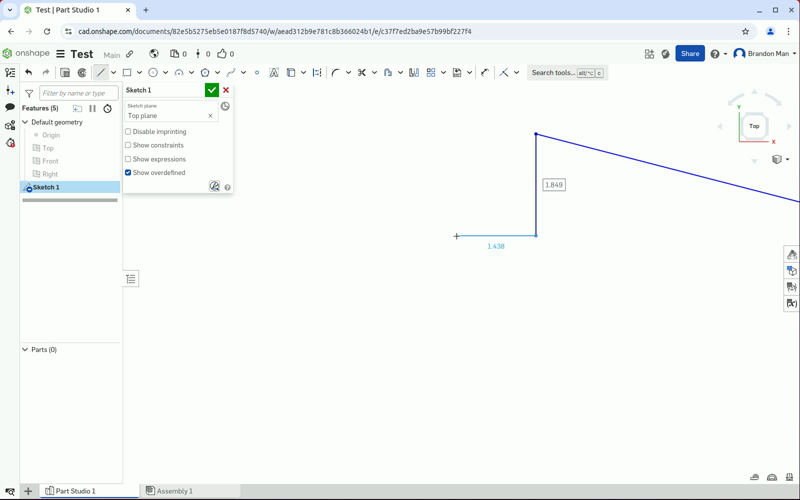
click(456, 235)
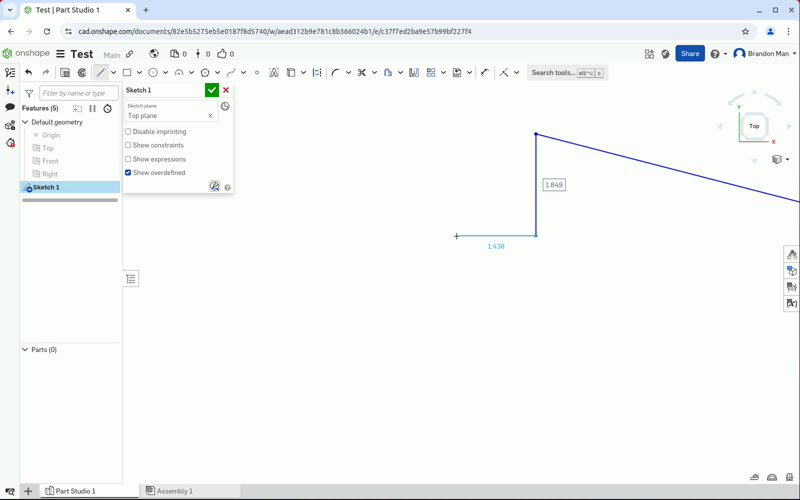
scroll(-6)
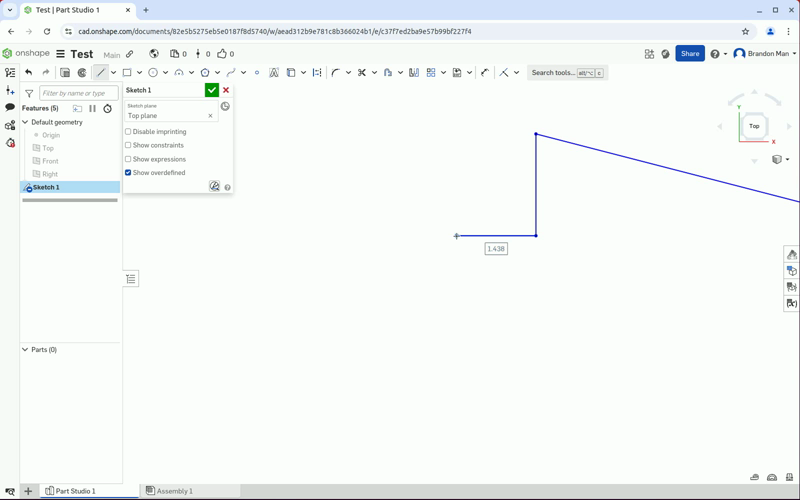
scroll(-6)
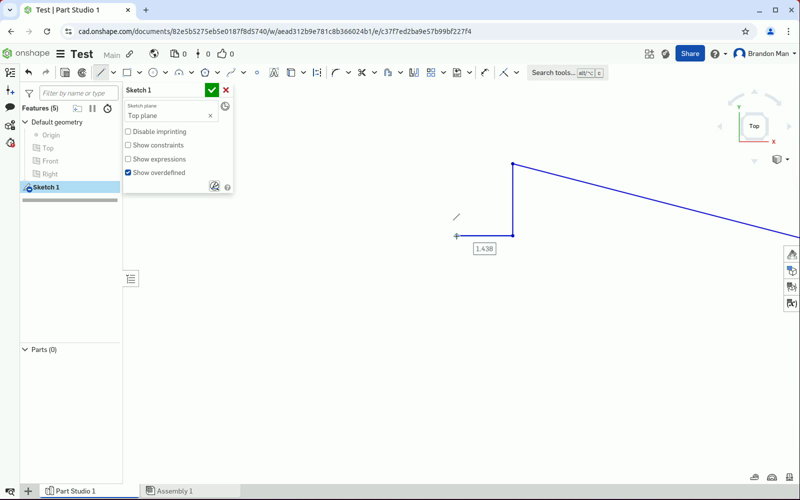
scroll(-6)
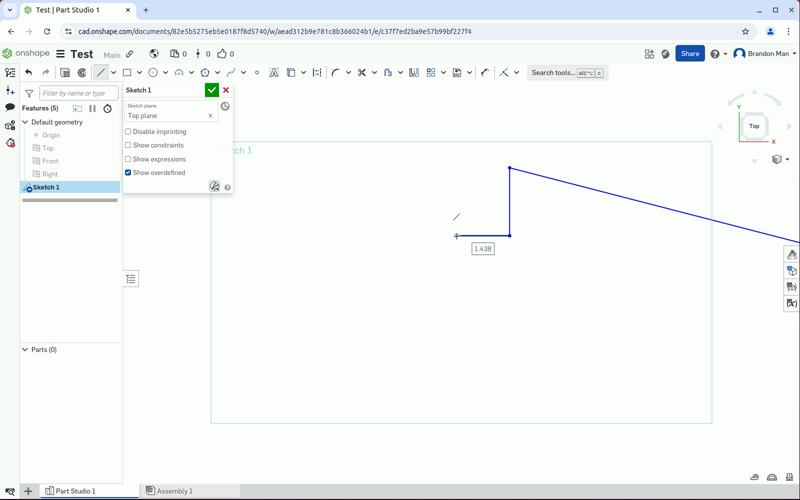
scroll(-6)
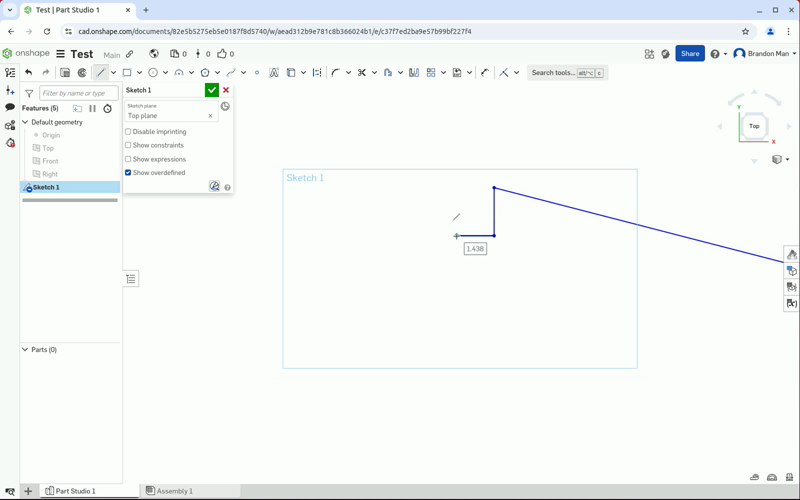
scroll(-6)
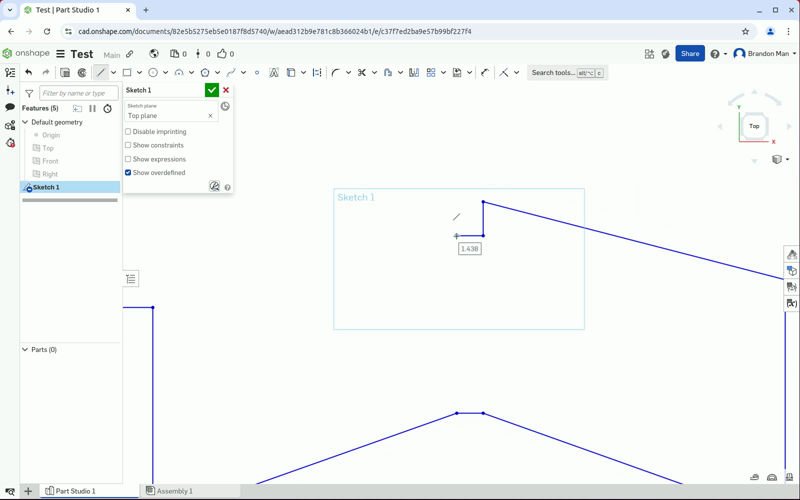
scroll(-6)
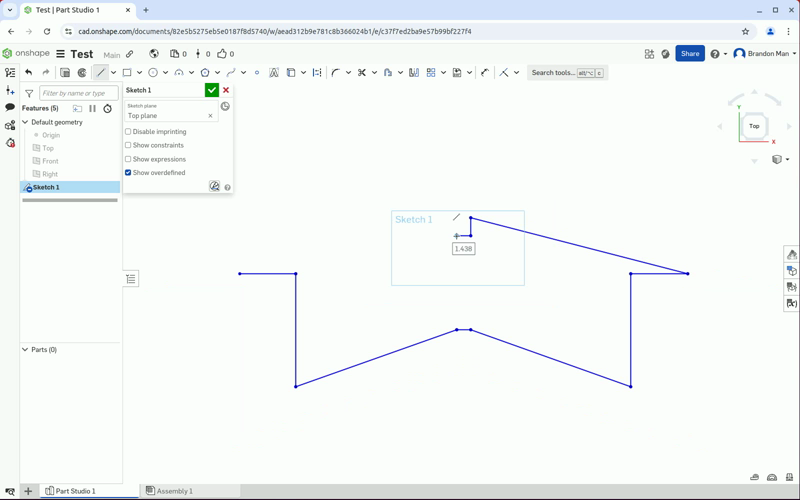
scroll(-6)
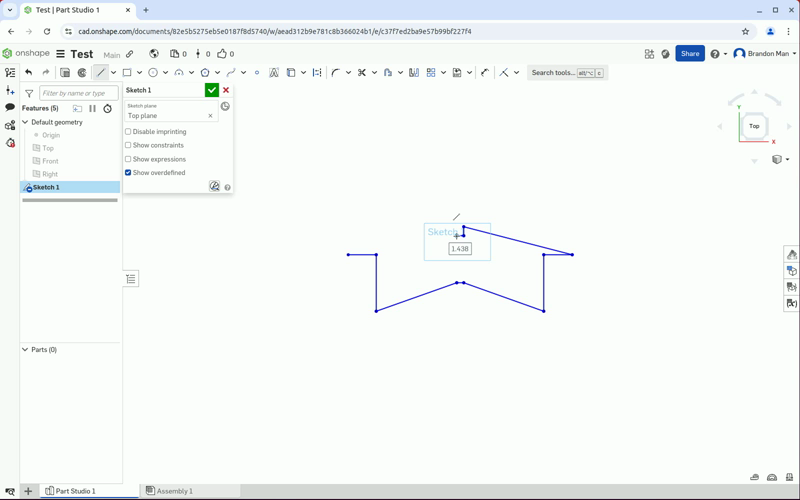
key_up(shift)
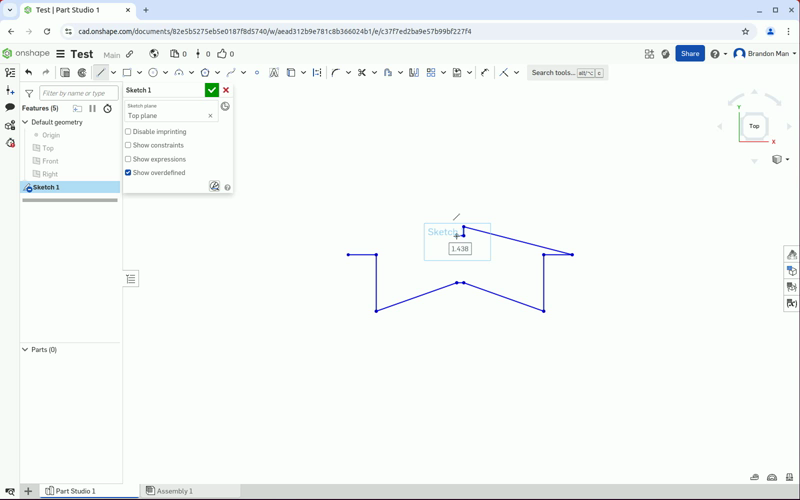
key_down(shift)
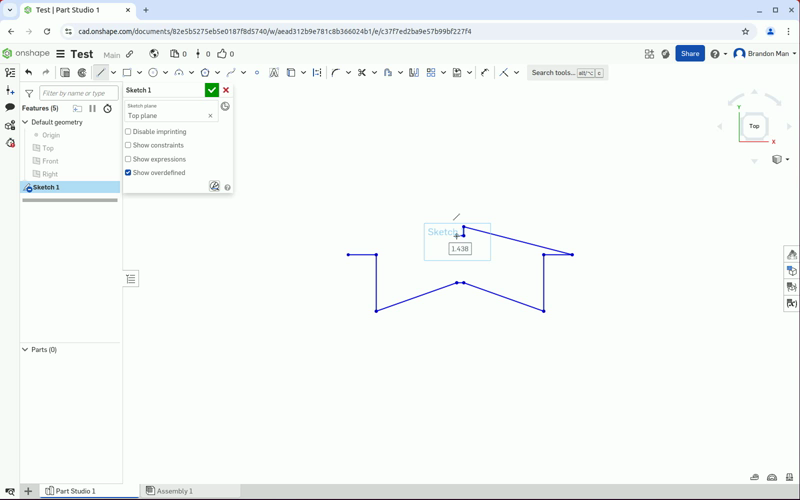
mouse_move(486, 235)
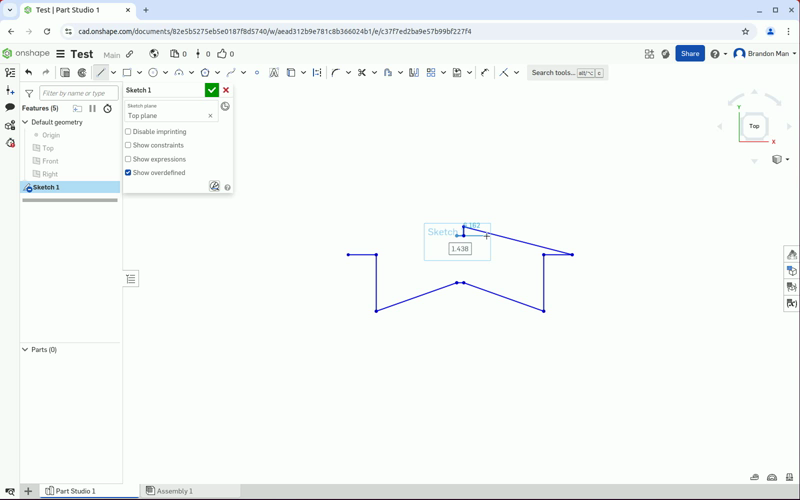
mouse_move(456, 226)
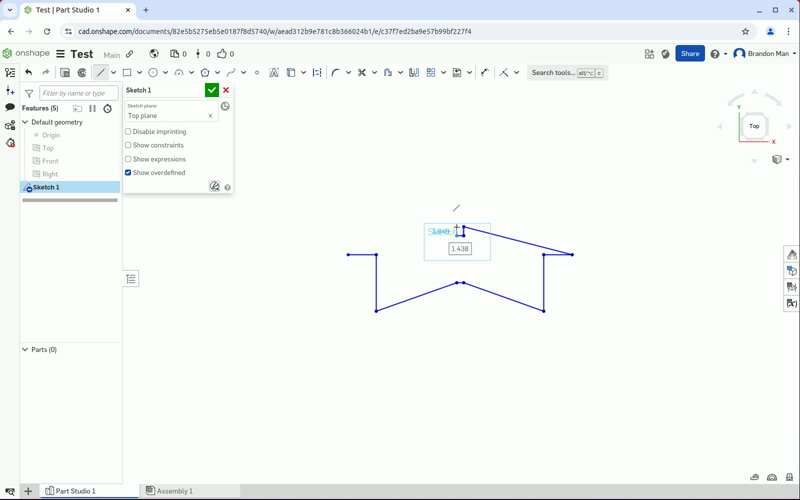
click(456, 226)
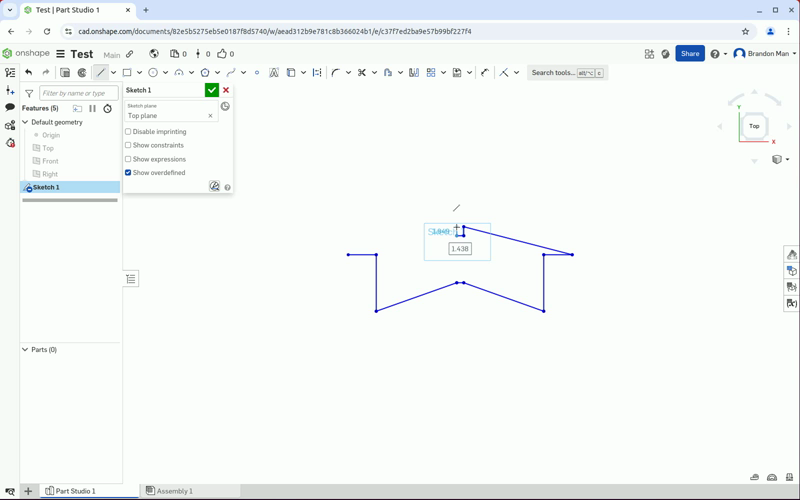
key_up(shift)
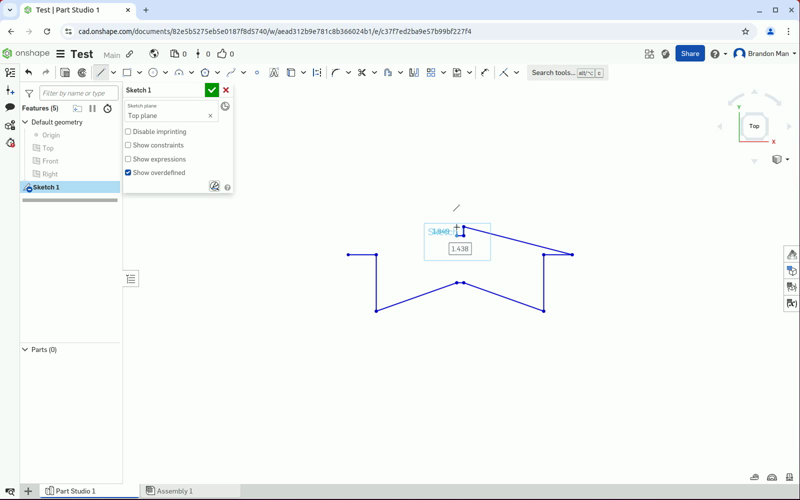
key_down(shift)
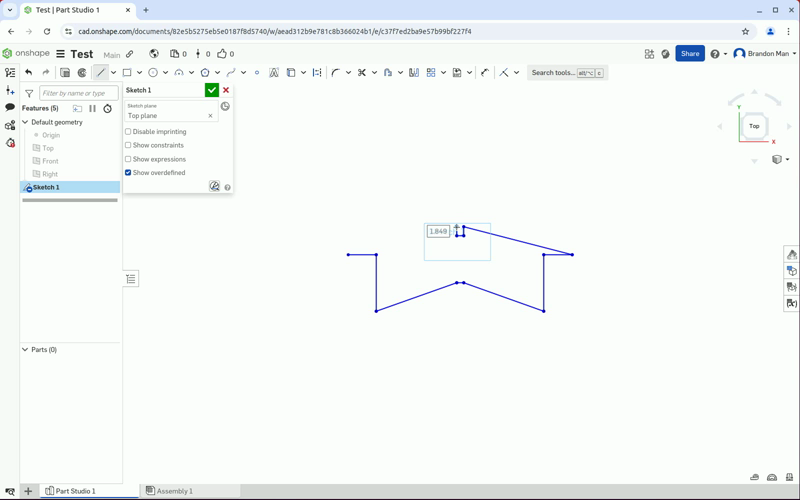
mouse_move(348, 254)
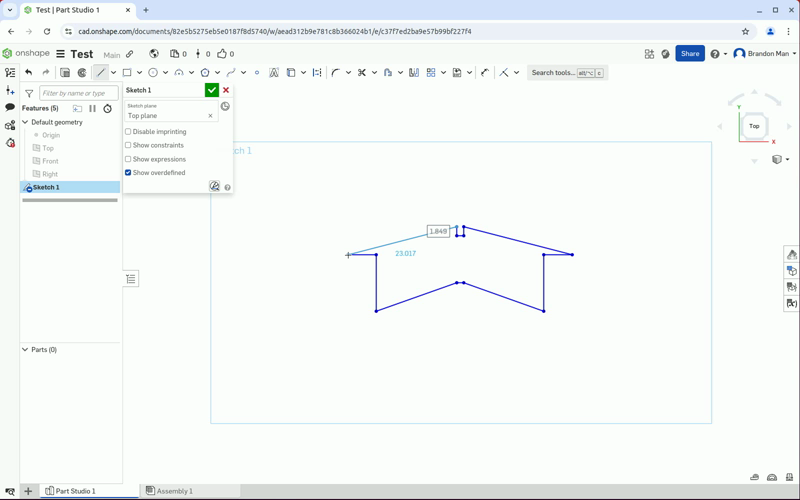
key_up(shift)
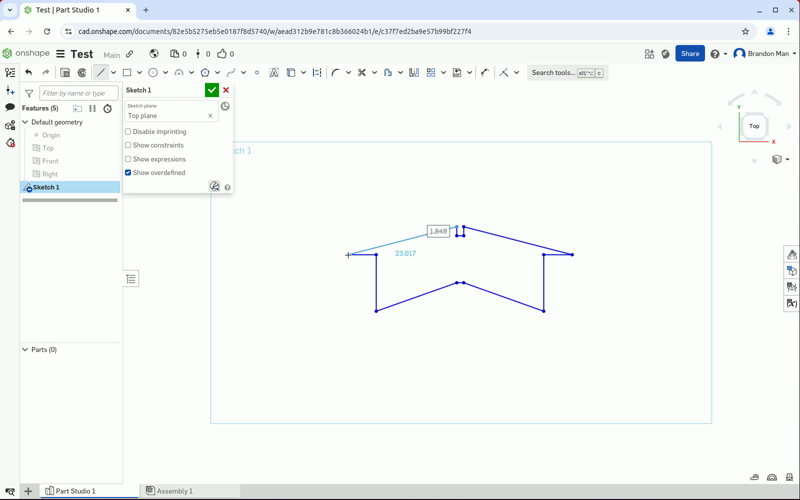
click(348, 254)
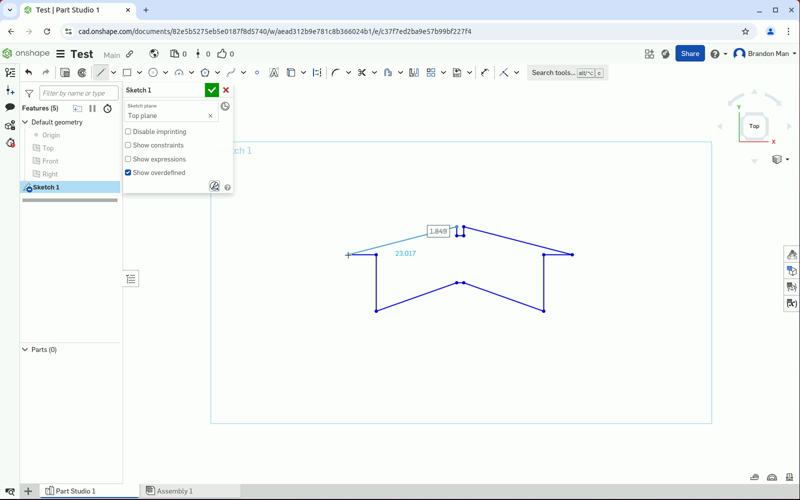
key(esc)
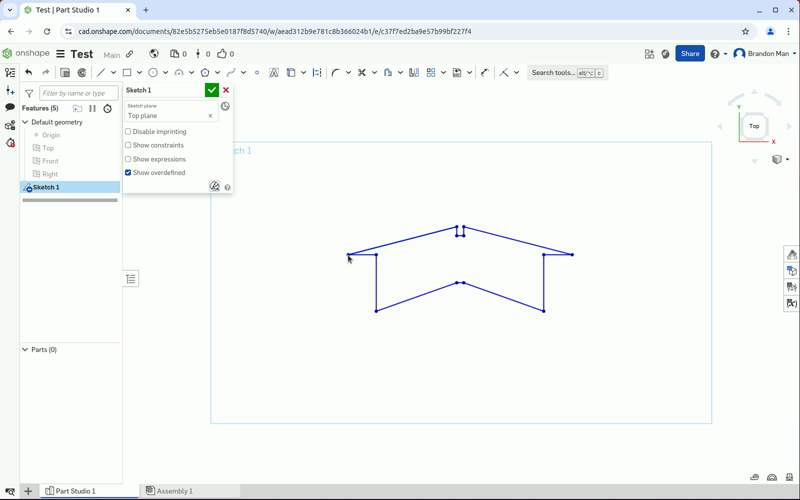
mouse_move(398, 262)
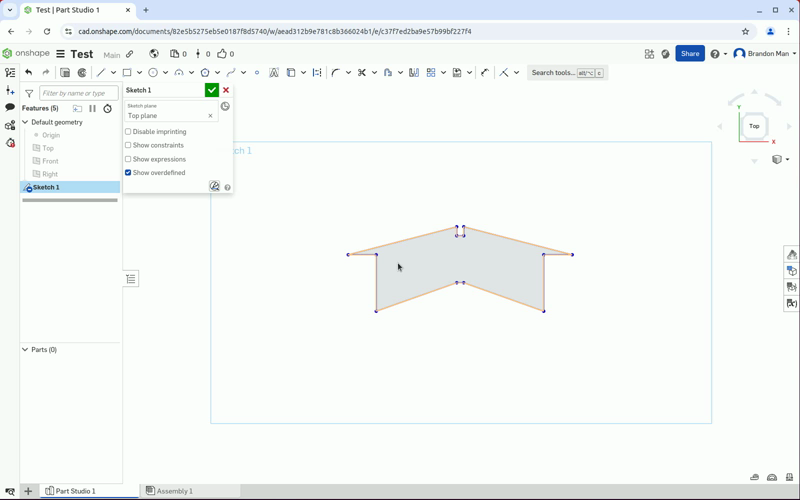
click(398, 262)
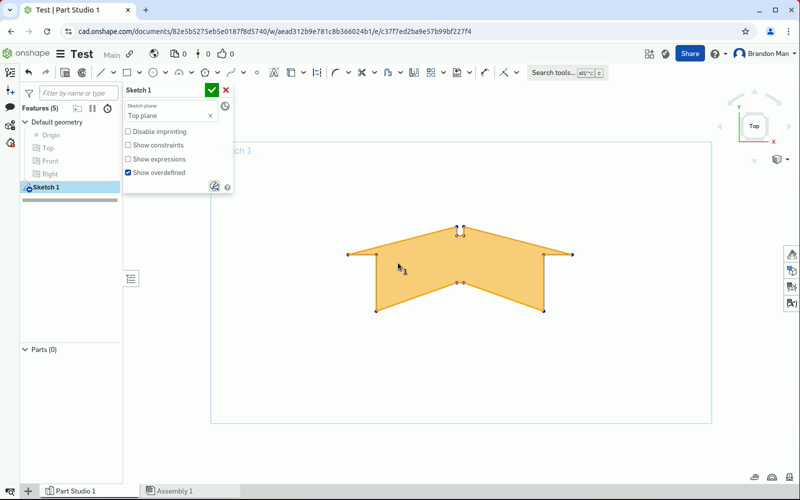
mouse_move(73, 352)
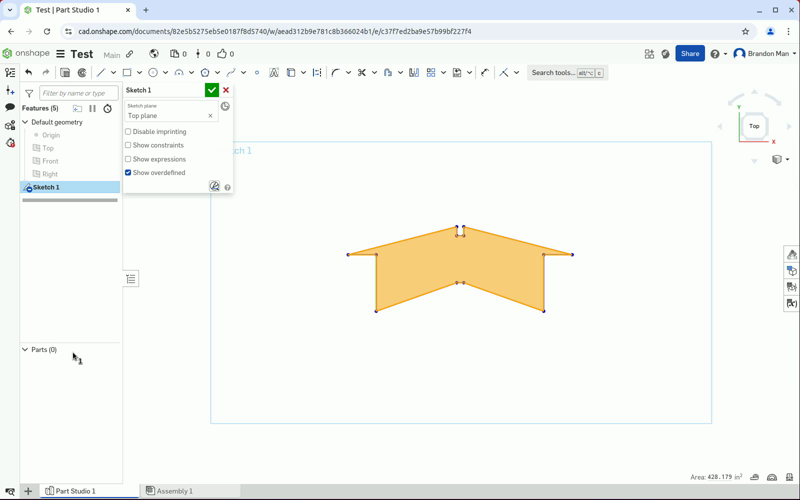
key(shift+y)
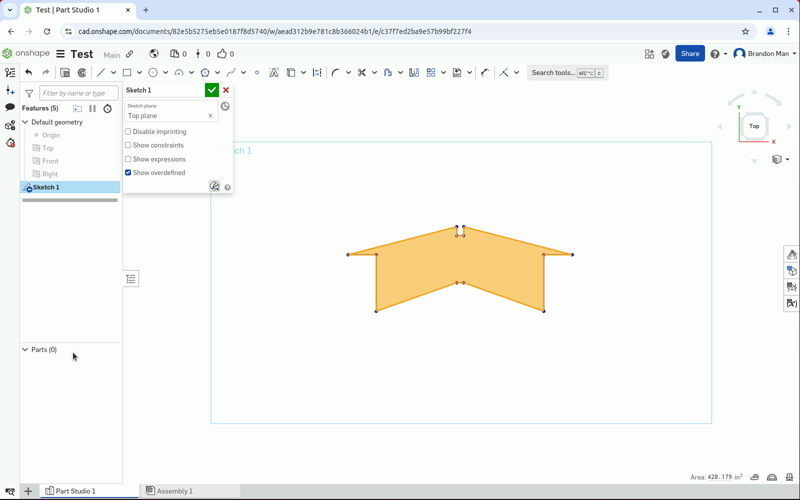
key(shift+e)
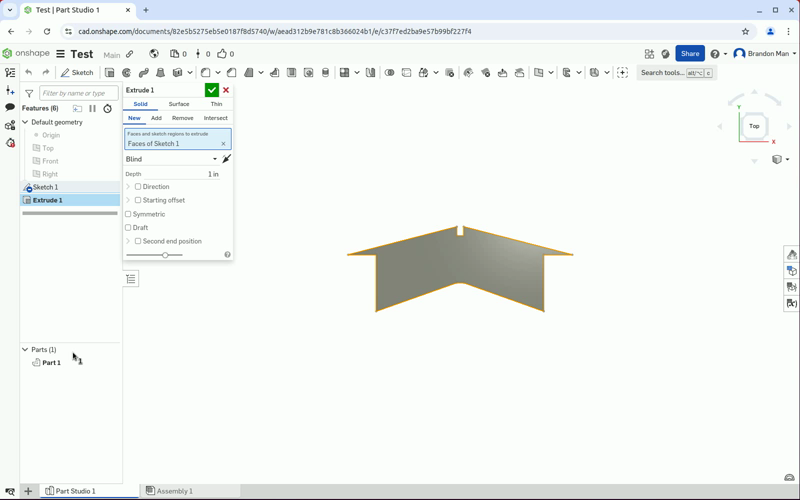
mouse_move(143, 106)
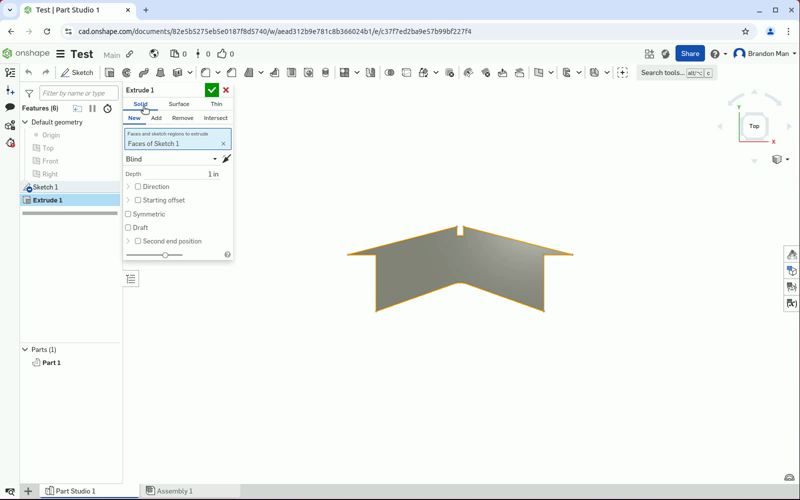
click(143, 106)
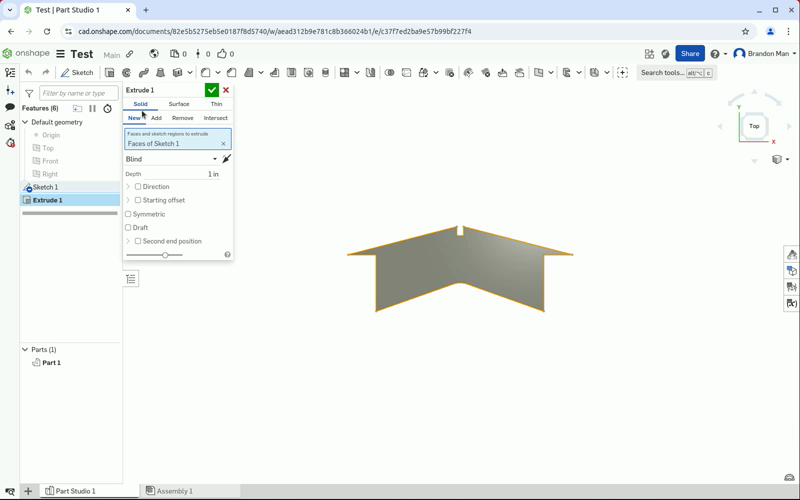
mouse_move(137, 120)
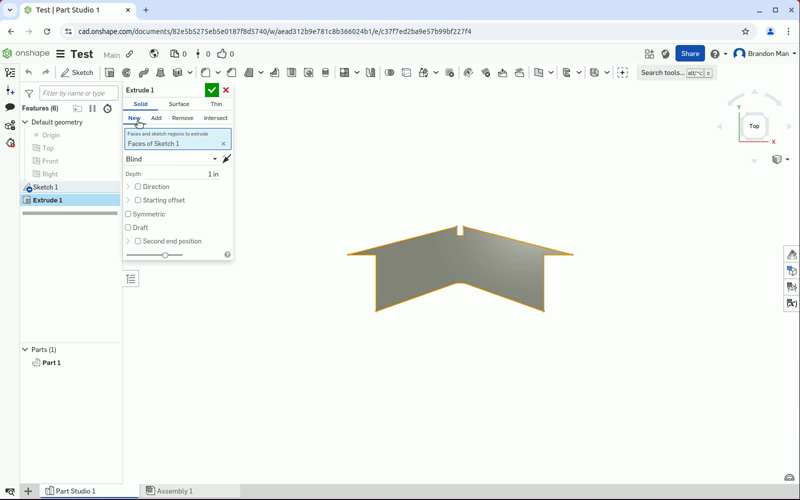
click(137, 120)
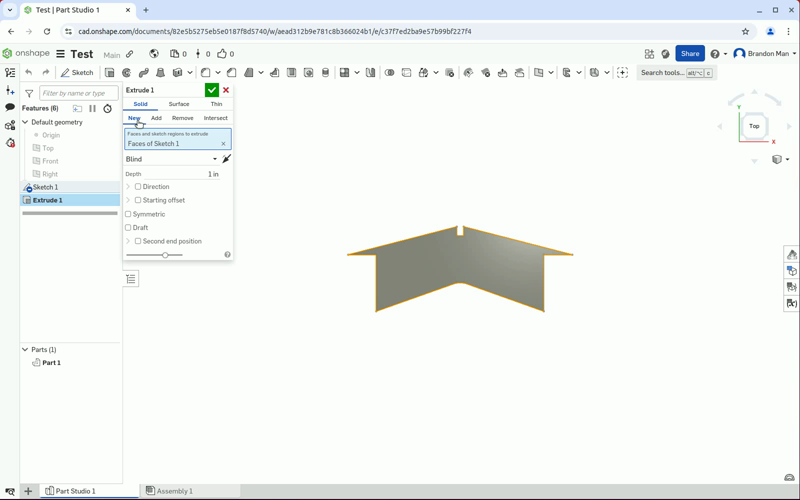
key(tab, 4)
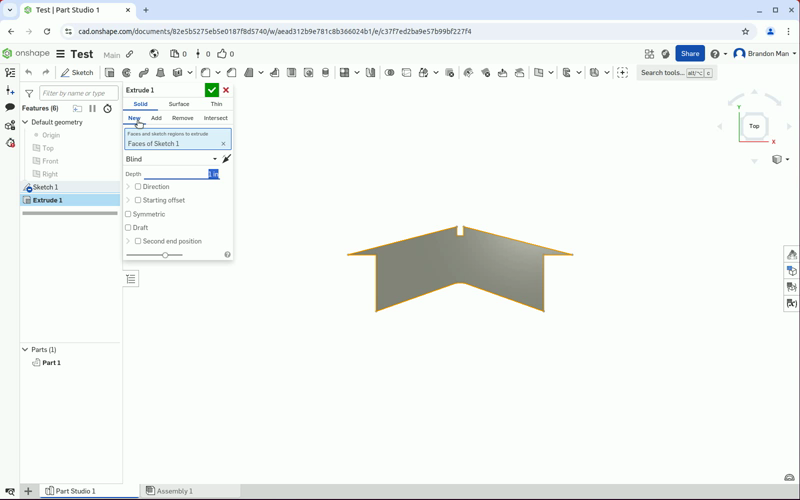
text(3.851)
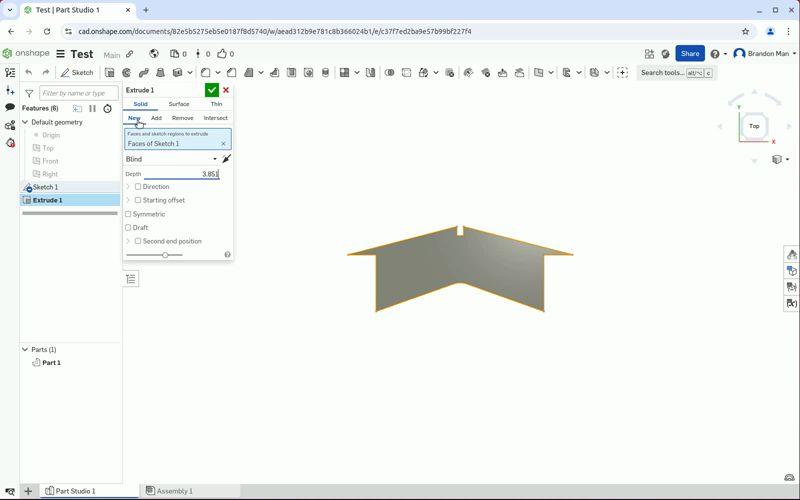
key(enter)
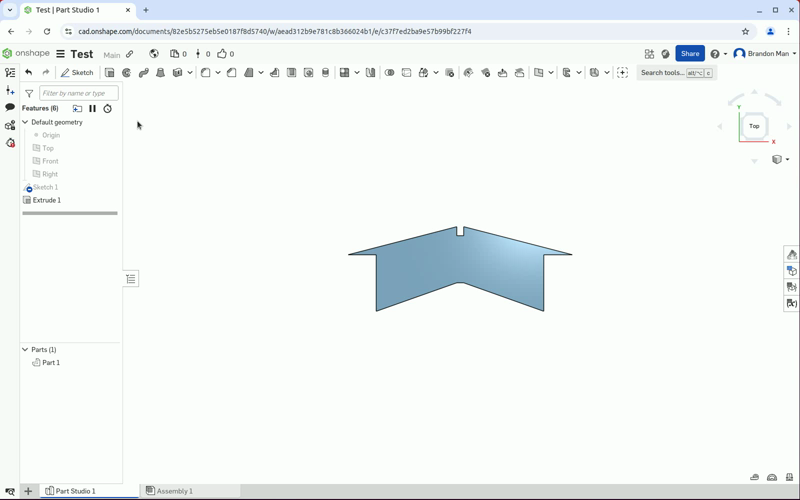
key(shift+h)
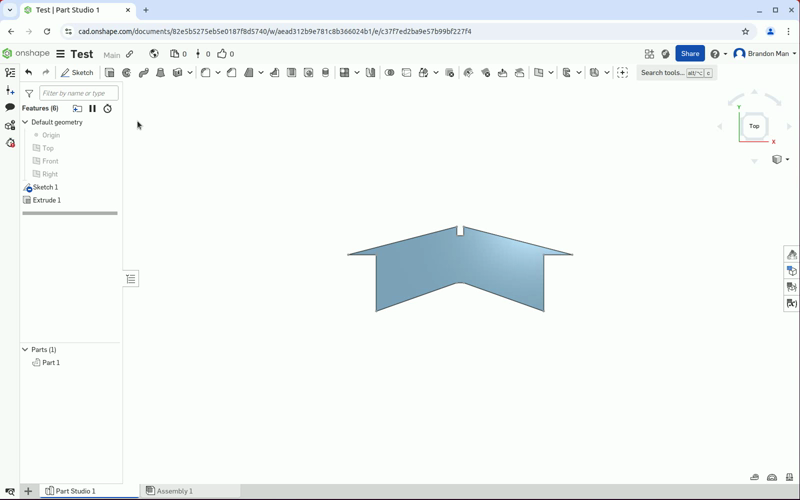
key(shift+h)
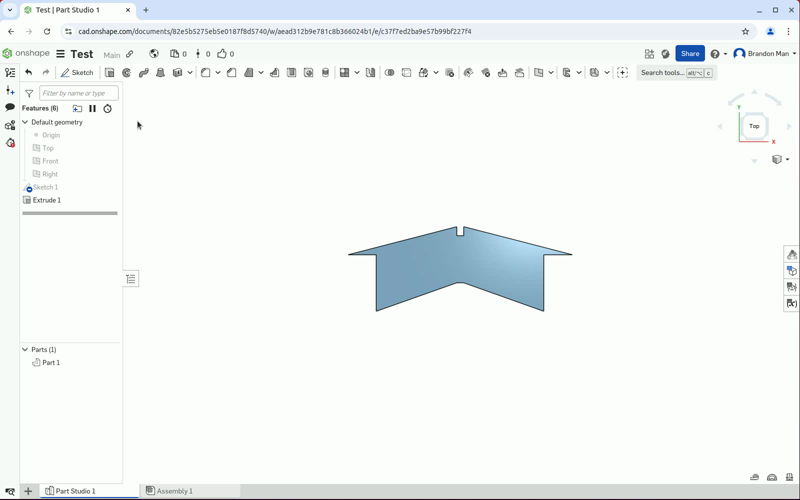
mouse_move(73, 189)
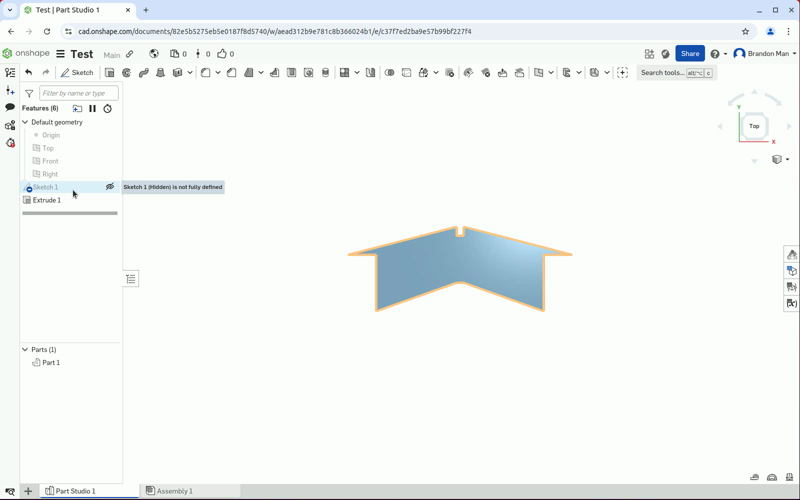
click(73, 189)
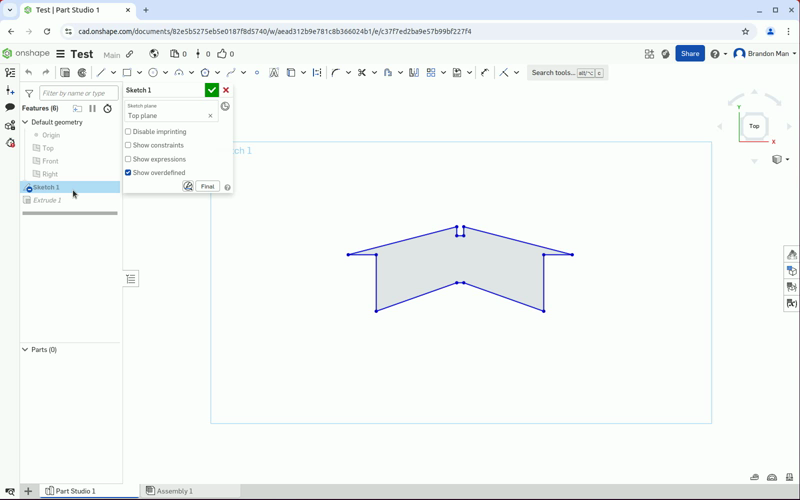
mouse_move(229, 92)
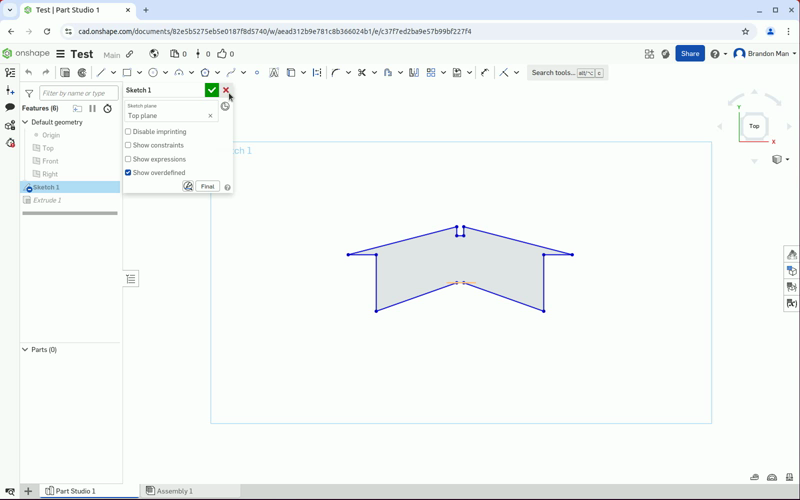
click(229, 92)
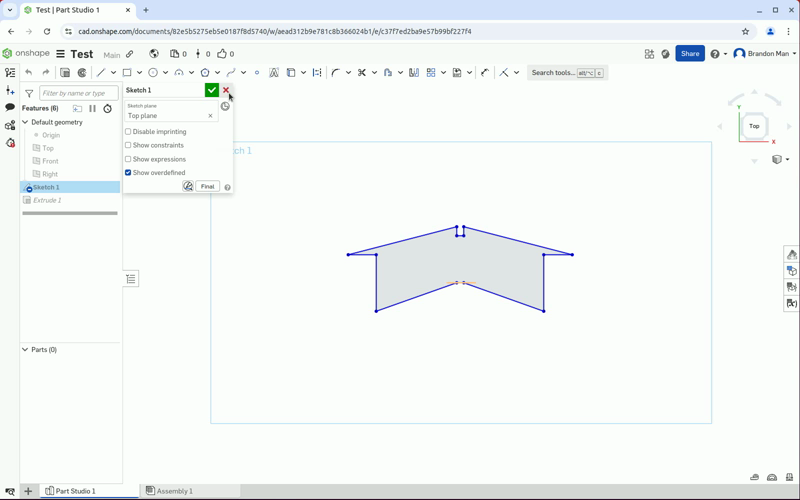
key(shift+s)
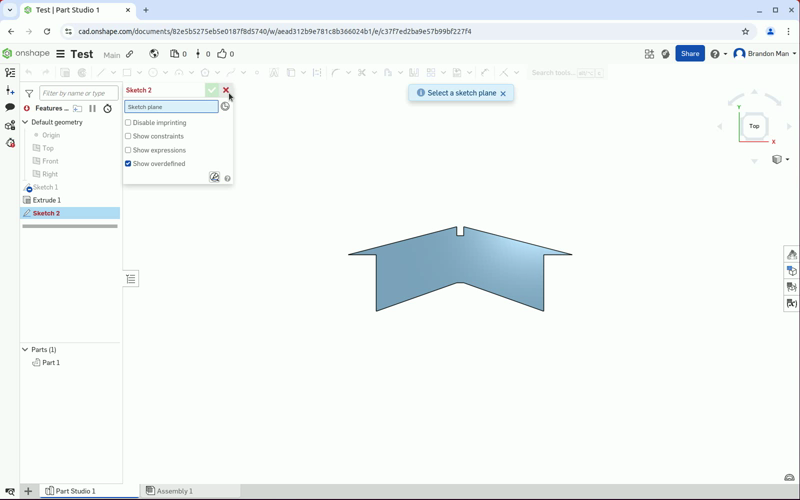
mouse_move(73, 150)
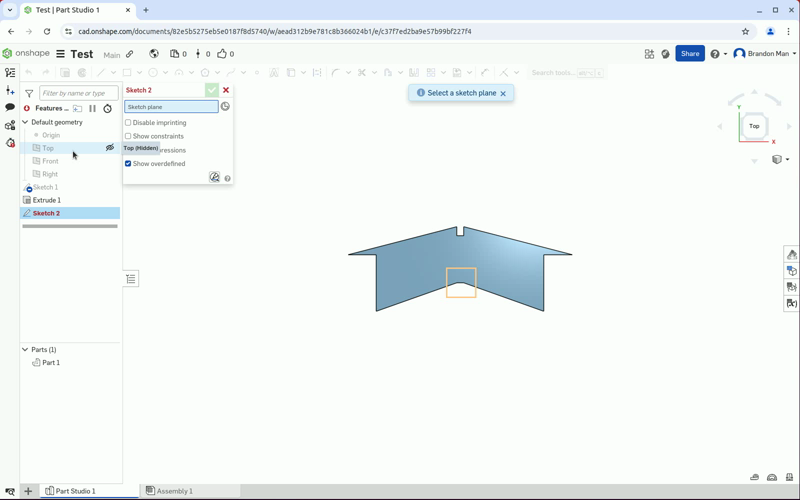
click(73, 150)
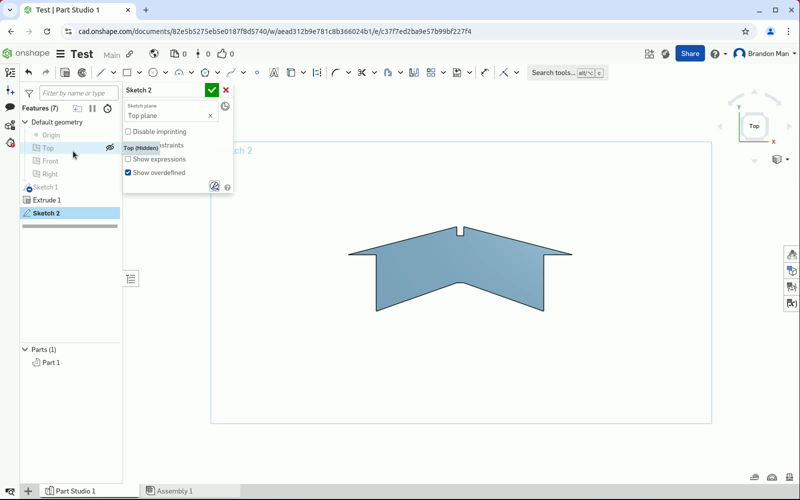
mouse_move(73, 352)
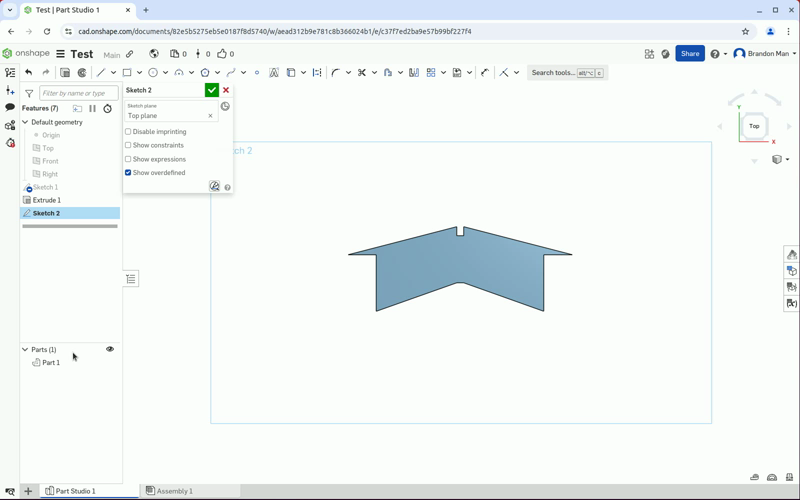
key(y)
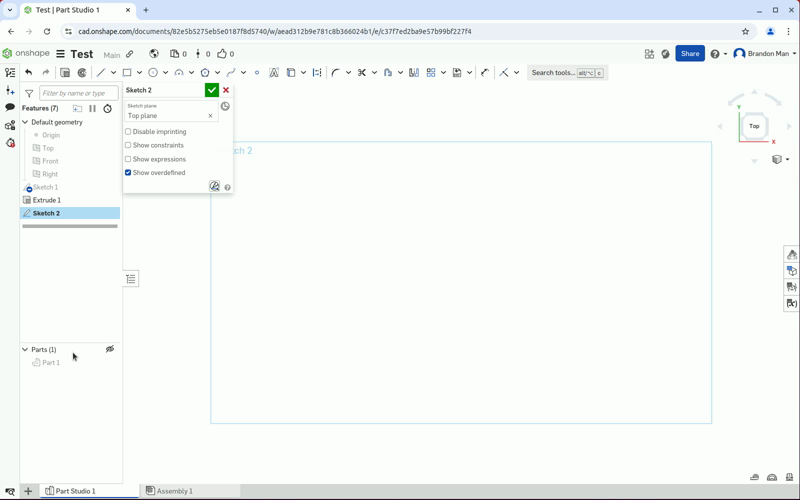
key(l)
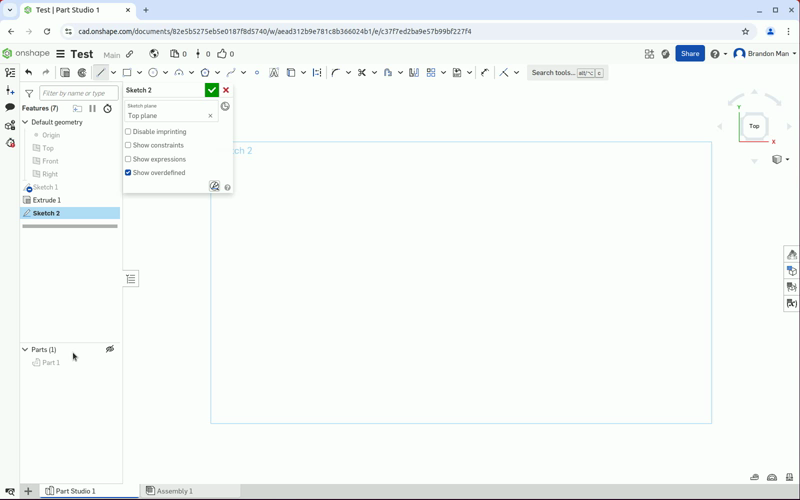
key_down(shift)
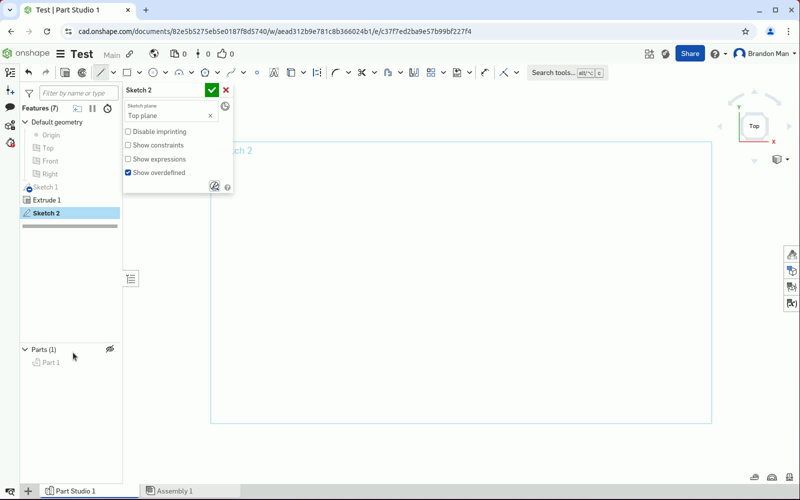
mouse_move(456, 233)
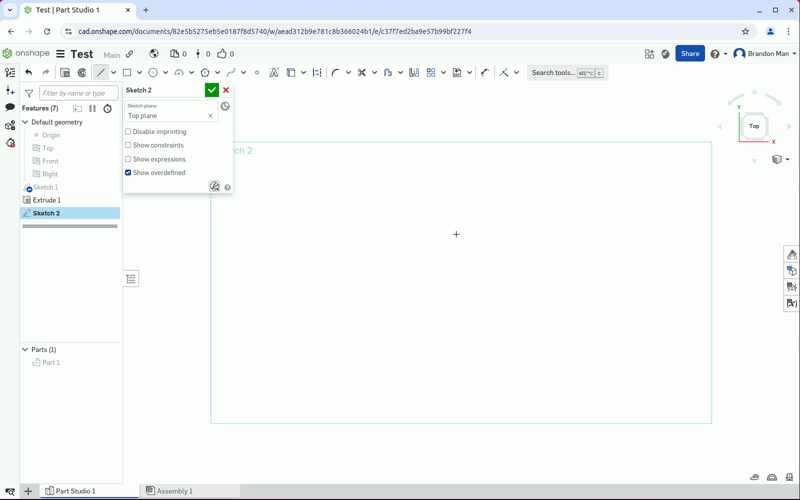
click(456, 233)
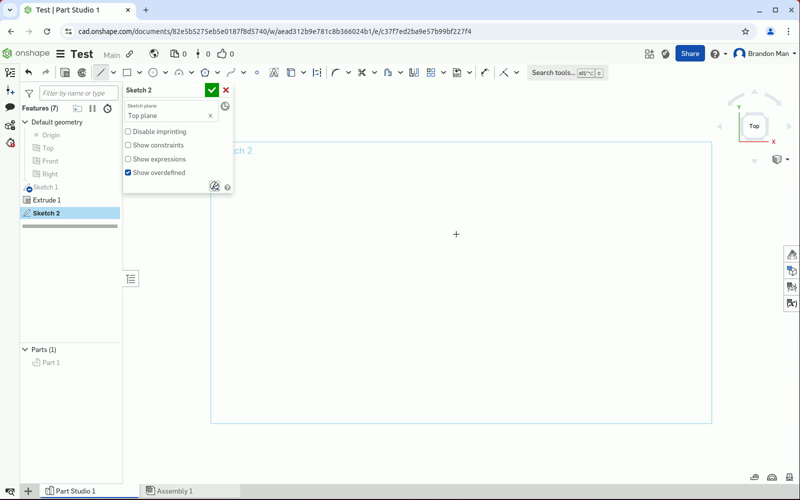
key_up(shift)
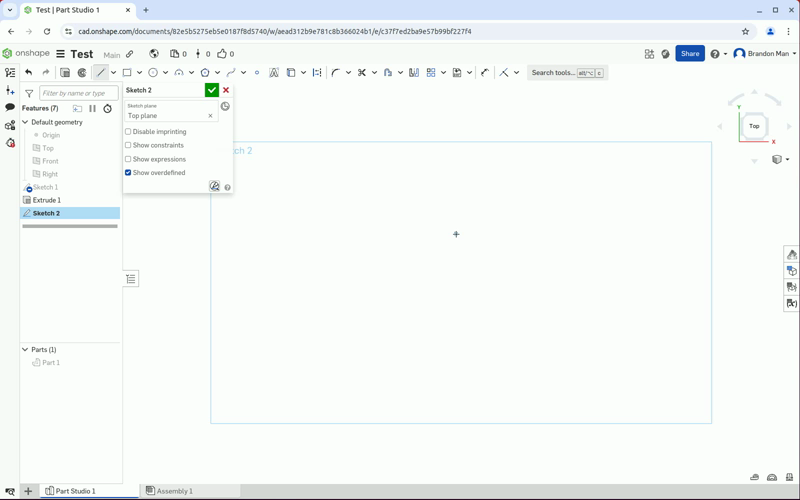
key_down(shift)
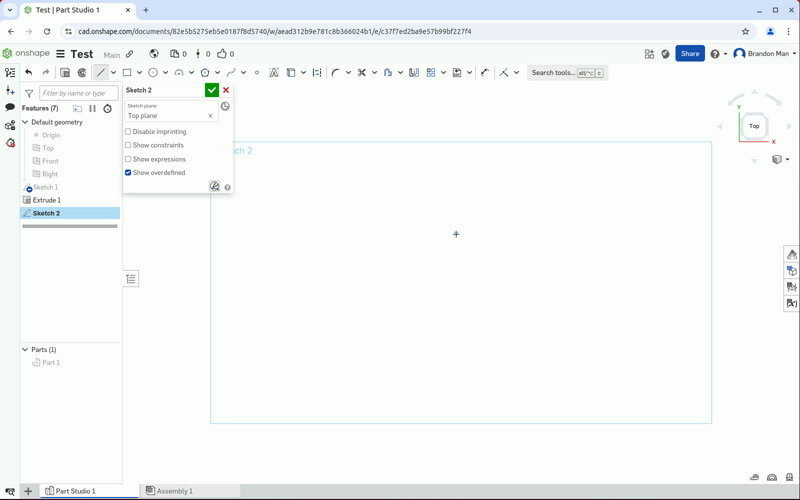
mouse_move(486, 233)
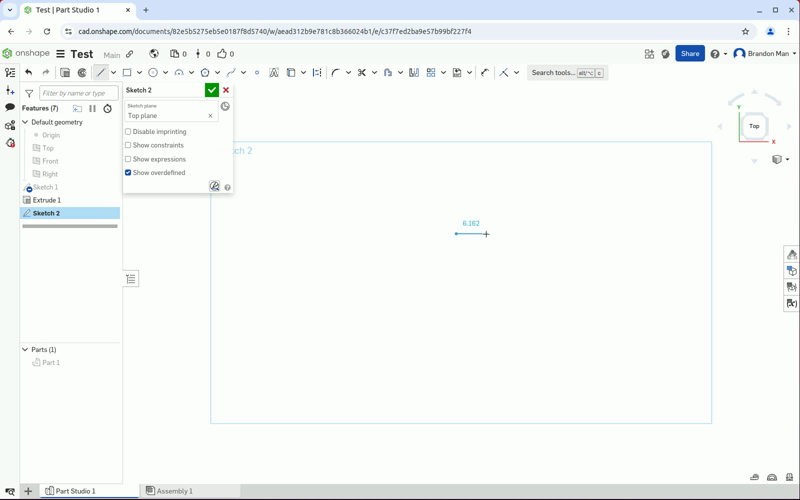
mouse_move(464, 233)
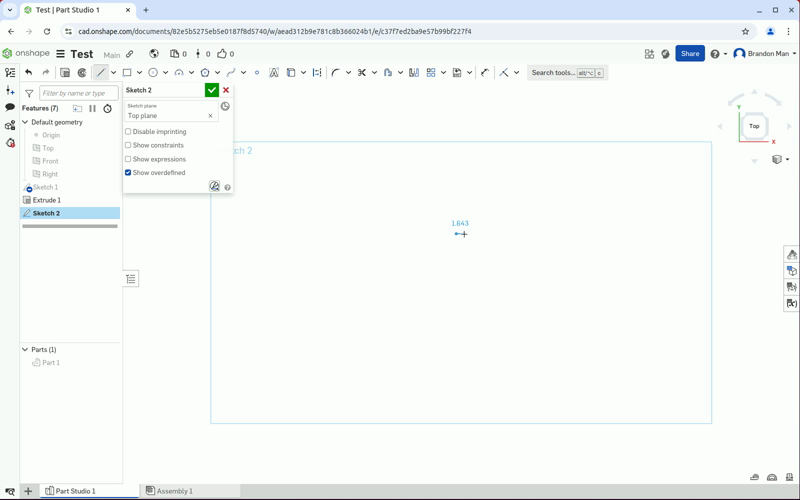
click(464, 233)
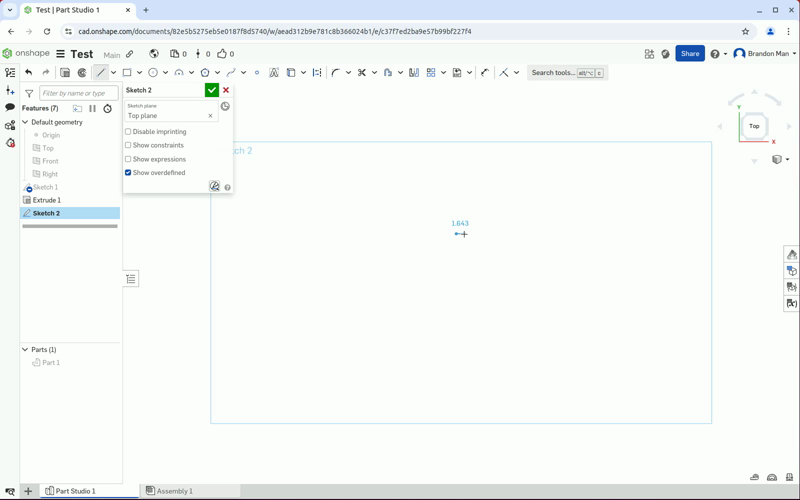
key_up(shift)
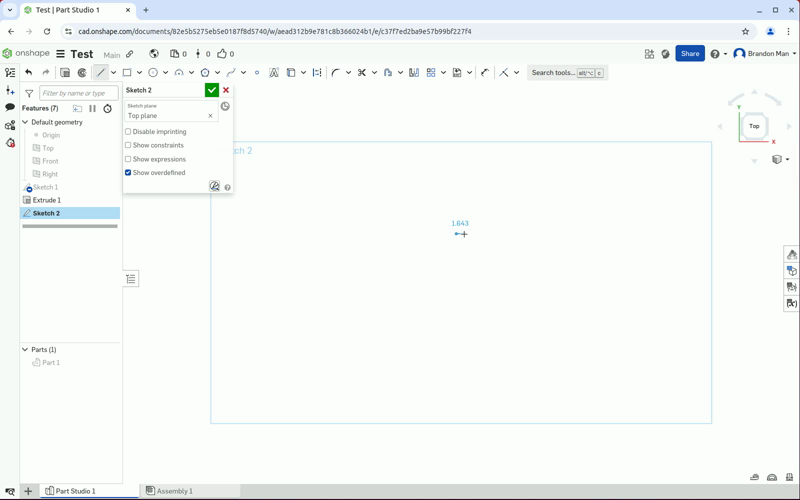
key_down(shift)
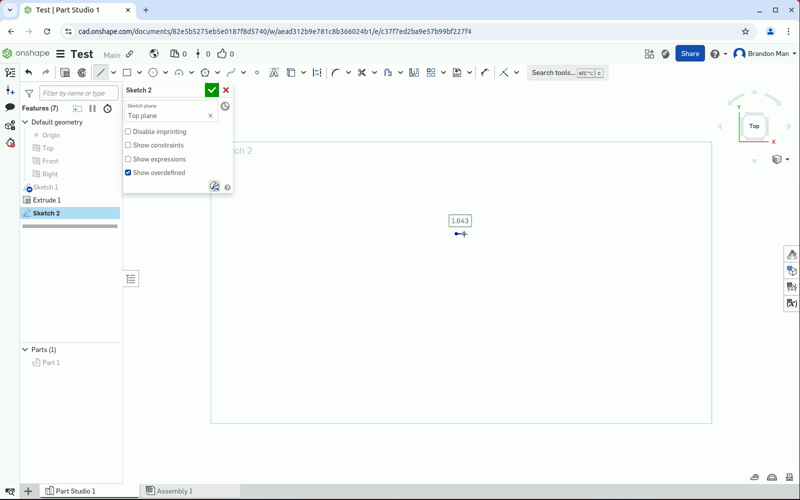
mouse_move(494, 233)
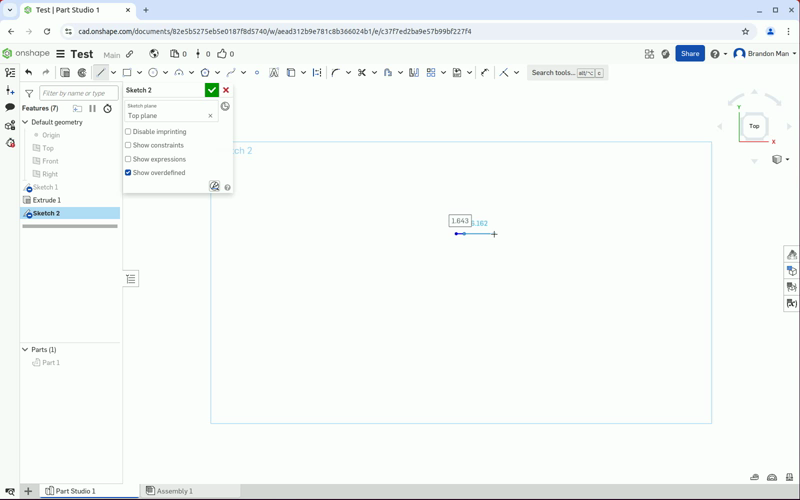
mouse_move(464, 225)
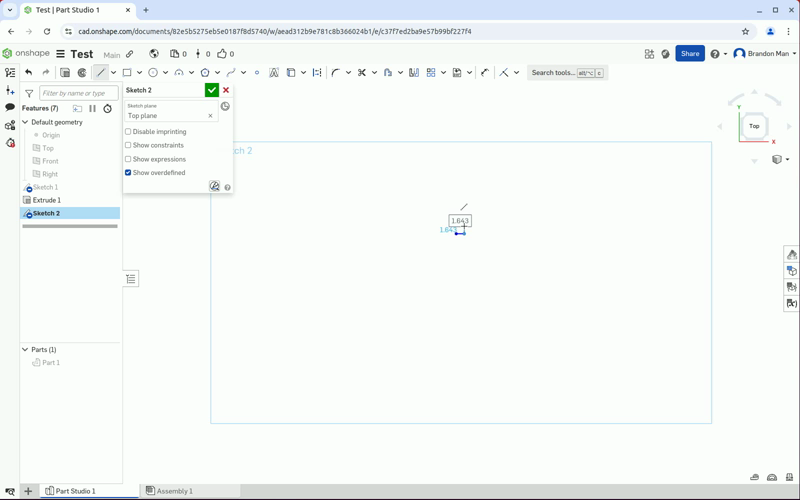
click(464, 225)
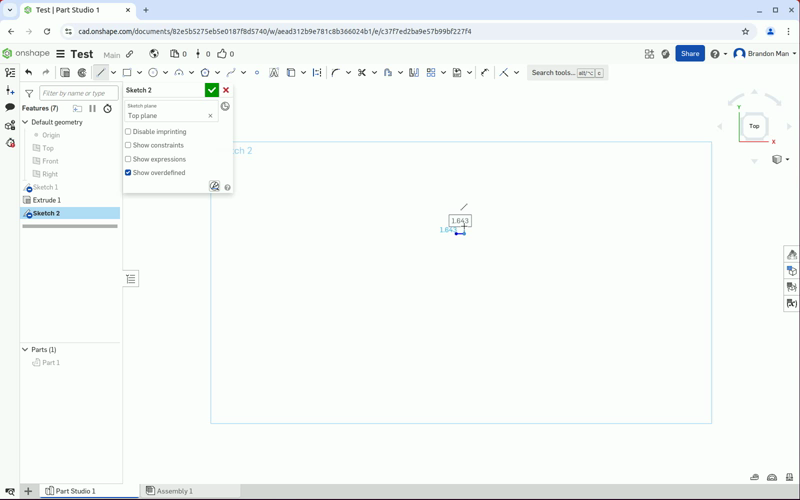
key_up(shift)
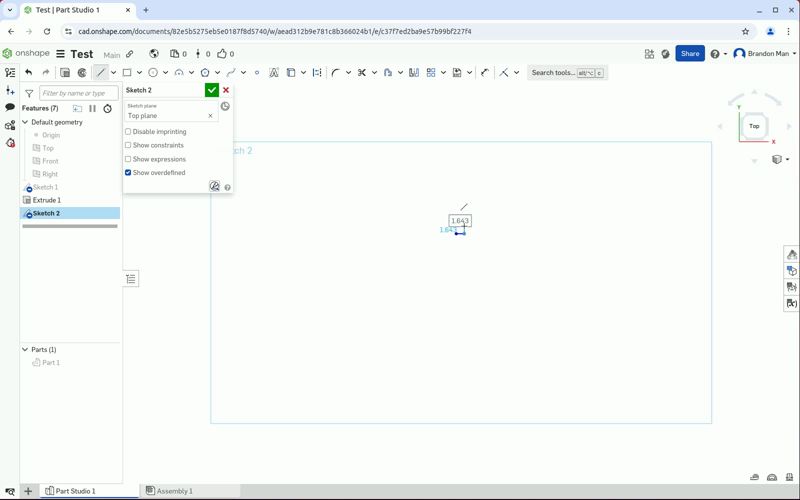
key_down(shift)
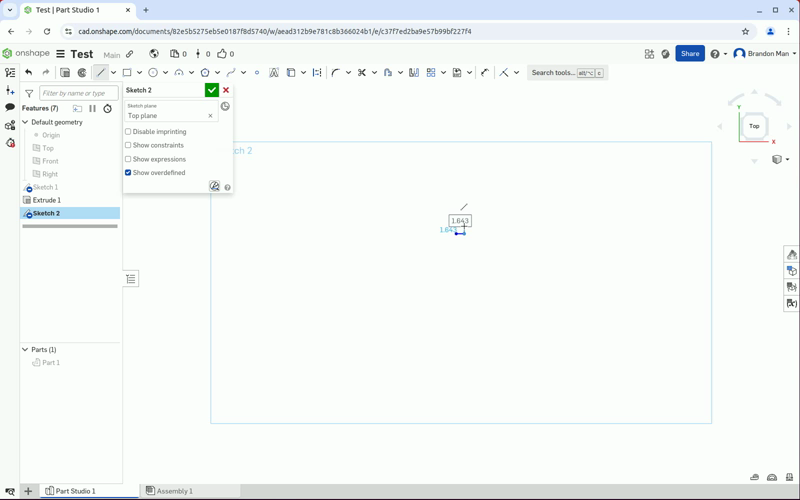
mouse_move(494, 225)
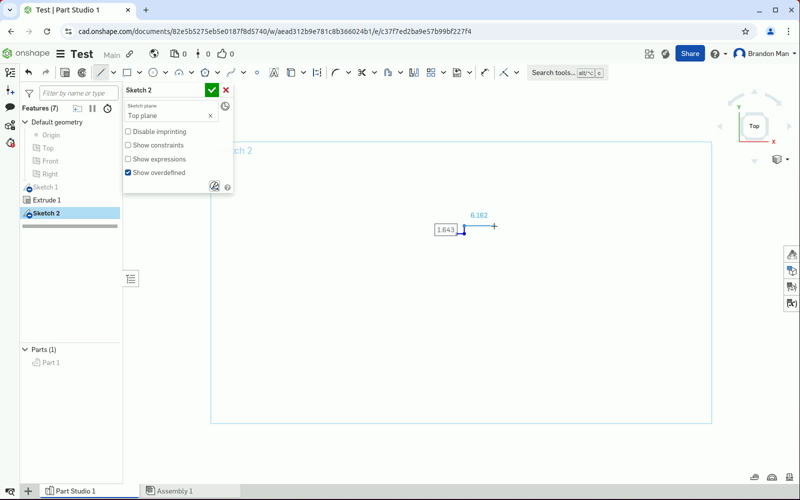
mouse_move(456, 225)
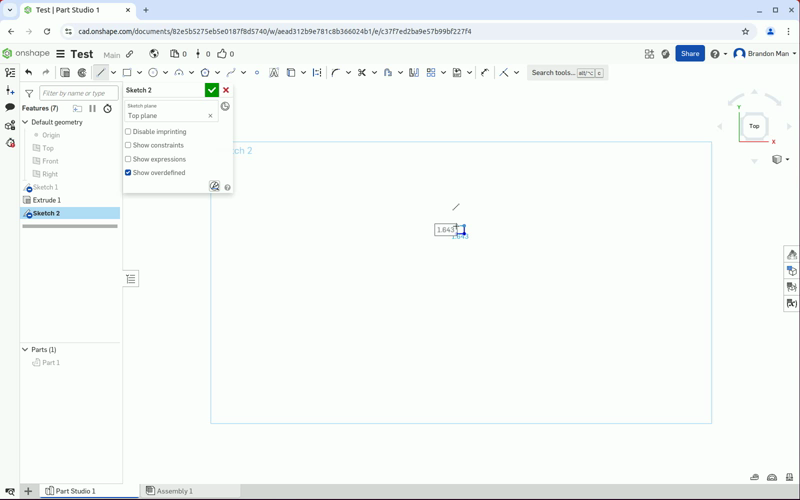
click(456, 225)
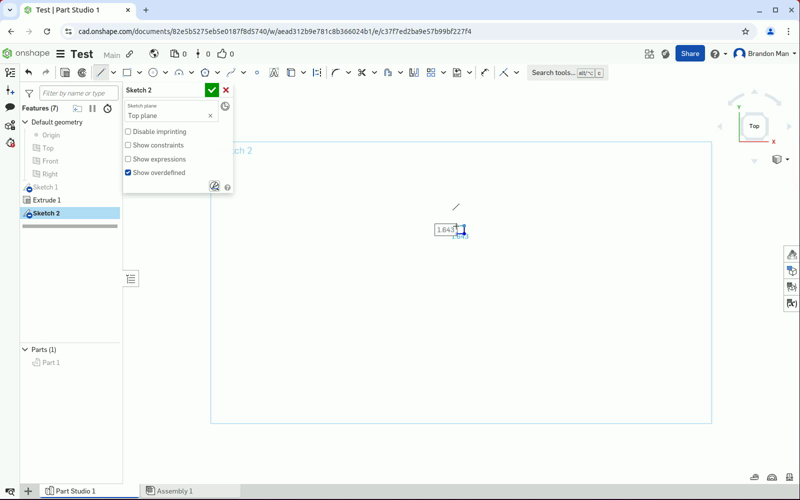
key_up(shift)
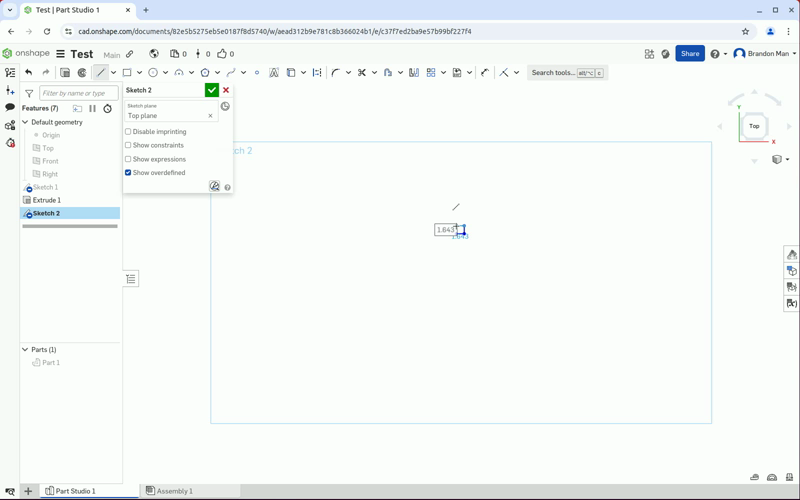
mouse_move(486, 225)
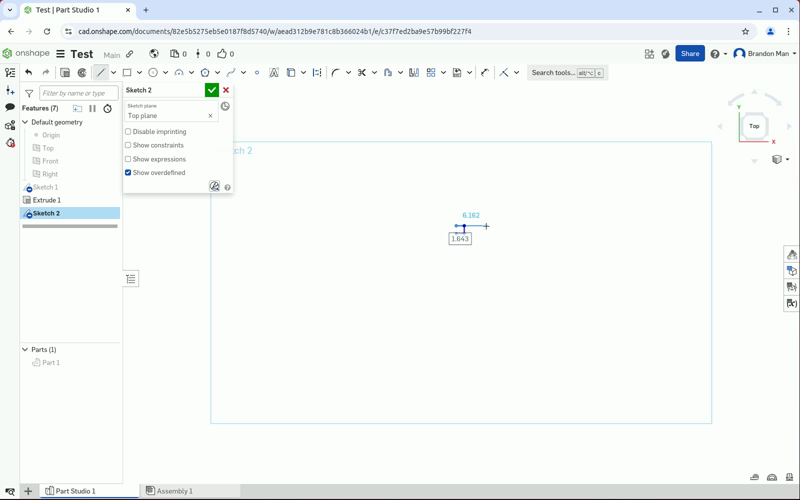
key_down(shift)
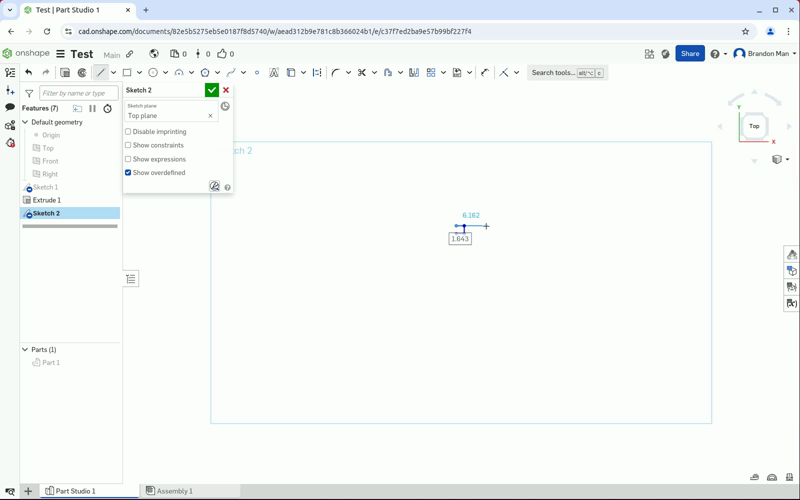
mouse_move(456, 233)
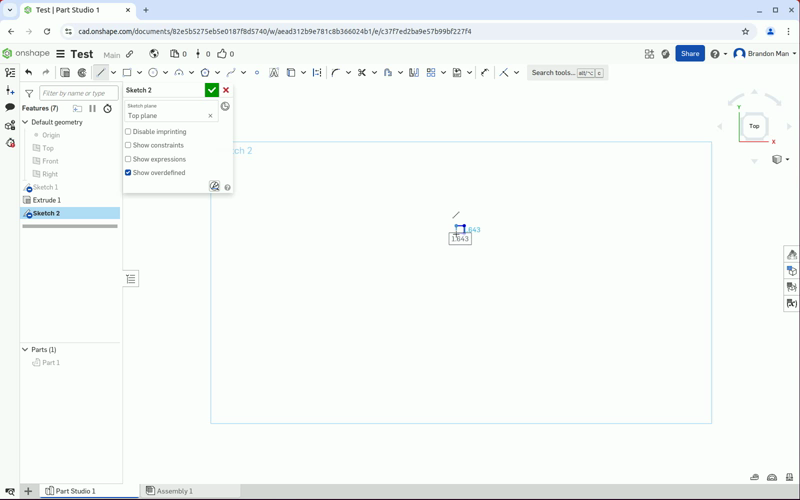
key_up(shift)
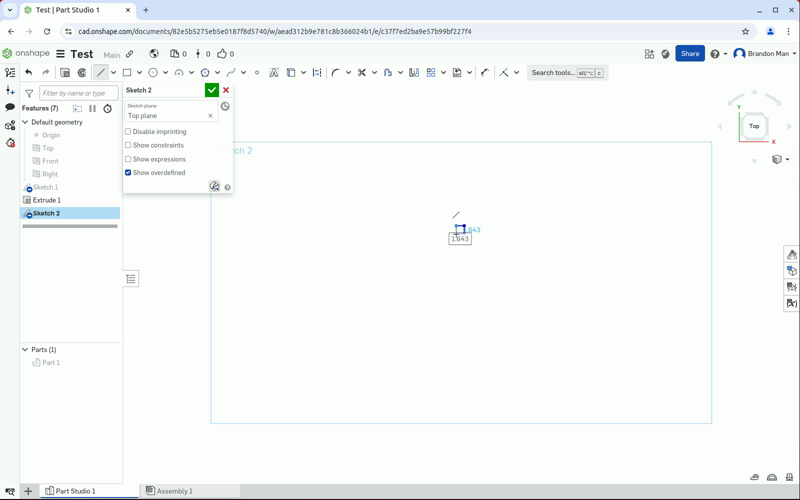
click(456, 233)
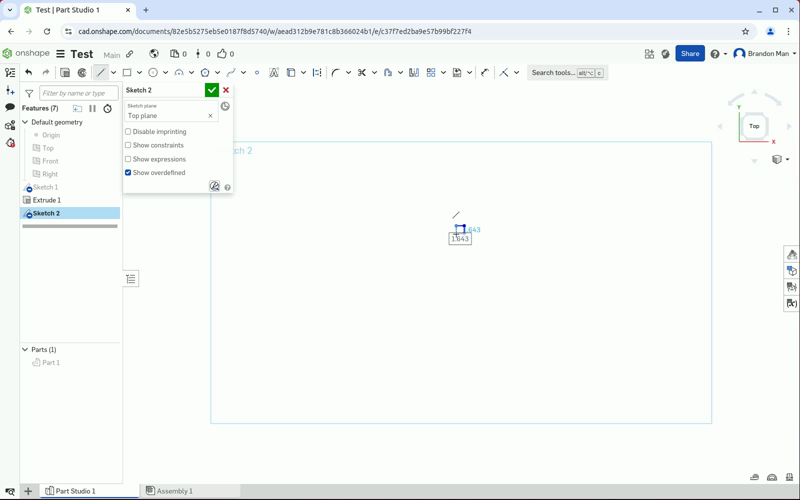
key(esc)
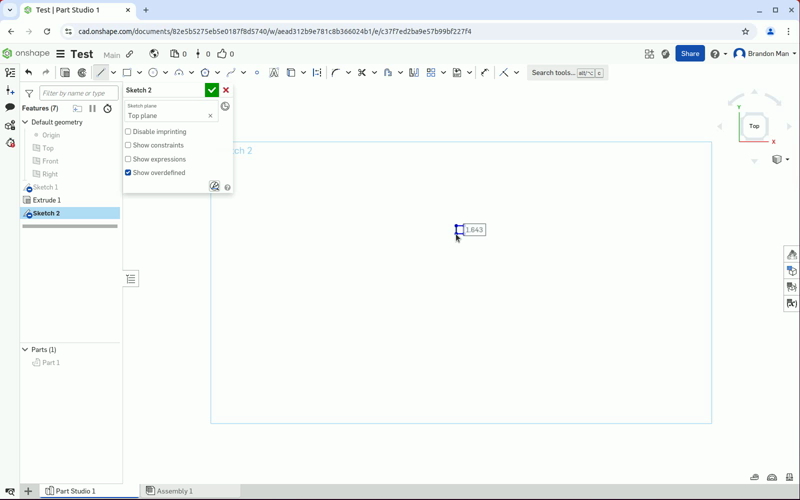
mouse_move(461, 231)
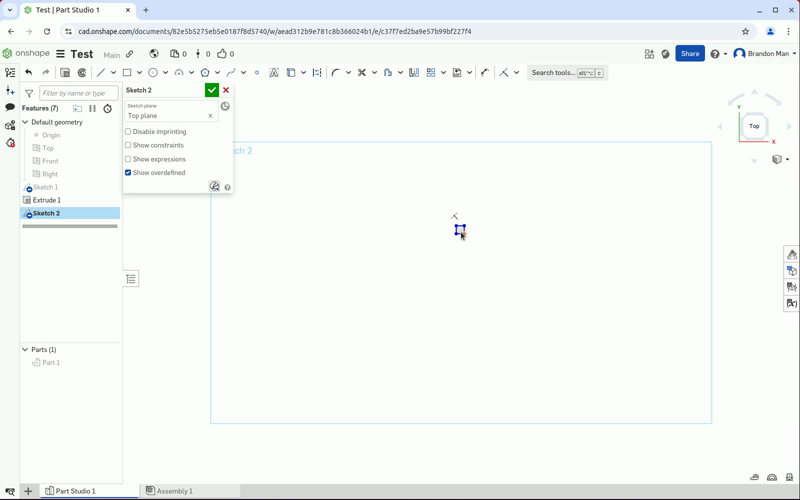
scroll(6)
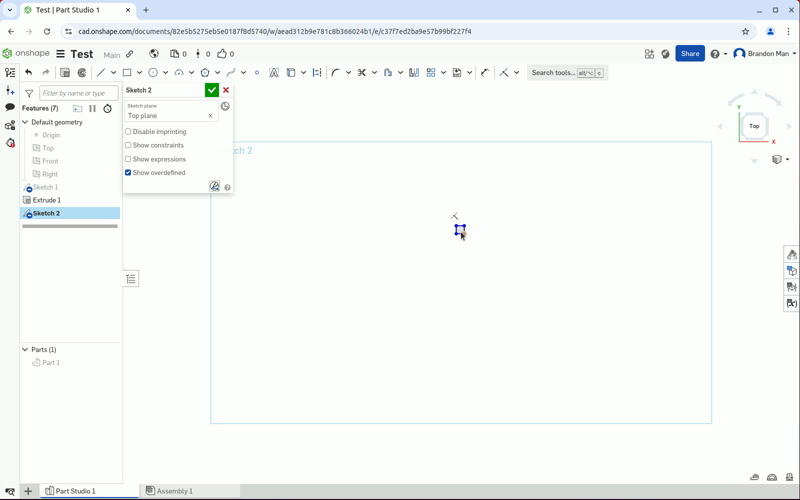
scroll(6)
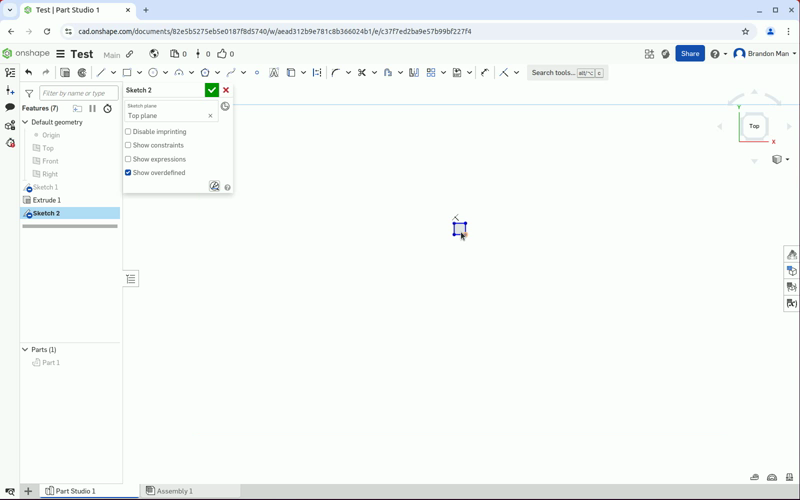
scroll(6)
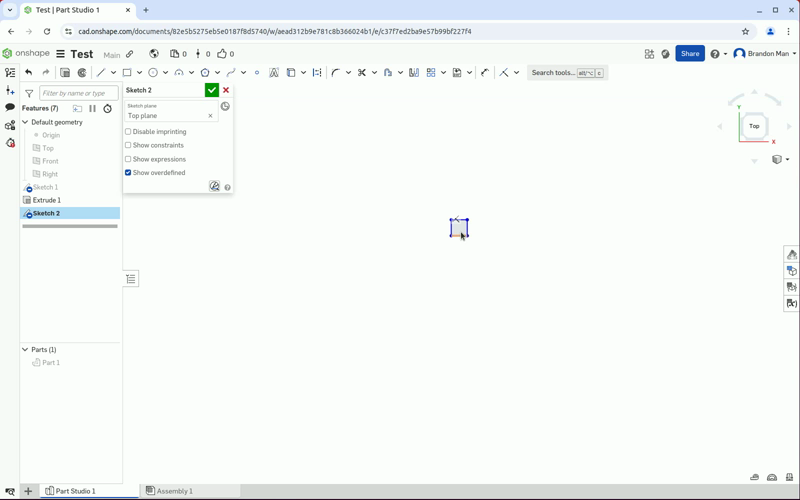
scroll(6)
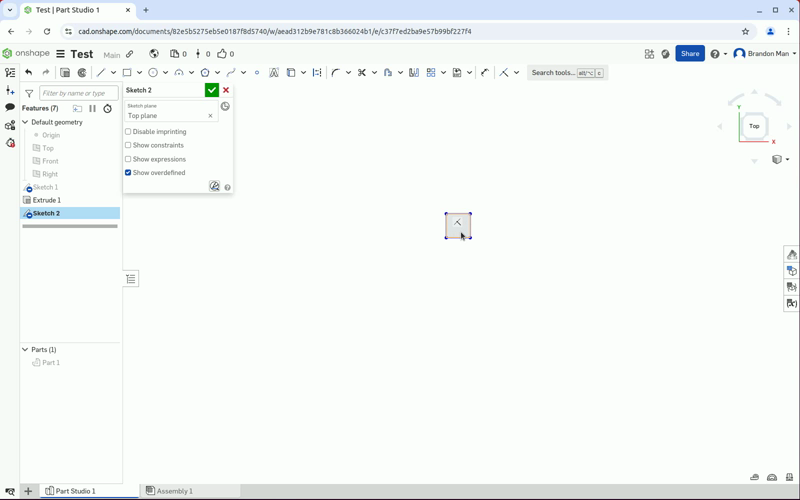
scroll(6)
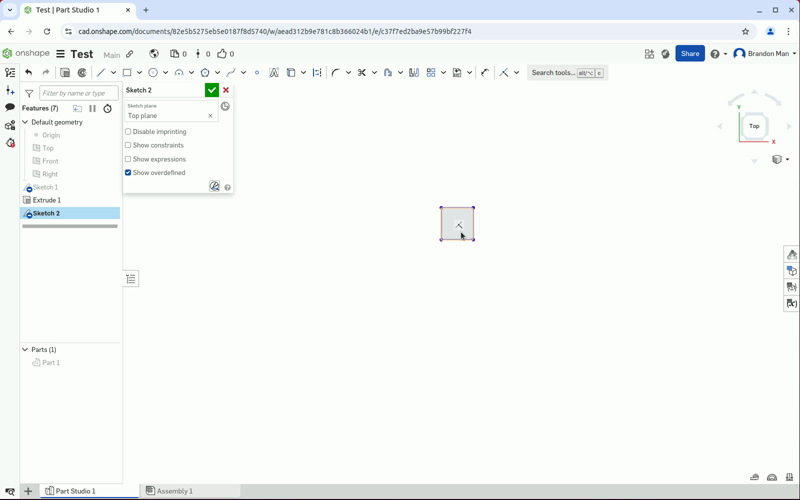
scroll(6)
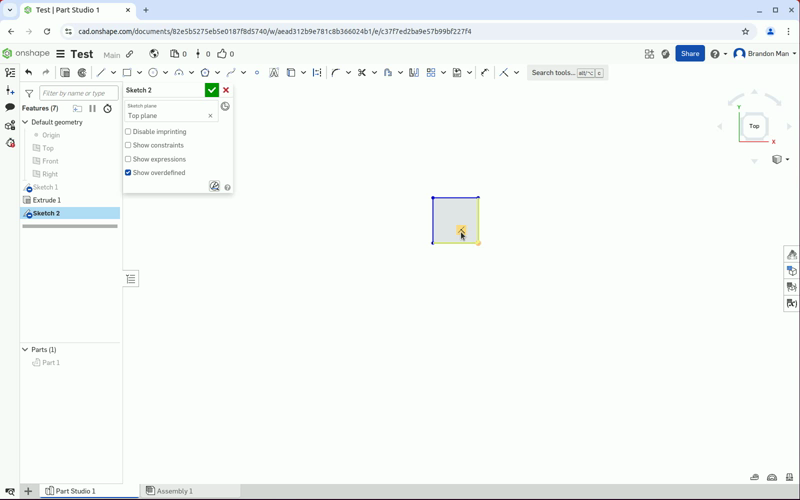
scroll(6)
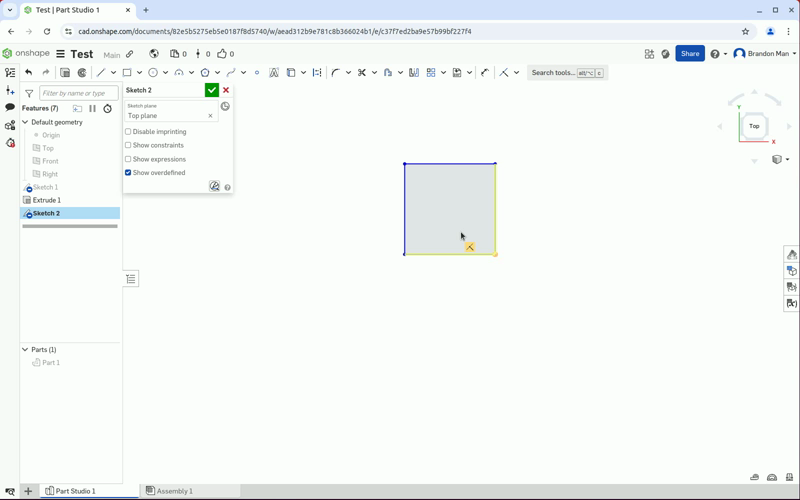
click(461, 231)
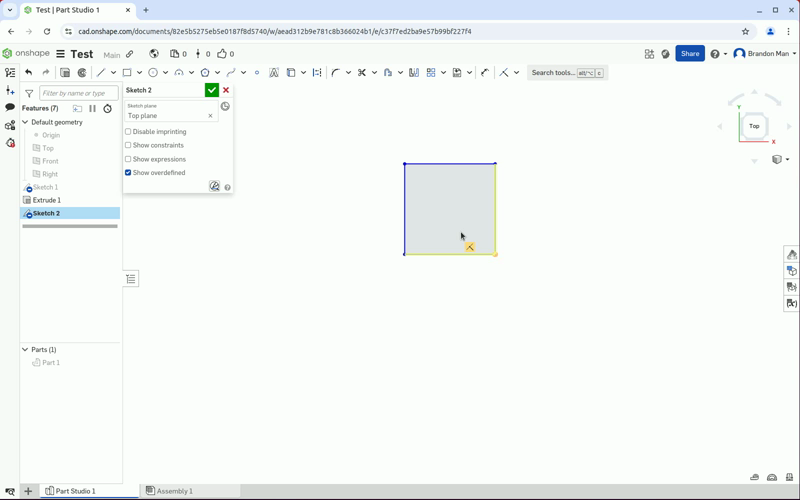
scroll(-6)
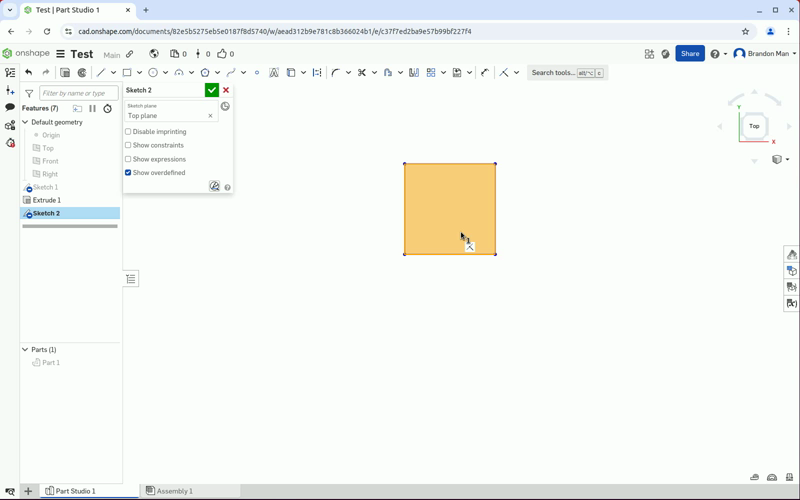
scroll(-6)
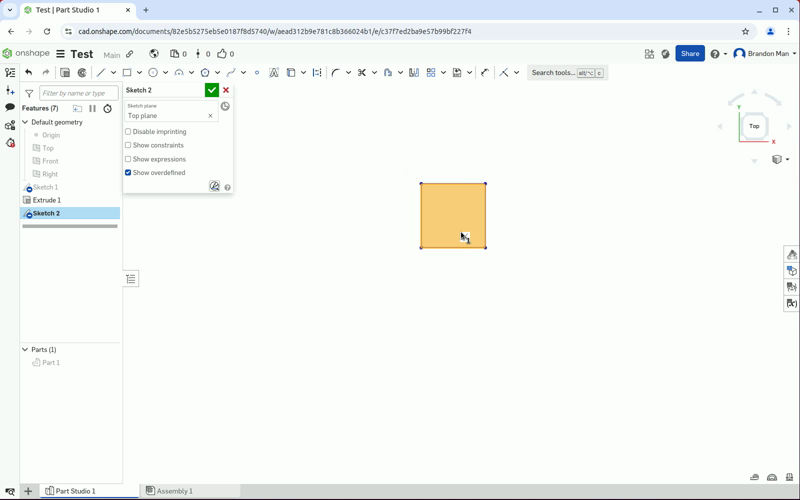
scroll(-6)
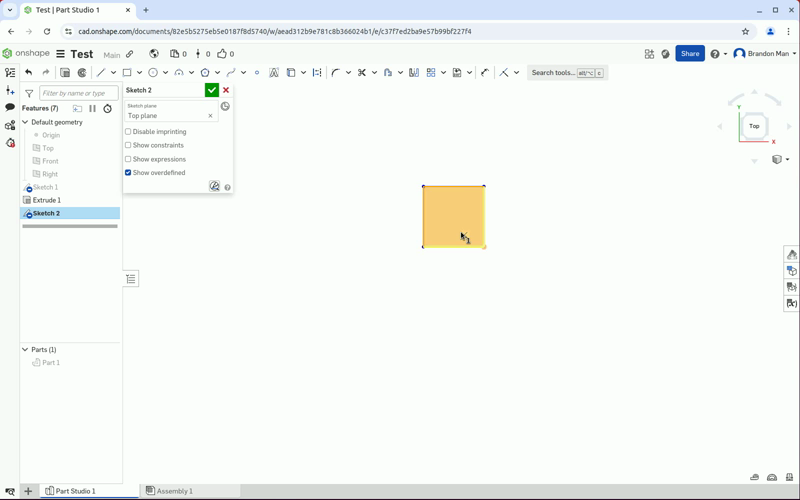
scroll(-6)
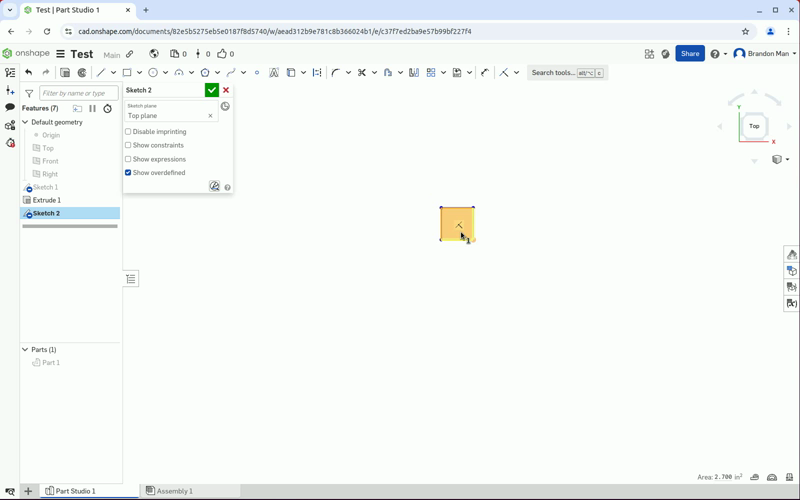
scroll(-6)
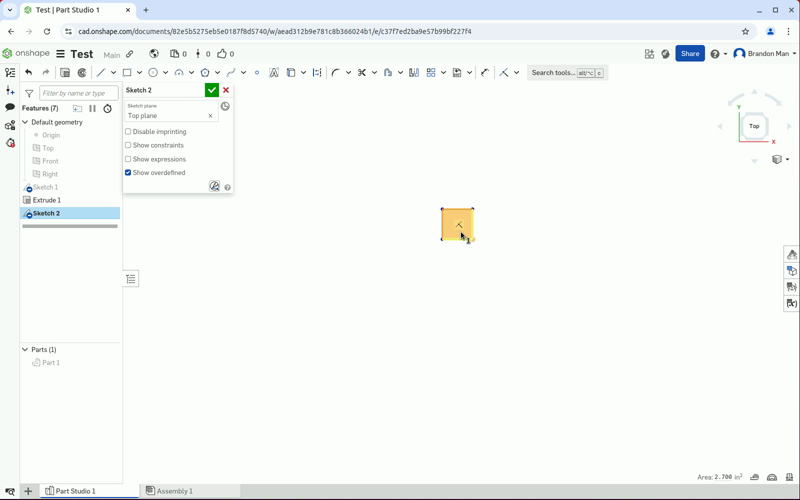
scroll(-6)
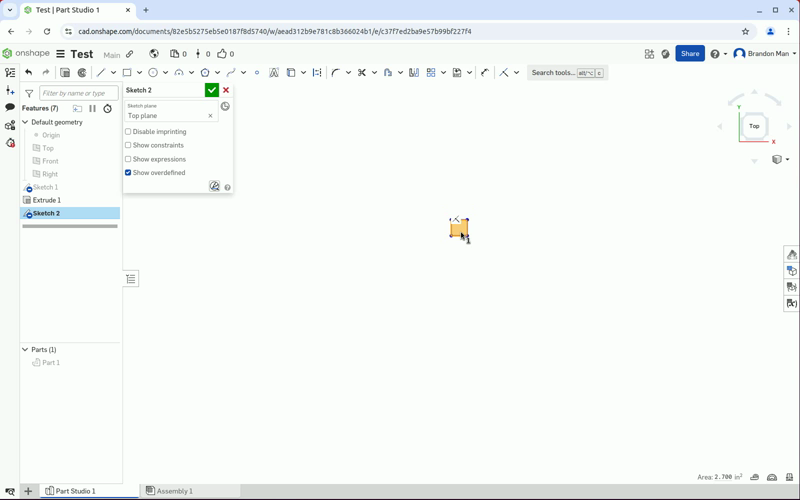
scroll(-6)
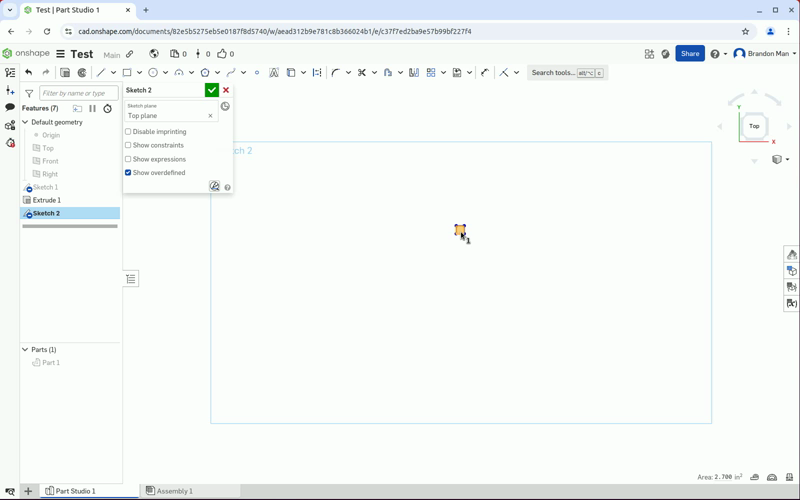
mouse_move(73, 352)
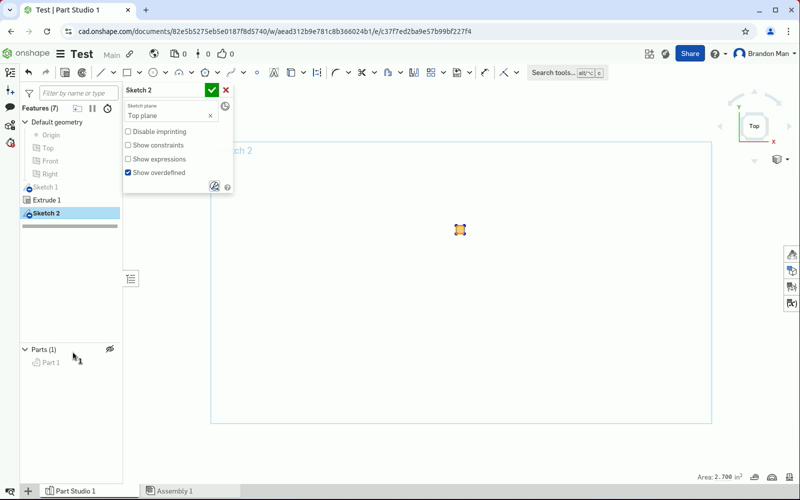
key(shift+y)
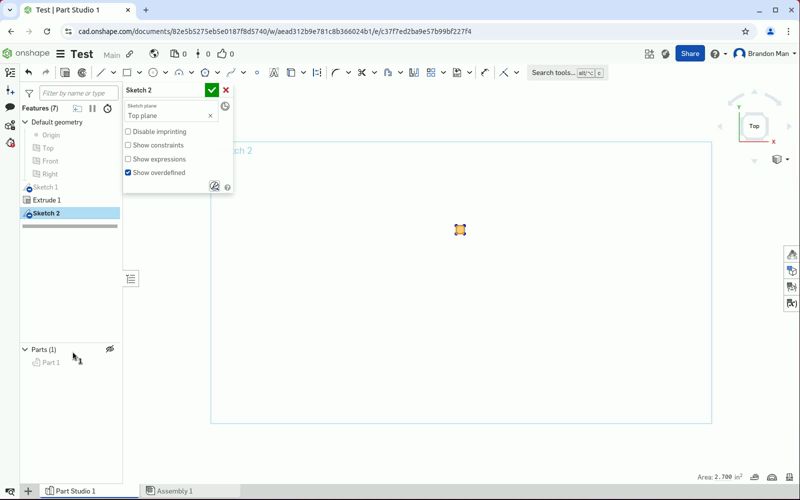
key(shift+e)
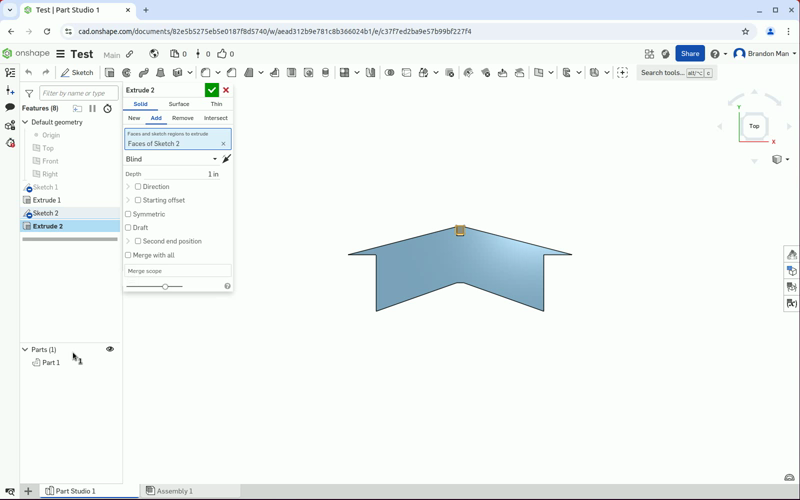
mouse_move(143, 106)
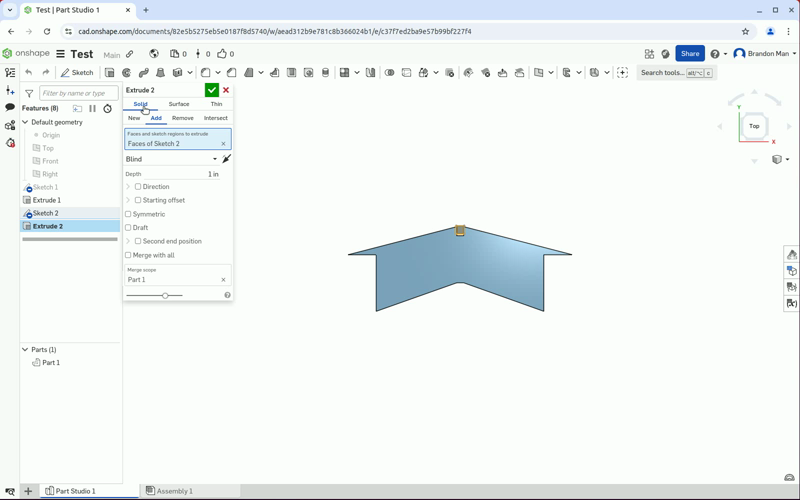
click(143, 106)
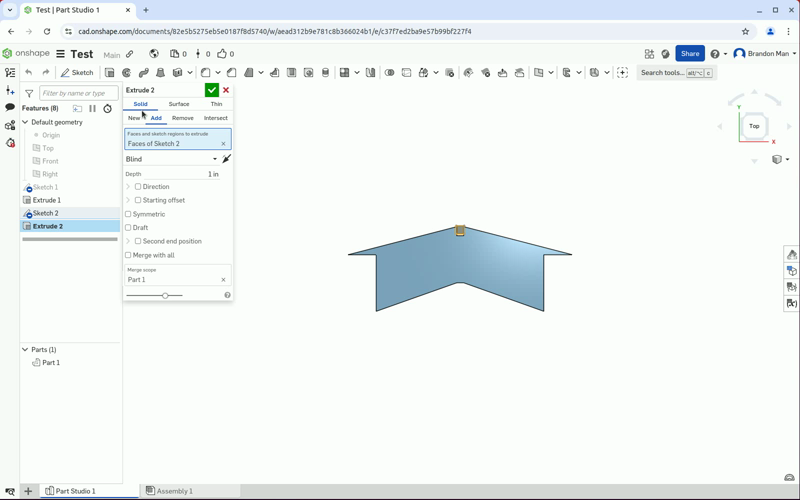
mouse_move(137, 120)
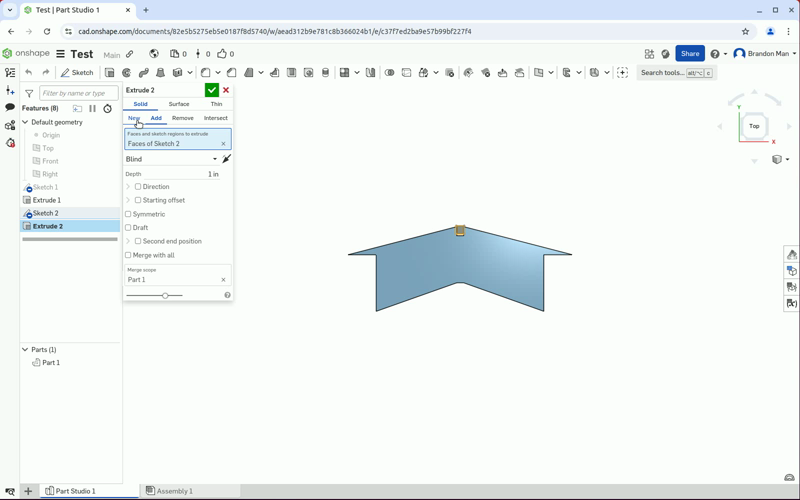
click(137, 120)
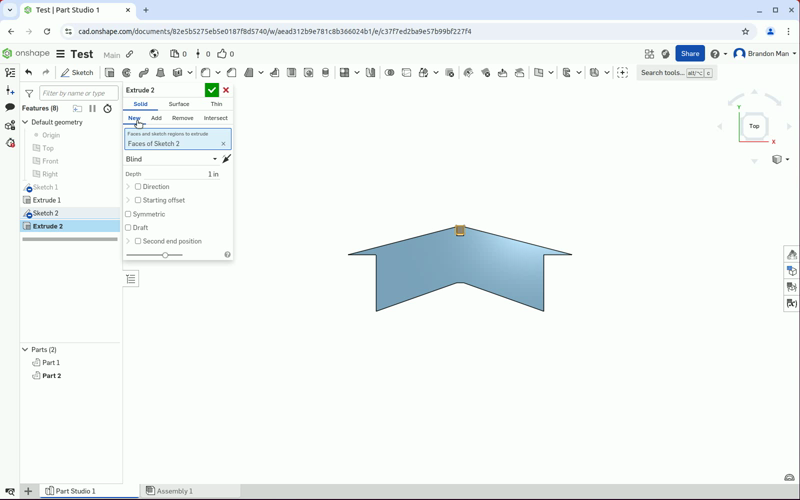
key(tab, 4)
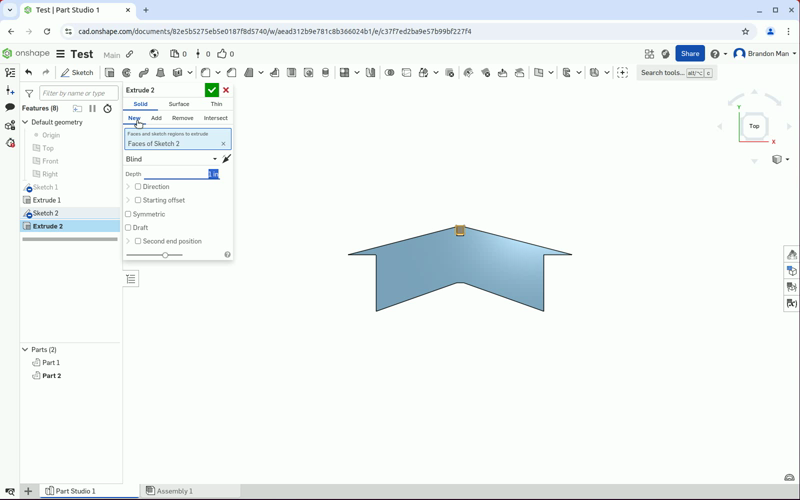
text(3.851)
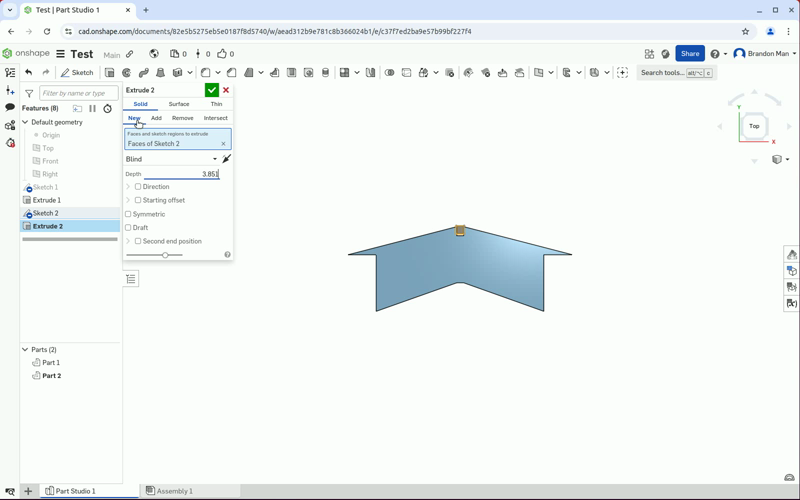
key(enter)
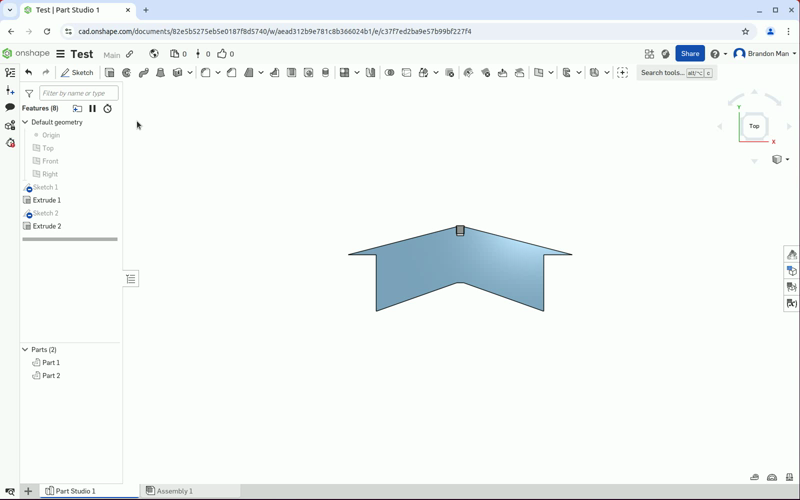
key(shift+h)
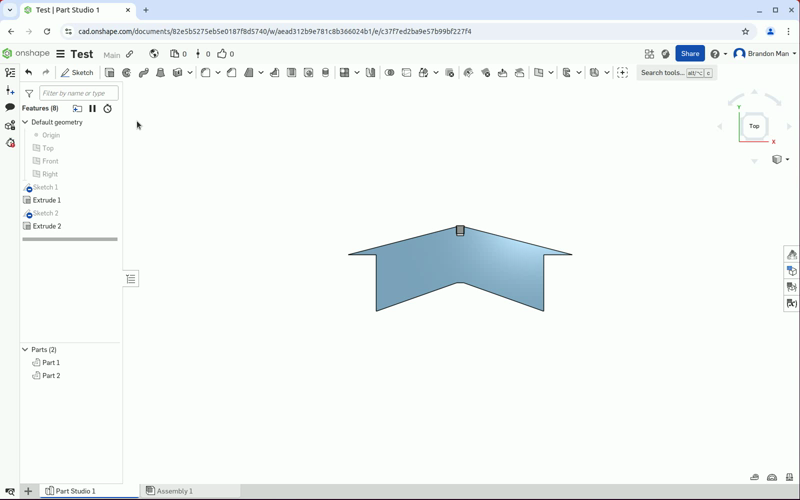
key(shift+h)
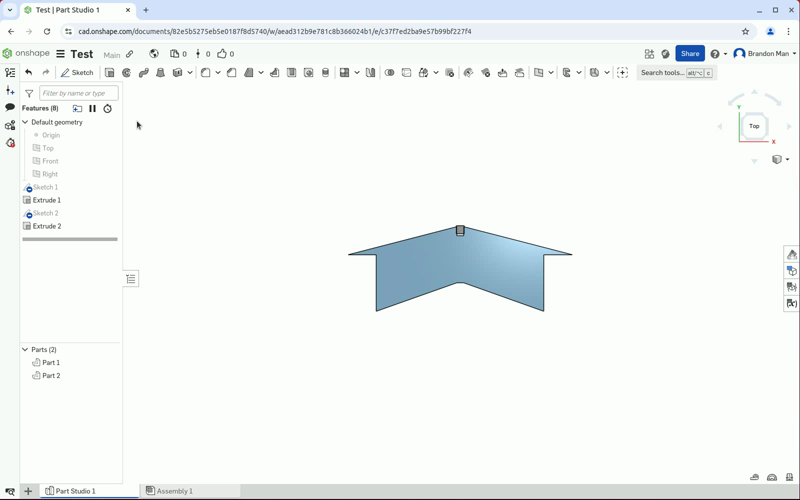
mouse_move(73, 189)
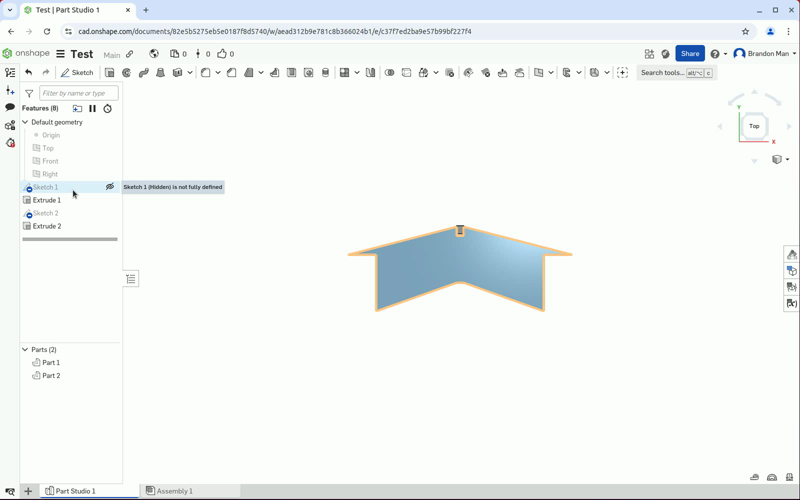
click(73, 189)
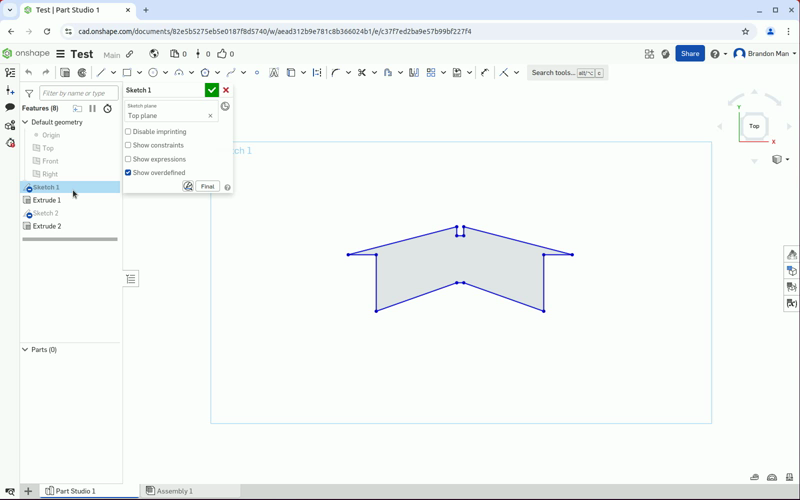
mouse_move(229, 92)
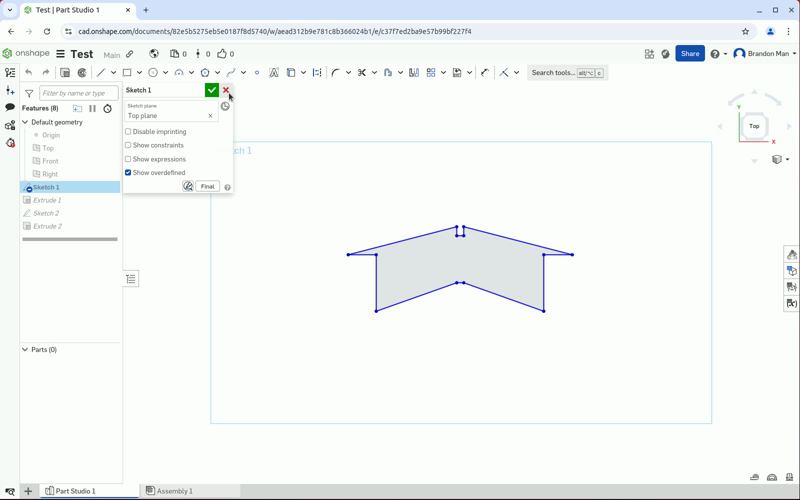
click(229, 92)
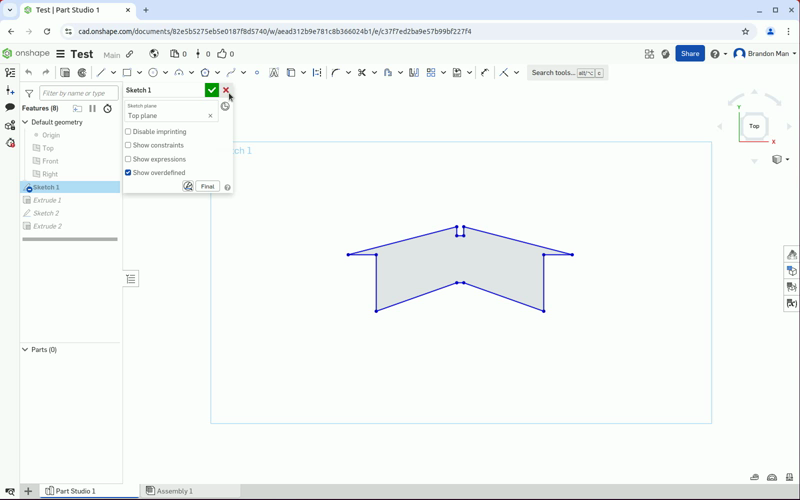
key(shift+s)
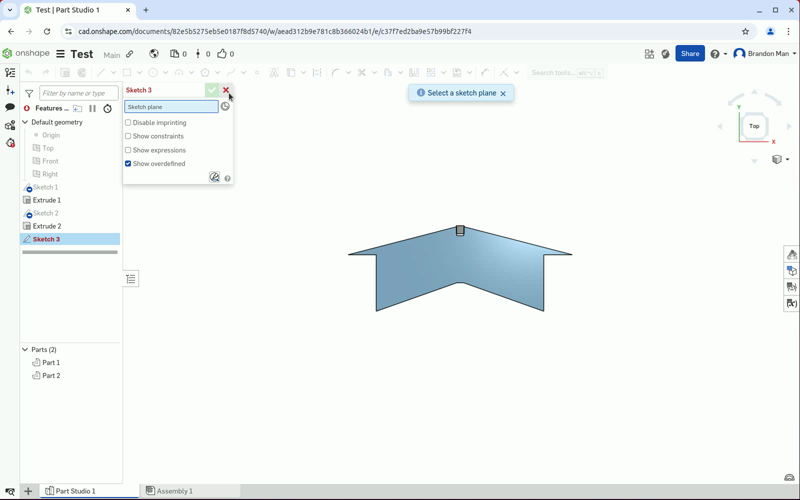
mouse_move(73, 150)
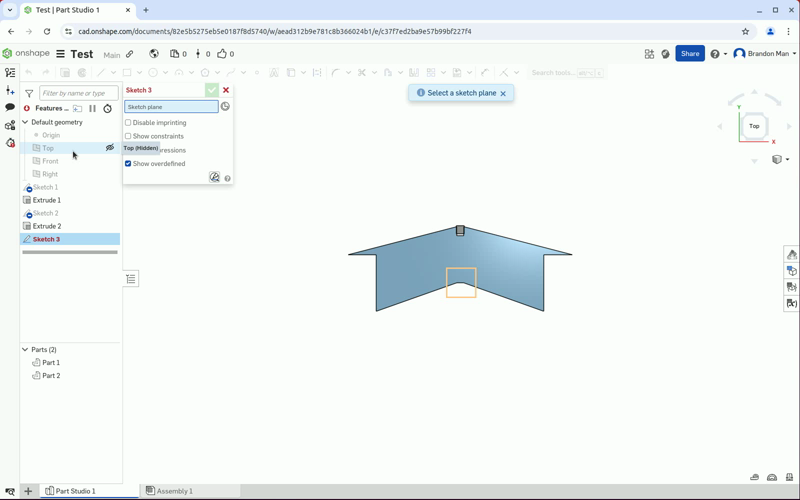
click(73, 150)
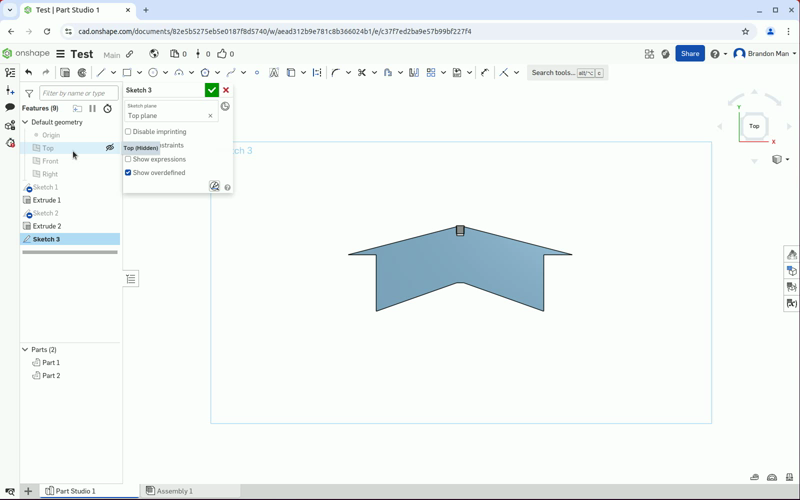
mouse_move(73, 352)
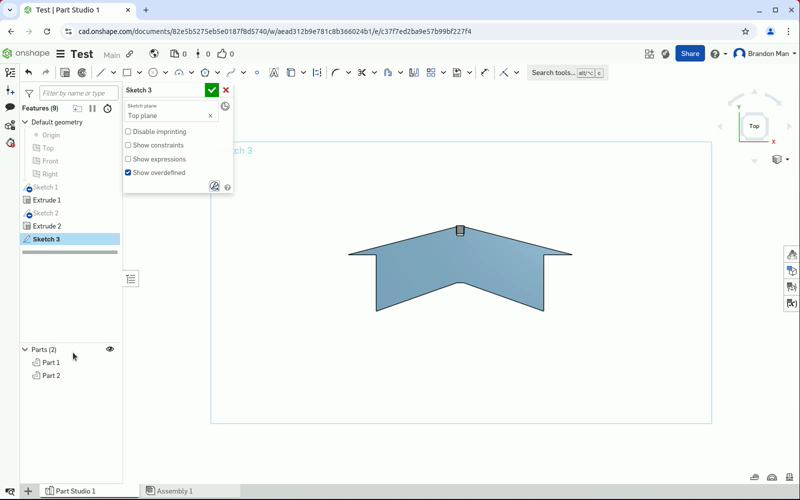
key(y)
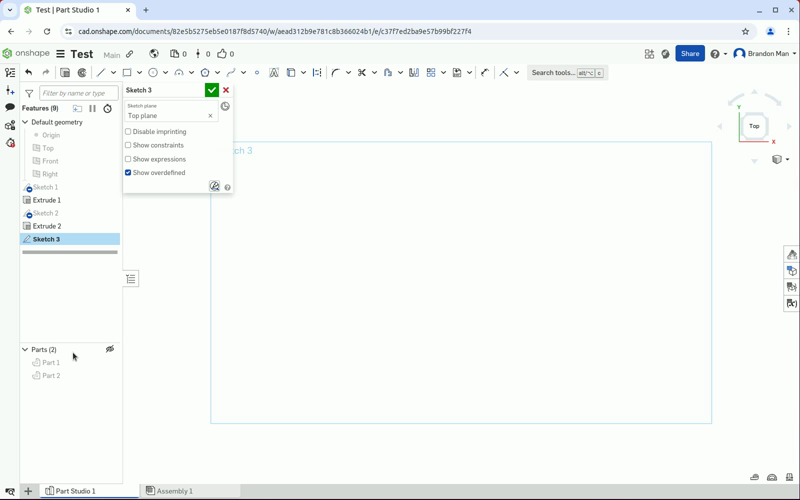
key(l)
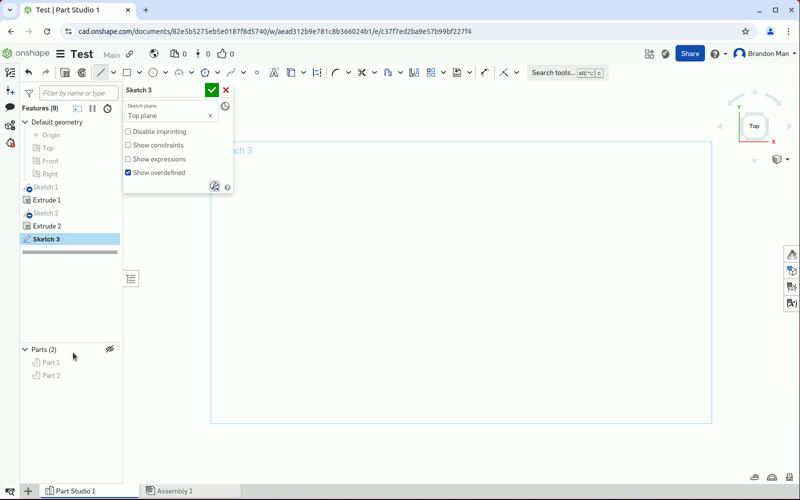
key_down(shift)
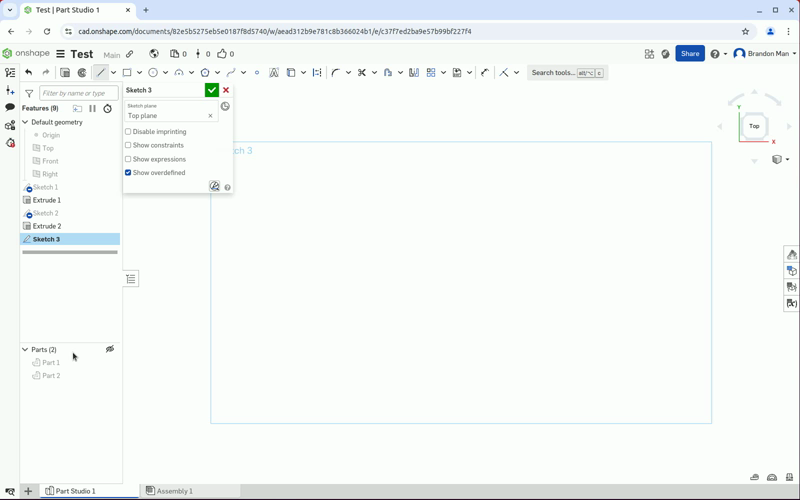
mouse_move(348, 311)
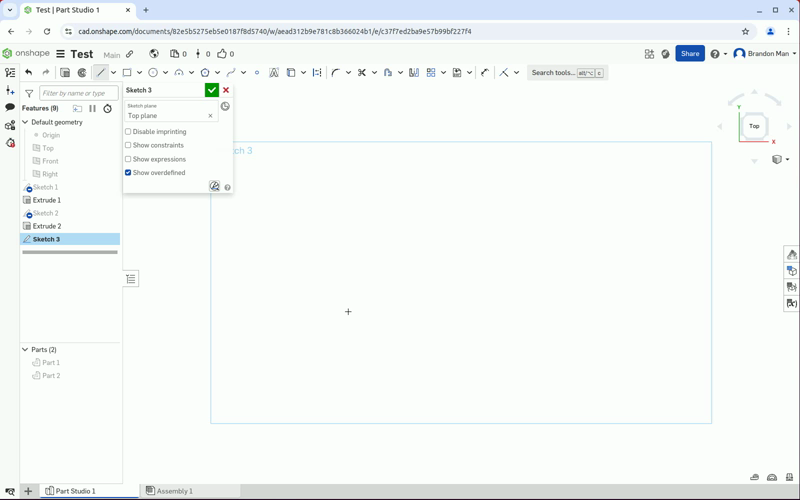
click(348, 311)
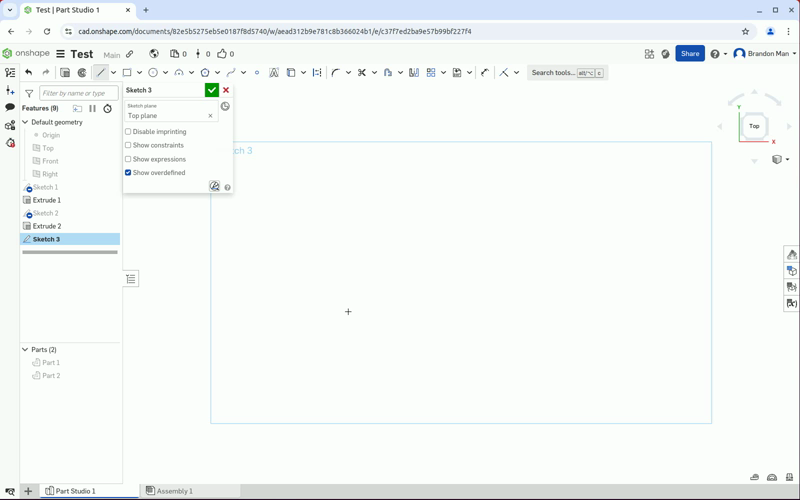
key_up(shift)
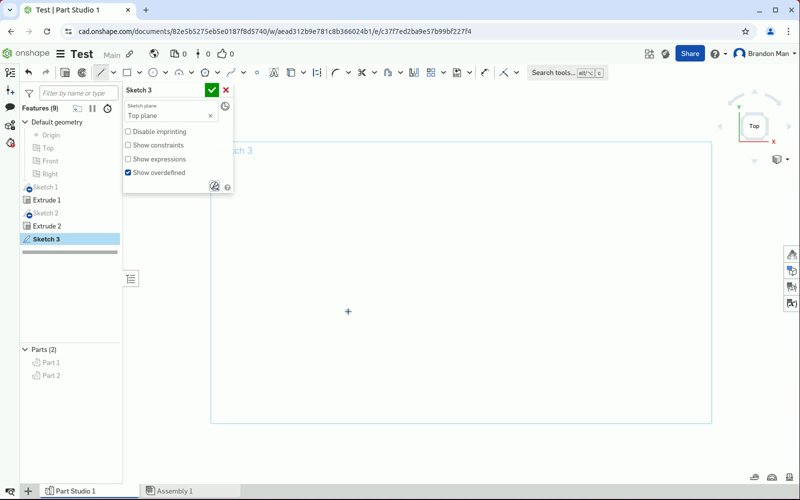
key_down(shift)
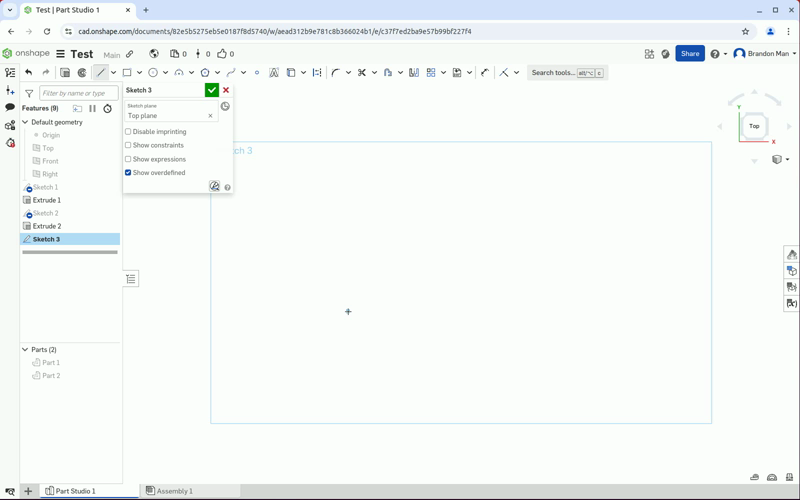
mouse_move(378, 311)
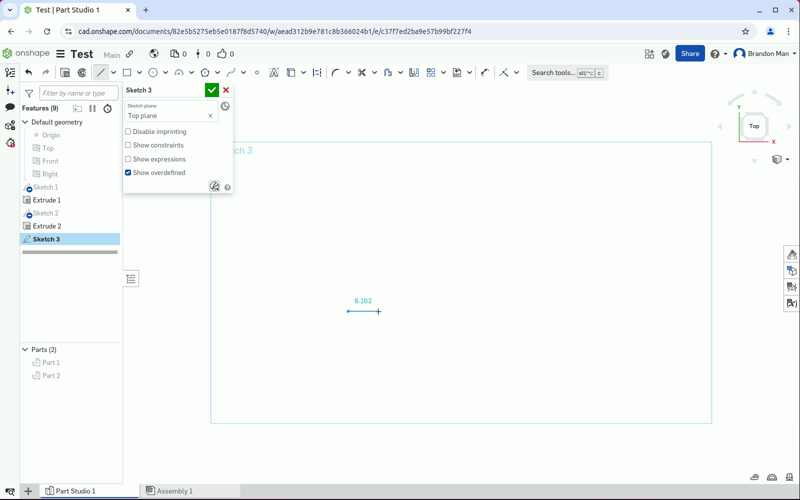
mouse_move(376, 311)
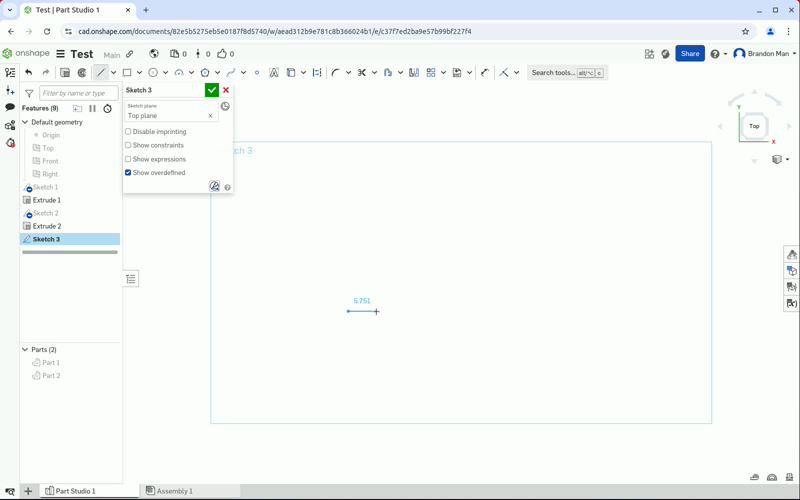
click(376, 311)
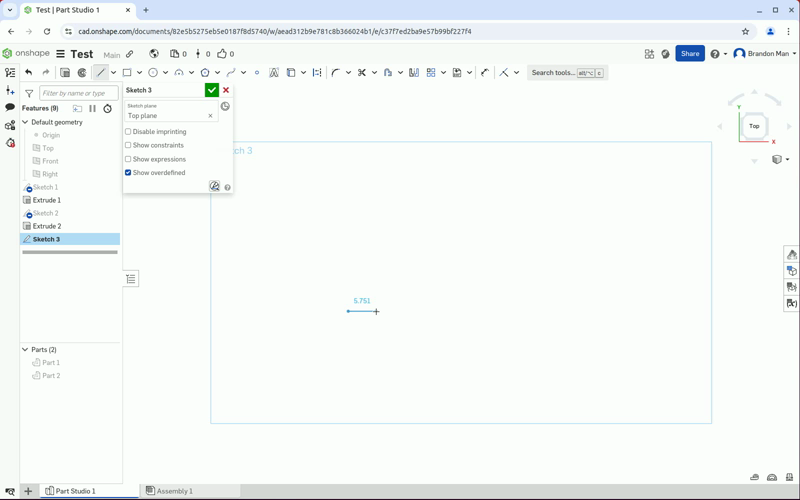
key_up(shift)
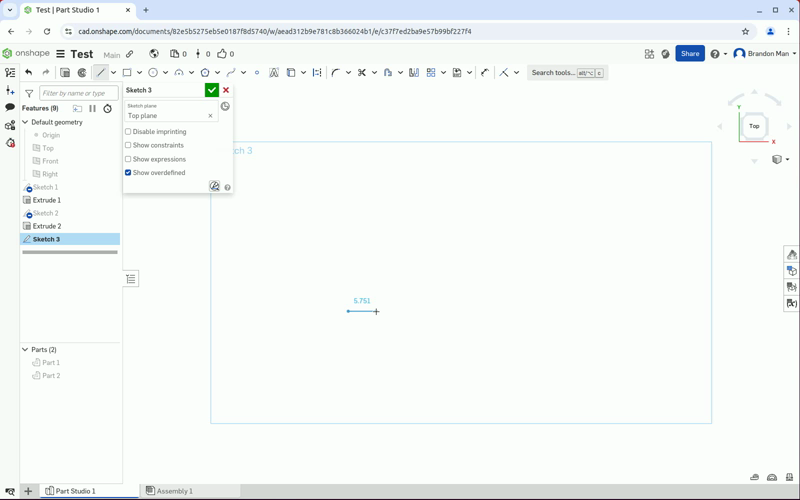
key_down(shift)
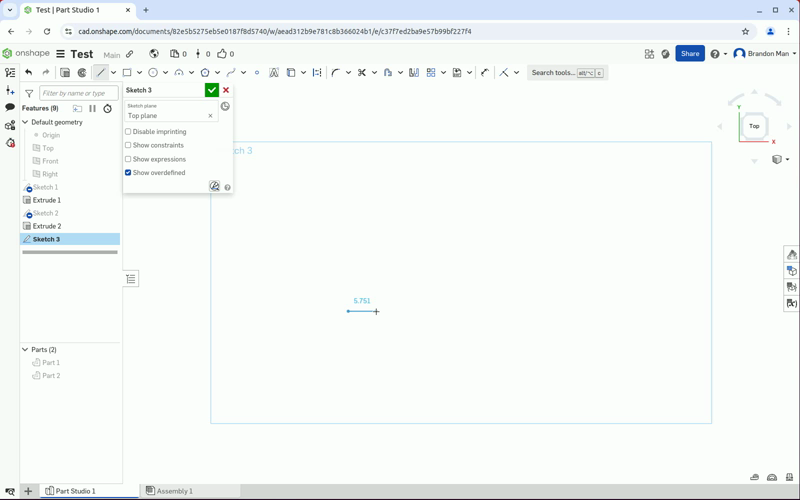
mouse_move(406, 311)
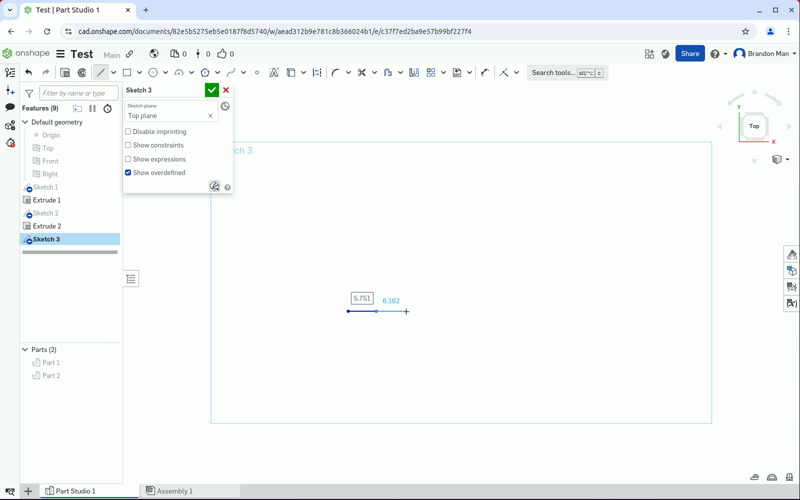
mouse_move(376, 253)
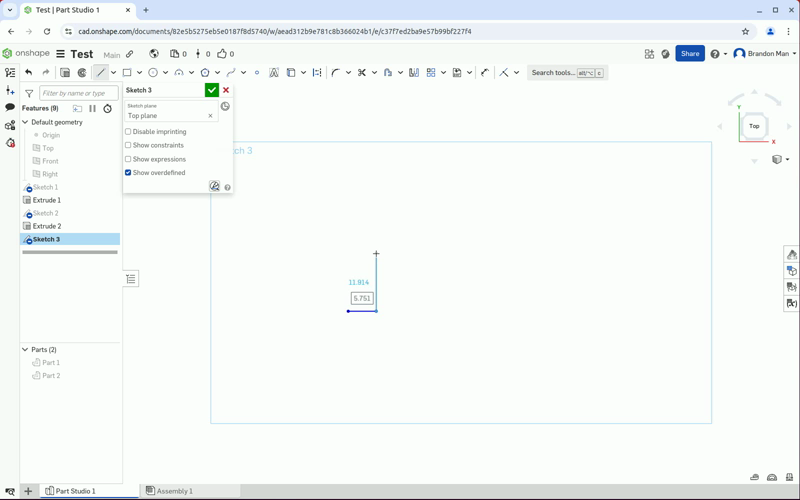
click(376, 253)
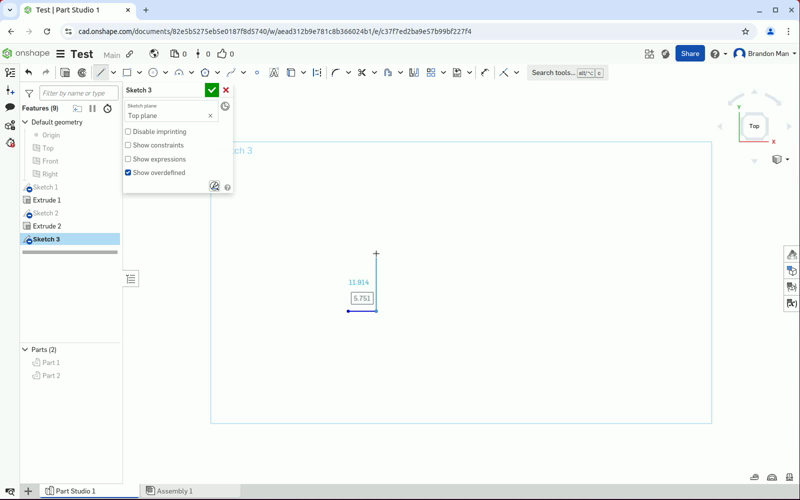
key_up(shift)
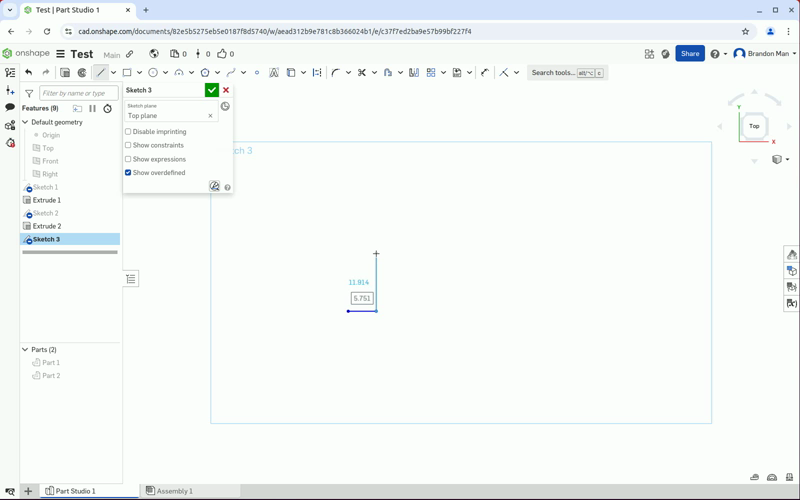
key_down(shift)
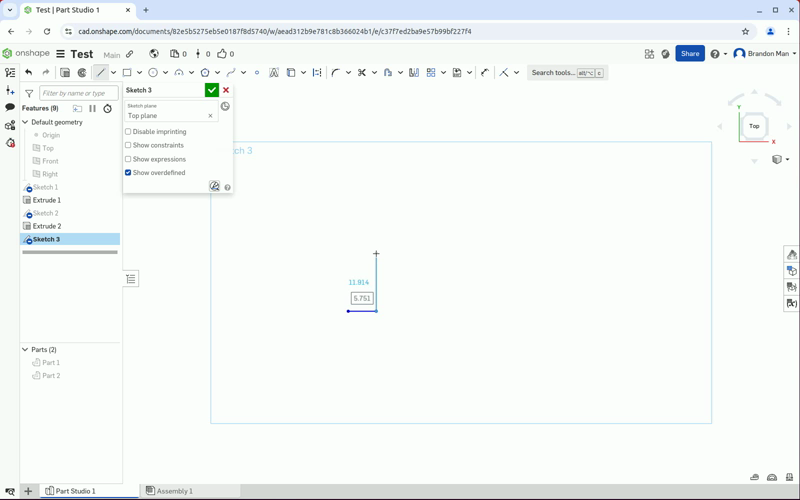
mouse_move(406, 253)
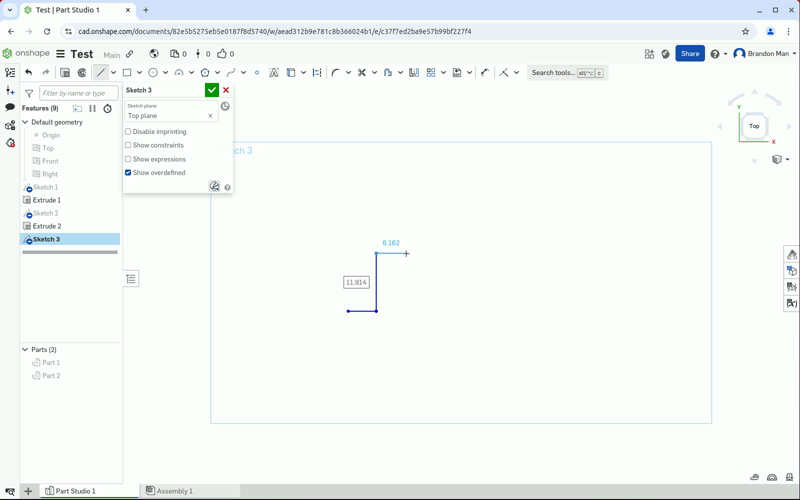
mouse_move(348, 253)
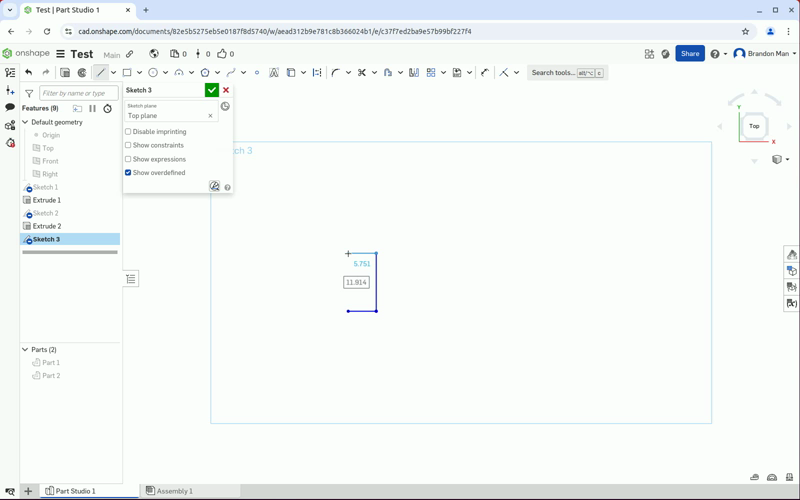
click(348, 253)
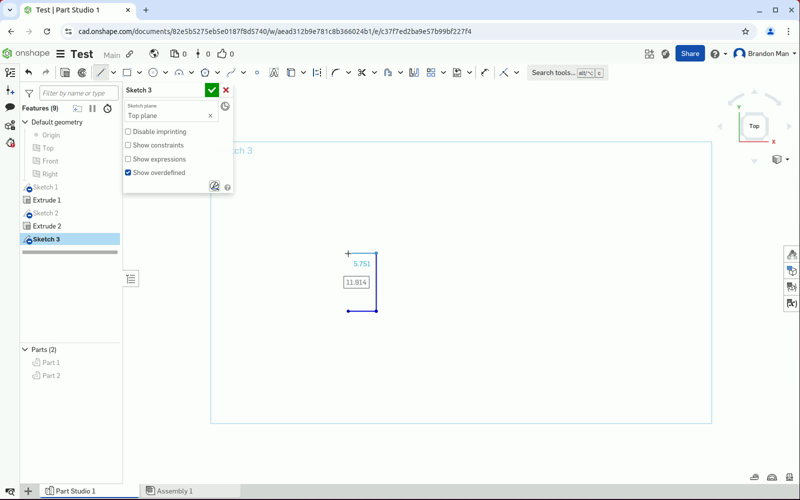
key_up(shift)
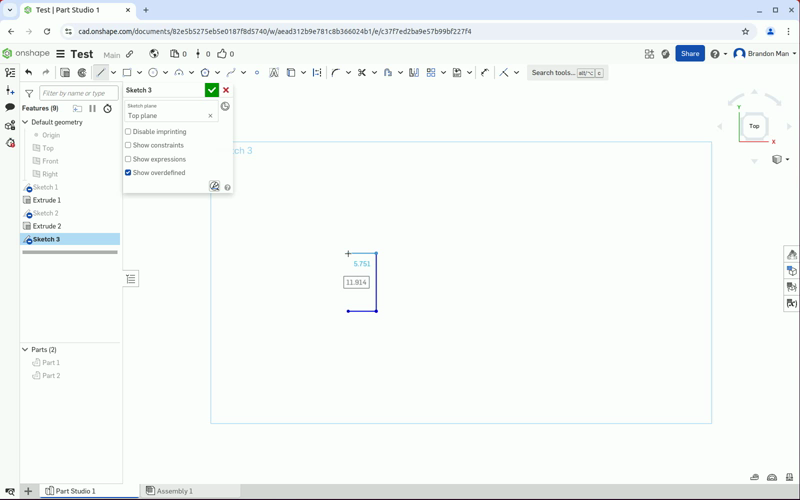
mouse_move(378, 253)
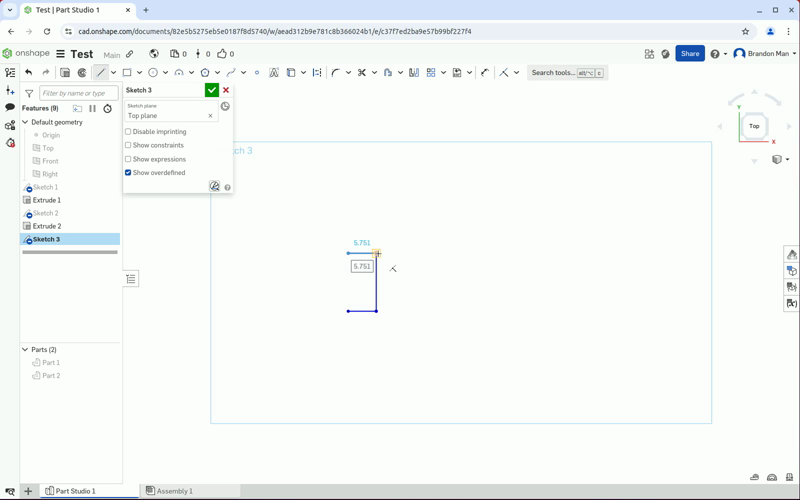
key_down(shift)
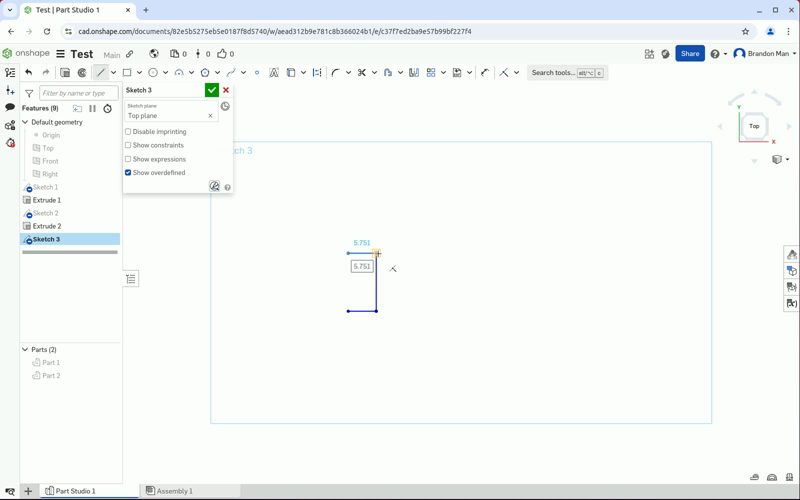
mouse_move(348, 311)
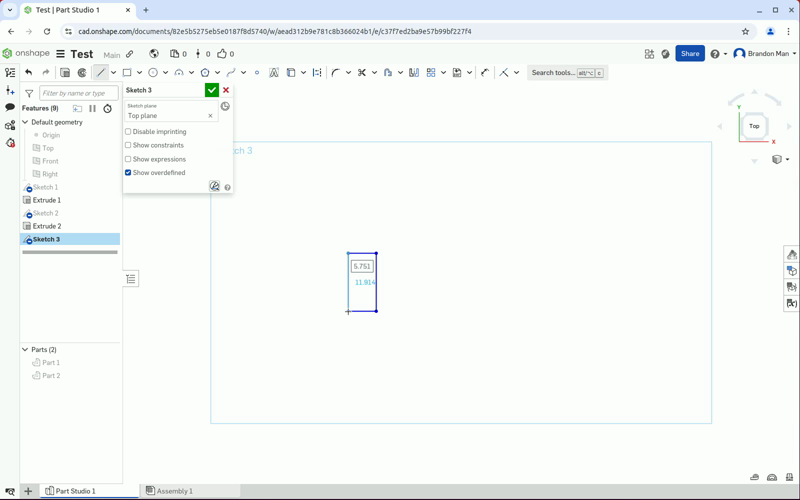
key_up(shift)
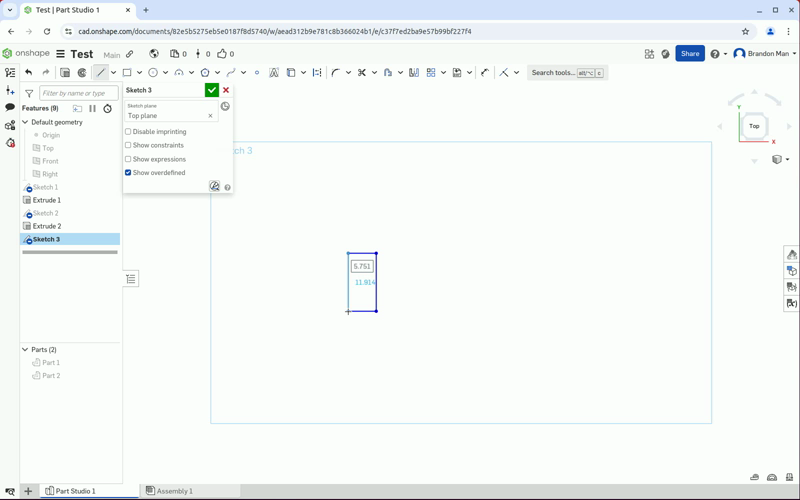
click(348, 311)
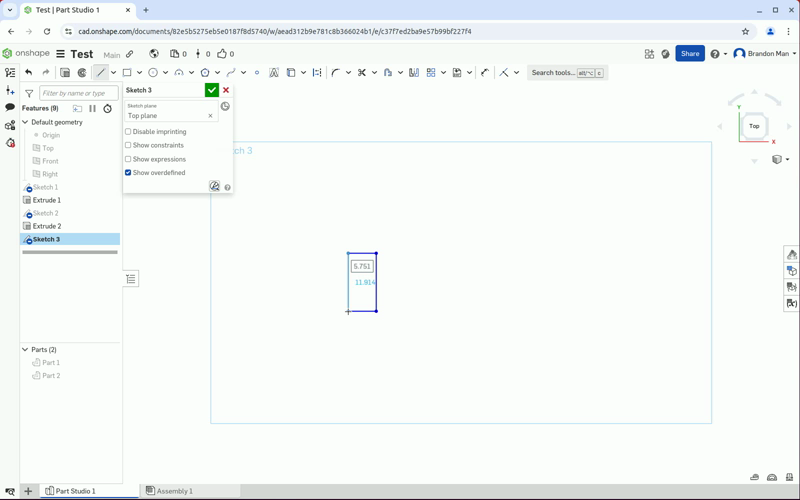
key(esc)
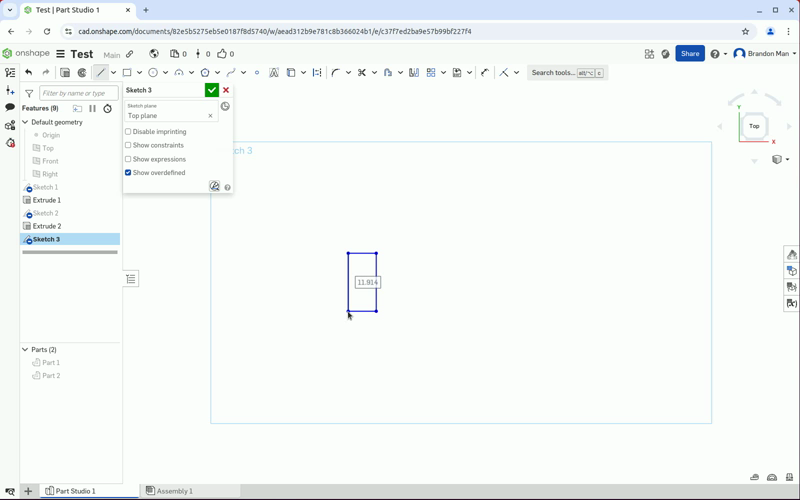
key(c)
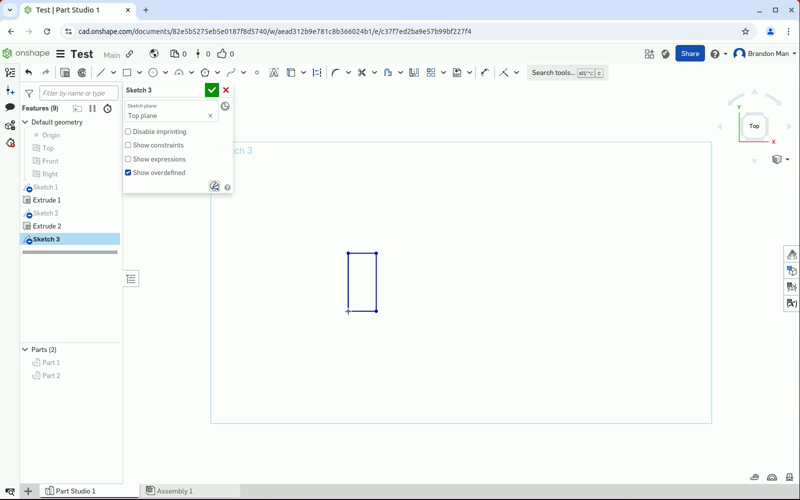
key_down(shift)
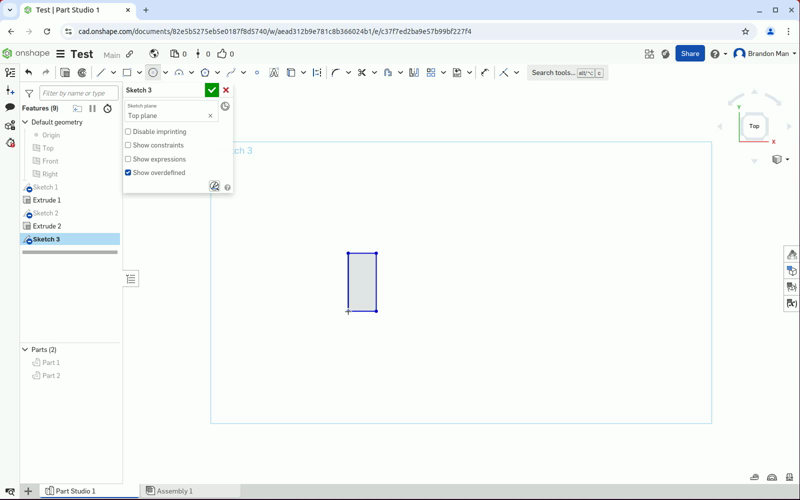
mouse_move(362, 281)
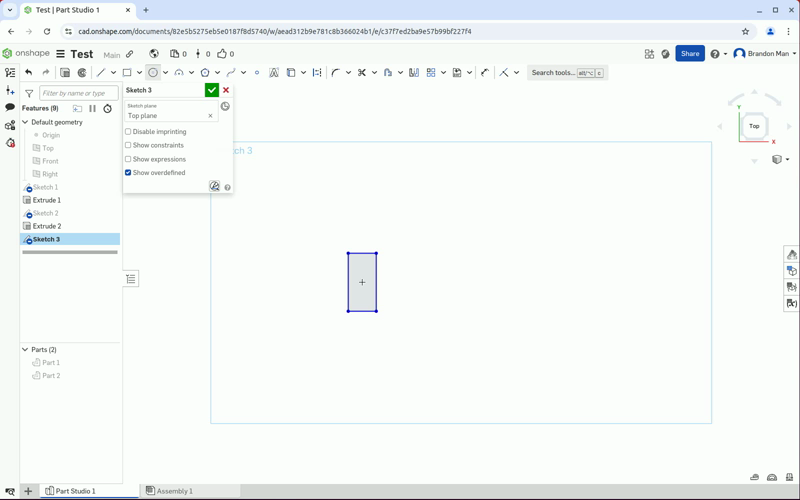
click(362, 281)
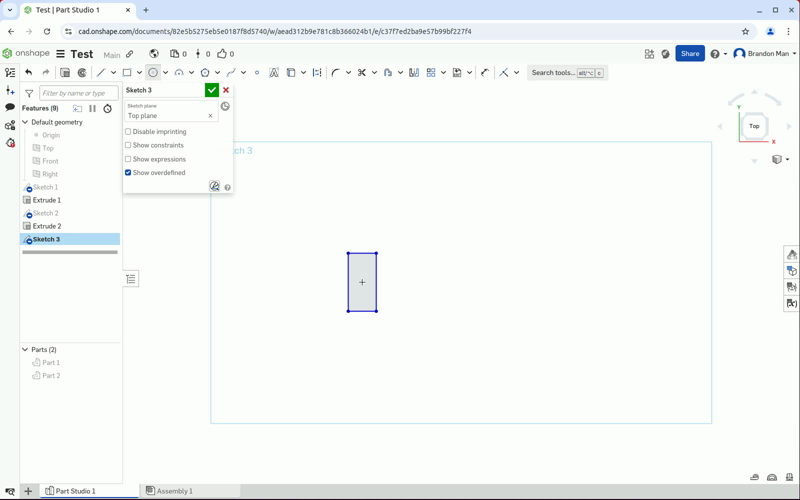
key_up(shift)
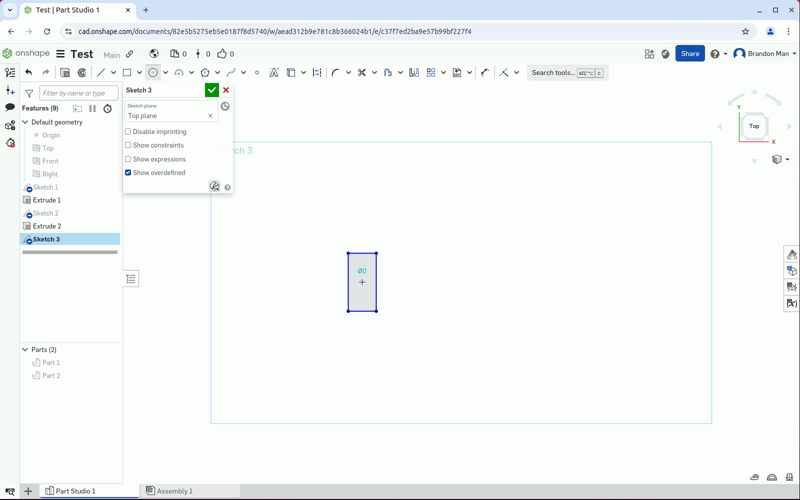
mouse_move(365, 281)
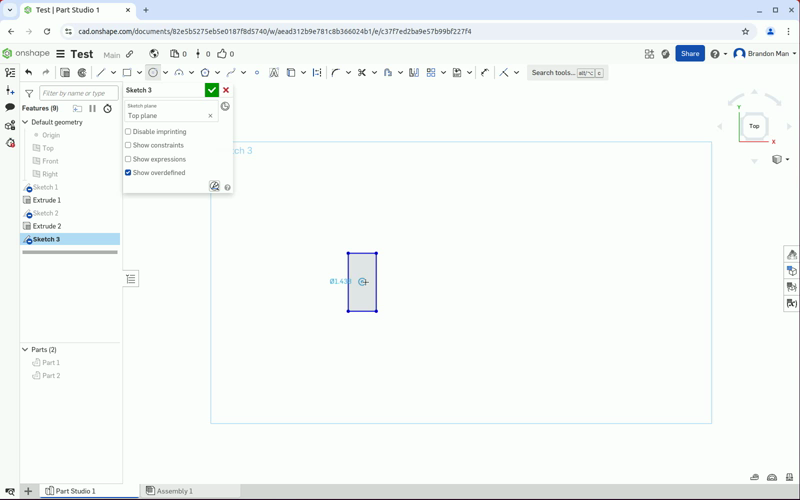
click(365, 281)
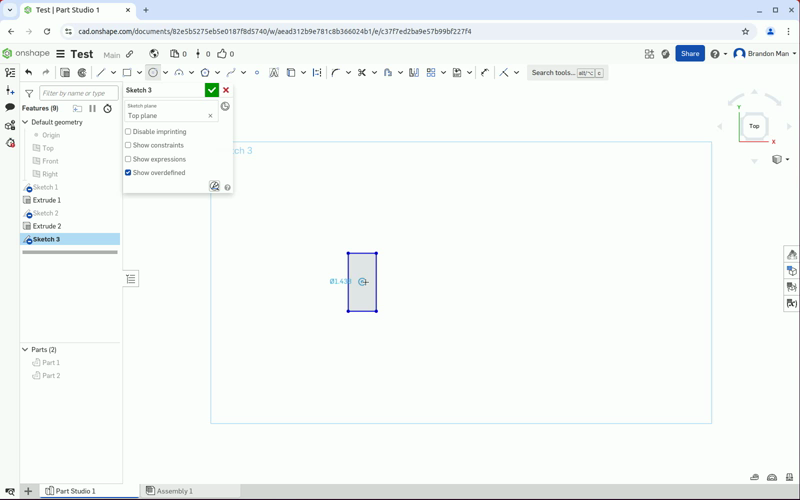
key(esc)
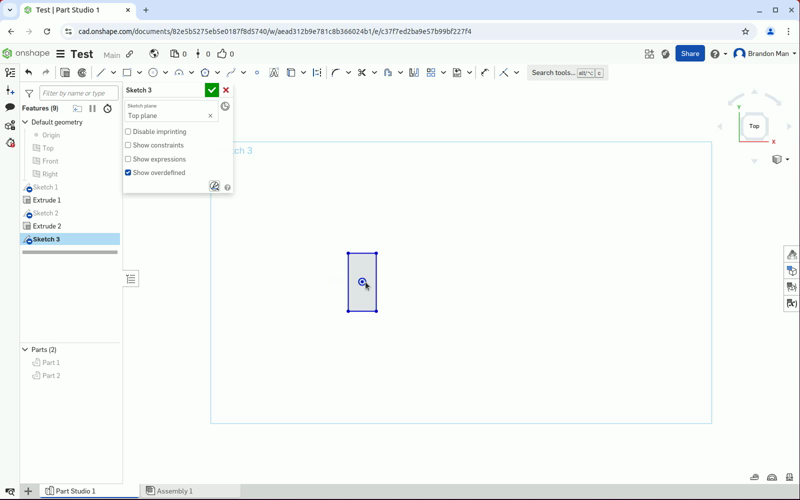
mouse_move(369, 266)
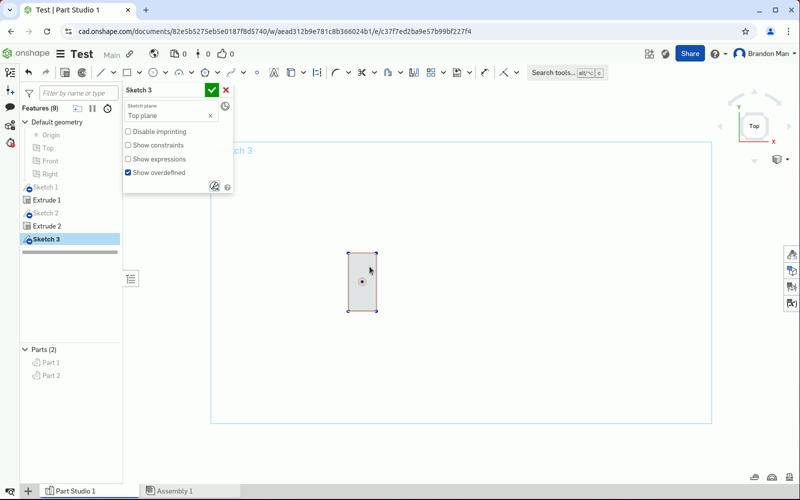
scroll(6)
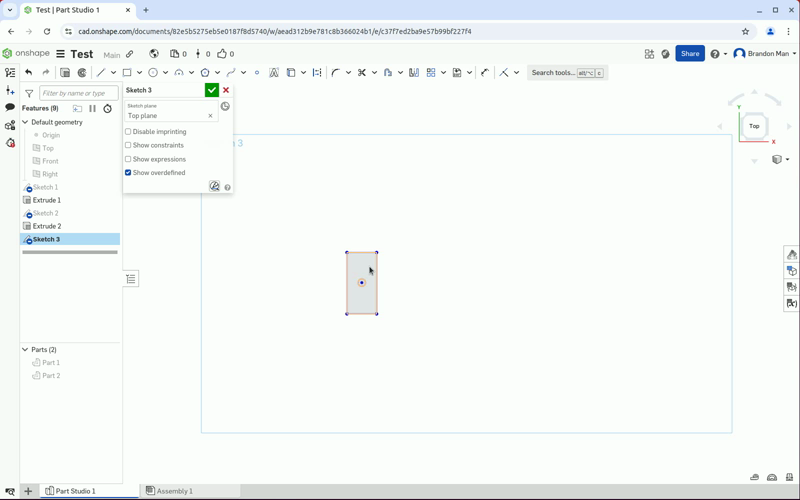
scroll(6)
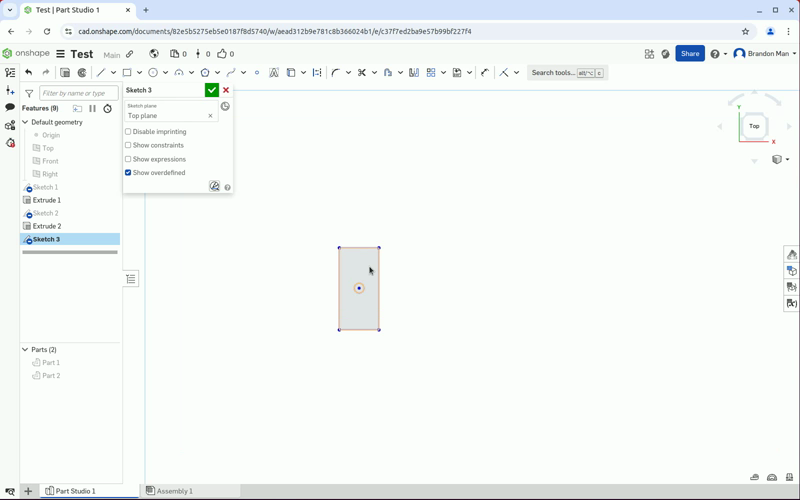
scroll(6)
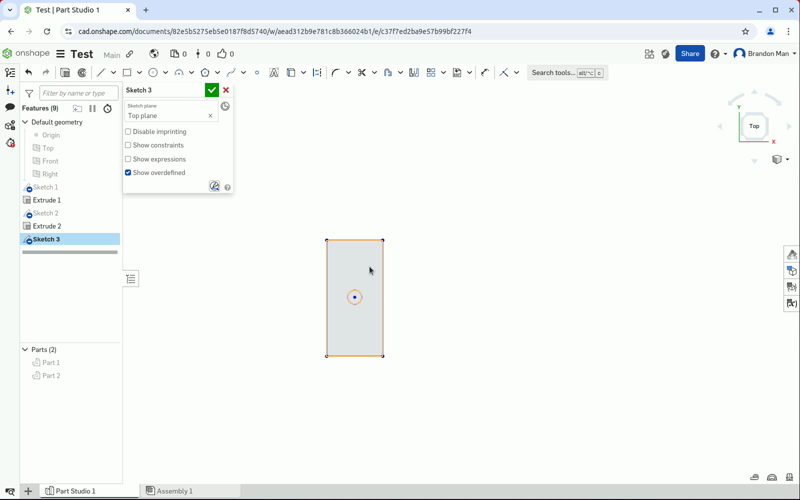
scroll(6)
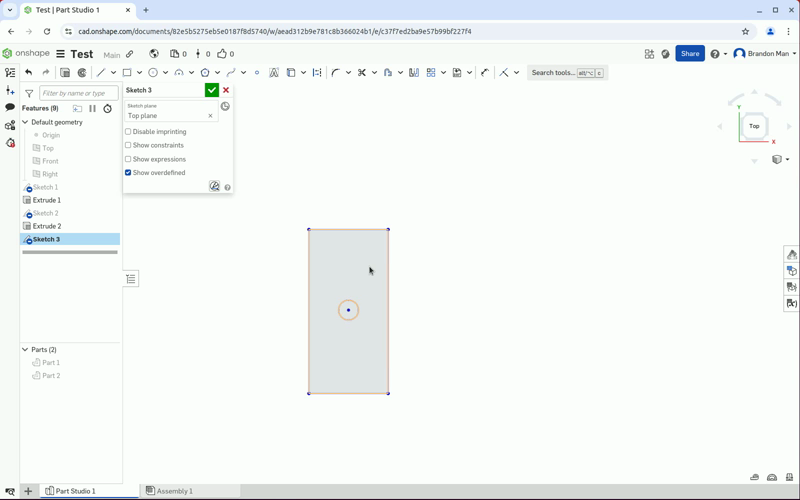
scroll(6)
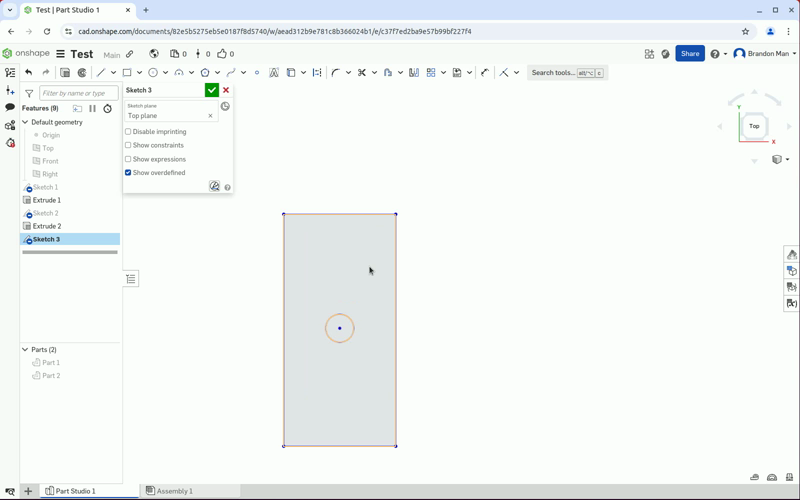
scroll(6)
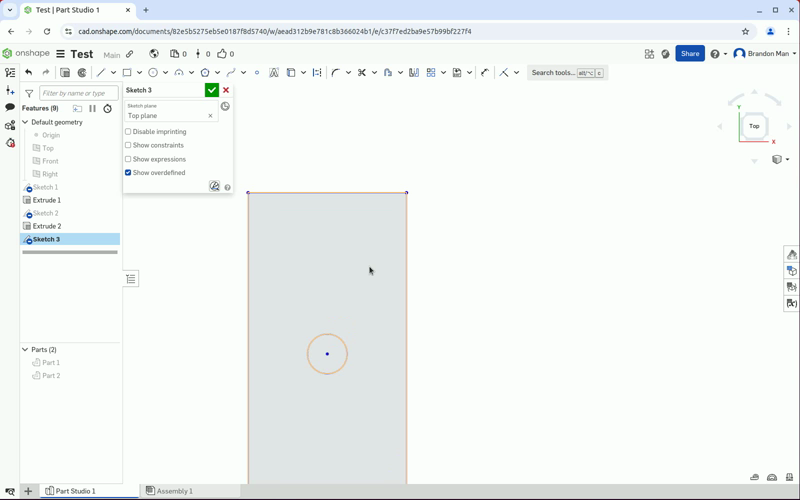
scroll(6)
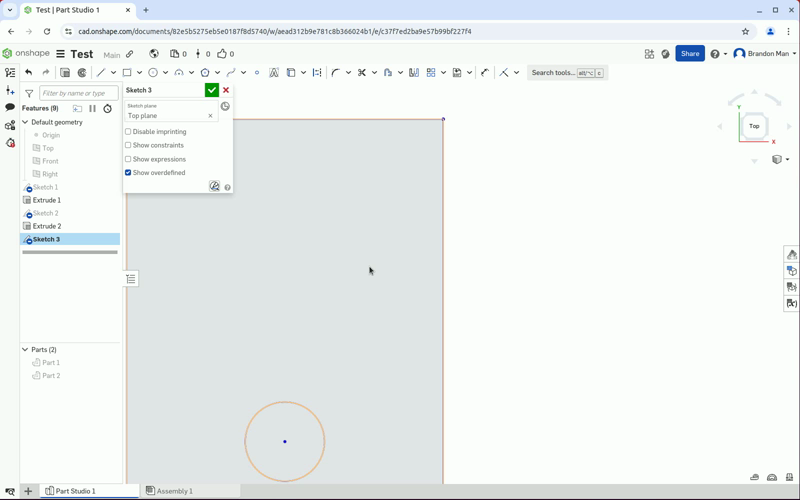
click(369, 266)
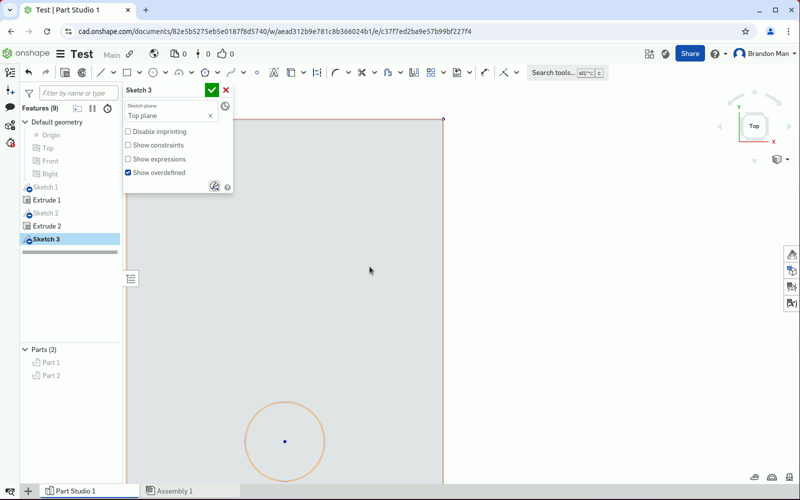
scroll(-6)
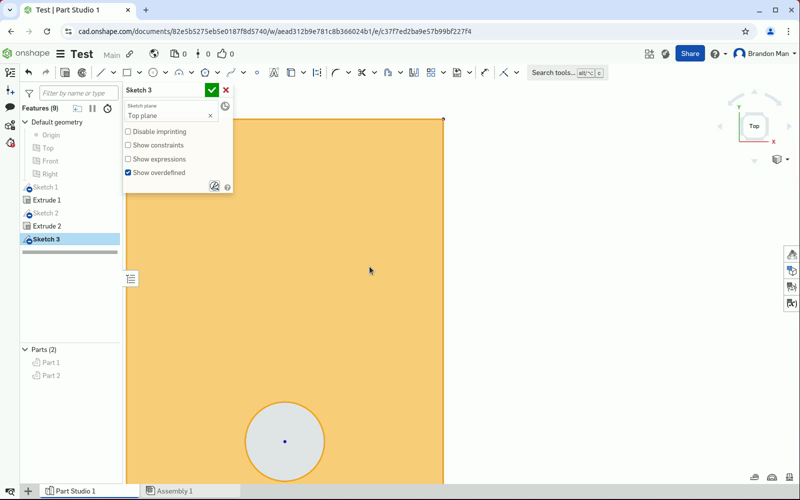
scroll(-6)
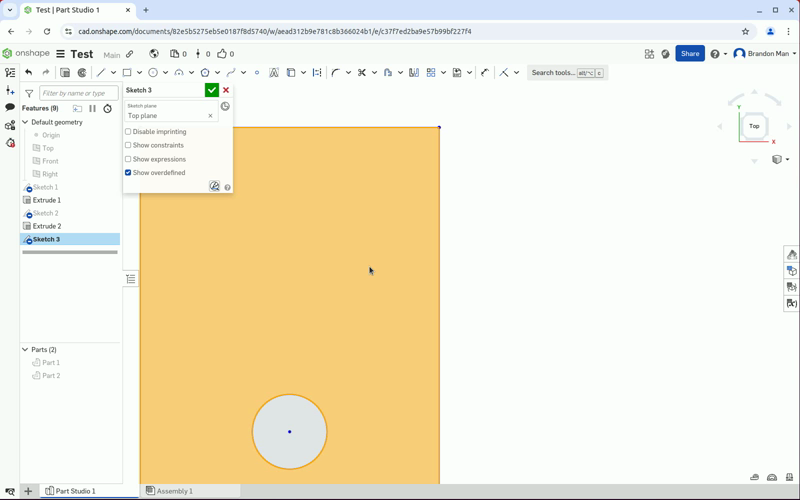
scroll(-6)
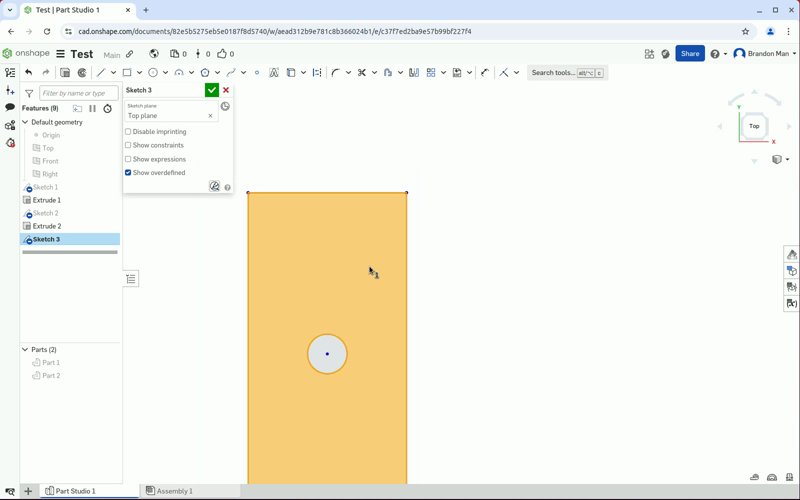
scroll(-6)
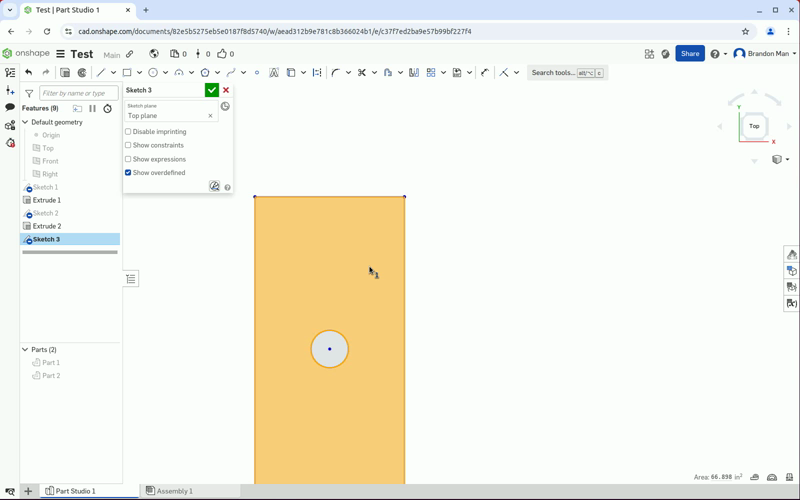
scroll(-6)
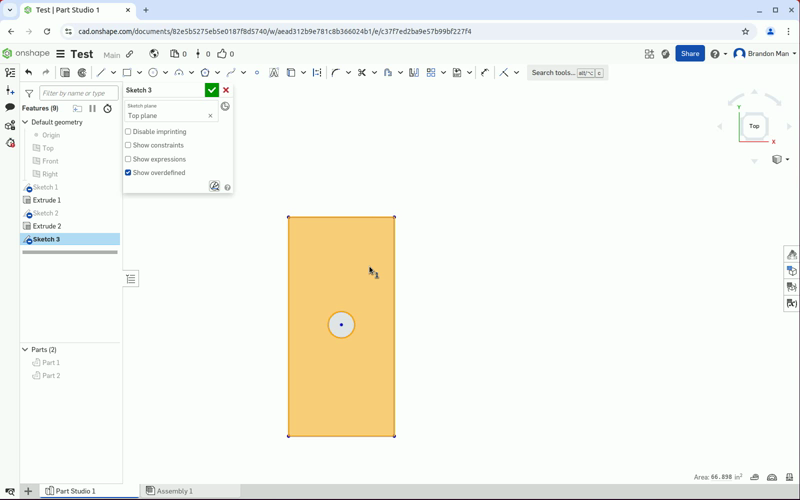
scroll(-6)
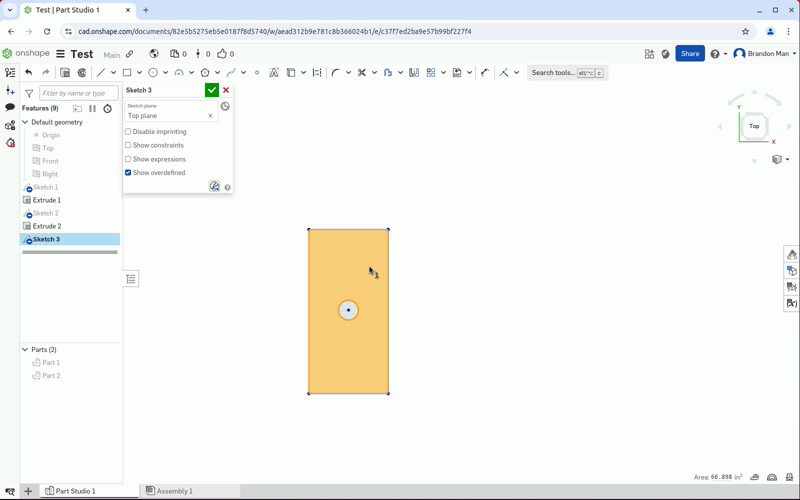
scroll(-6)
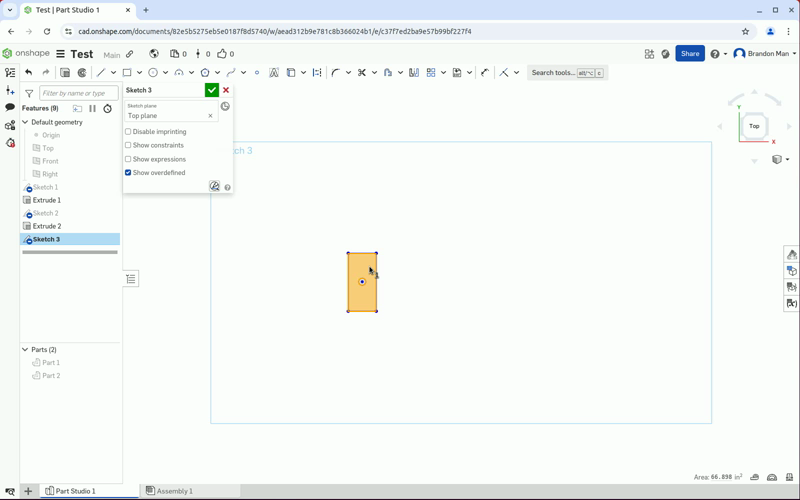
mouse_move(73, 352)
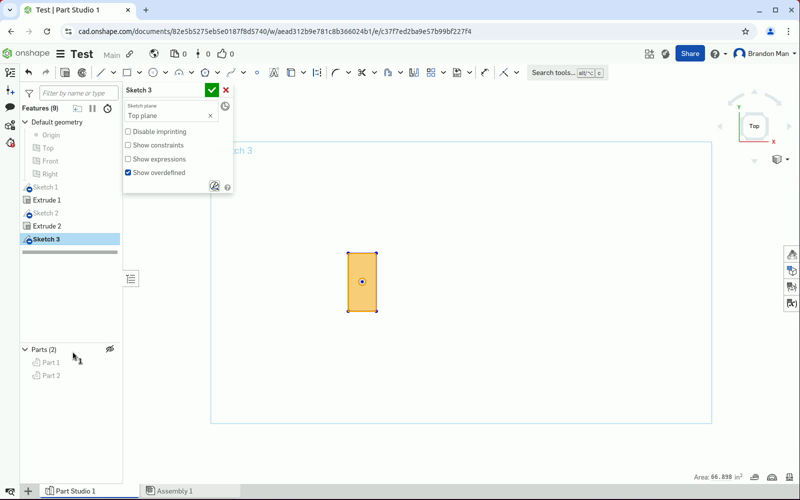
key(shift+y)
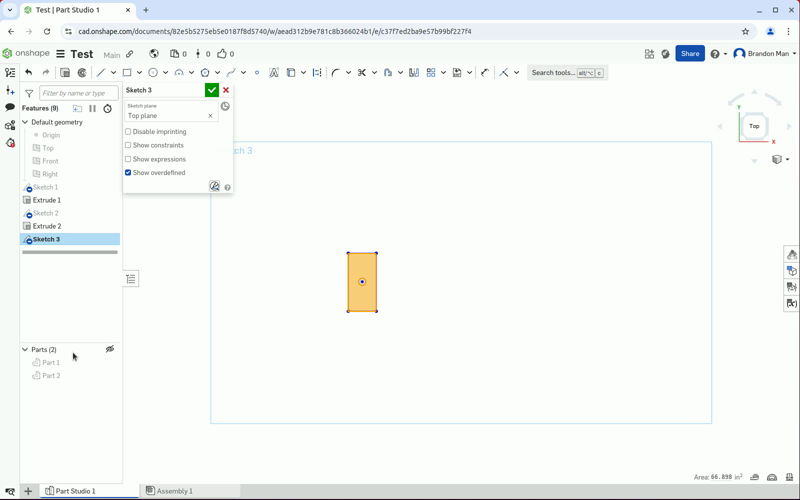
key(shift+e)
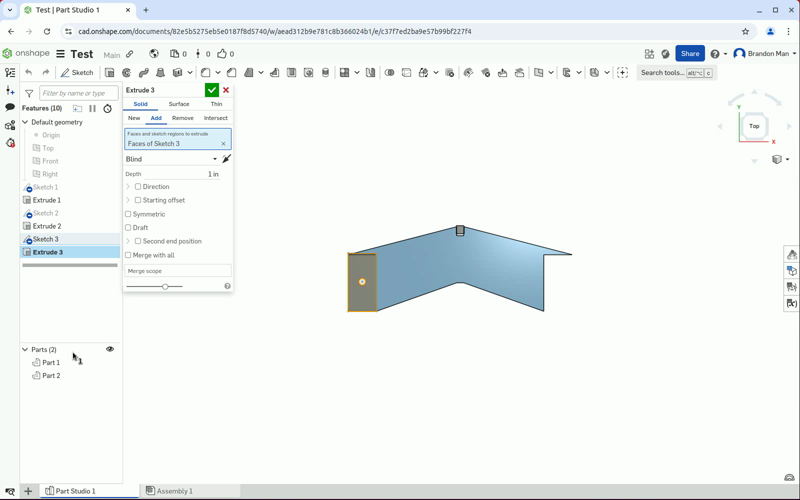
mouse_move(143, 106)
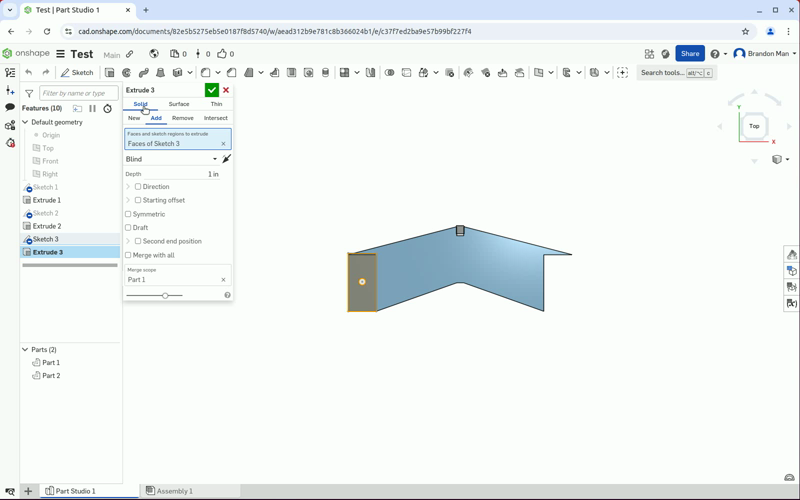
click(143, 106)
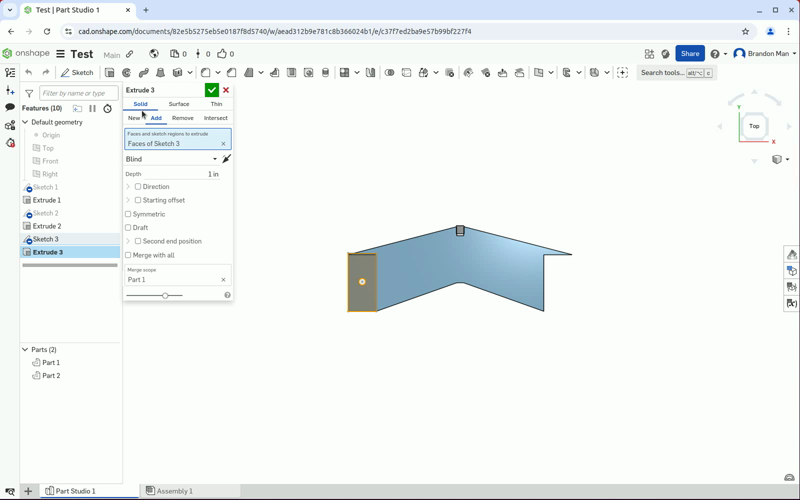
mouse_move(137, 120)
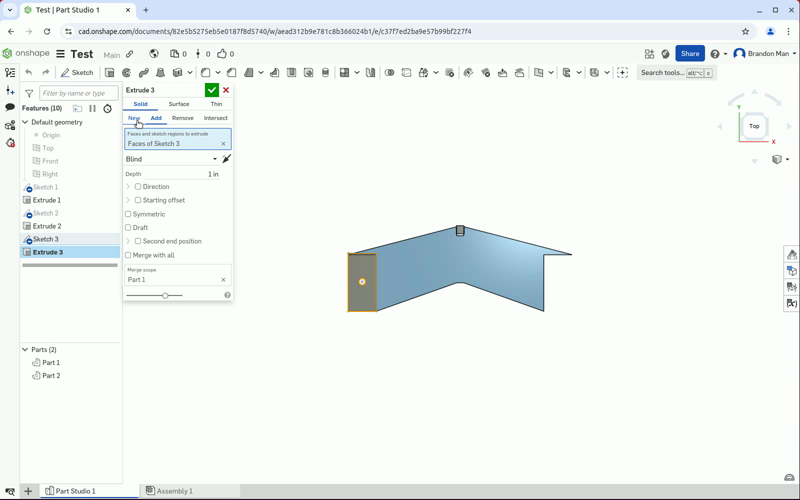
click(137, 120)
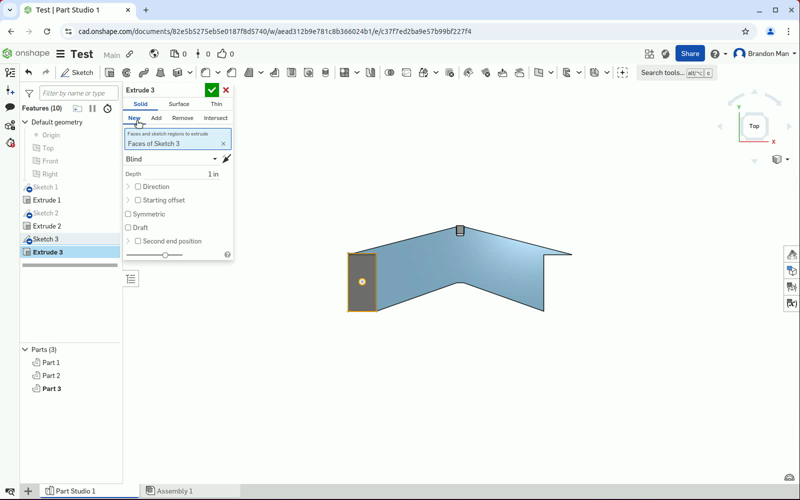
key(tab, 4)
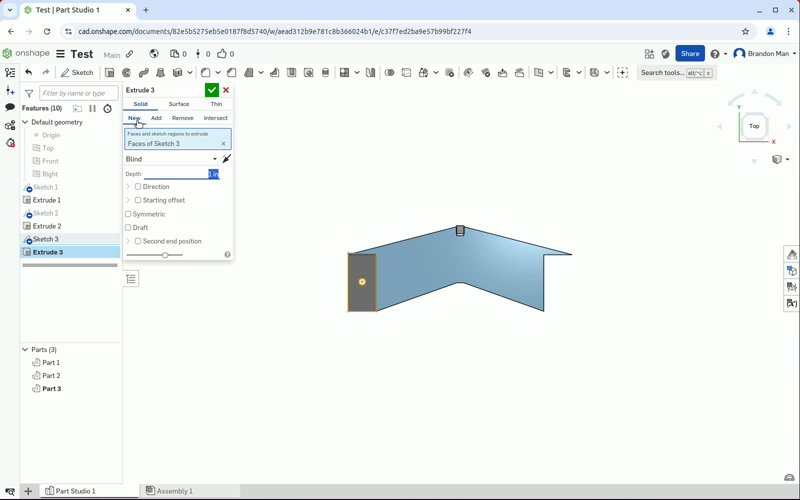
text(3.851)
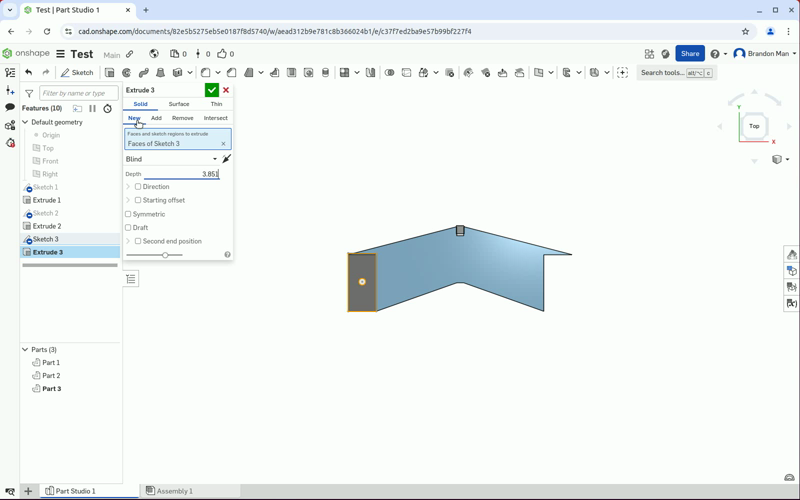
key(enter)
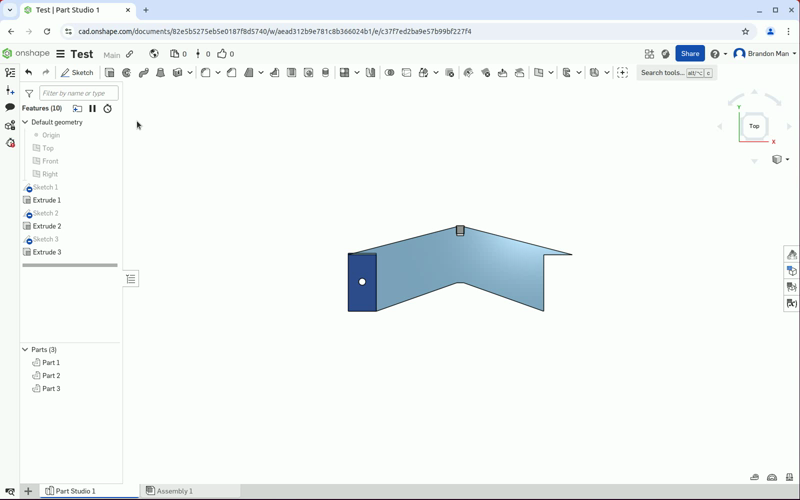
key(shift+h)
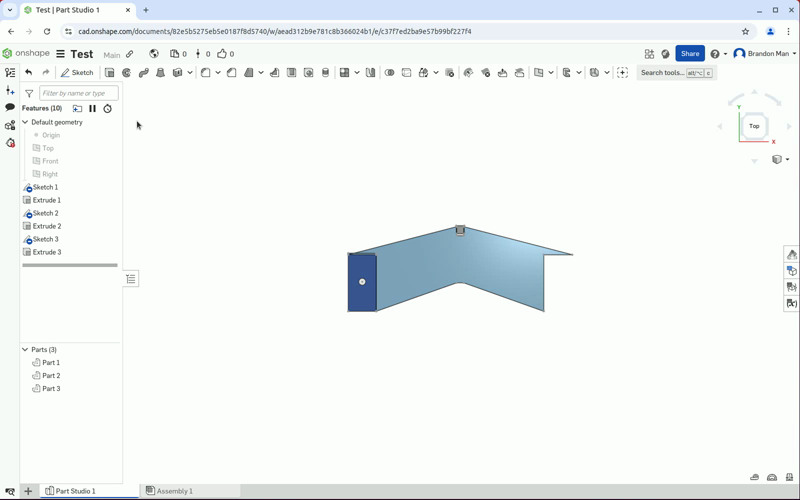
key(shift+h)
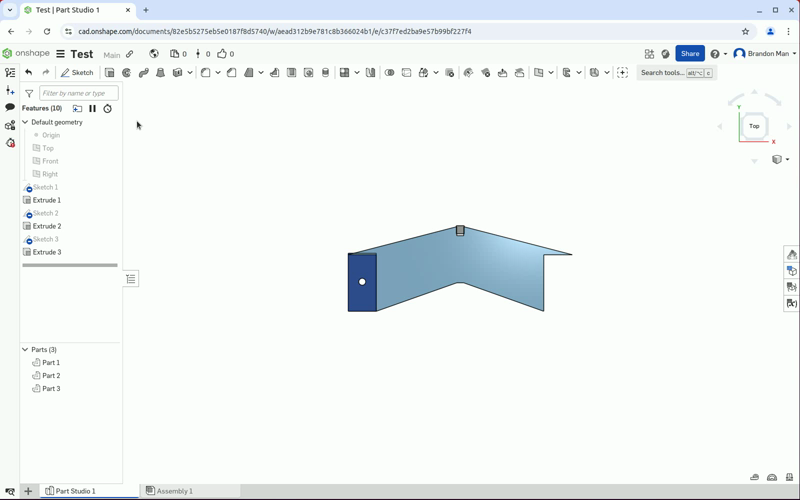
mouse_move(73, 189)
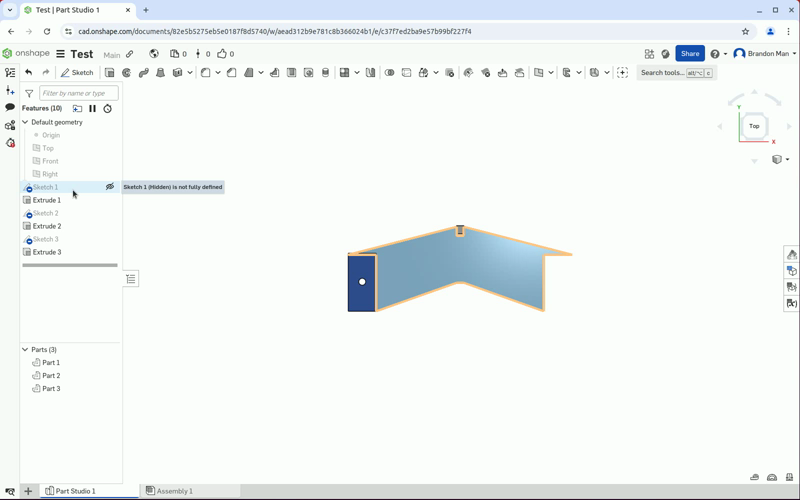
click(73, 189)
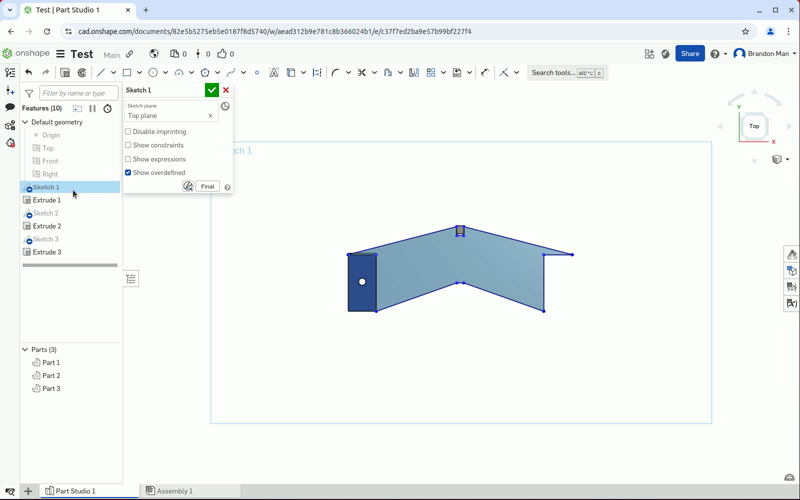
mouse_move(229, 92)
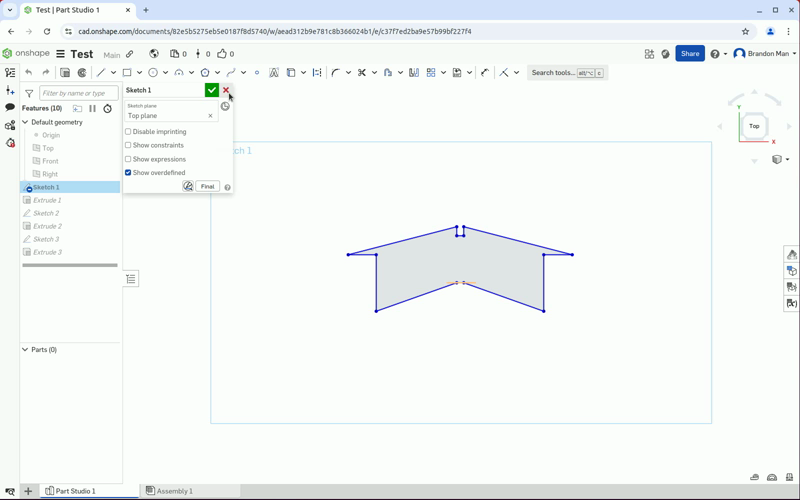
click(229, 92)
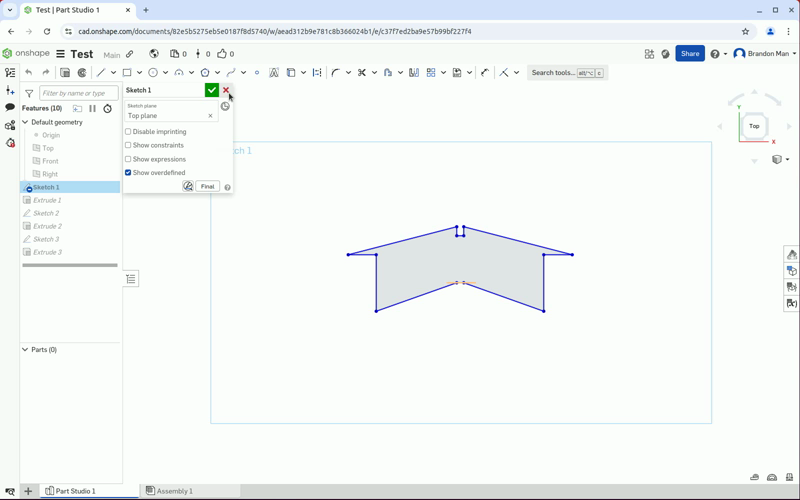
key(shift+s)
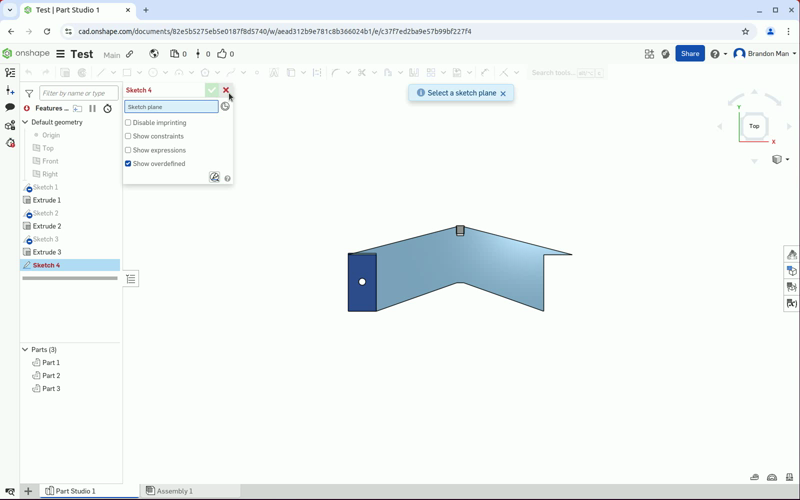
mouse_move(73, 150)
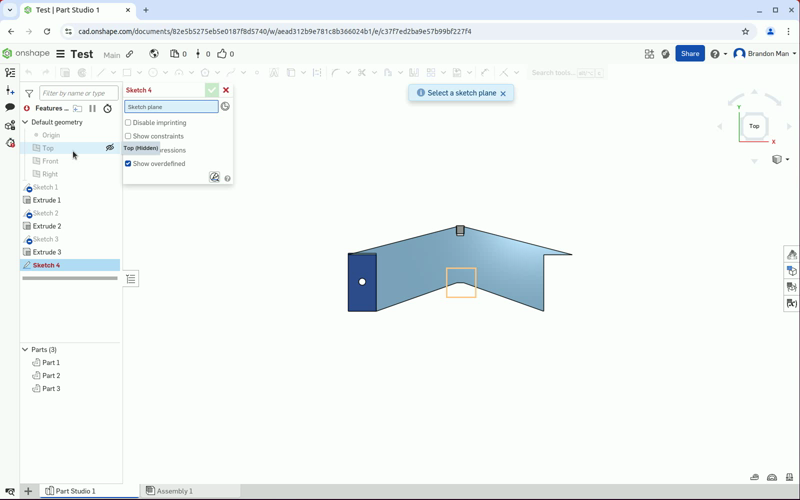
click(73, 150)
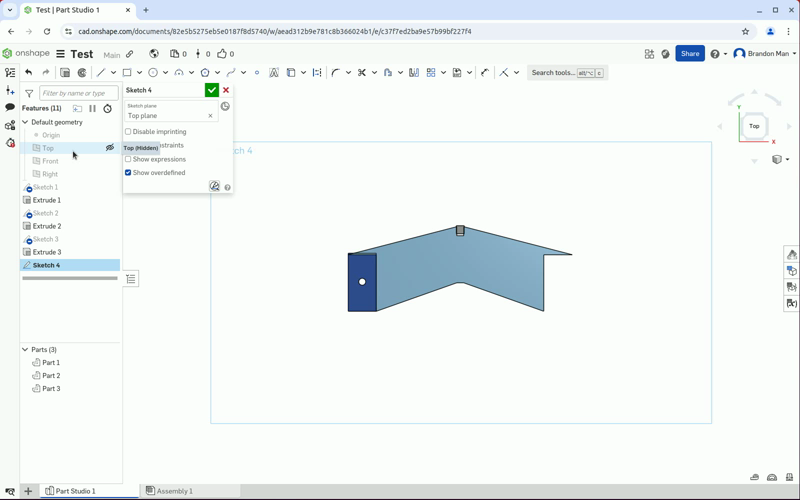
mouse_move(73, 352)
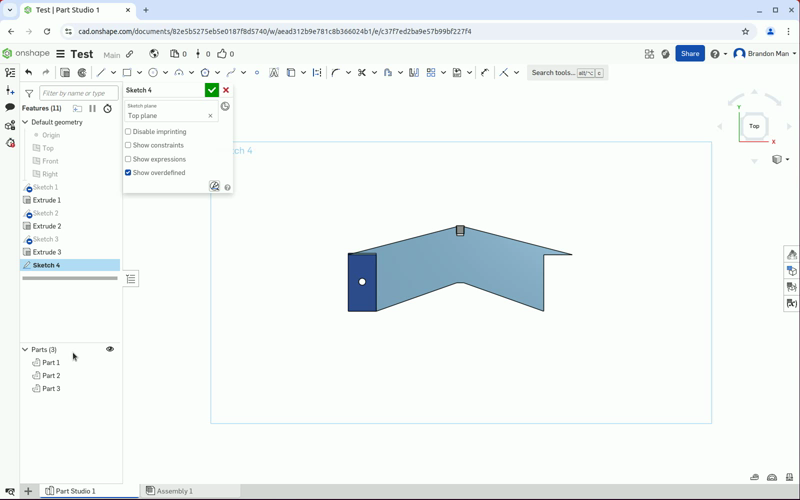
key(y)
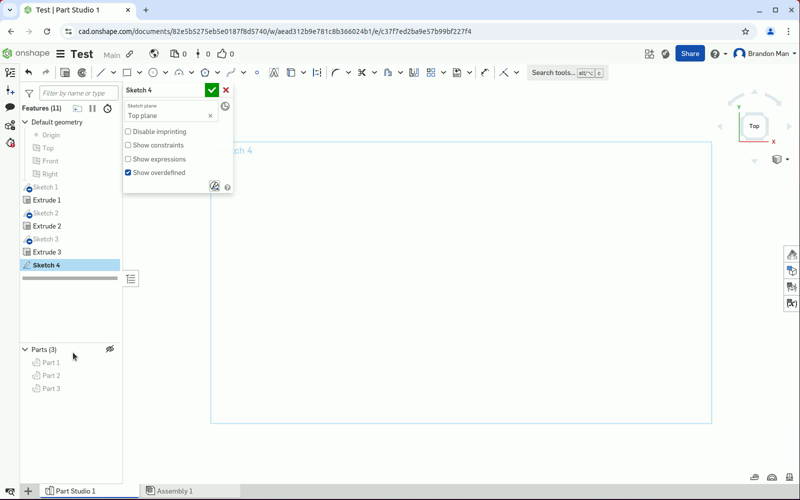
key(l)
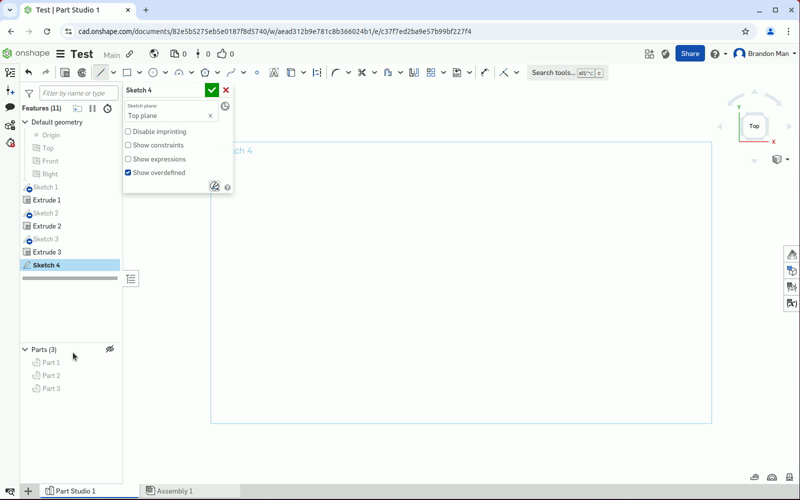
key_down(shift)
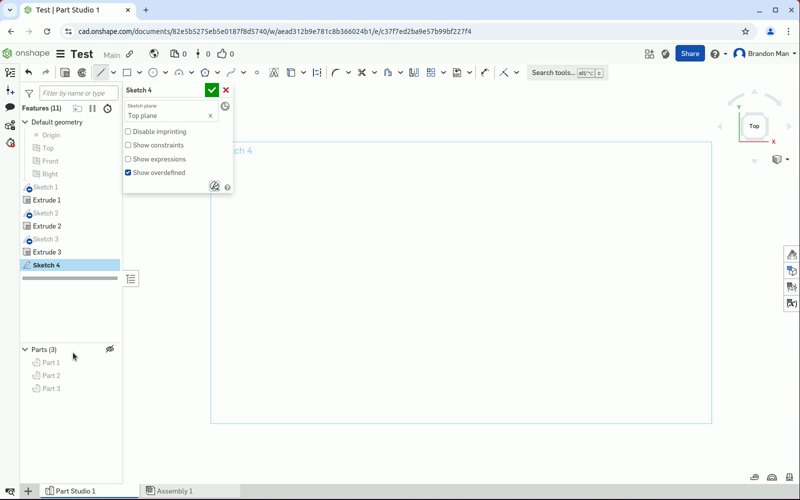
mouse_move(546, 311)
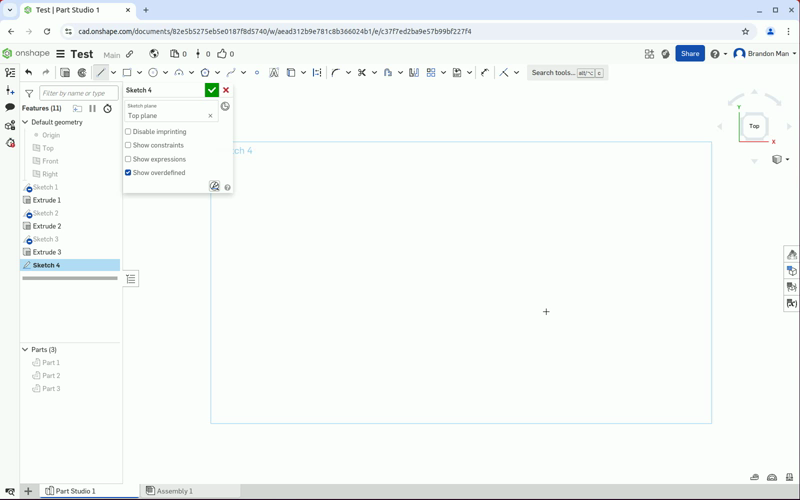
click(546, 311)
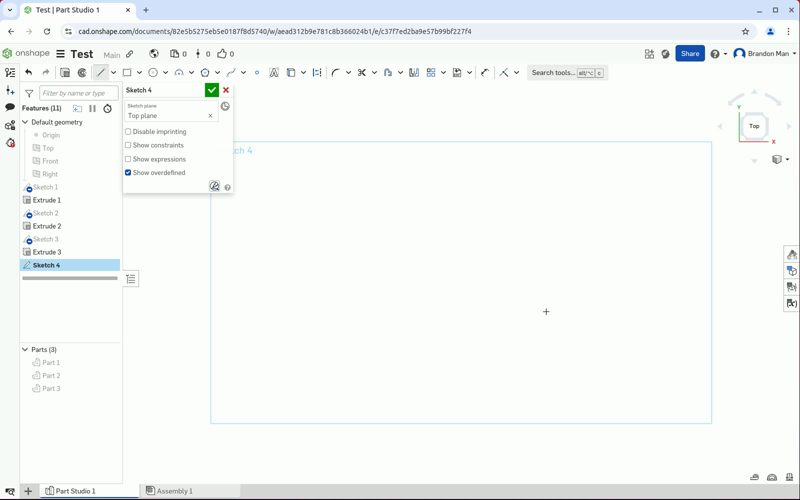
key_up(shift)
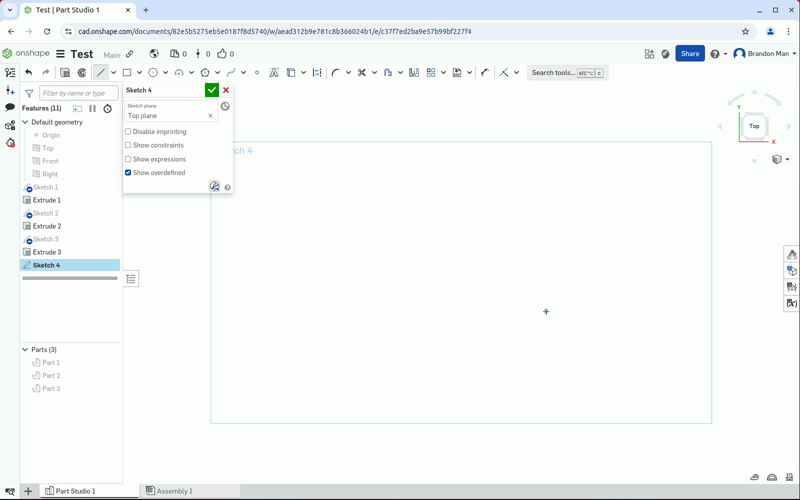
key_down(shift)
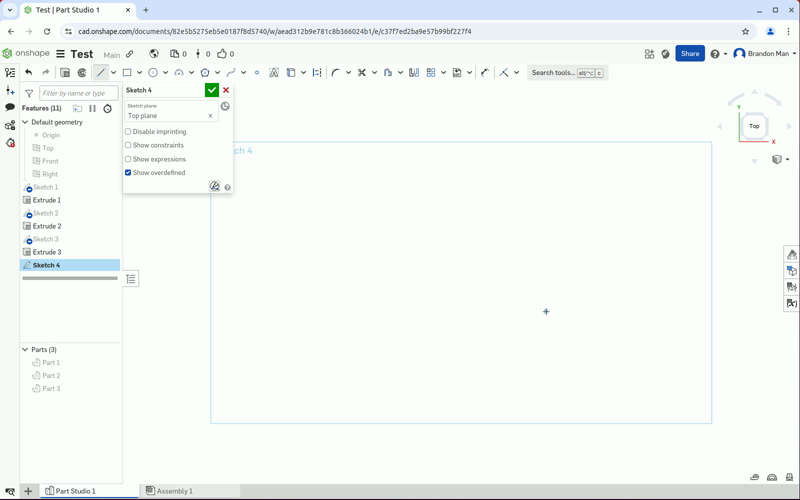
mouse_move(576, 311)
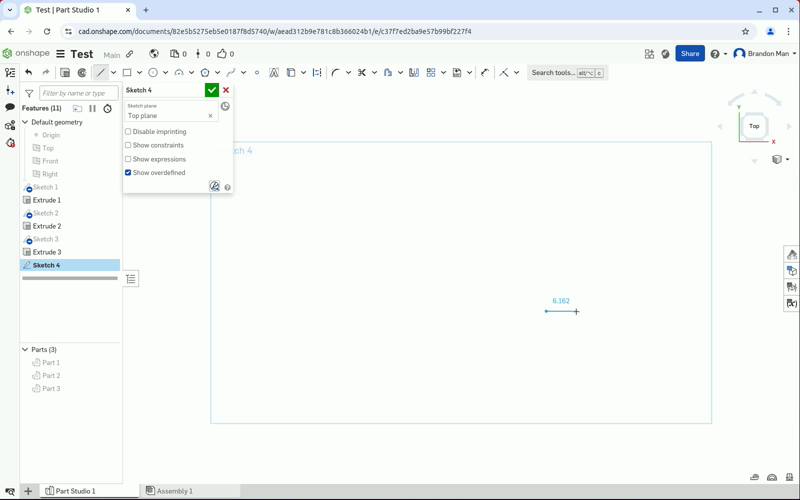
mouse_move(574, 311)
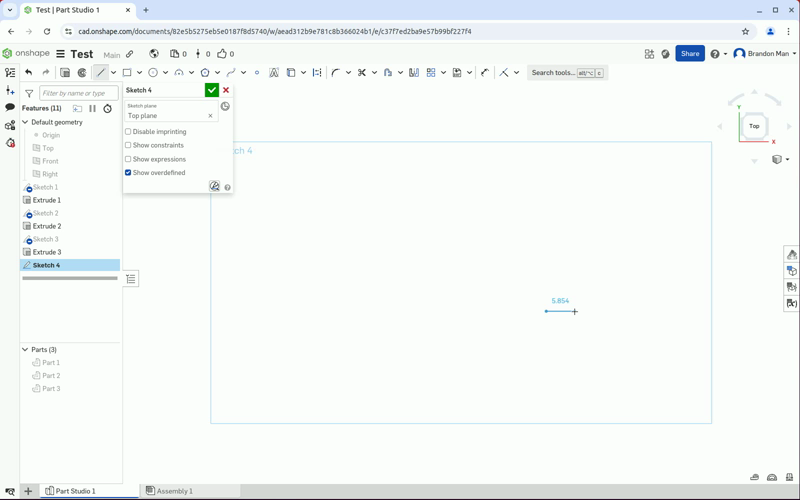
click(574, 311)
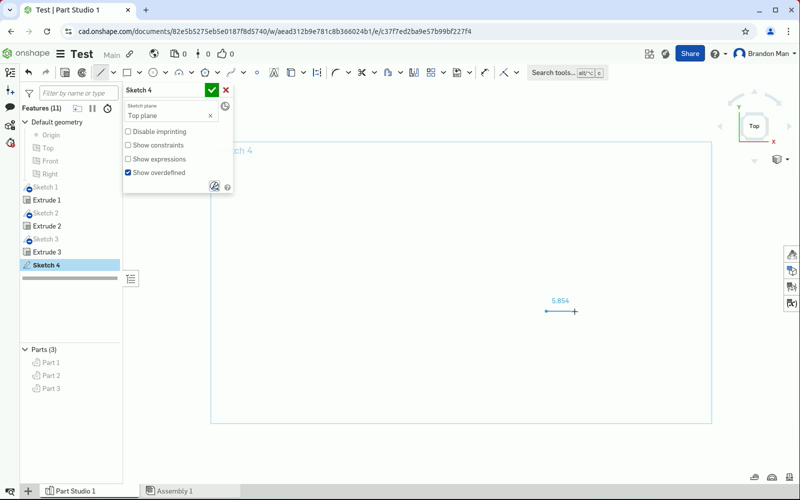
key_up(shift)
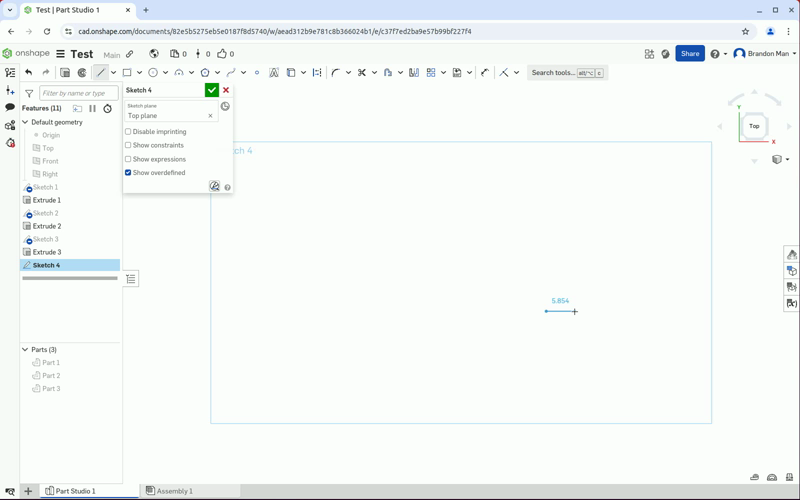
key_down(shift)
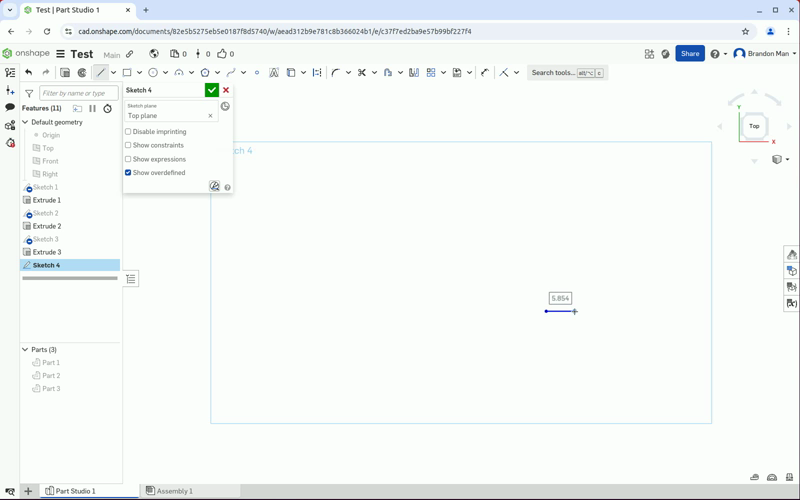
mouse_move(589, 311)
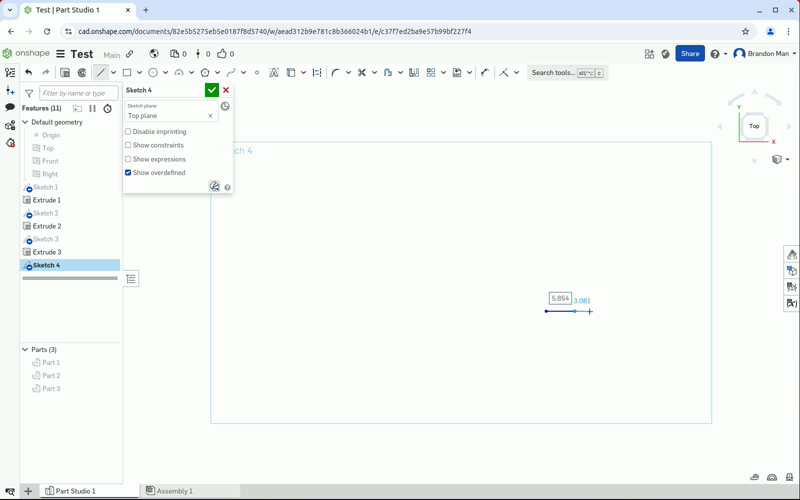
mouse_move(574, 253)
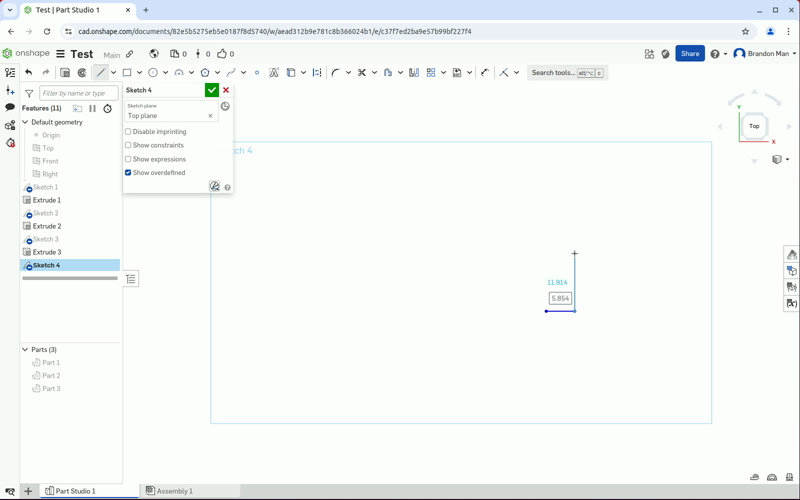
click(574, 253)
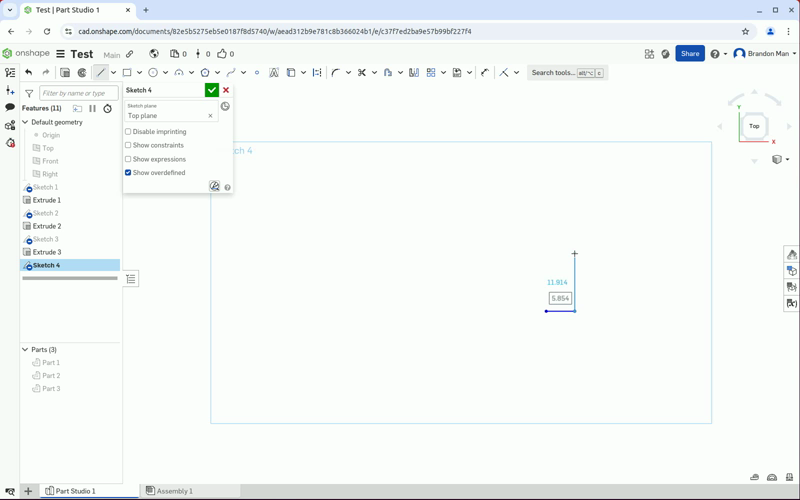
key_up(shift)
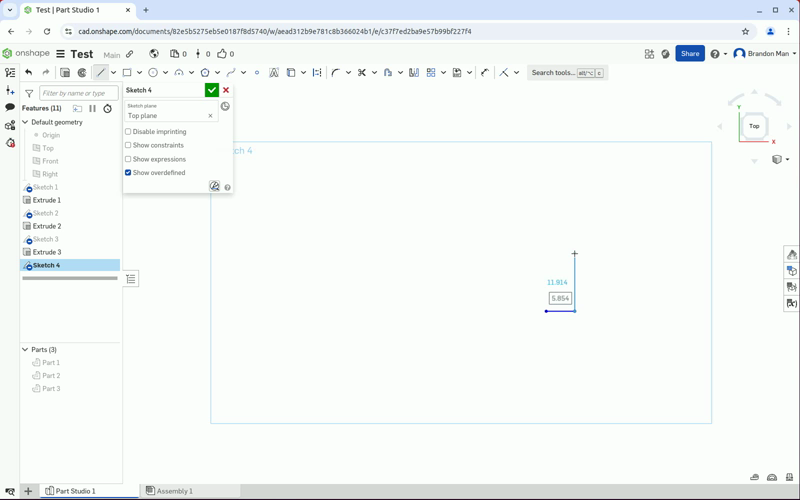
key_down(shift)
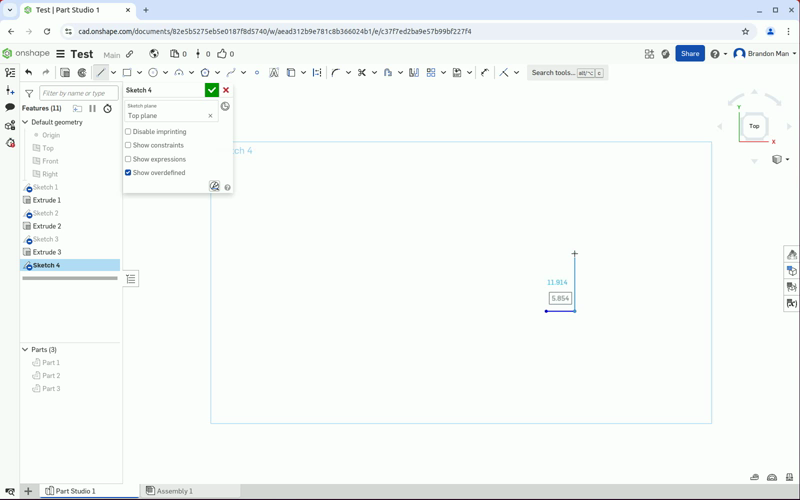
mouse_move(589, 253)
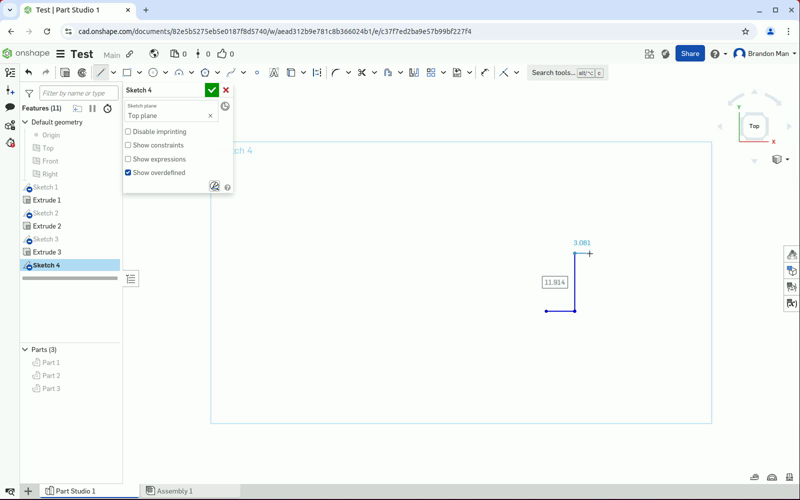
mouse_move(546, 253)
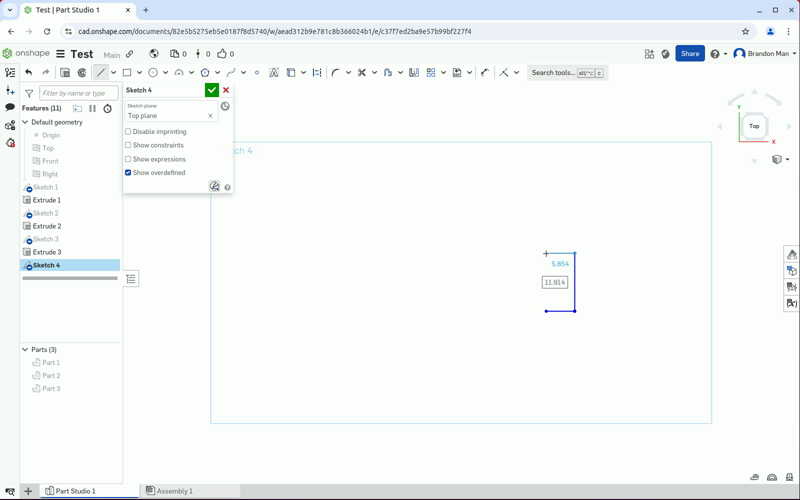
click(546, 253)
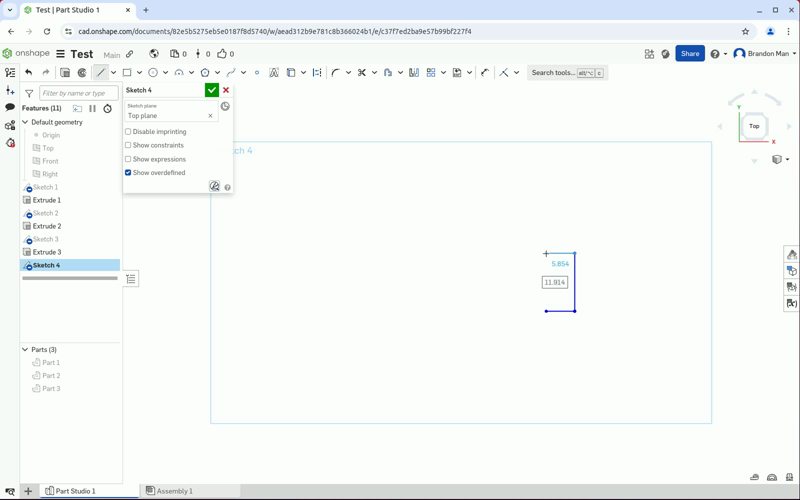
key_up(shift)
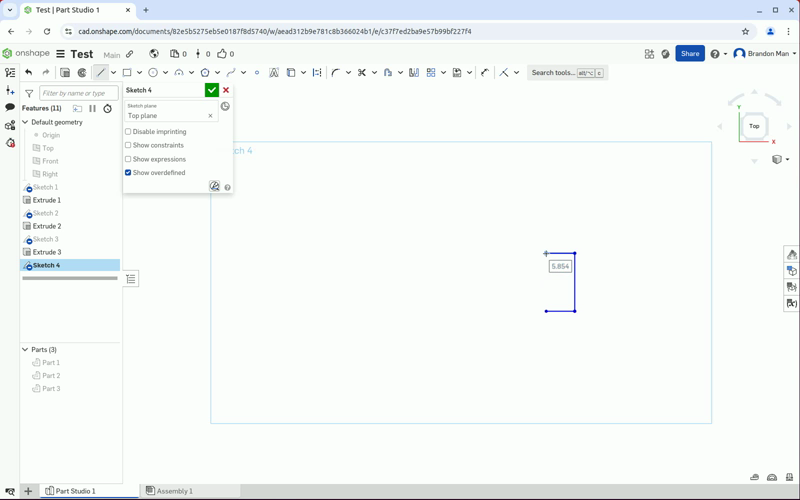
mouse_move(576, 253)
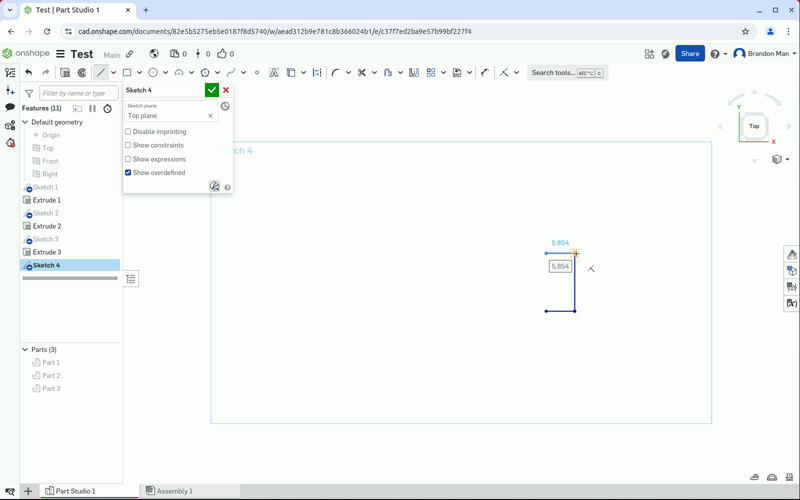
key_down(shift)
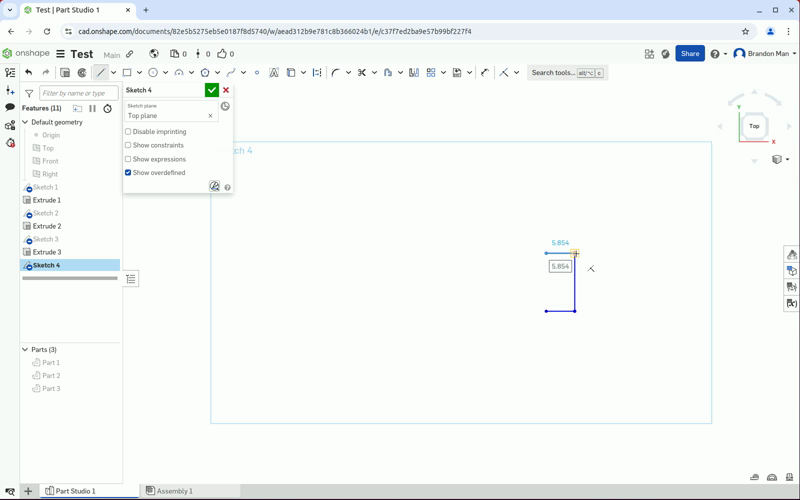
mouse_move(546, 311)
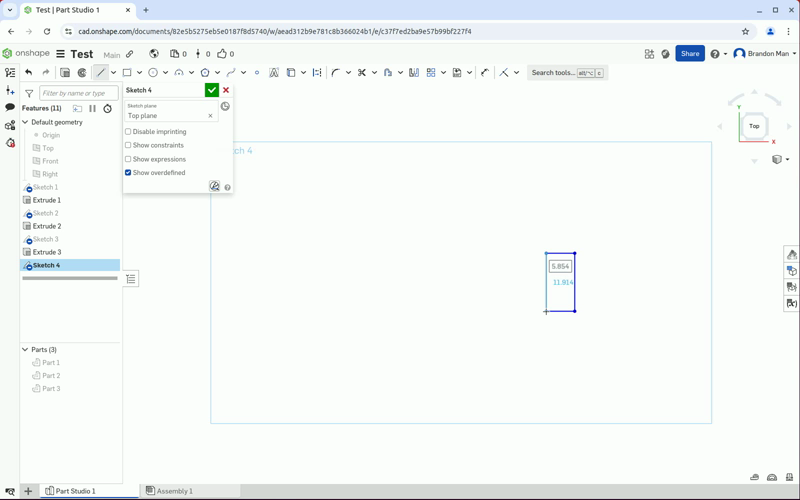
key_up(shift)
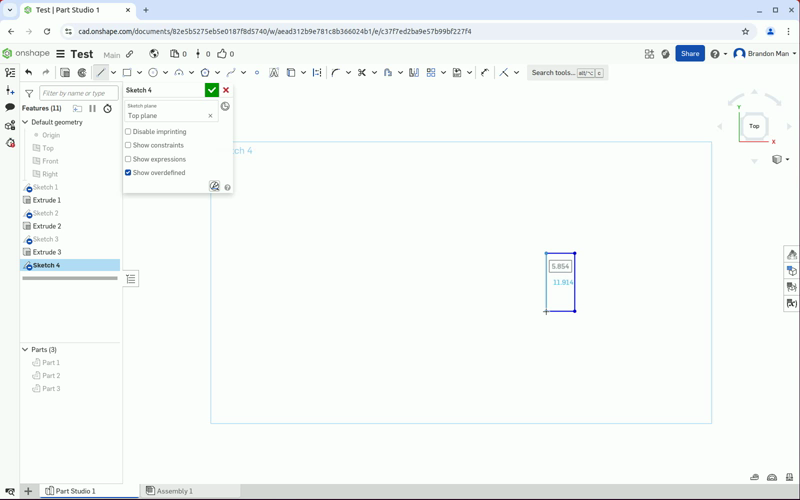
click(546, 311)
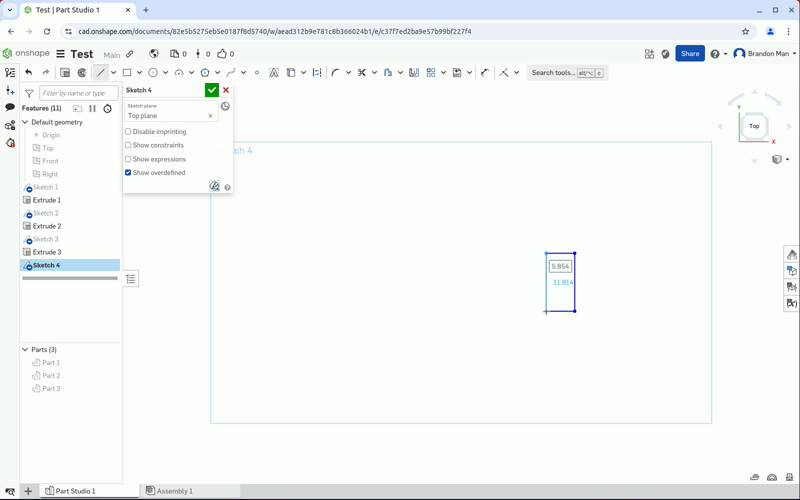
key(esc)
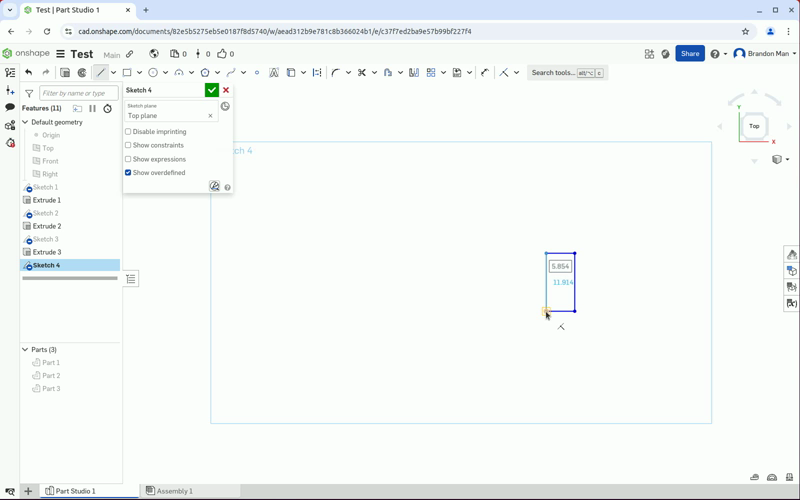
key(c)
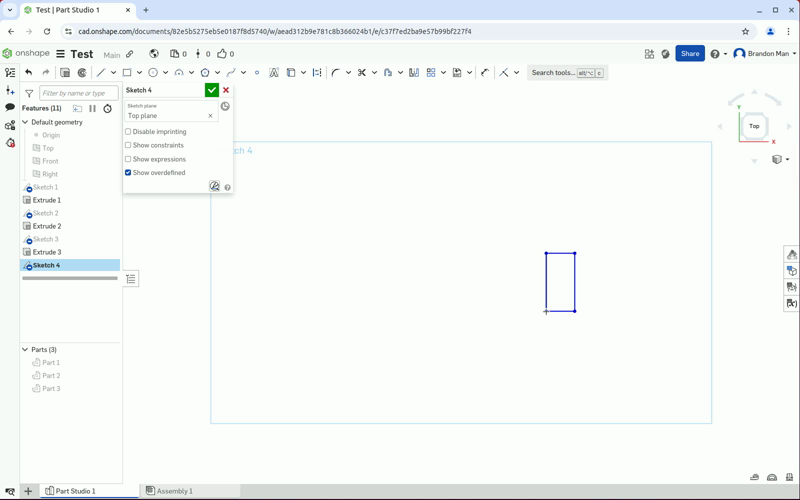
key_down(shift)
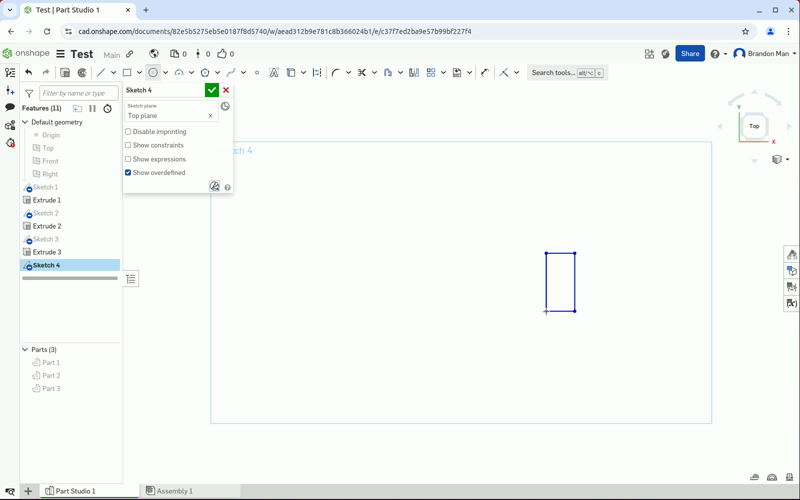
mouse_move(560, 281)
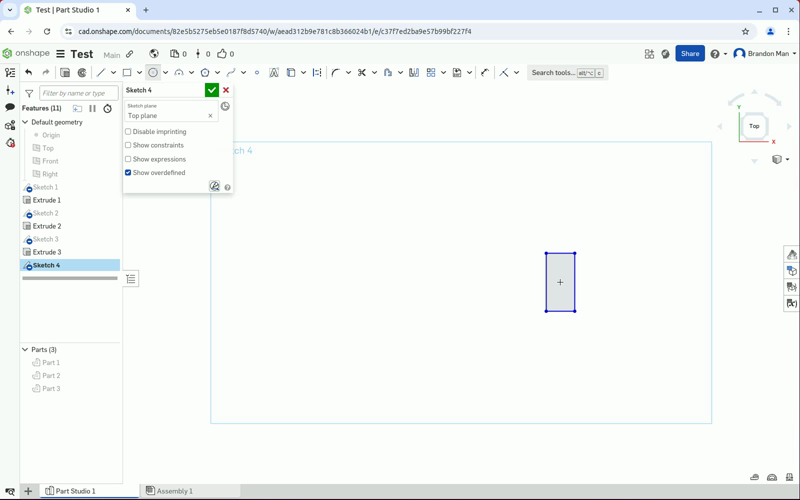
click(560, 281)
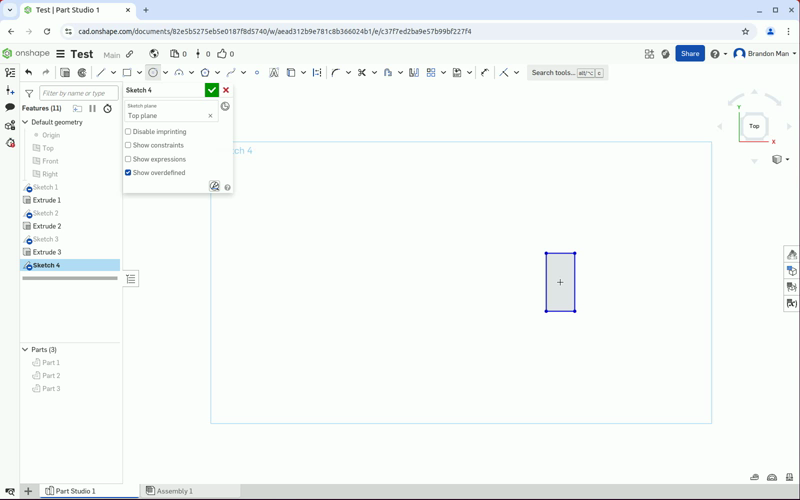
key_up(shift)
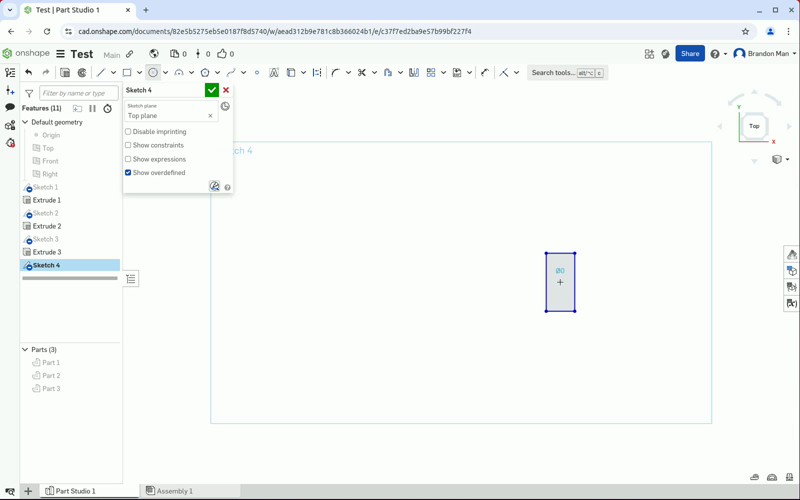
mouse_move(564, 281)
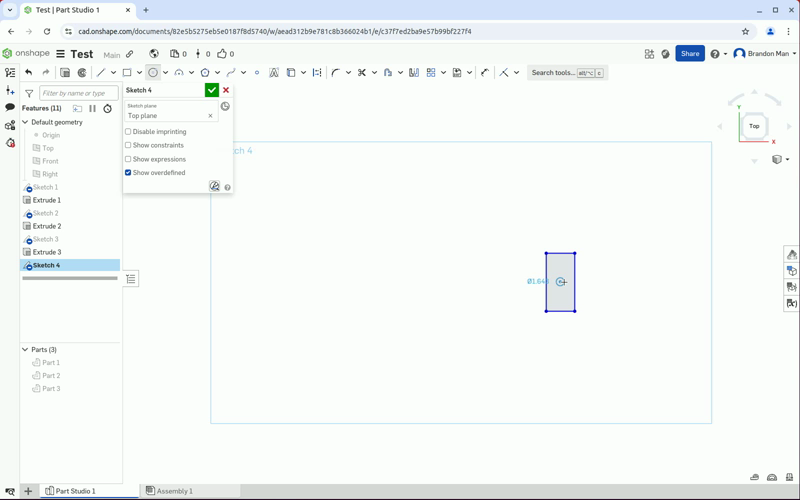
click(564, 281)
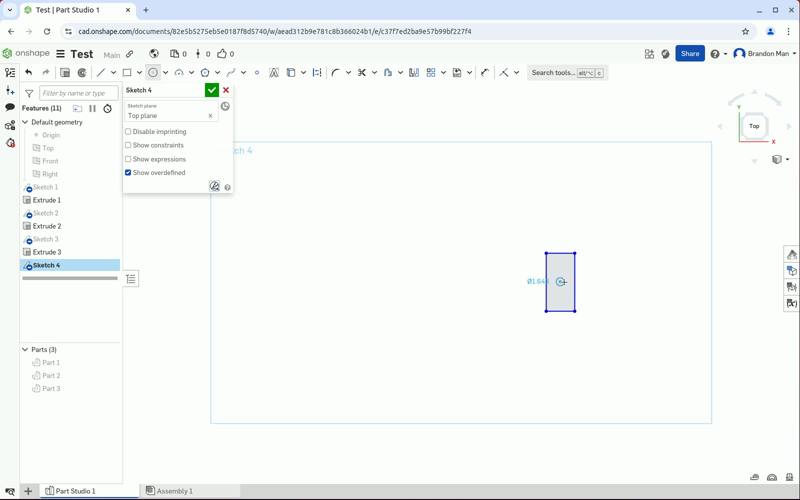
key(esc)
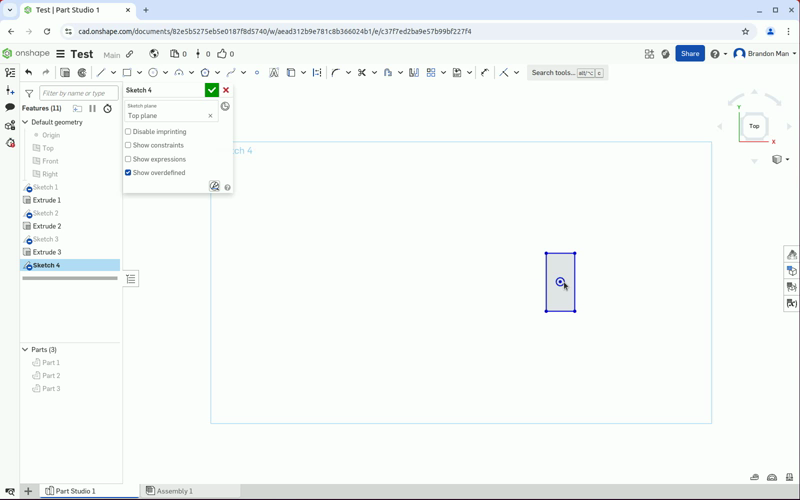
mouse_move(555, 289)
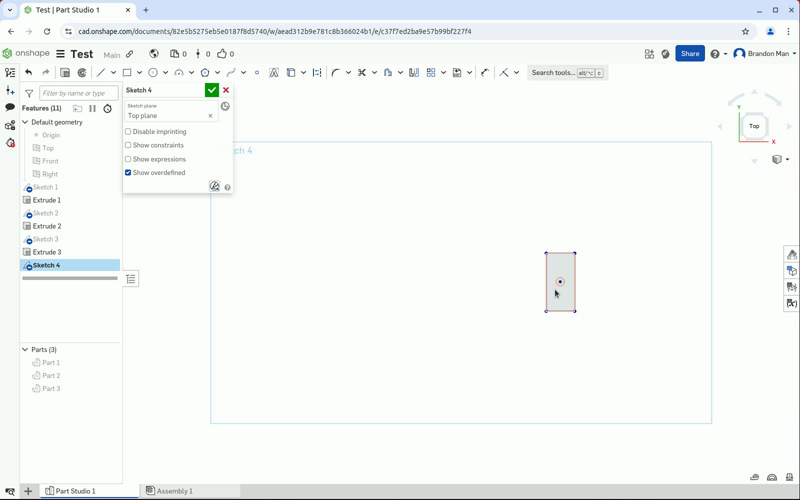
scroll(6)
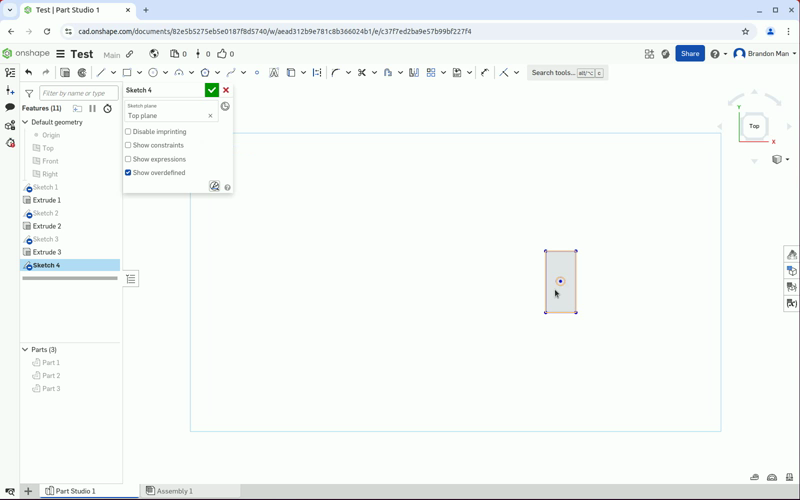
scroll(6)
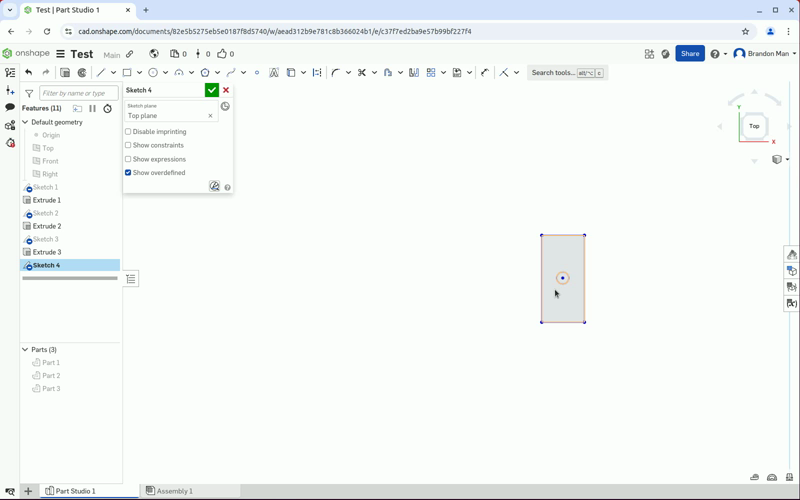
scroll(6)
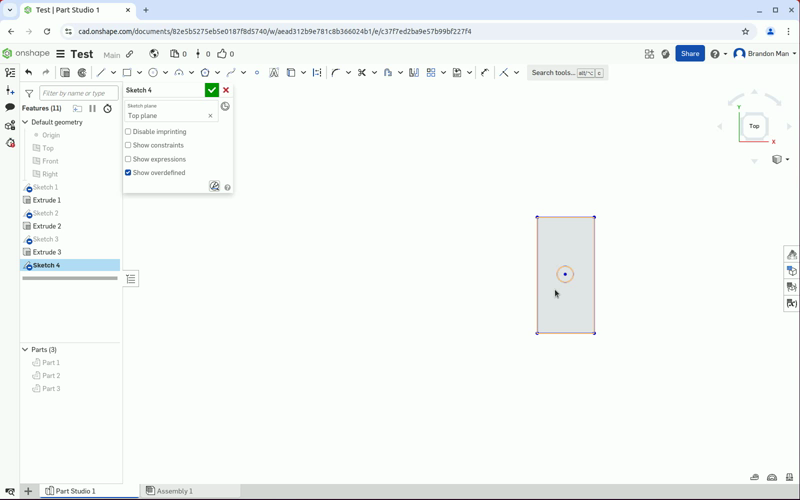
scroll(6)
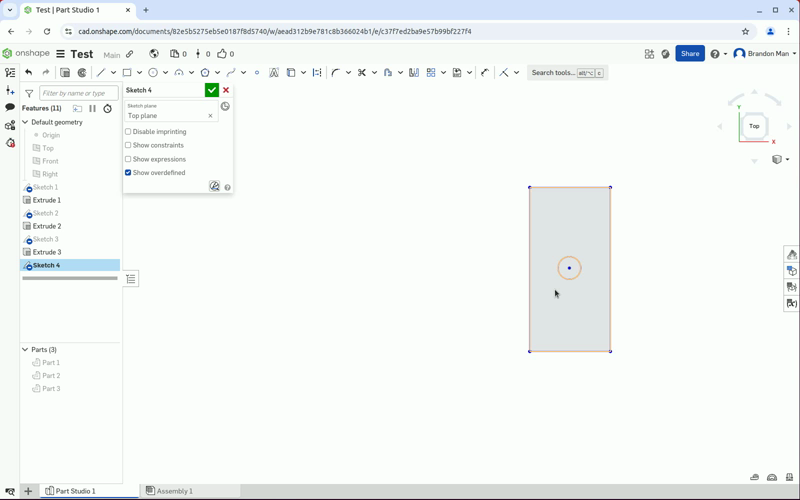
scroll(6)
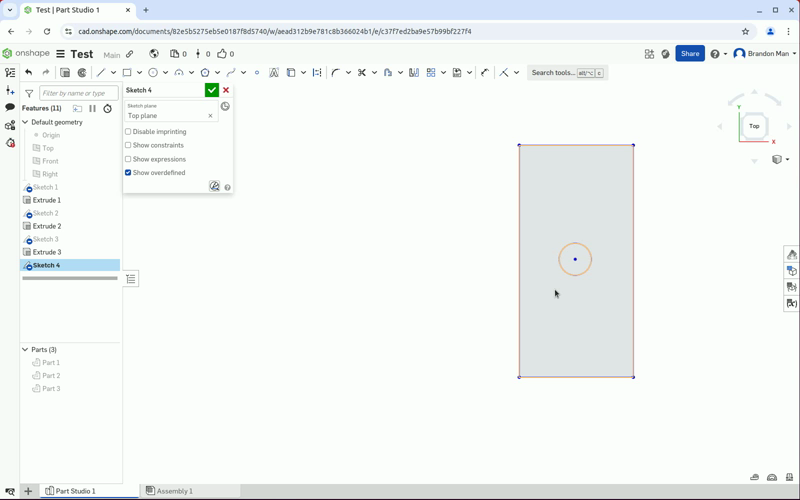
scroll(6)
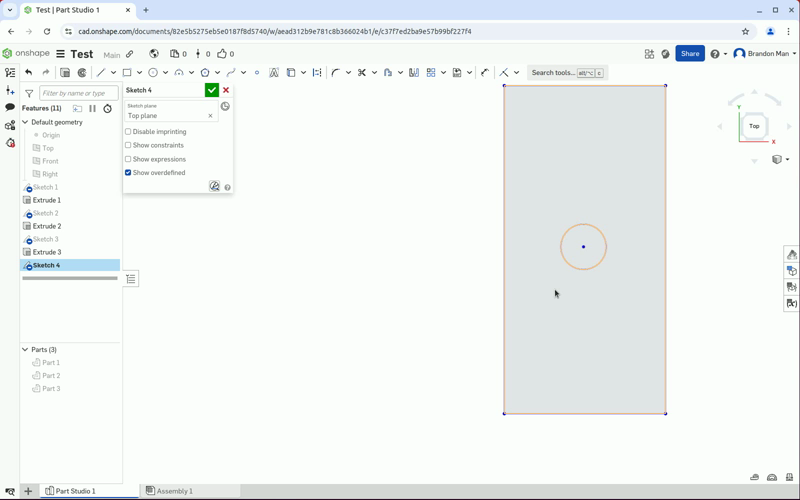
scroll(6)
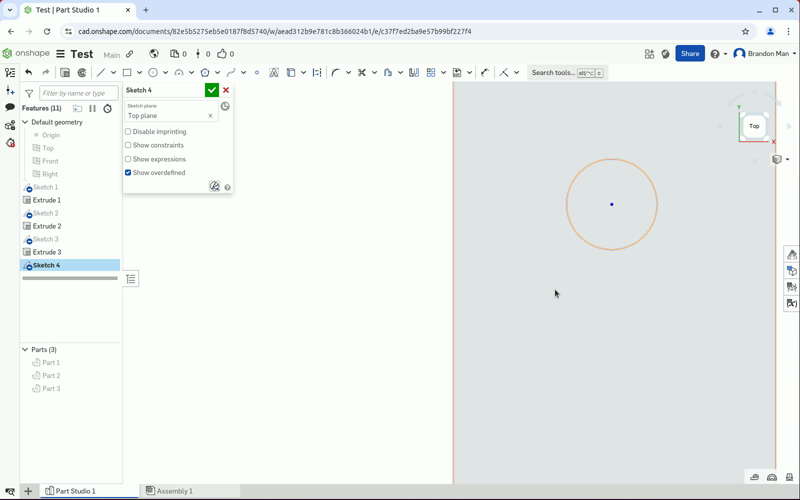
click(555, 289)
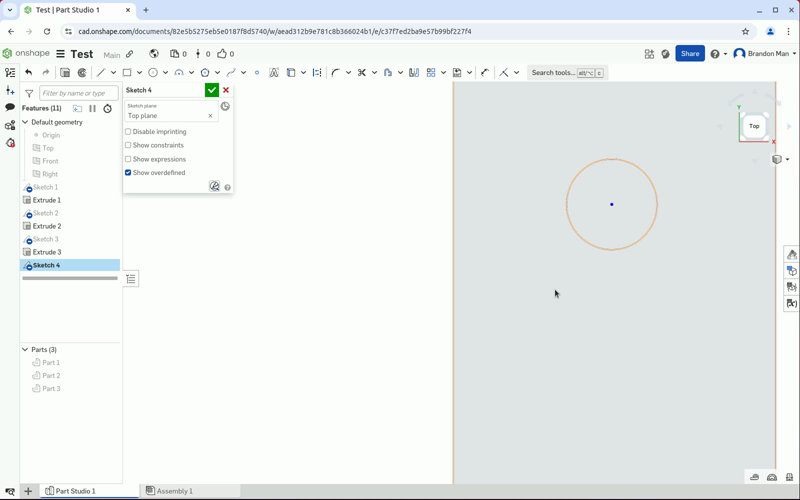
scroll(-6)
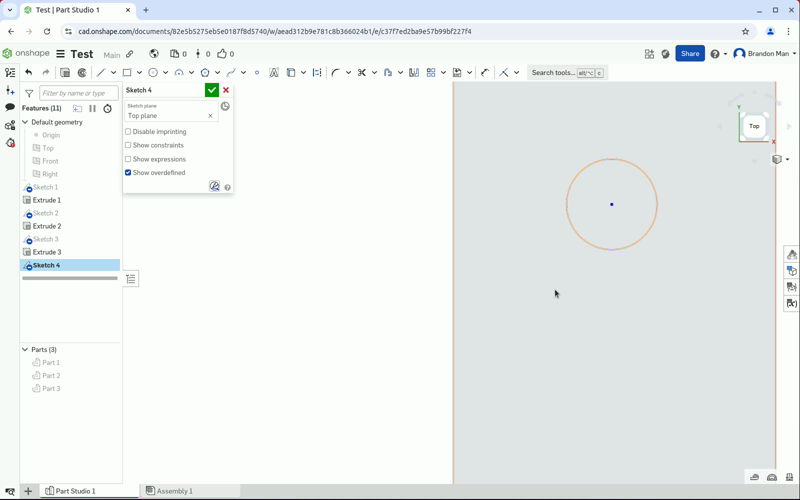
scroll(-6)
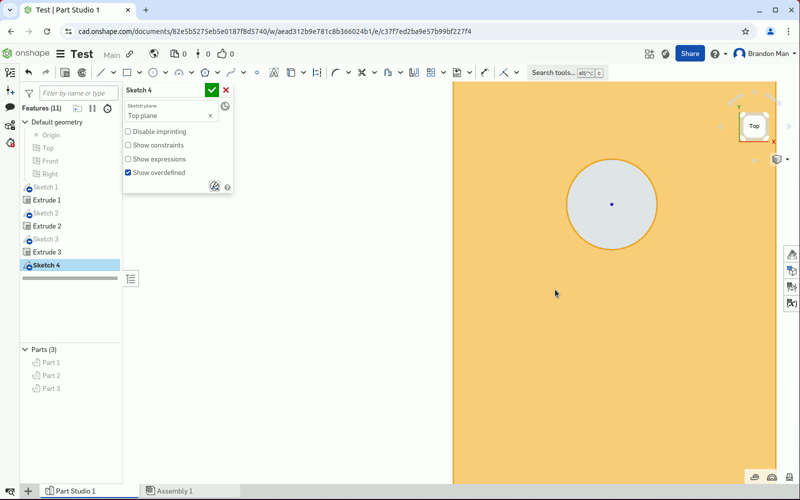
scroll(-6)
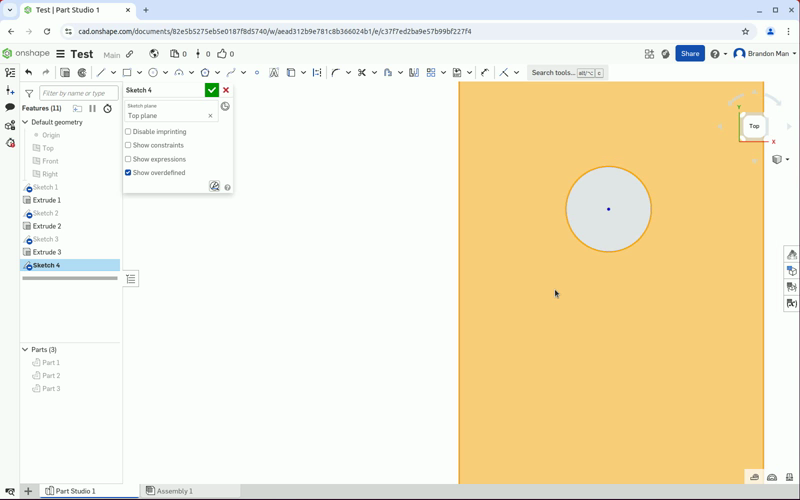
scroll(-6)
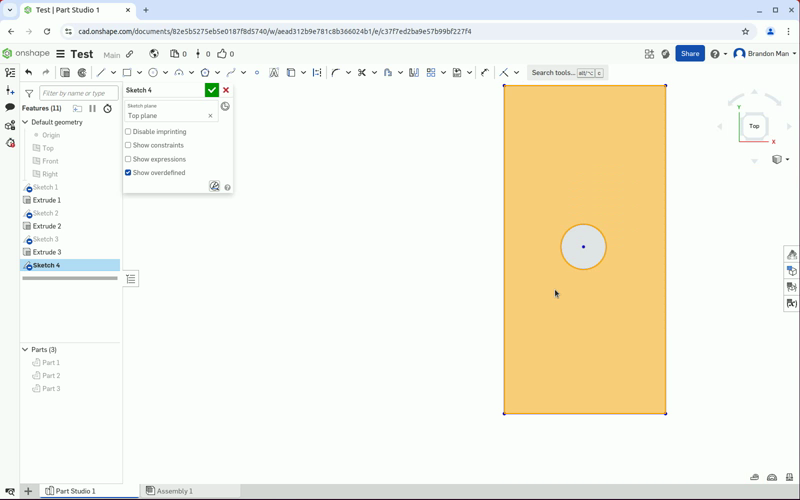
scroll(-6)
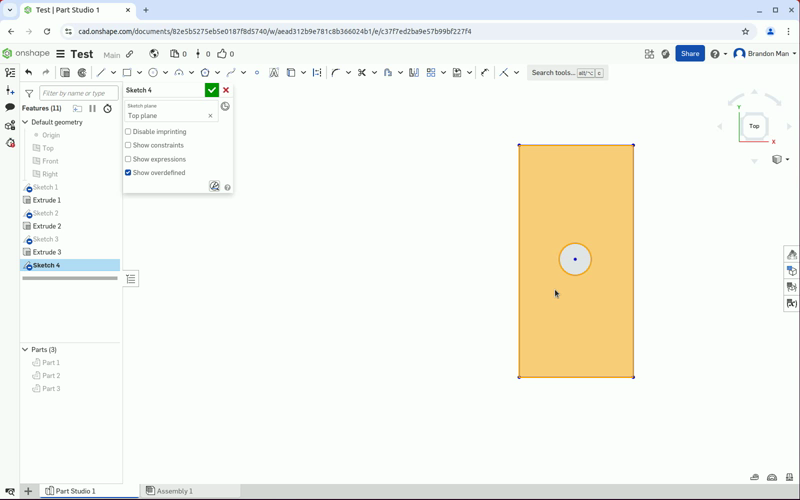
scroll(-6)
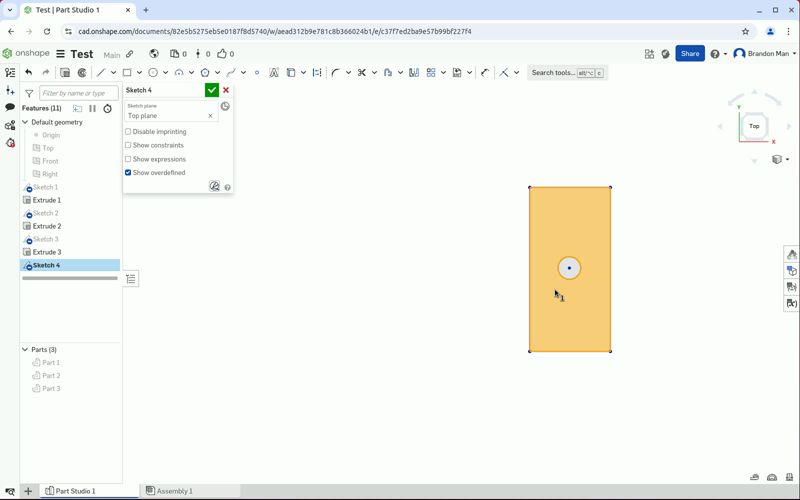
scroll(-6)
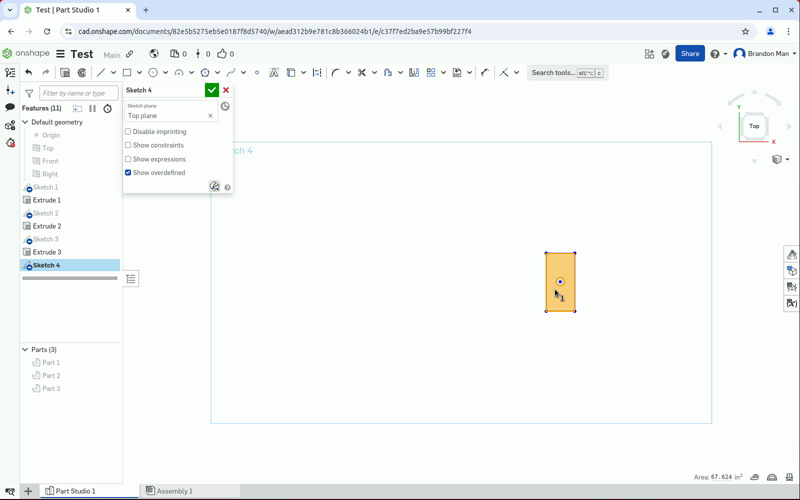
mouse_move(73, 352)
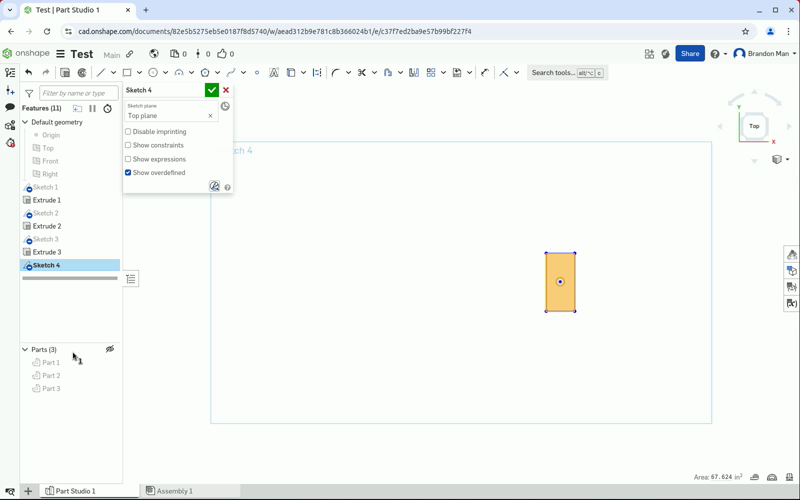
key(shift+y)
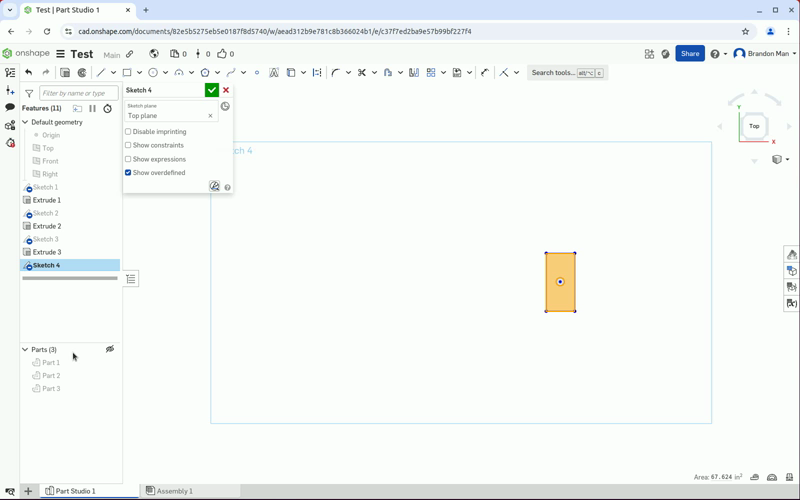
key(shift+e)
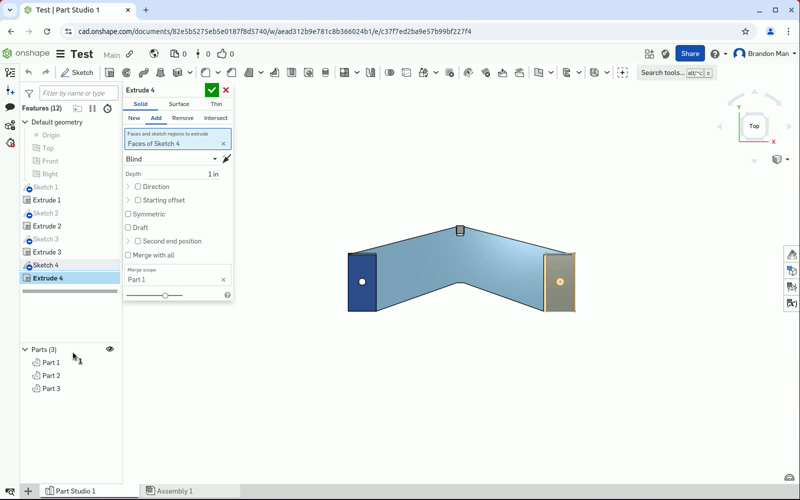
mouse_move(143, 106)
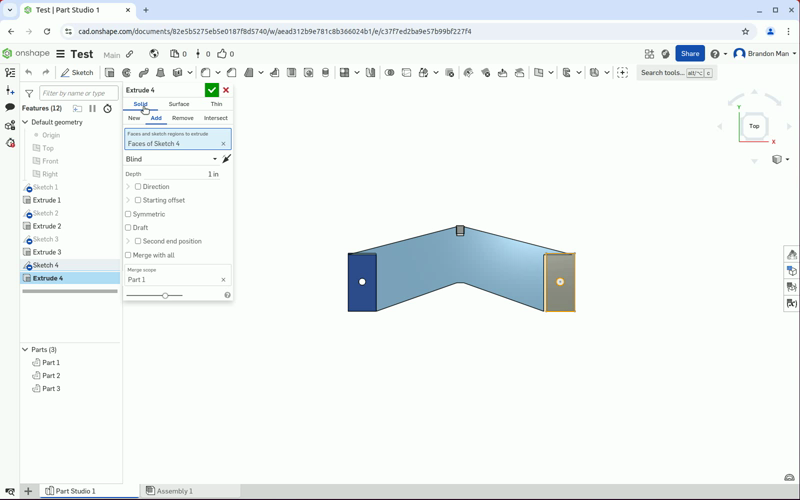
click(143, 106)
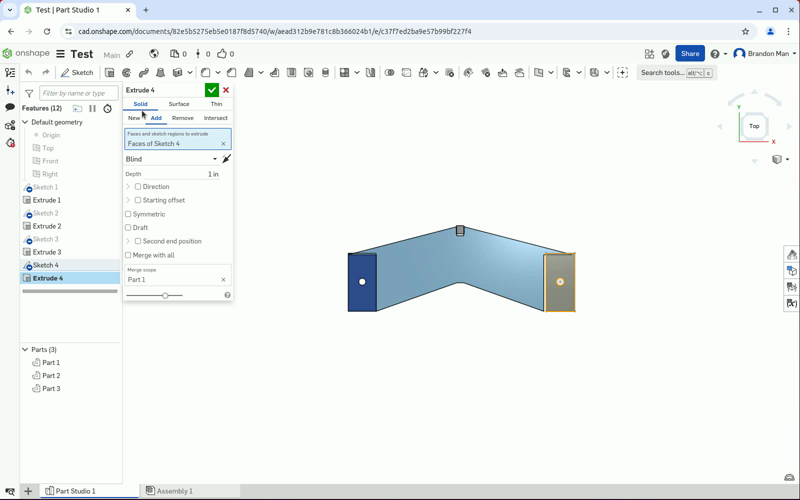
mouse_move(137, 120)
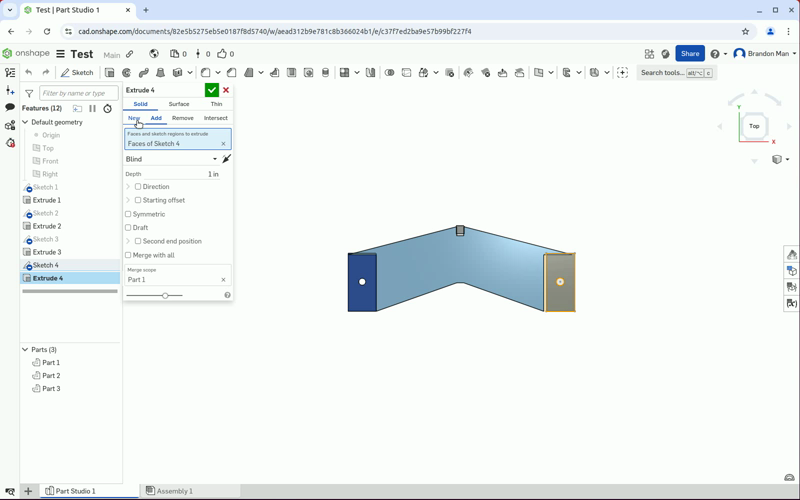
click(137, 120)
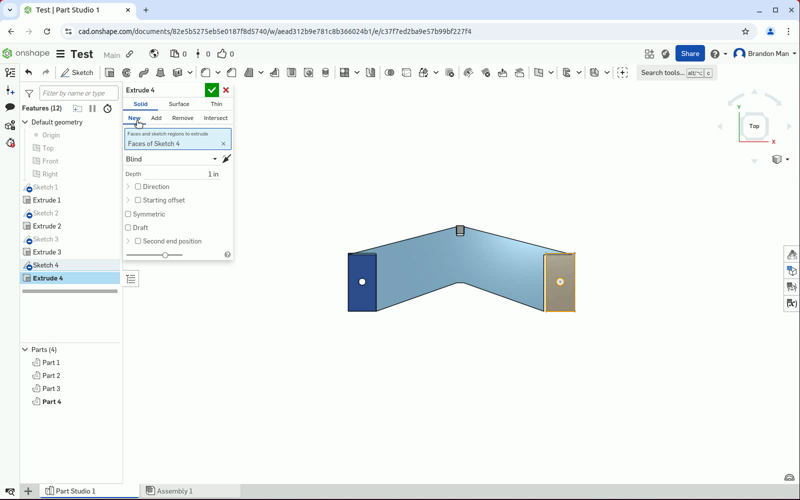
key(tab, 4)
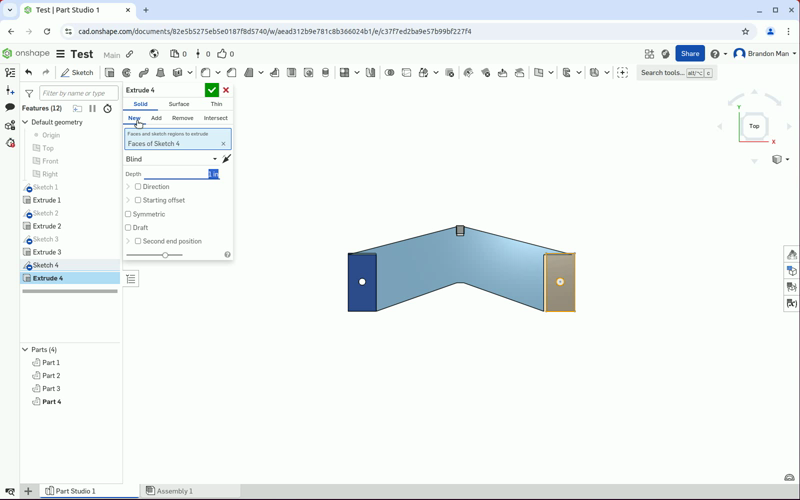
text(3.851)
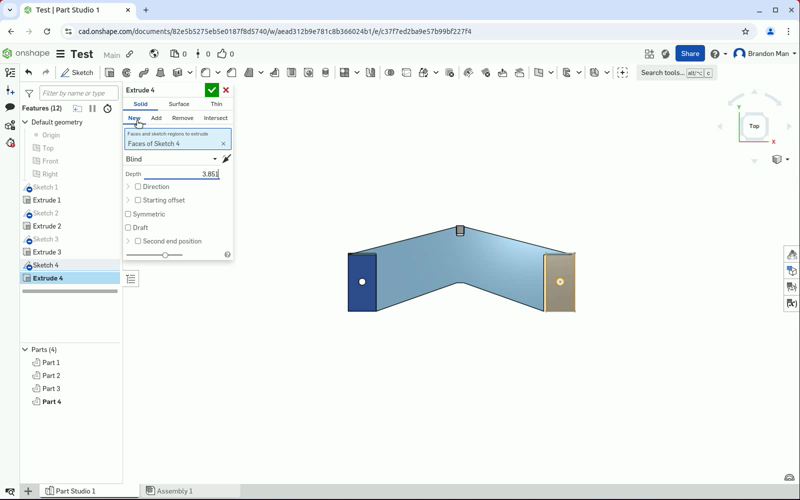
key(enter)
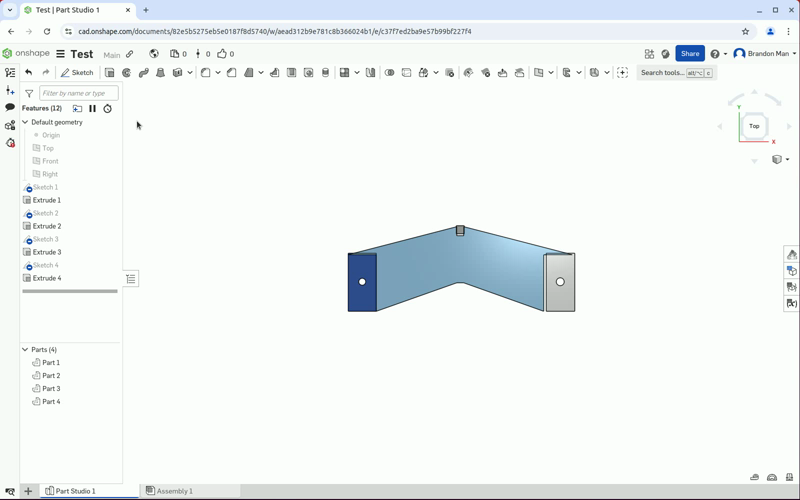
key(shift+h)
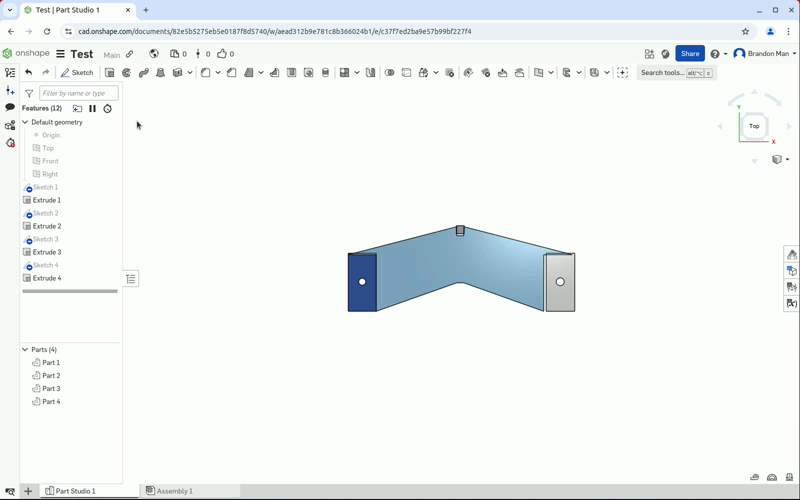
key(shift+h)
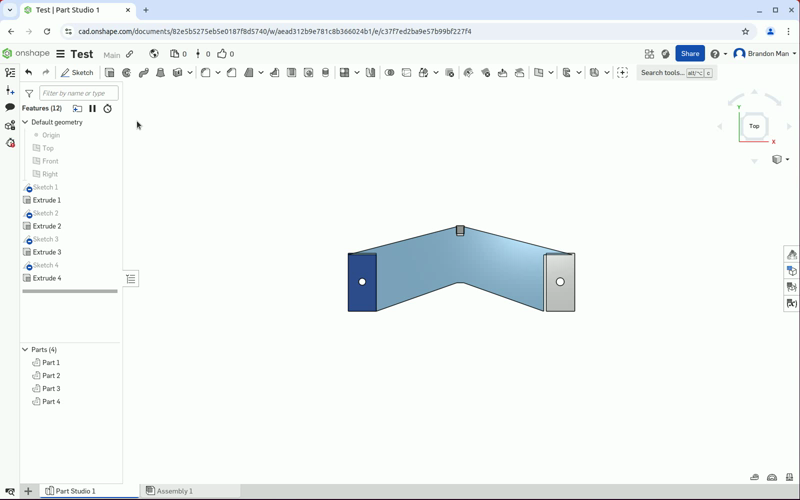
mouse_move(73, 189)
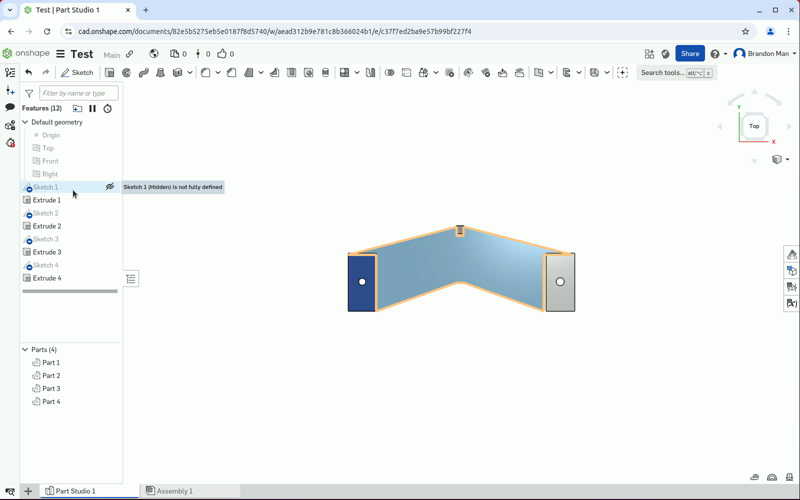
click(73, 189)
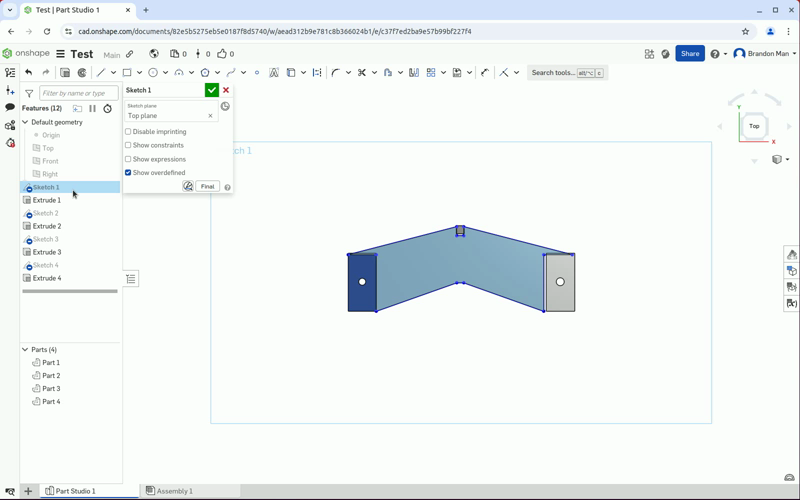
mouse_move(229, 92)
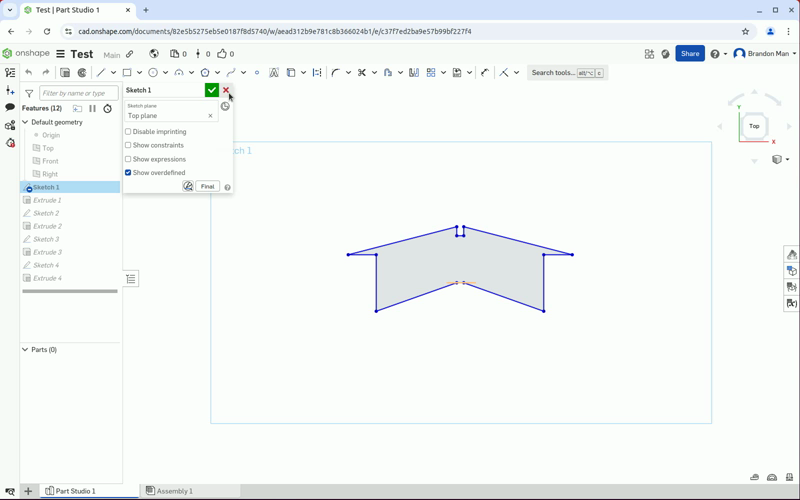
click(229, 92)
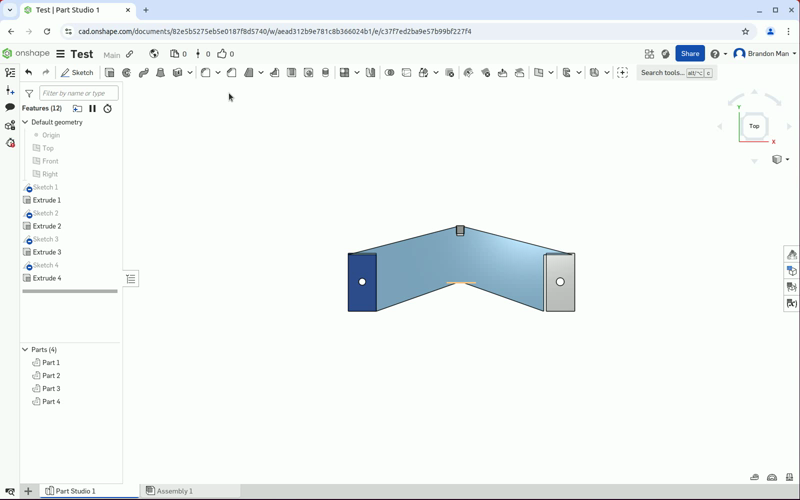
mouse_move(541, 75)
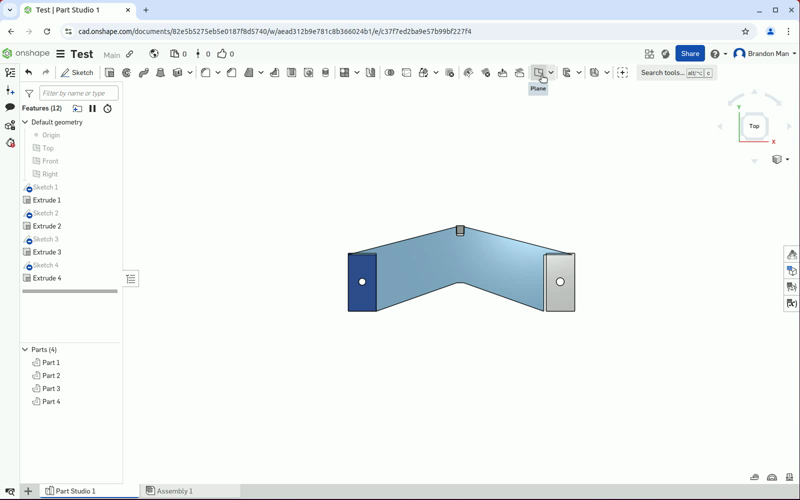
click(541, 75)
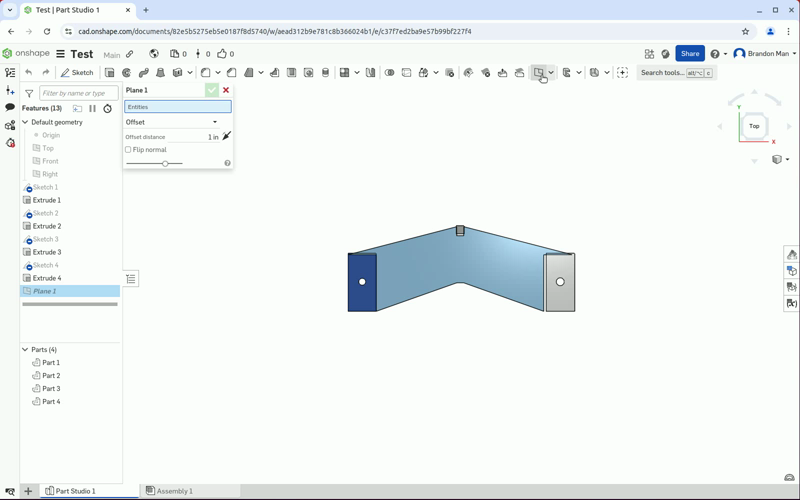
mouse_move(73, 150)
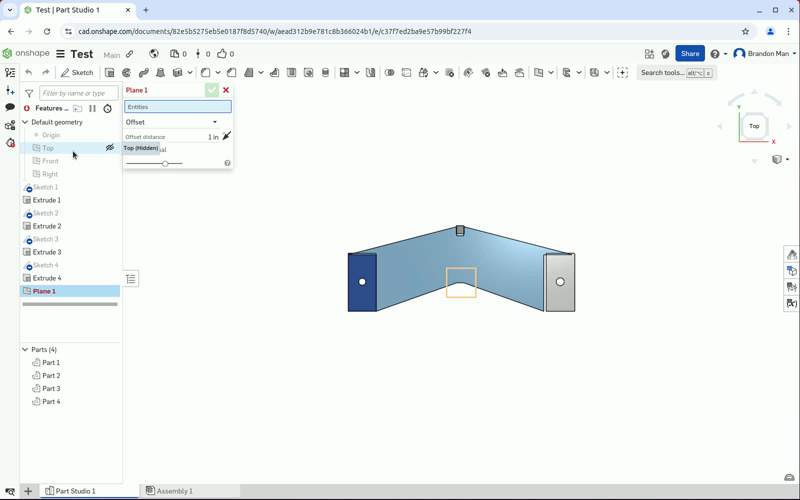
click(73, 150)
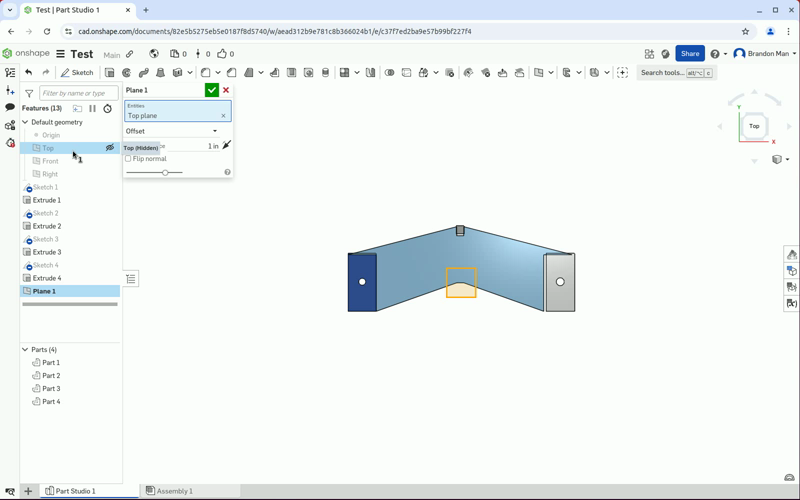
key(tab, 2)
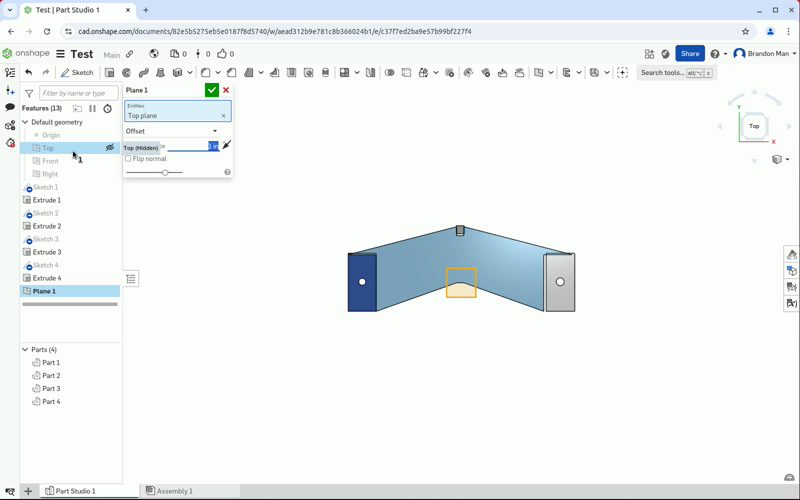
text(3.851)
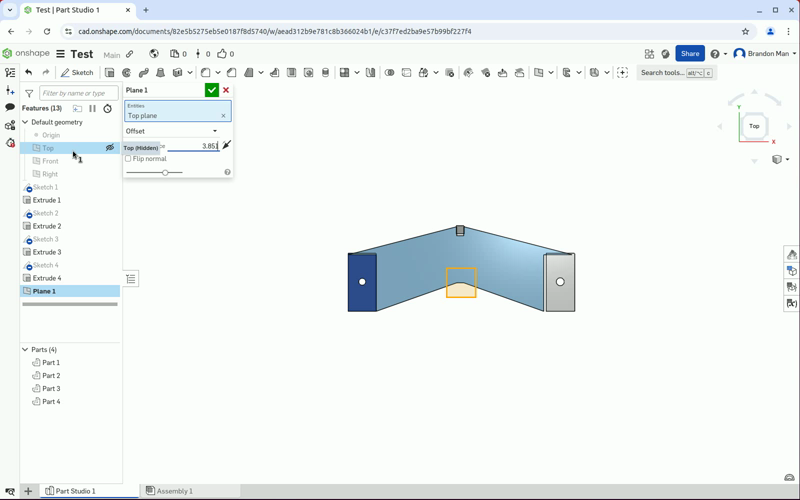
key(enter, 2)
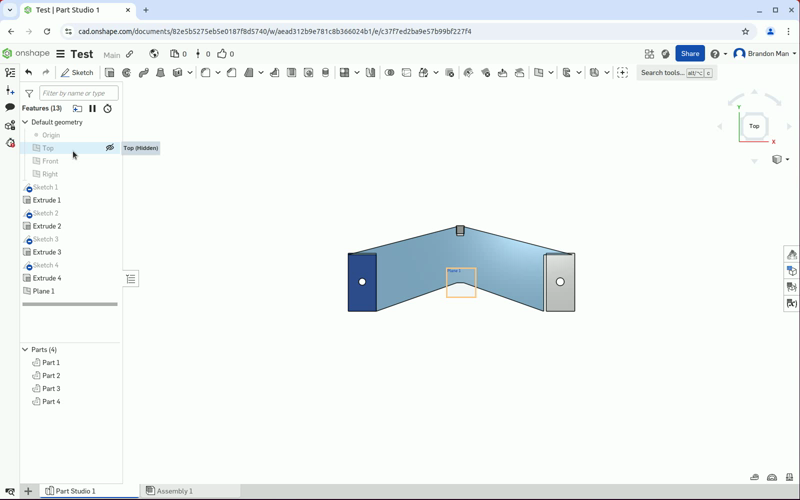
key(shift+s)
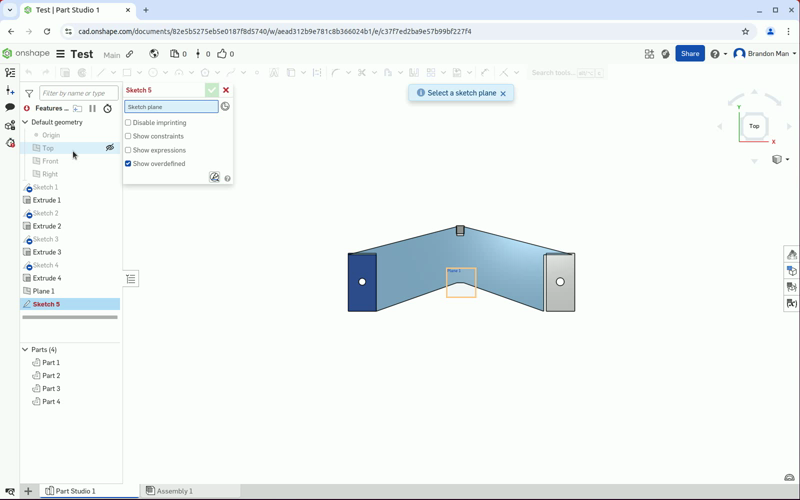
mouse_move(73, 293)
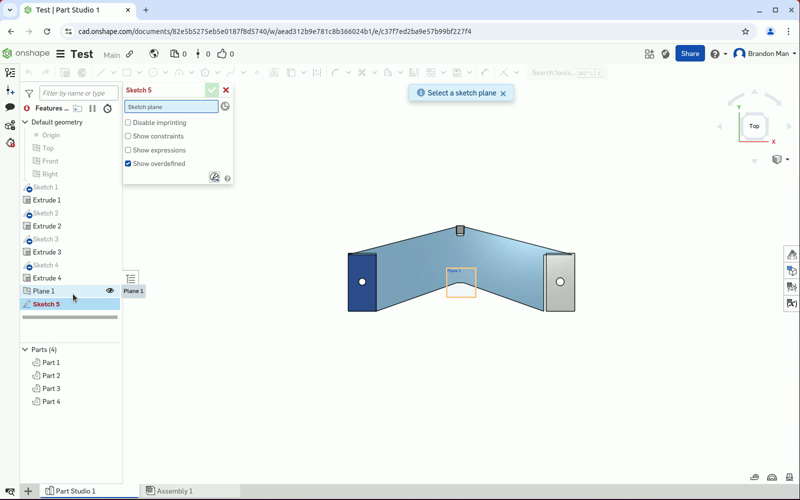
click(73, 293)
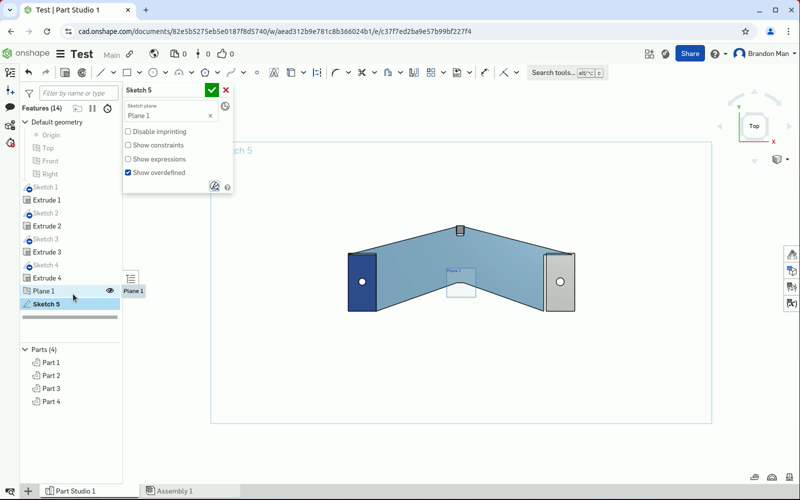
mouse_move(73, 352)
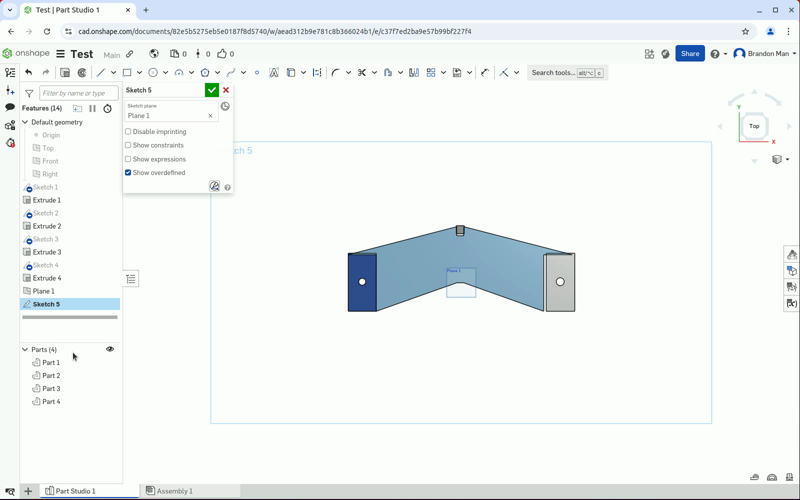
key(y)
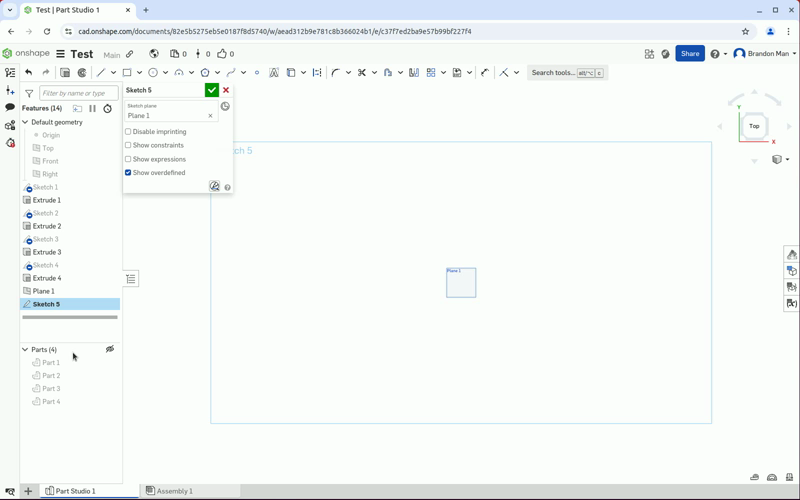
key(l)
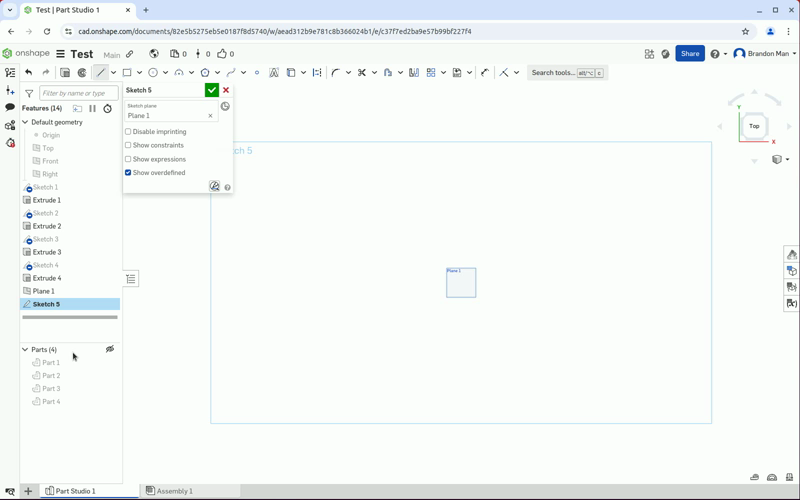
key_down(shift)
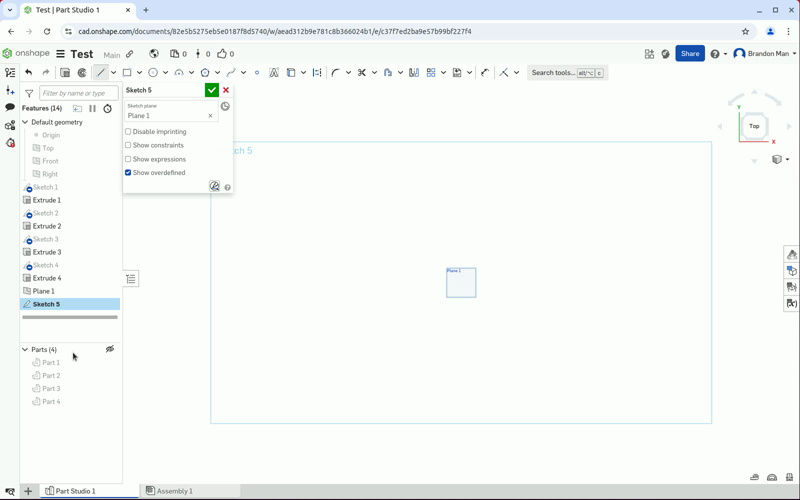
mouse_move(348, 311)
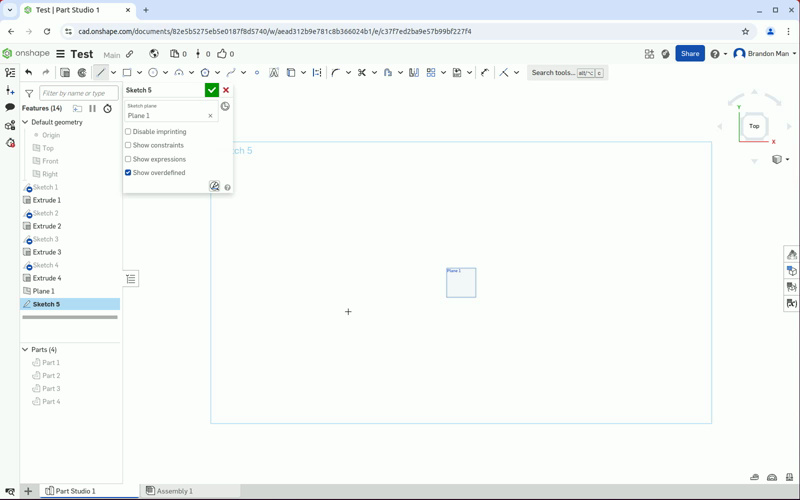
click(348, 311)
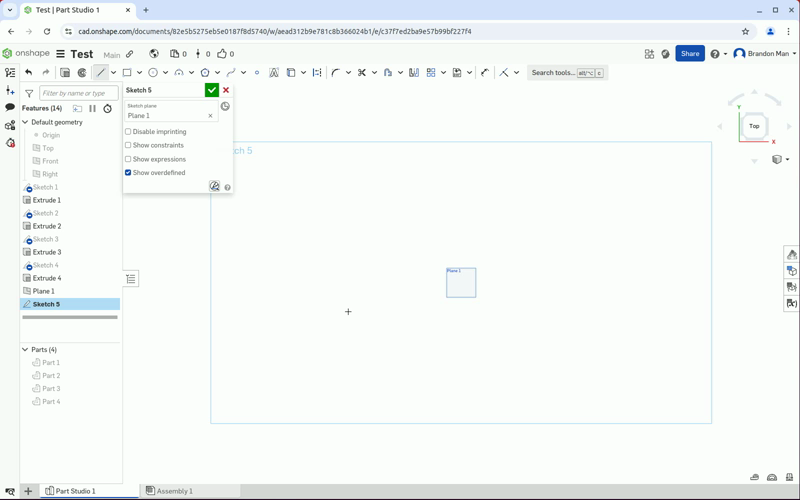
key_up(shift)
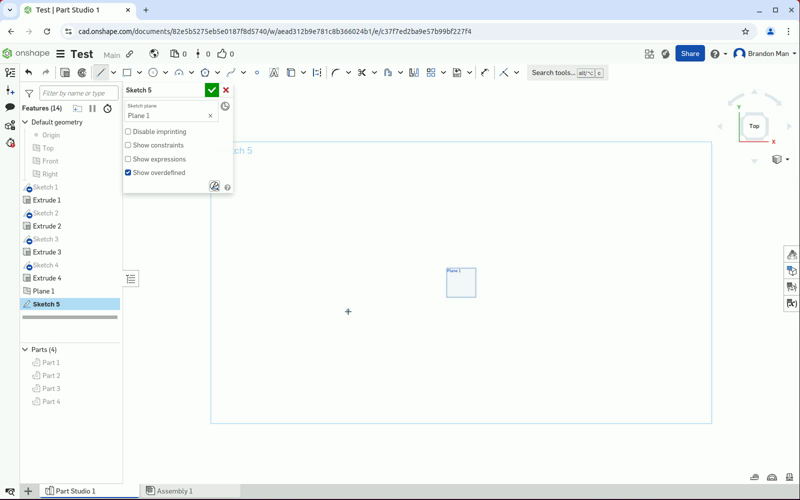
key_down(shift)
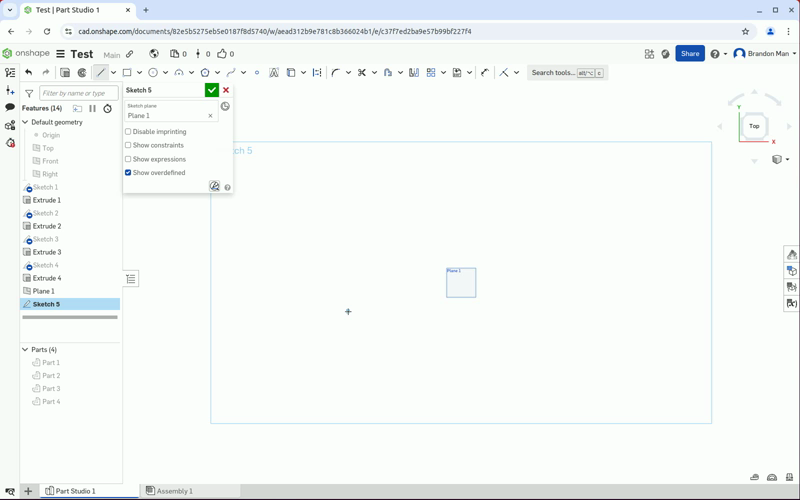
mouse_move(378, 311)
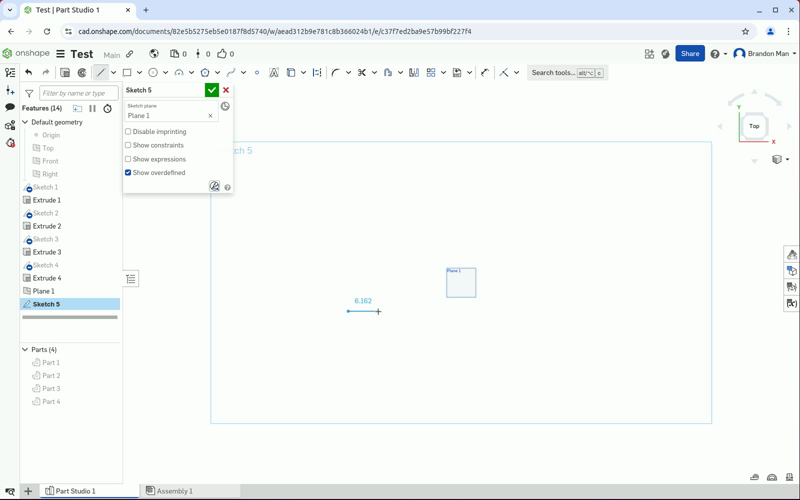
mouse_move(376, 311)
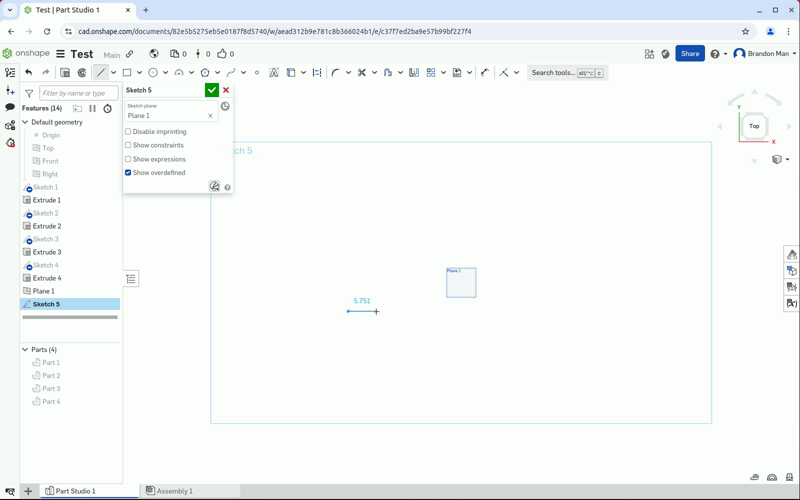
click(376, 311)
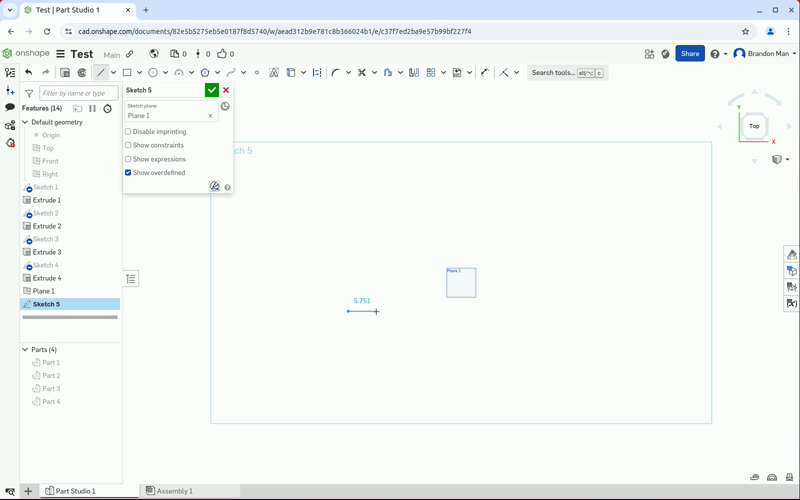
key_up(shift)
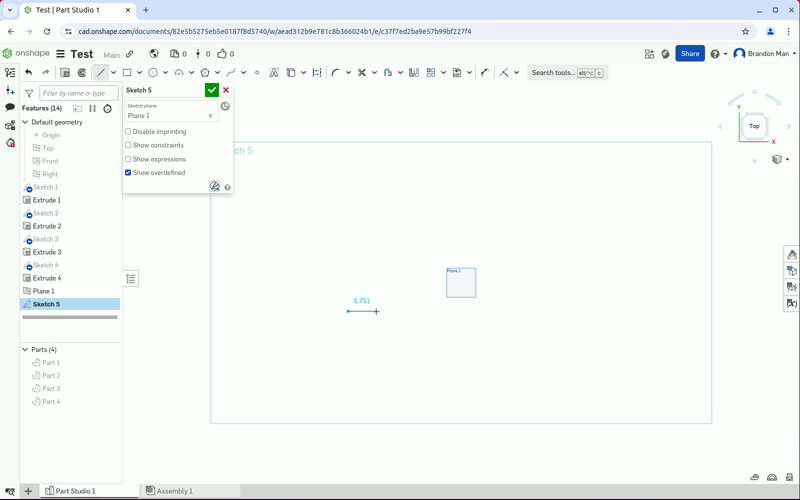
key_down(shift)
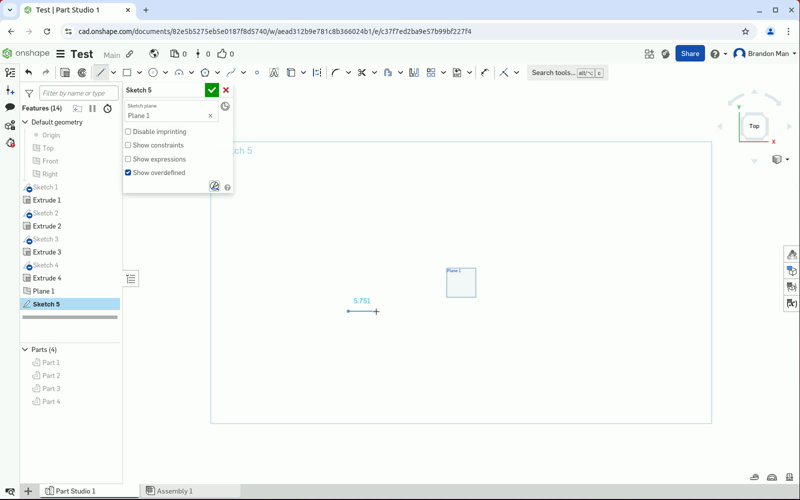
mouse_move(406, 311)
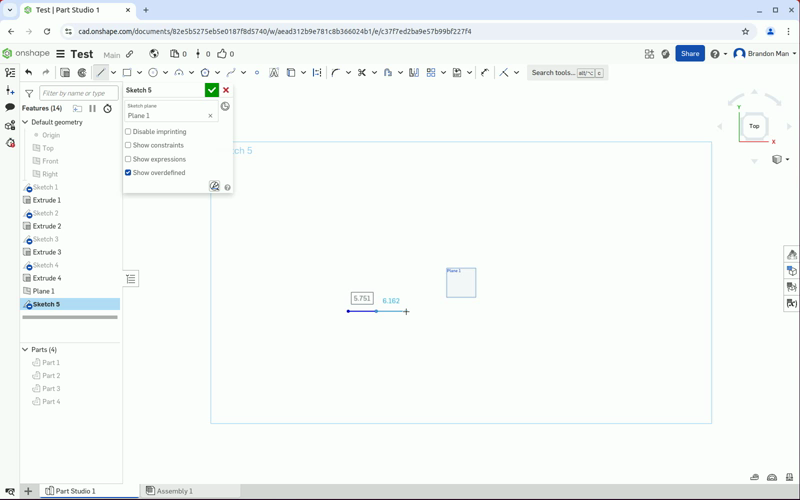
mouse_move(376, 253)
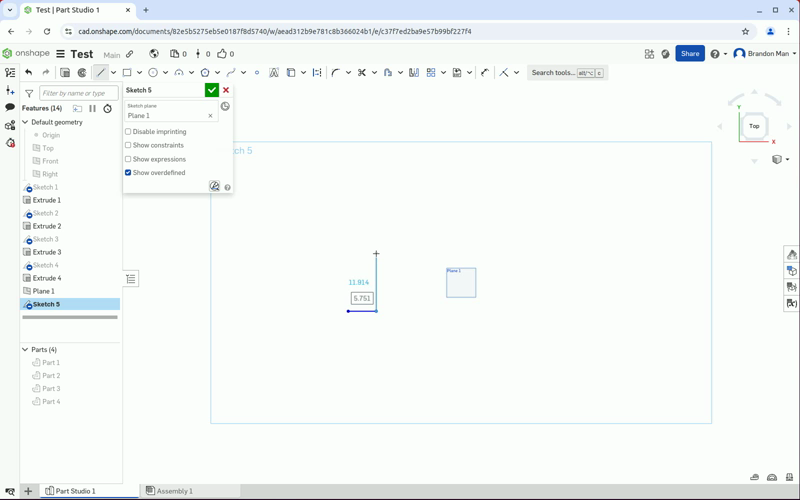
click(376, 253)
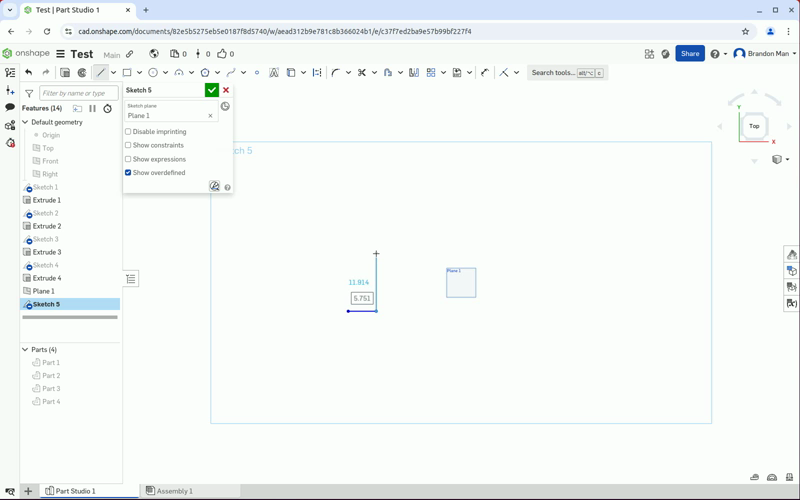
key_up(shift)
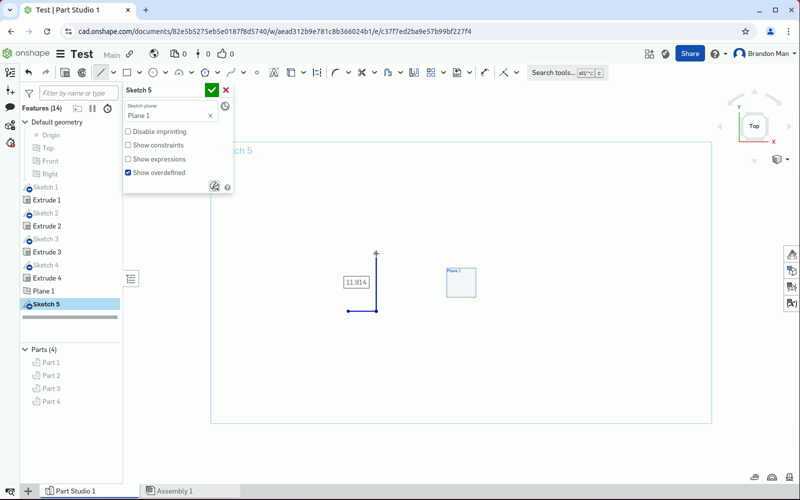
key_down(shift)
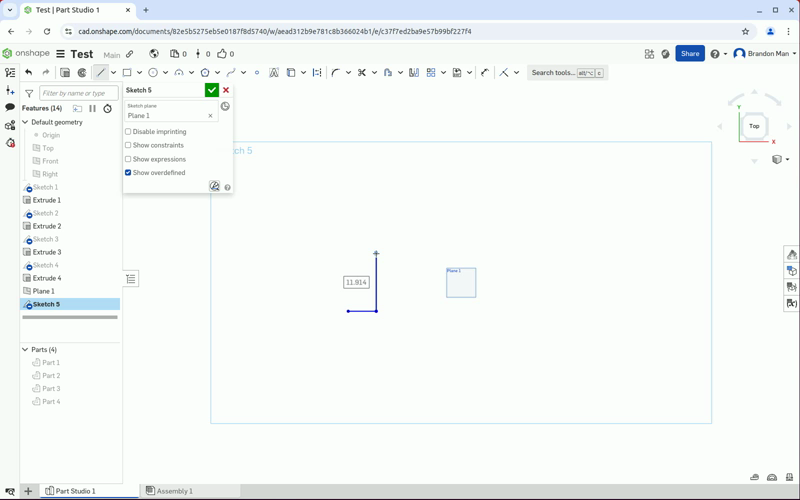
mouse_move(406, 253)
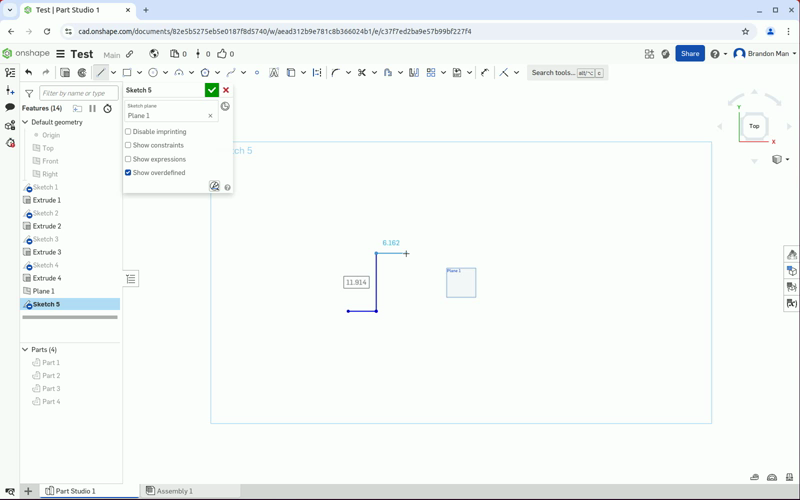
mouse_move(348, 253)
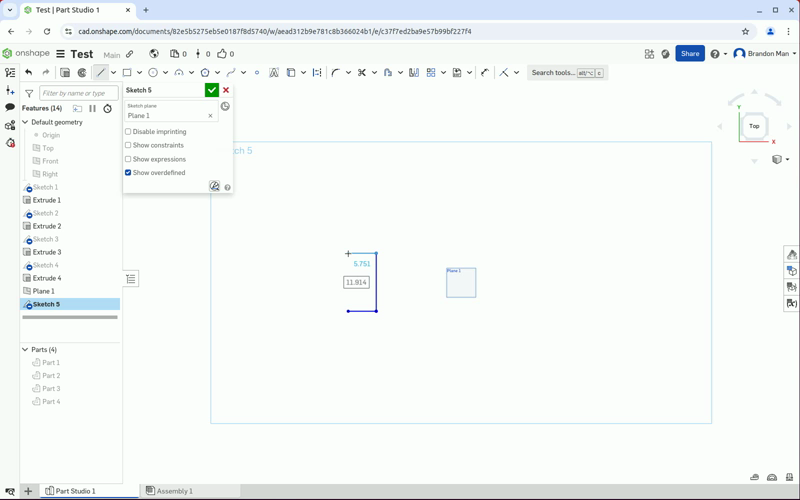
click(348, 253)
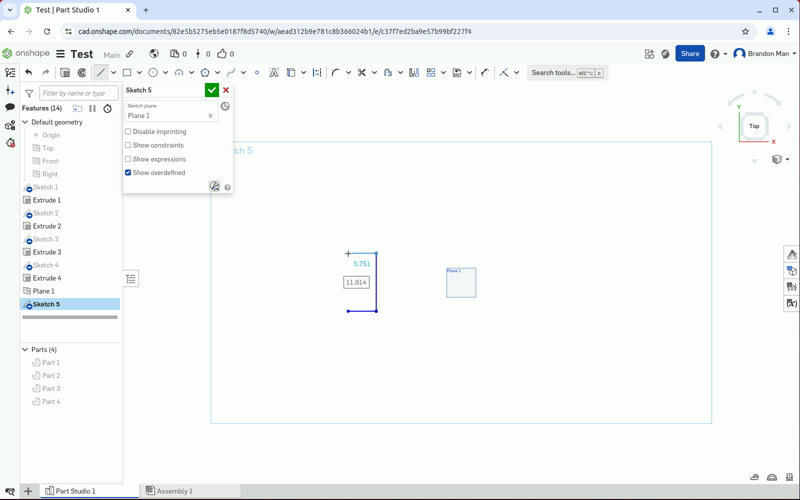
key_up(shift)
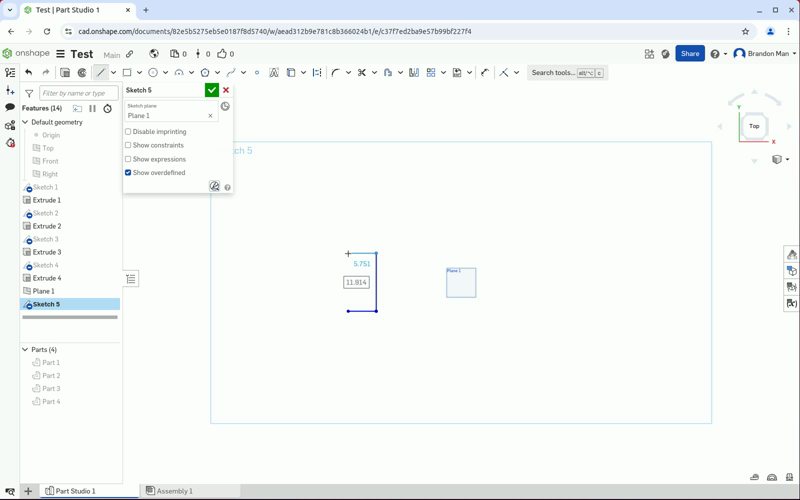
mouse_move(378, 253)
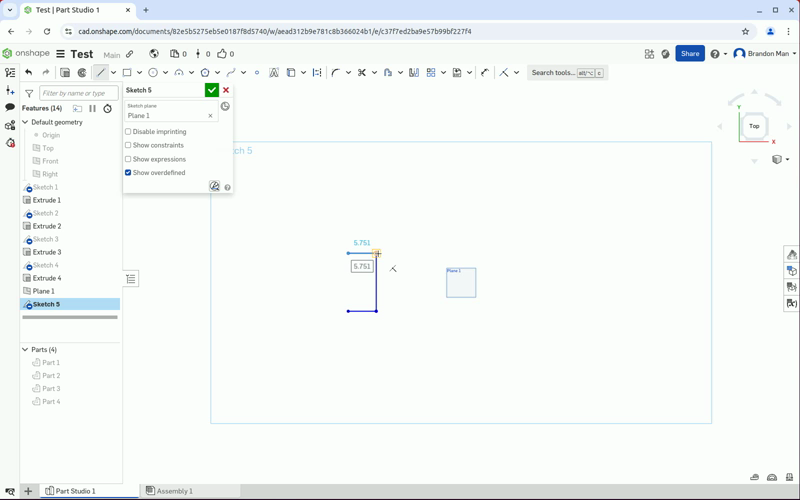
key_down(shift)
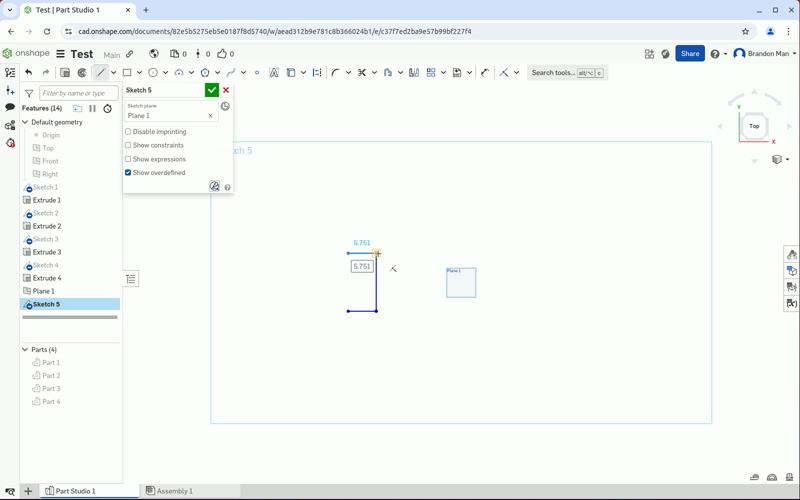
mouse_move(348, 311)
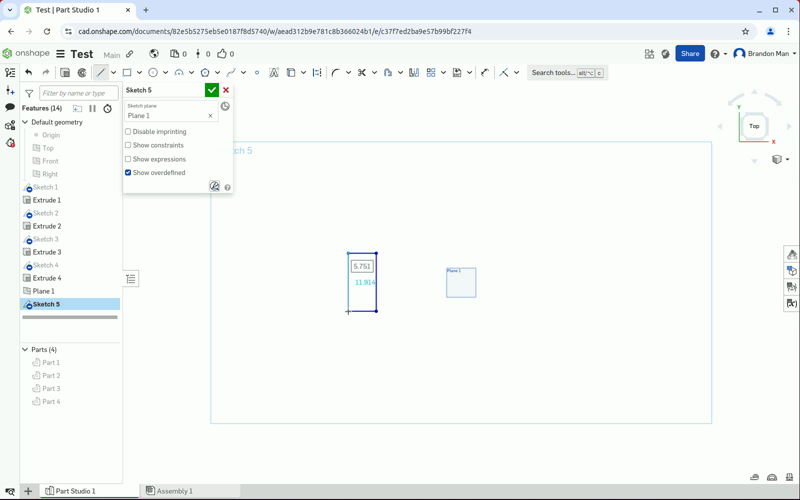
key_up(shift)
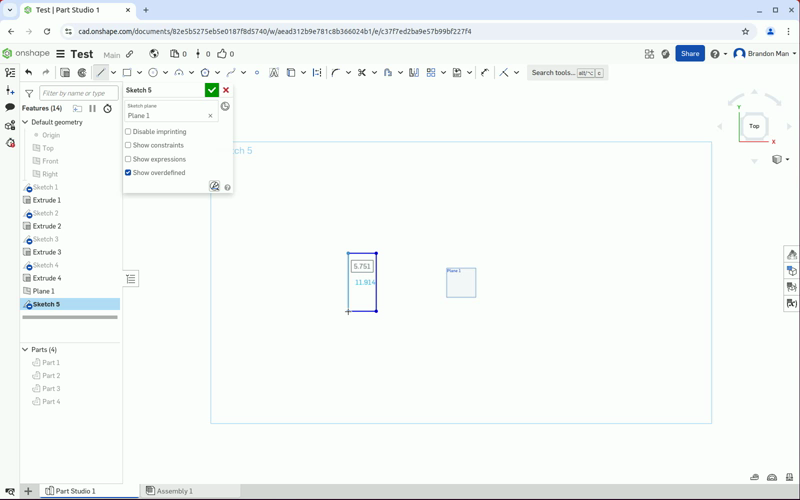
click(348, 311)
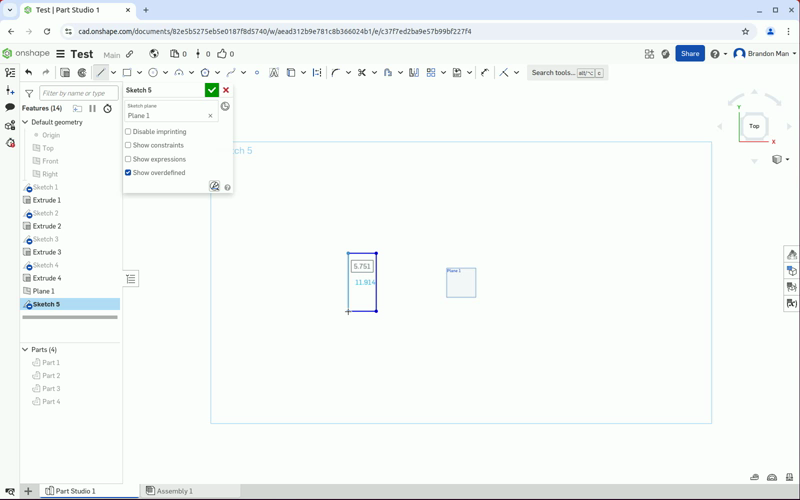
key(esc)
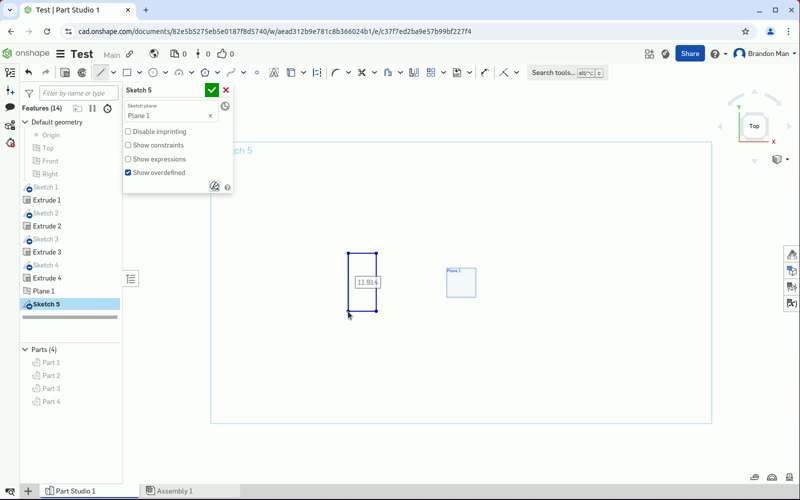
key(c)
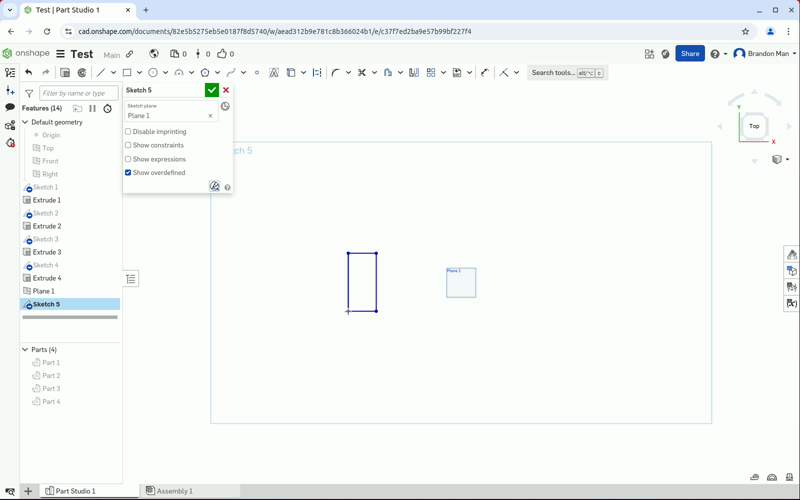
key_down(shift)
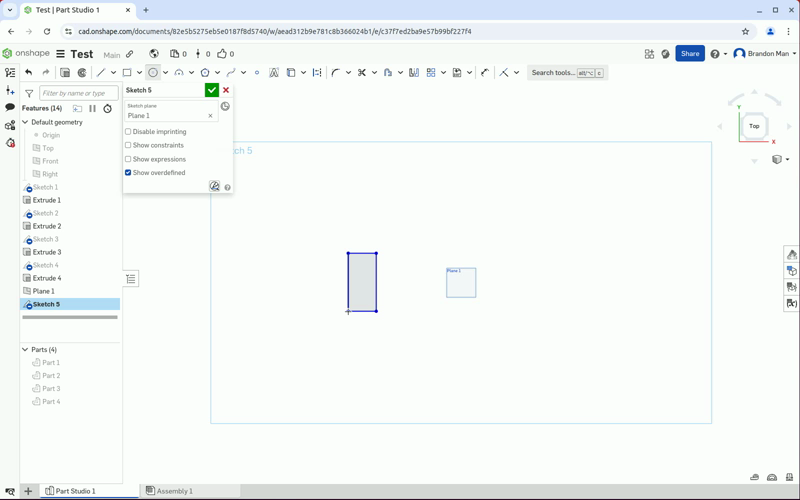
mouse_move(362, 281)
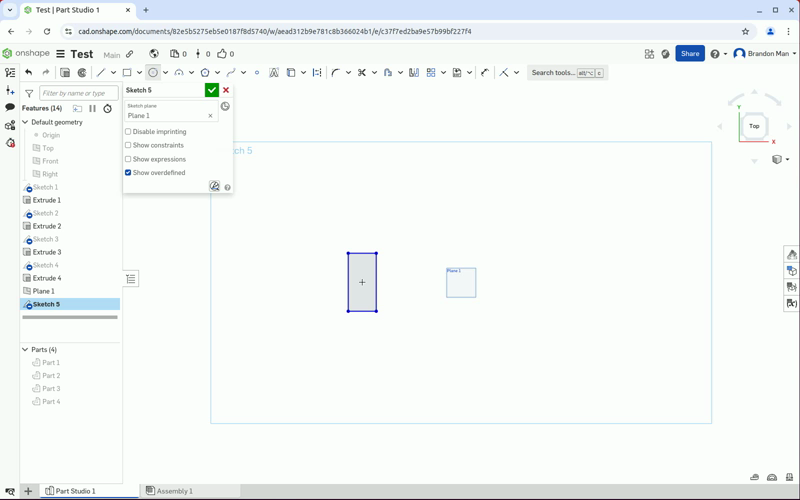
click(362, 281)
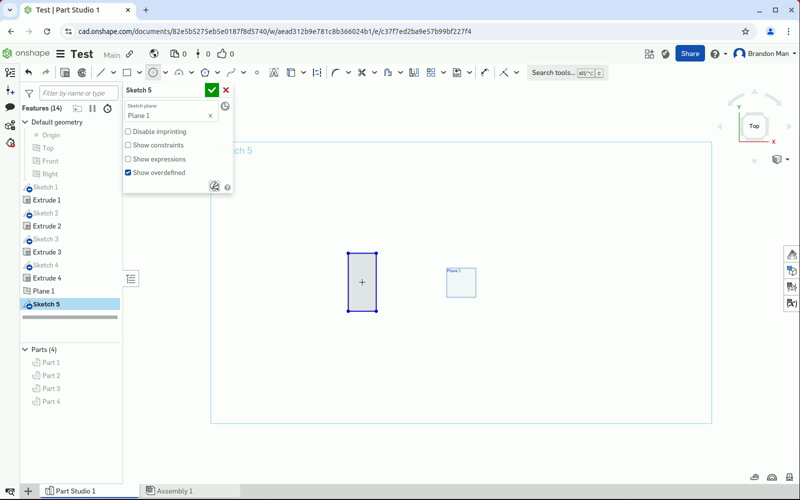
key_up(shift)
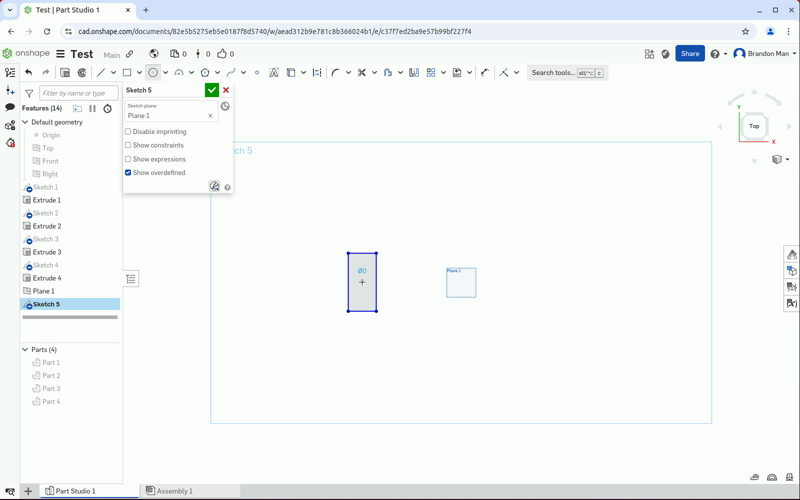
mouse_move(365, 281)
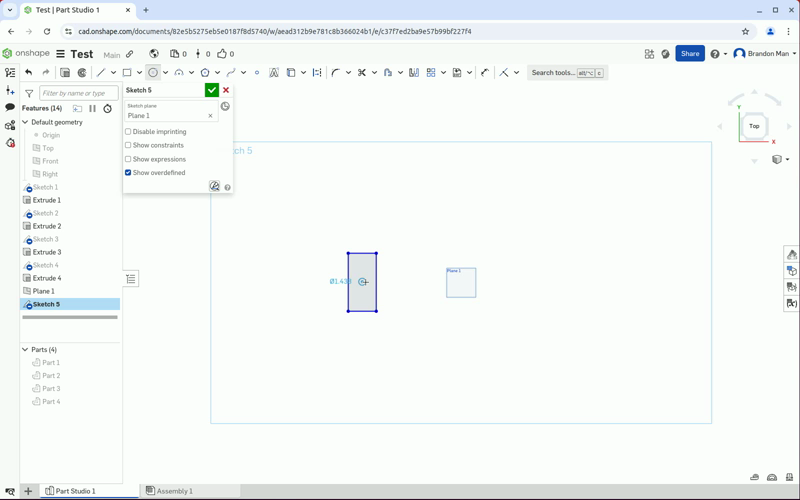
click(365, 281)
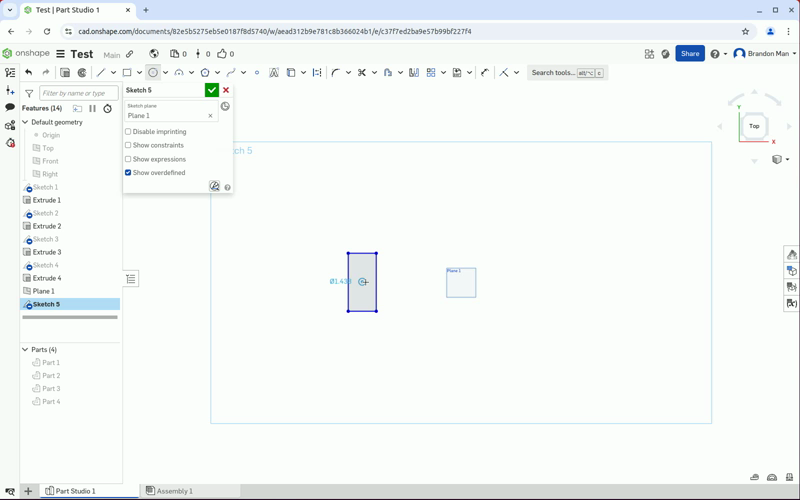
key(esc)
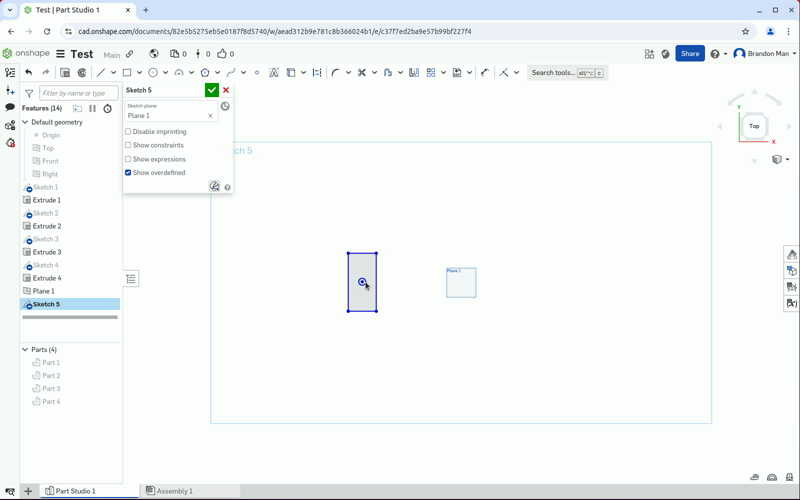
mouse_move(353, 267)
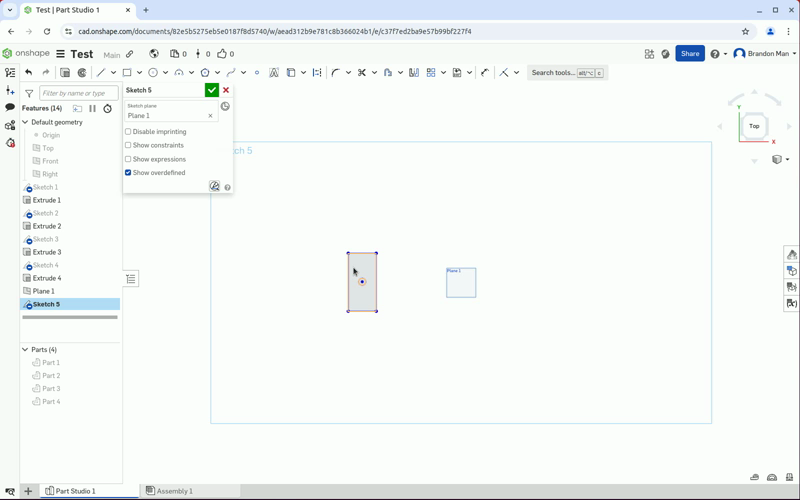
scroll(6)
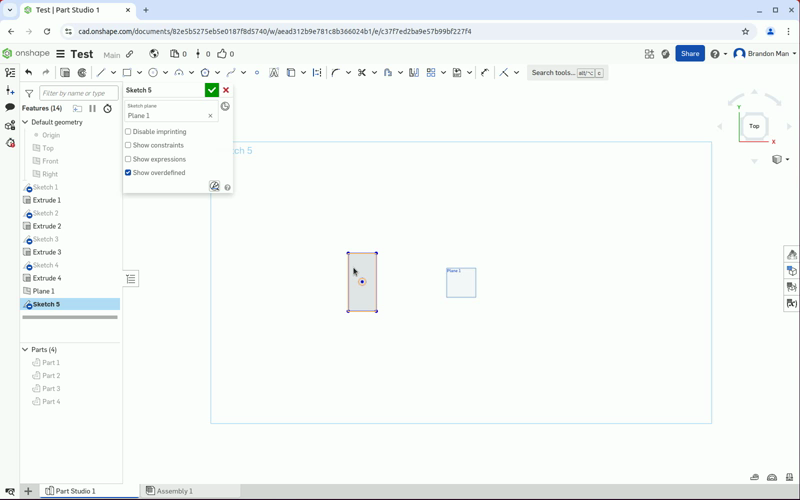
scroll(6)
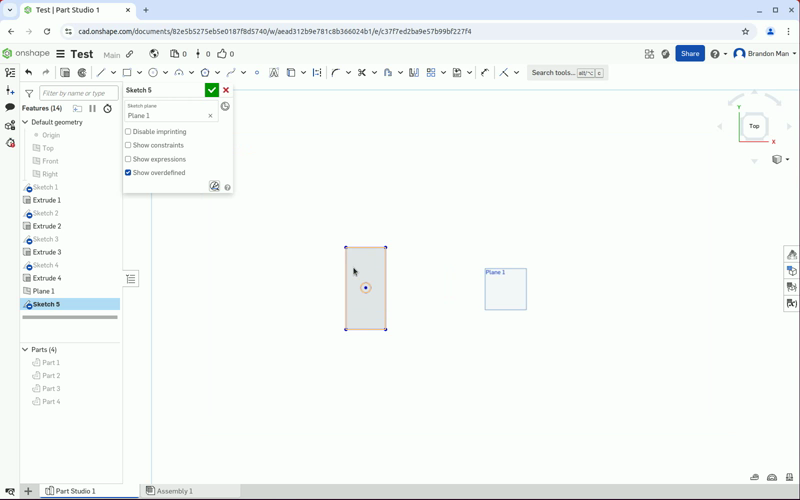
scroll(6)
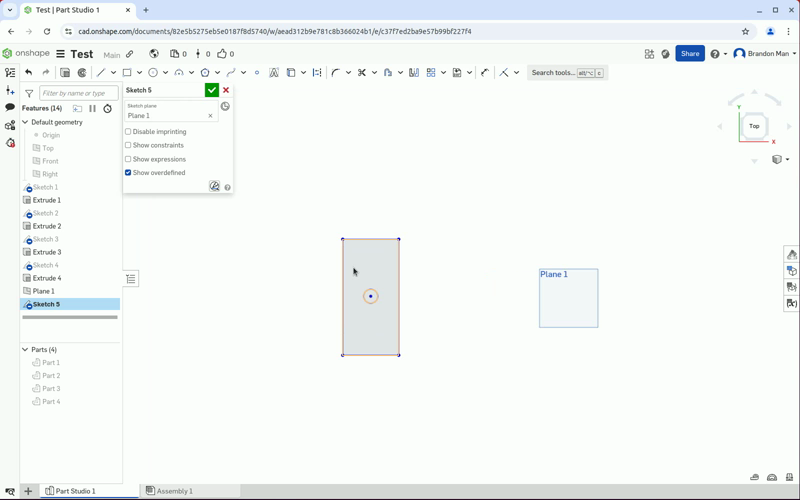
scroll(6)
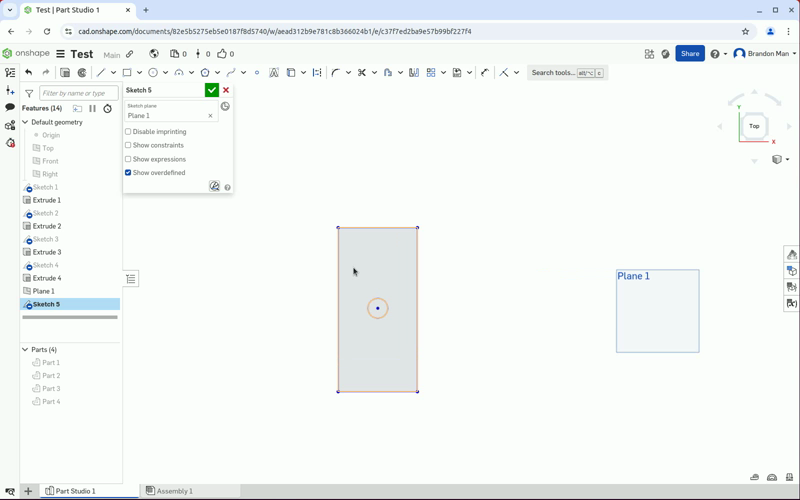
scroll(6)
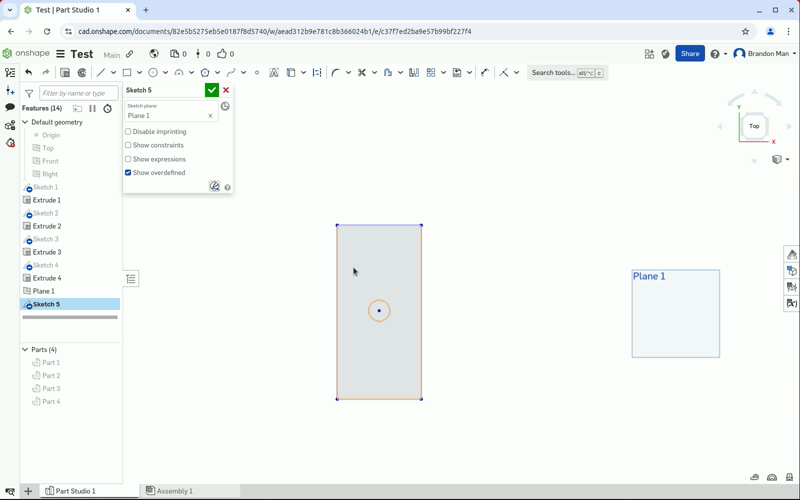
scroll(6)
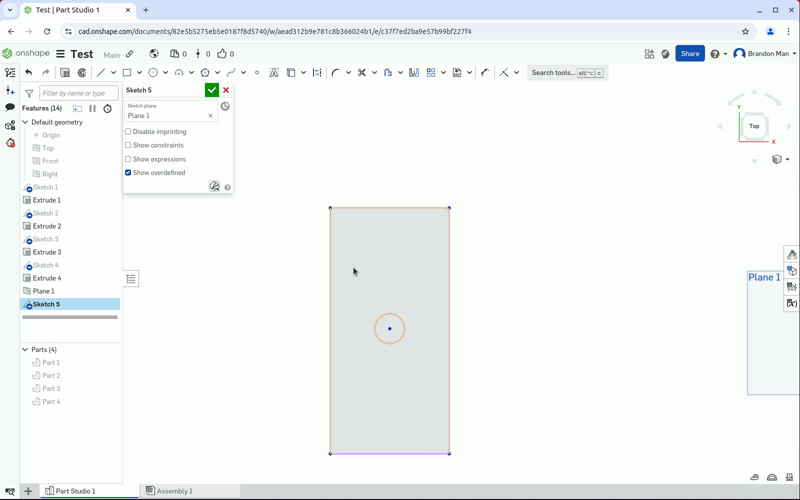
scroll(6)
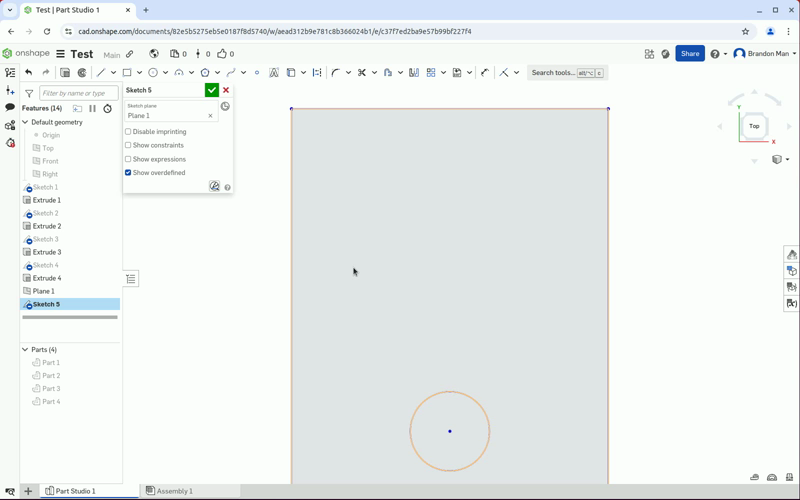
click(353, 267)
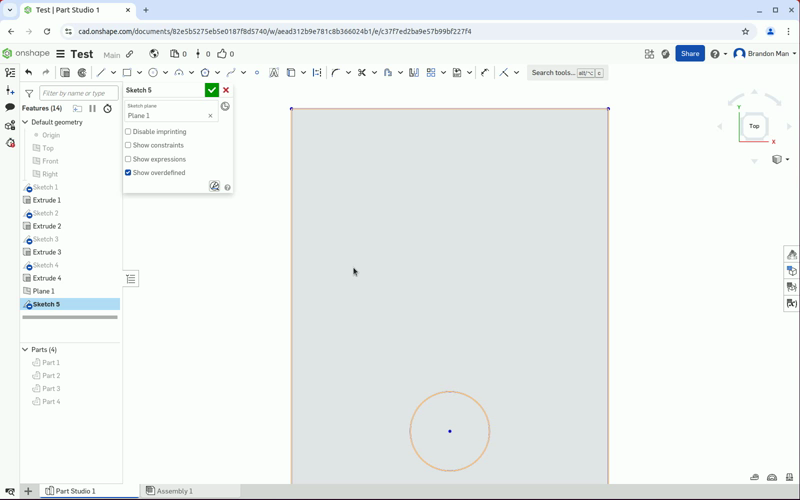
scroll(-6)
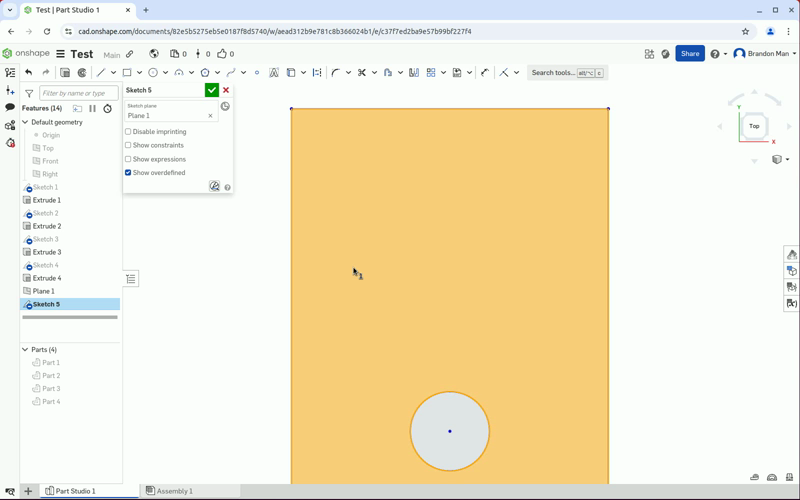
scroll(-6)
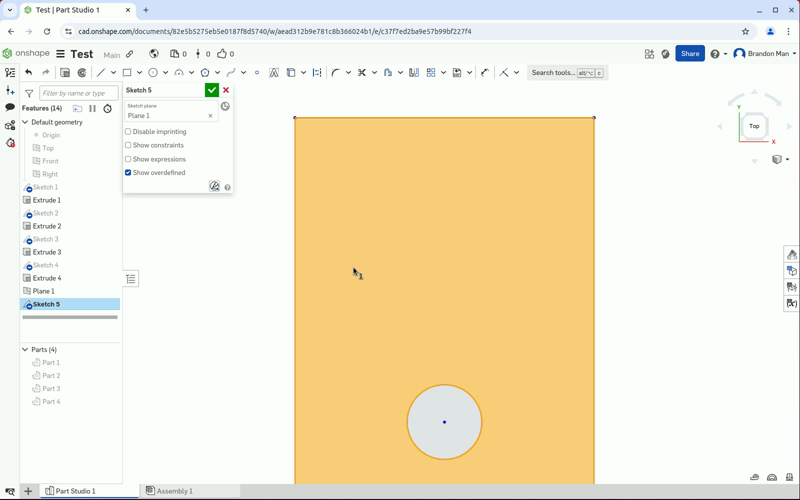
scroll(-6)
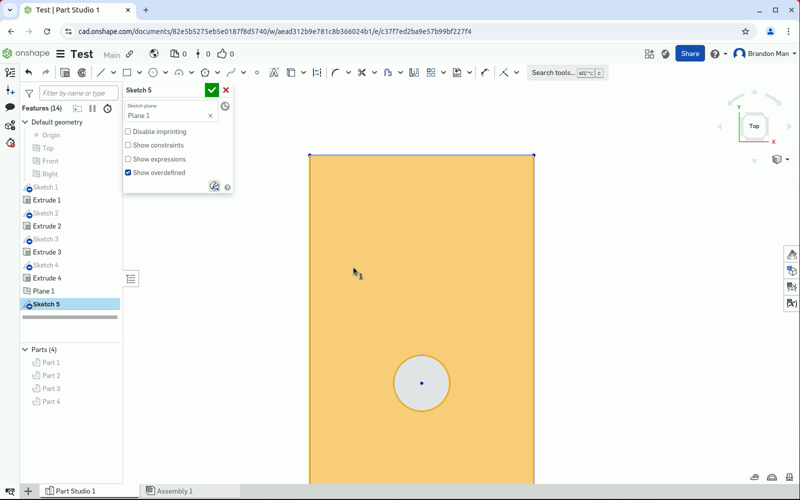
scroll(-6)
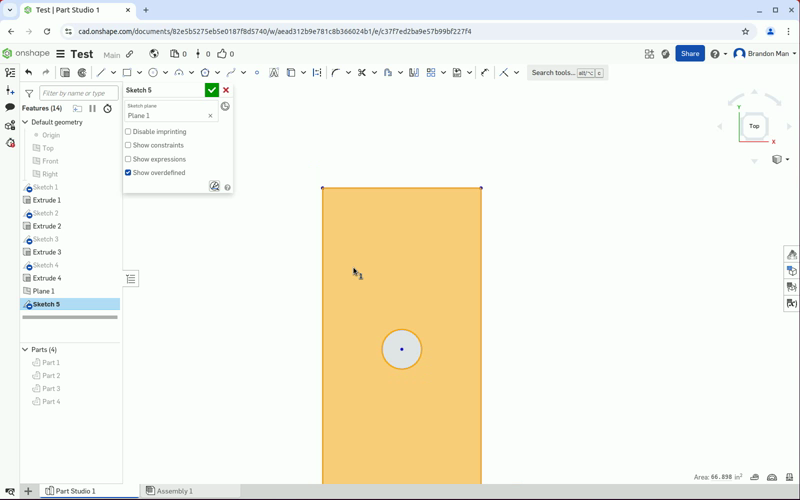
scroll(-6)
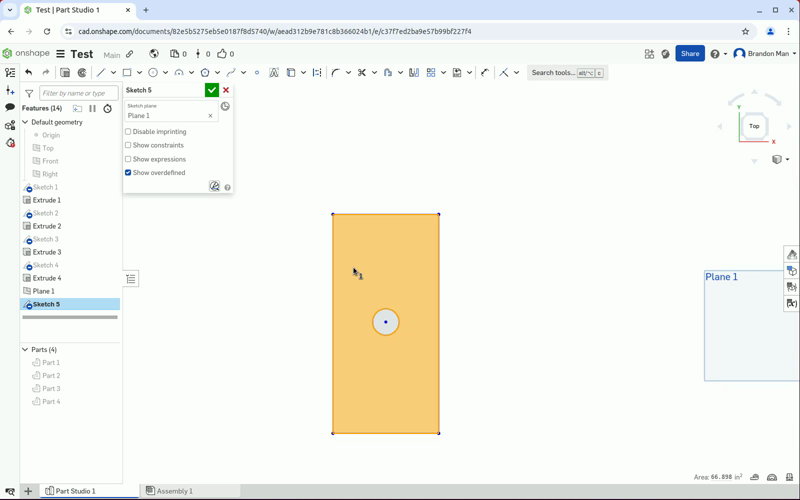
scroll(-6)
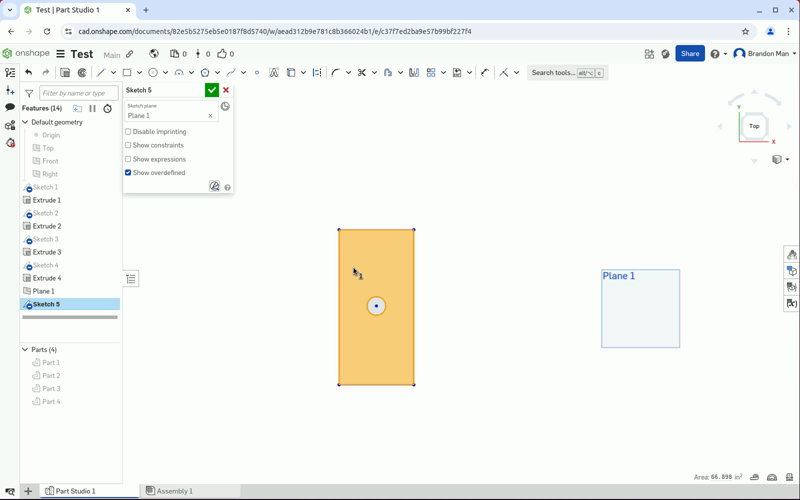
scroll(-6)
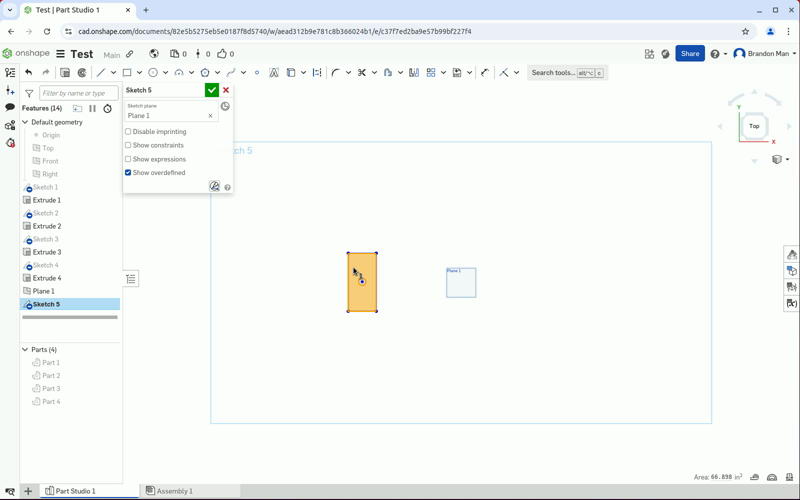
mouse_move(73, 352)
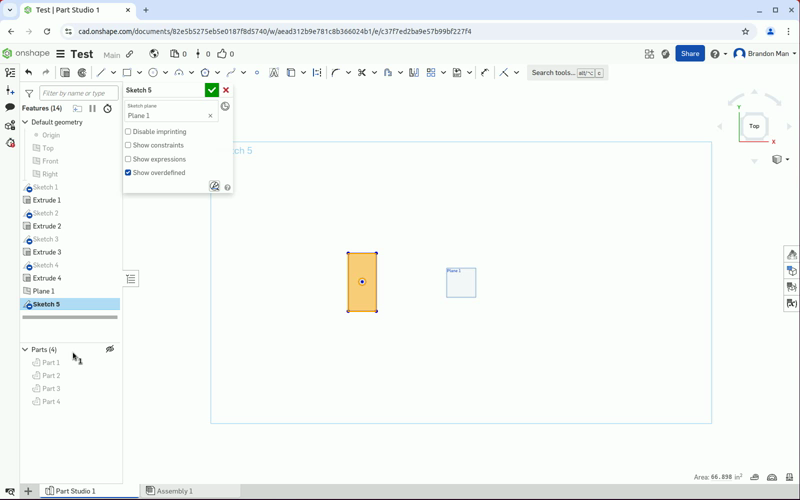
key(shift+y)
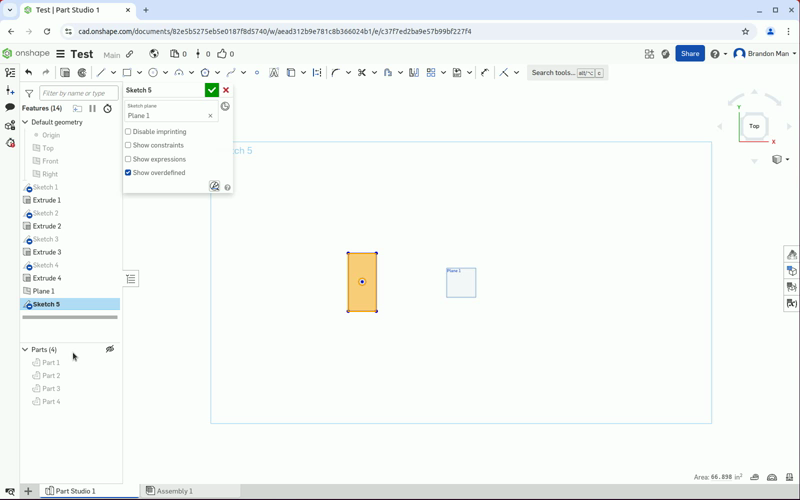
key(shift+e)
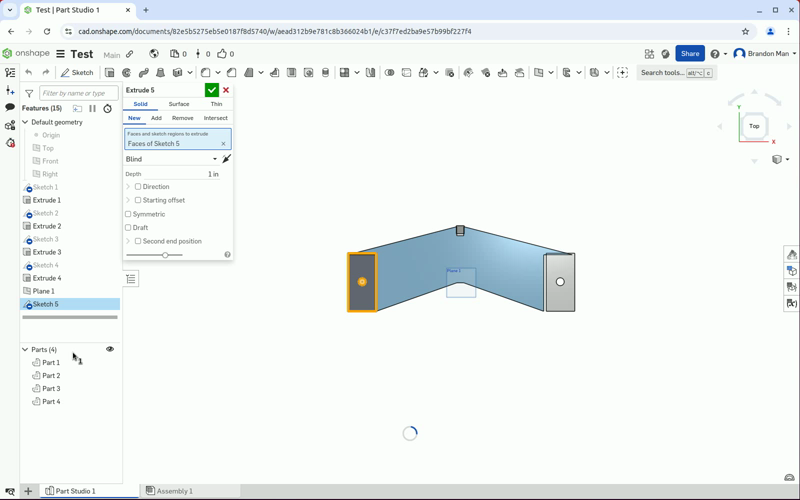
mouse_move(143, 106)
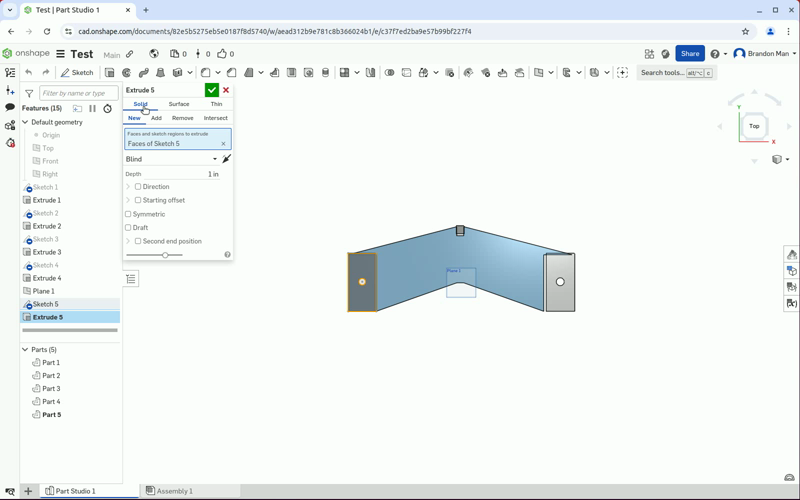
click(143, 106)
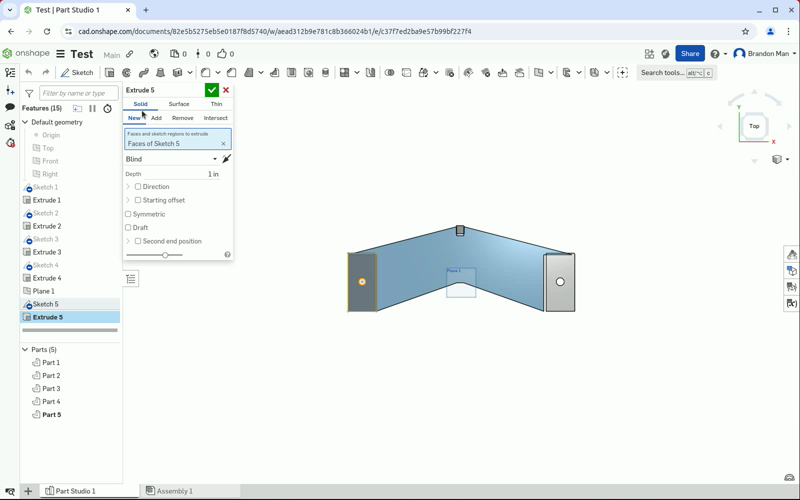
mouse_move(137, 120)
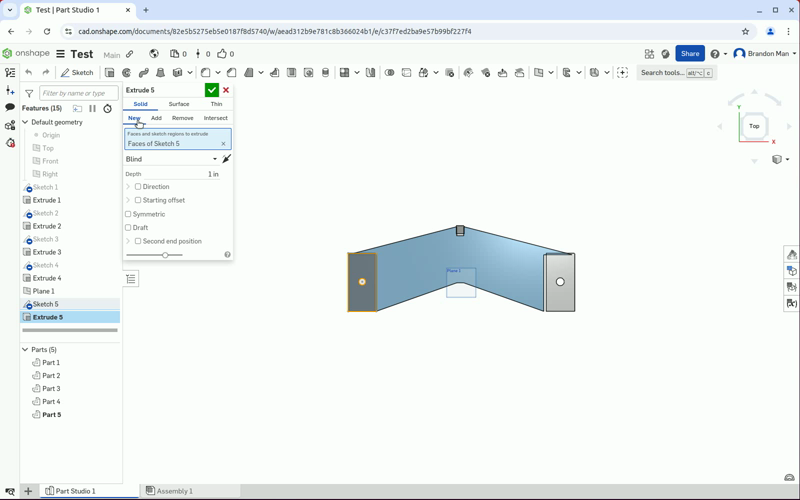
click(137, 120)
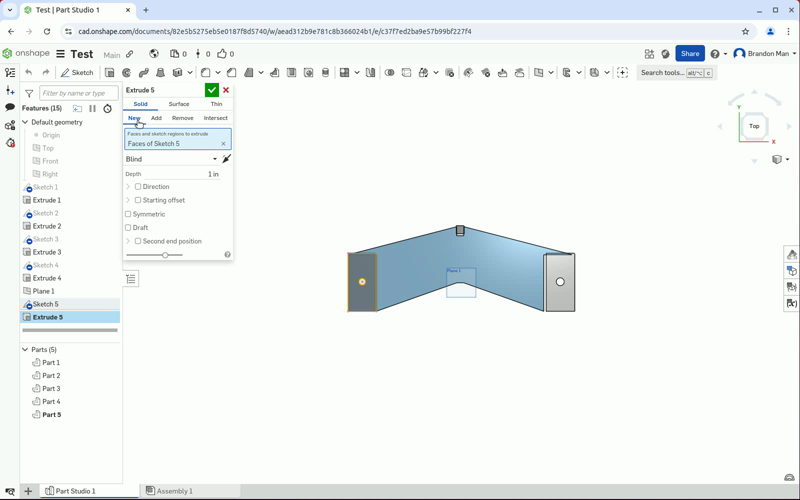
key(tab, 4)
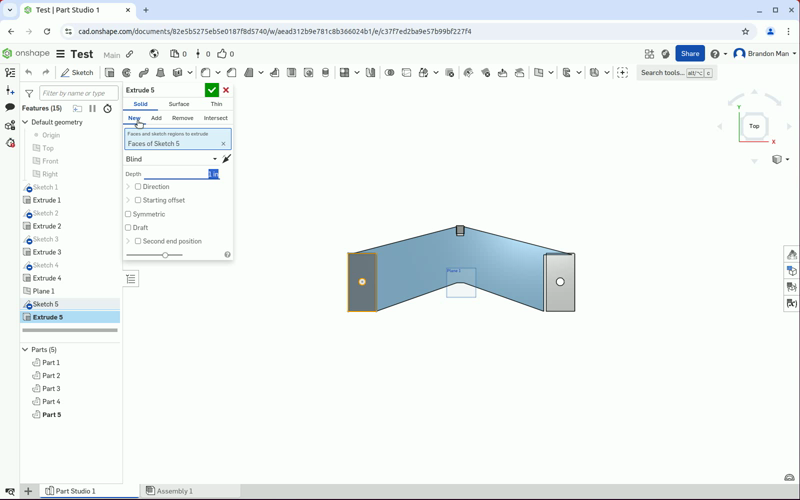
text(17.331)
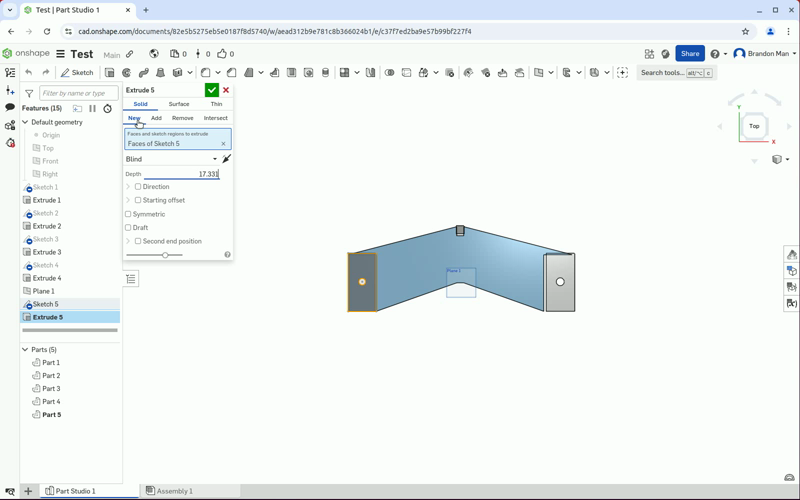
key(enter)
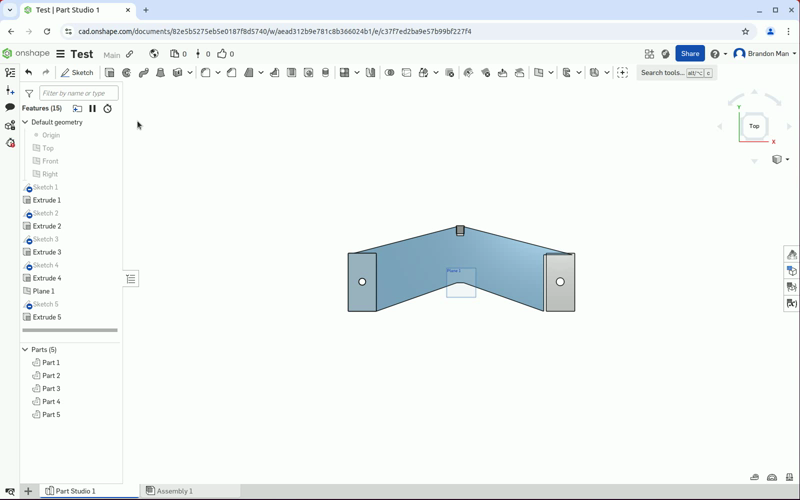
key(shift+h)
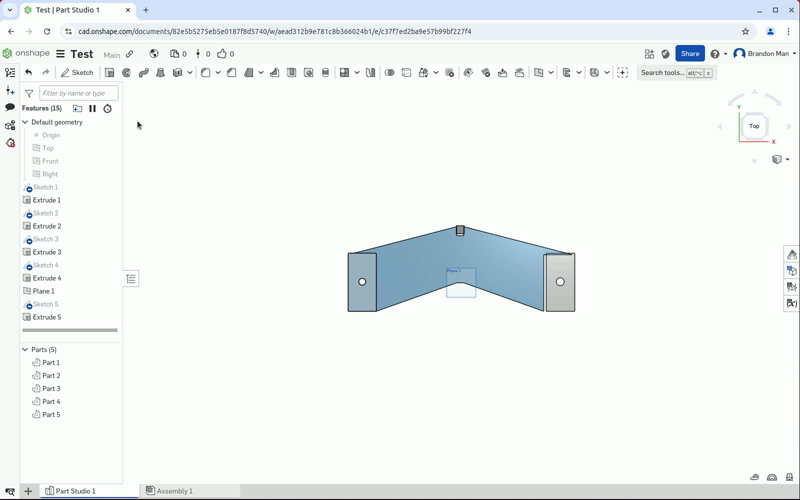
key(shift+h)
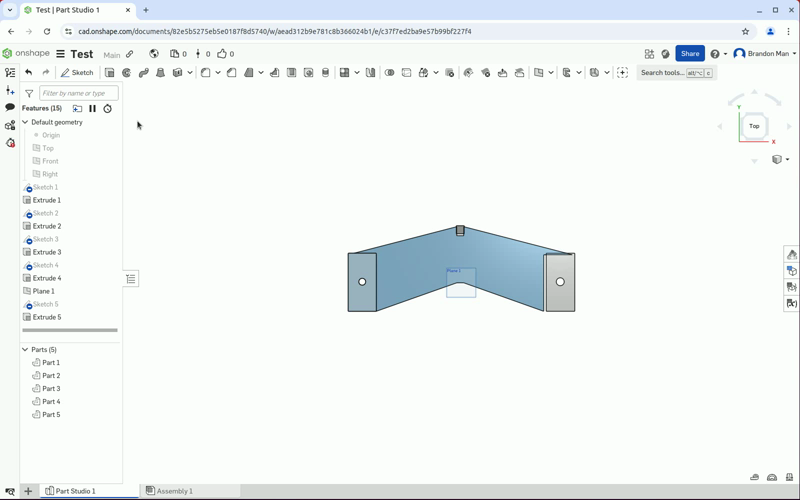
mouse_move(73, 189)
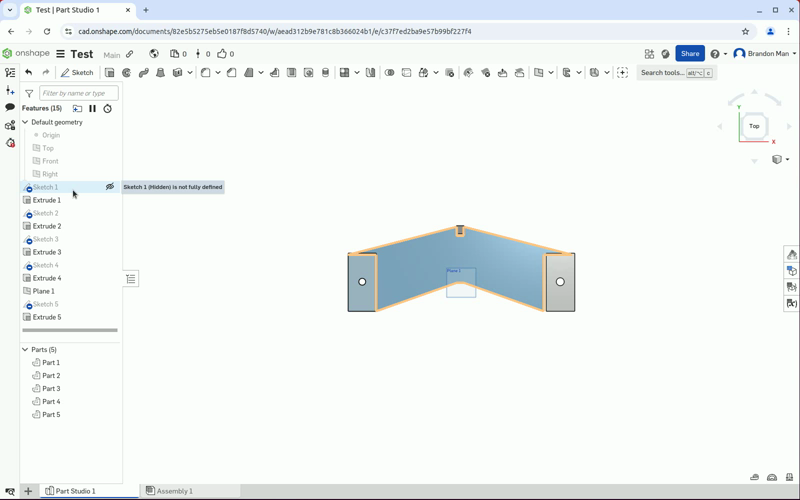
click(73, 189)
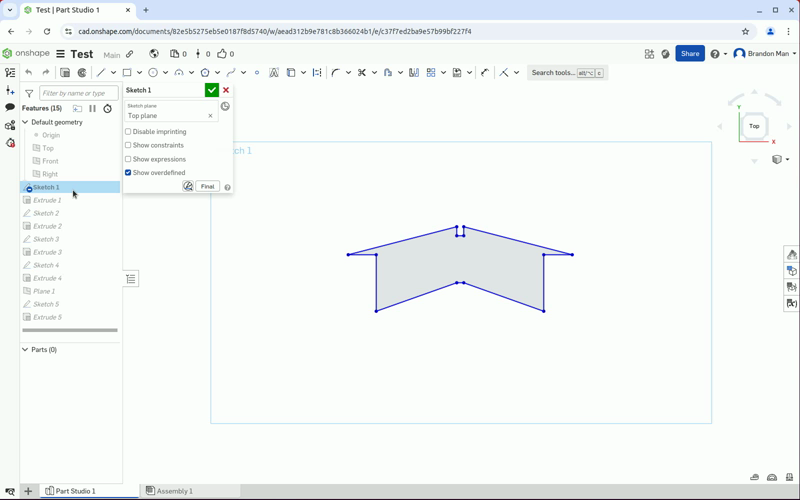
mouse_move(229, 92)
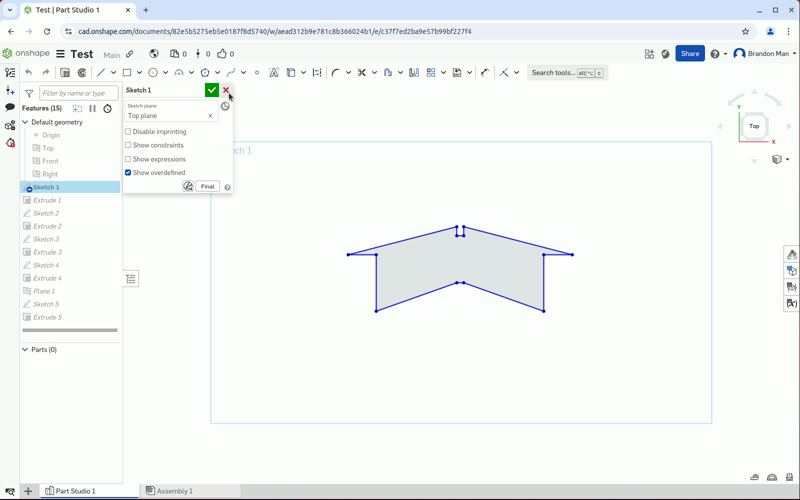
click(229, 92)
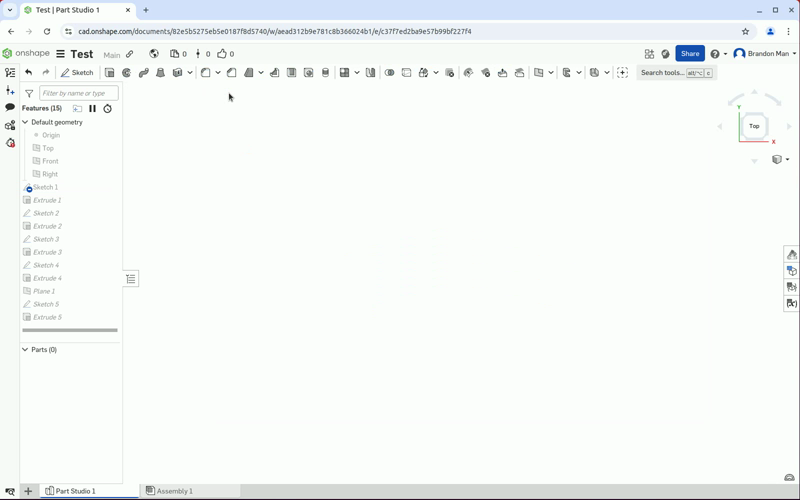
key(shift+s)
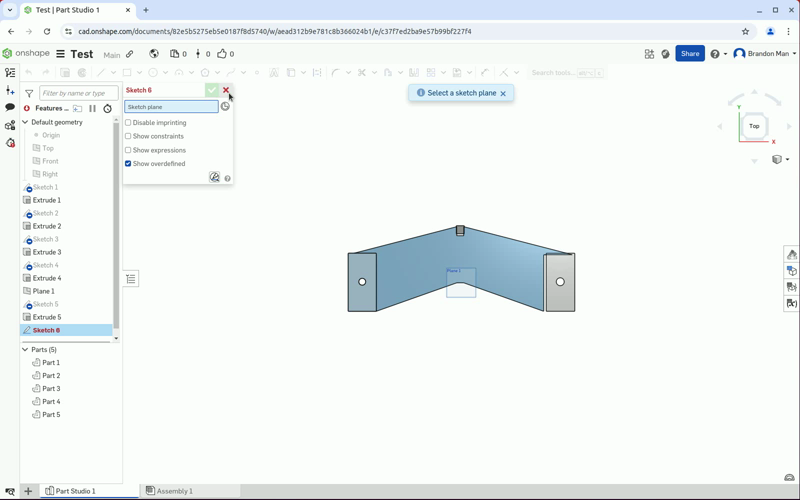
mouse_move(69, 293)
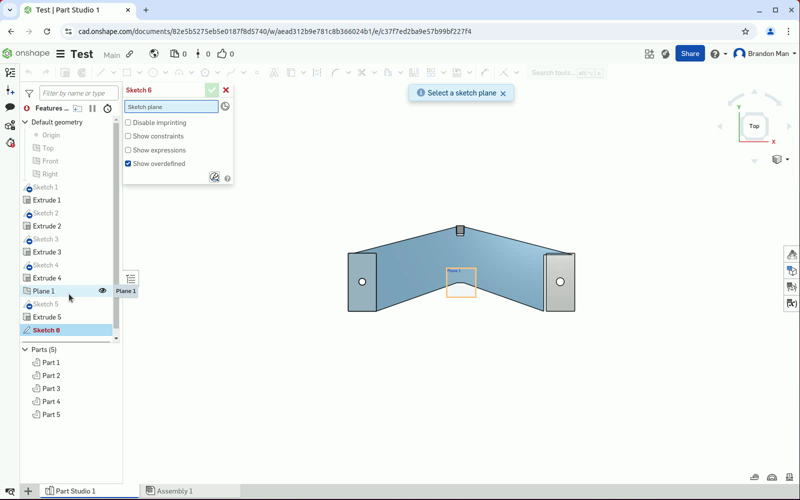
click(69, 293)
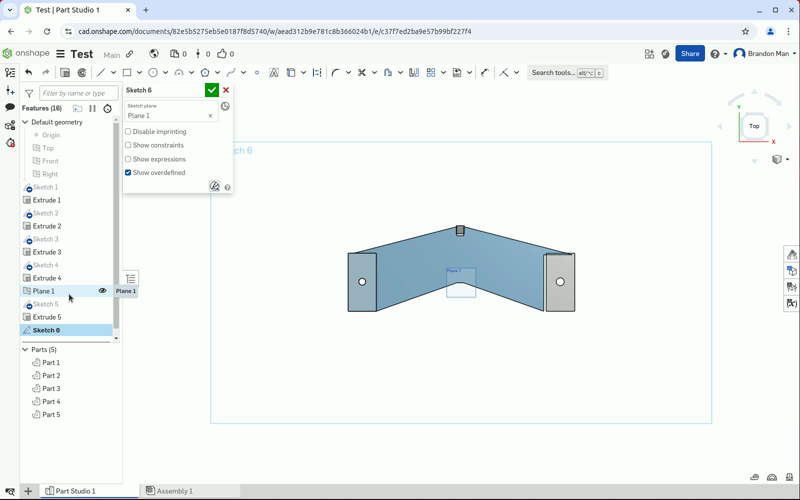
mouse_move(73, 352)
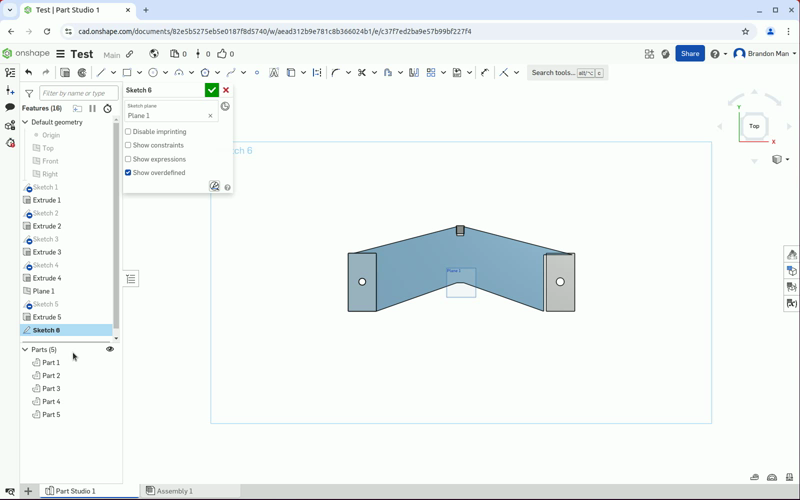
key(y)
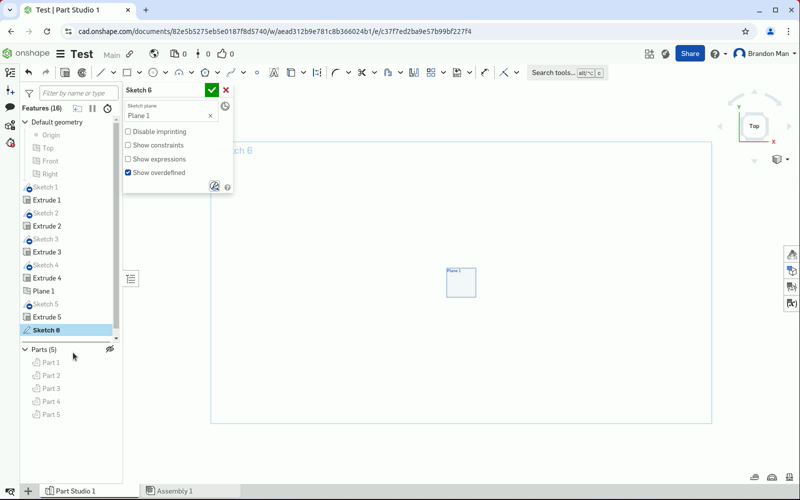
key(l)
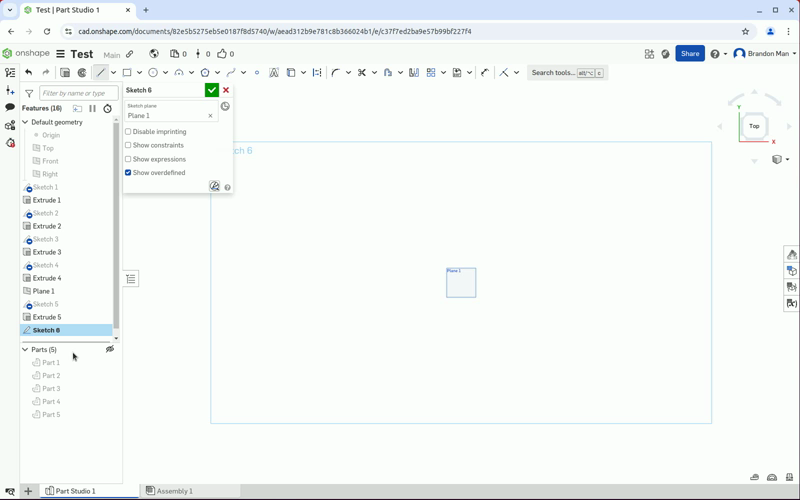
key_down(shift)
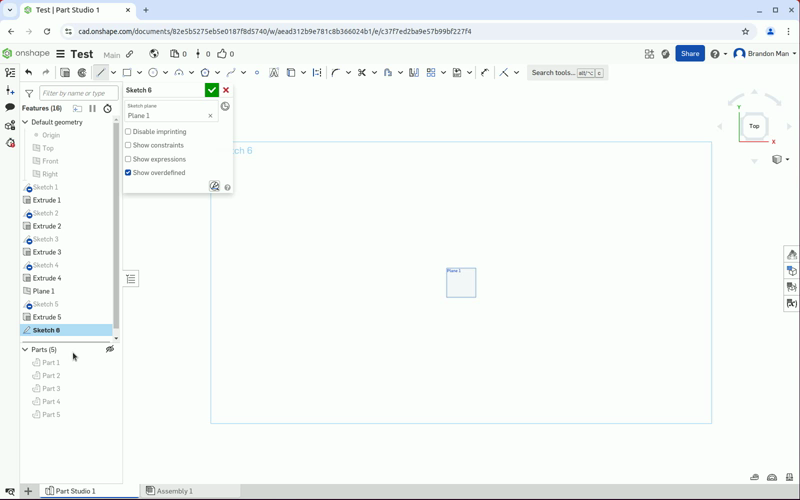
mouse_move(546, 311)
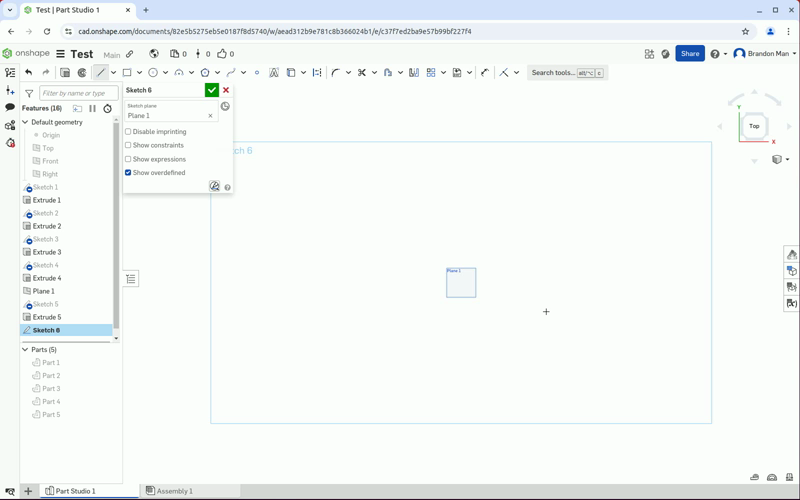
click(546, 311)
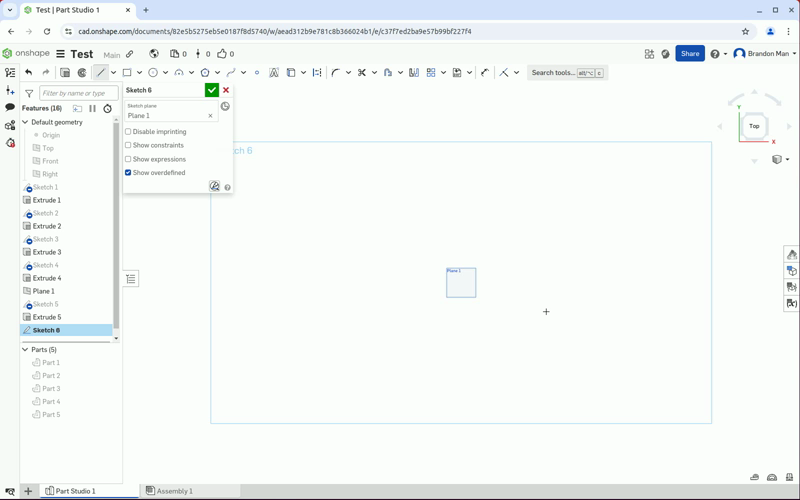
key_up(shift)
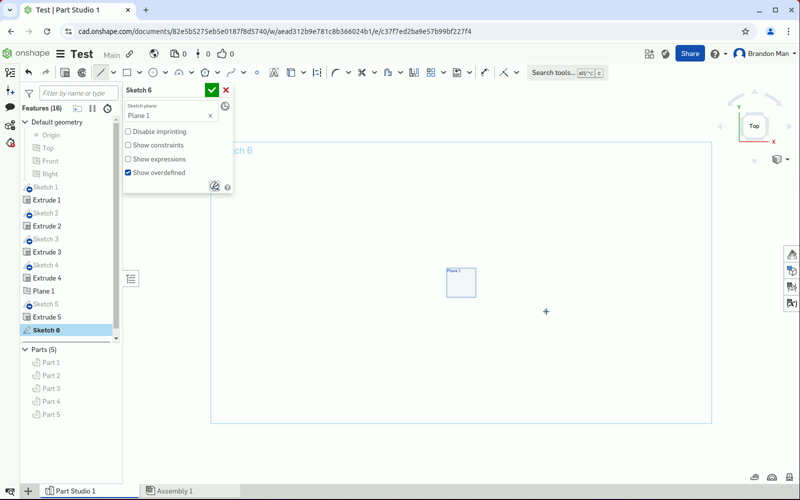
key_down(shift)
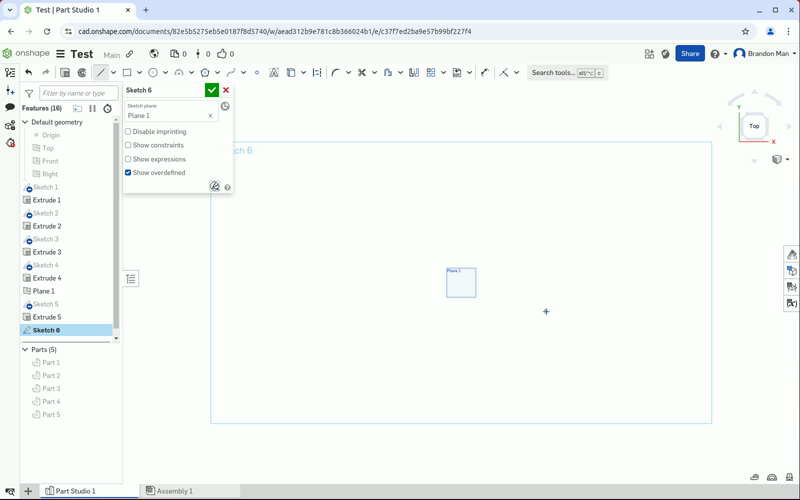
mouse_move(576, 311)
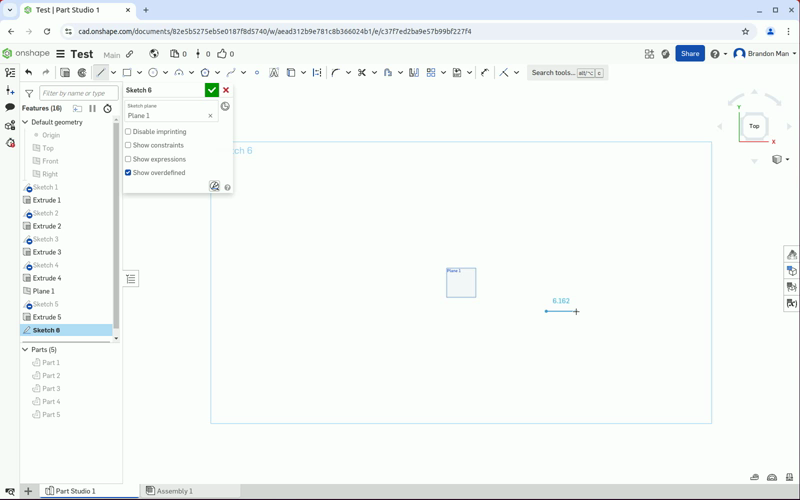
mouse_move(574, 311)
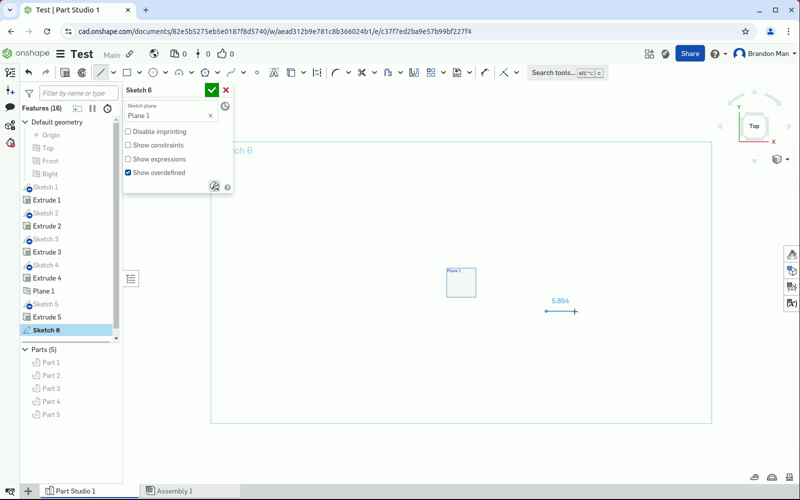
click(574, 311)
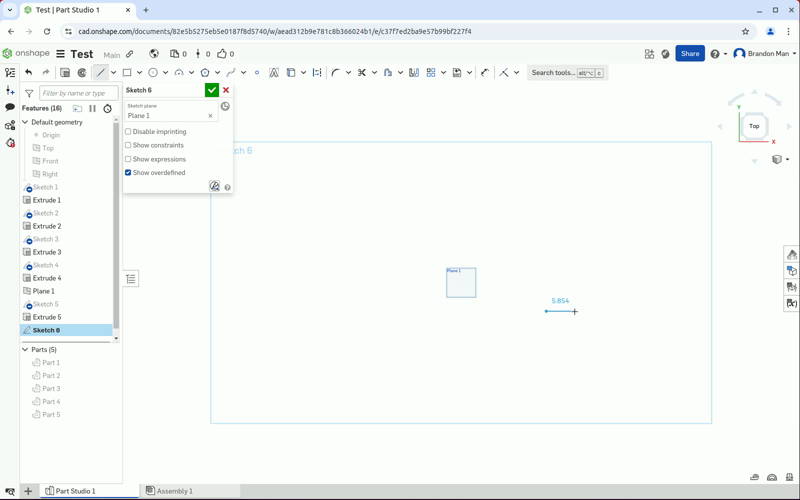
key_up(shift)
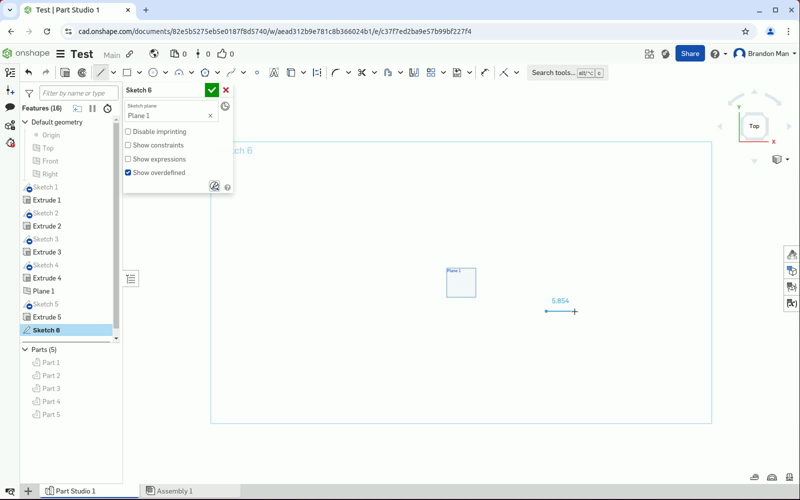
key_down(shift)
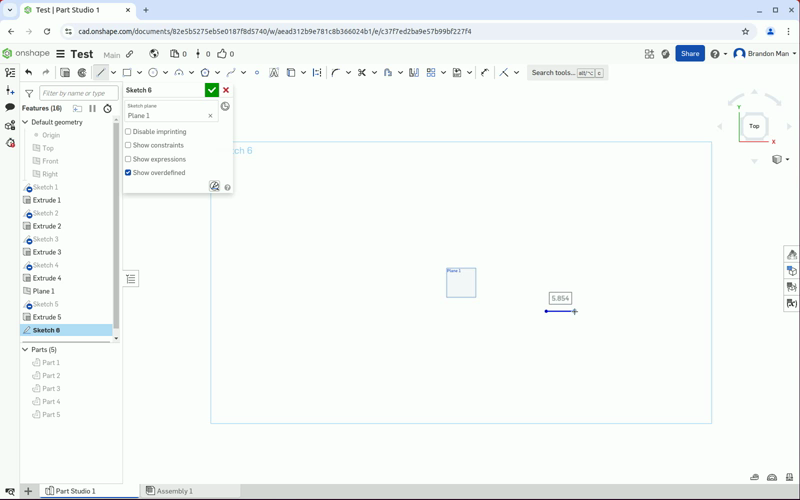
mouse_move(589, 311)
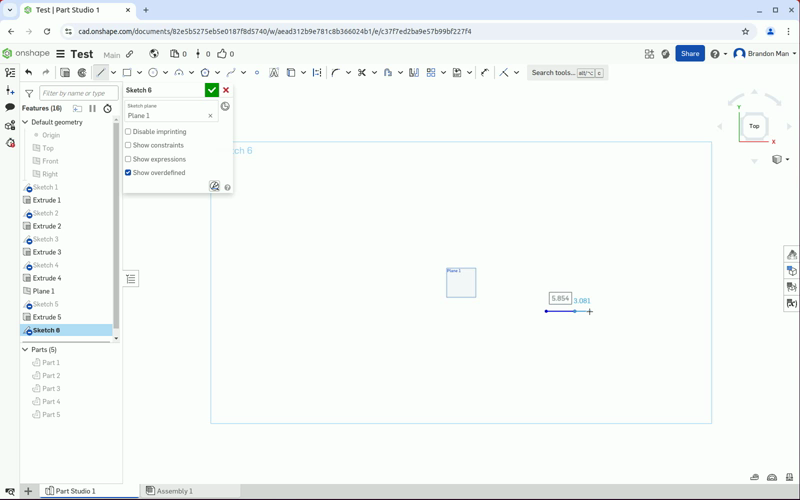
mouse_move(574, 253)
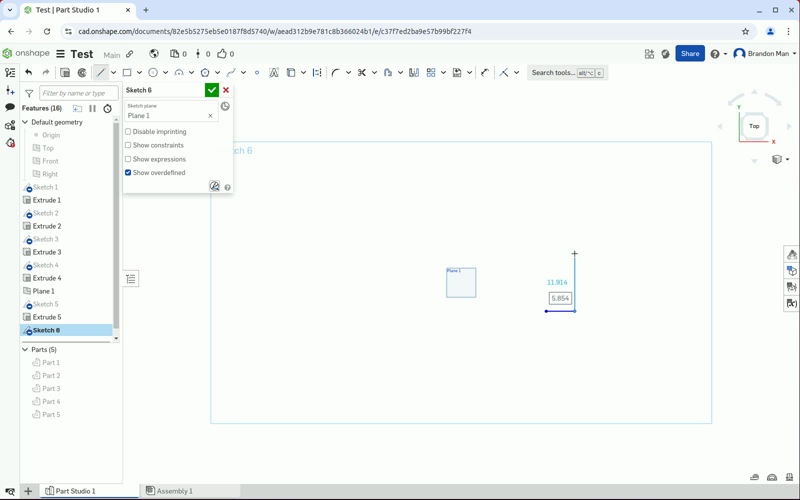
click(574, 253)
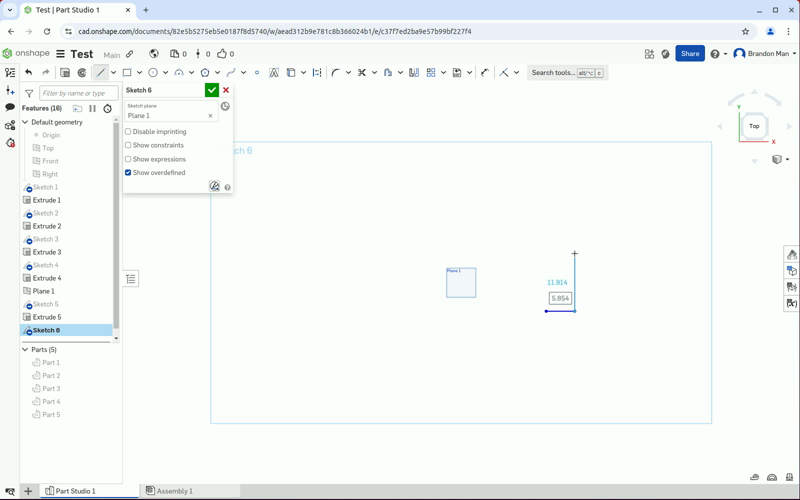
key_up(shift)
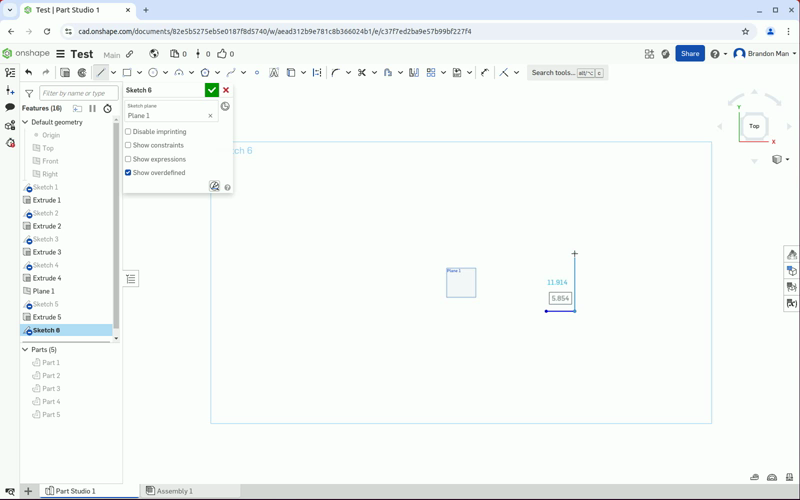
key_down(shift)
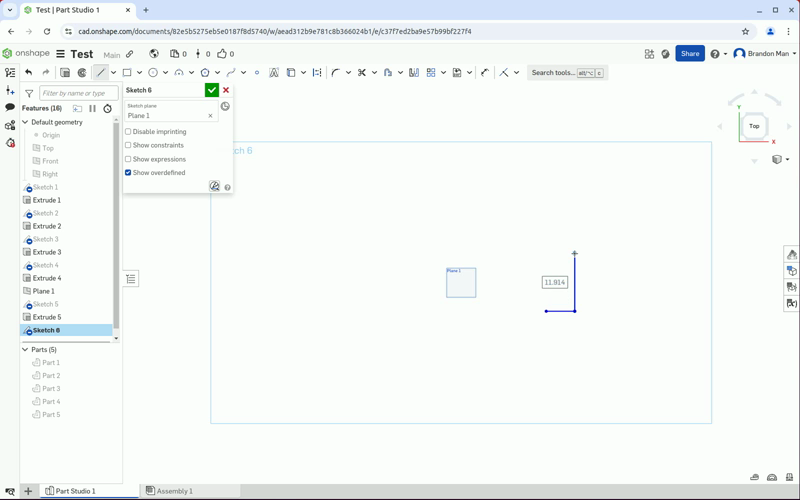
mouse_move(589, 253)
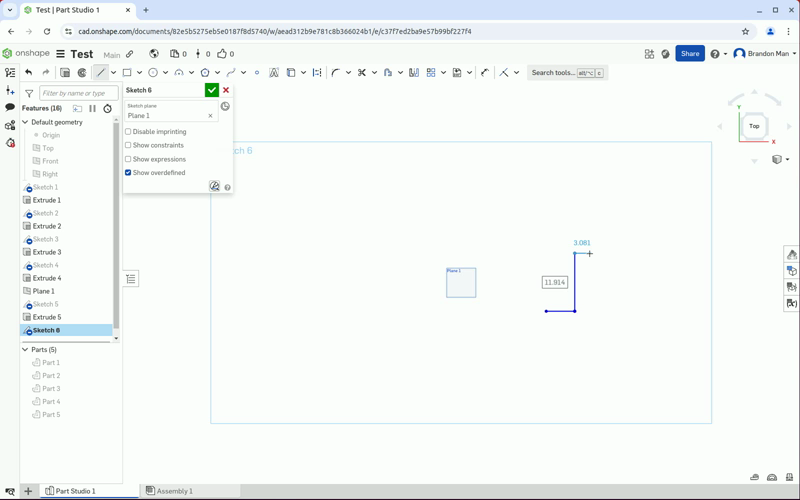
mouse_move(546, 253)
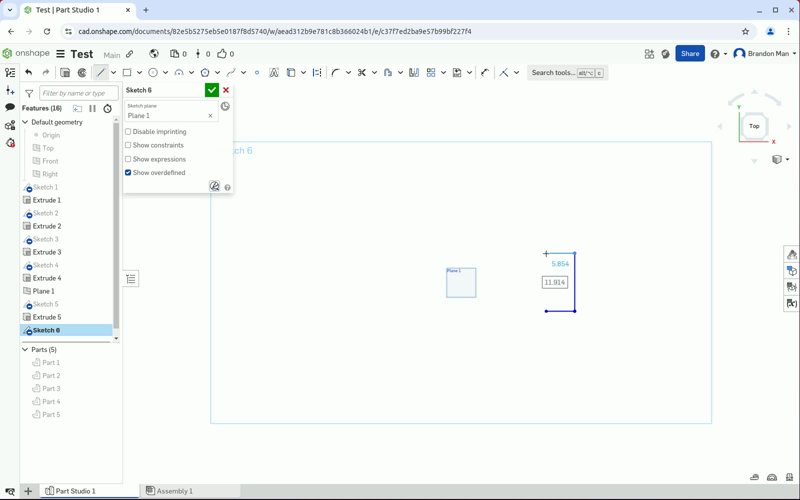
click(546, 253)
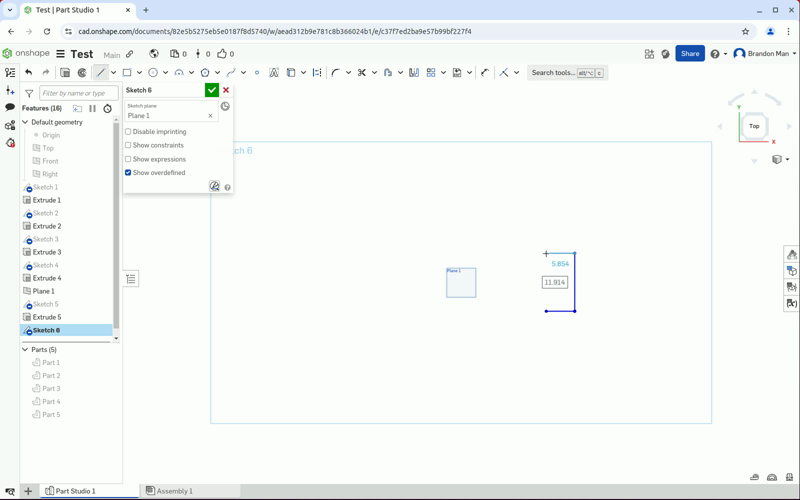
key_up(shift)
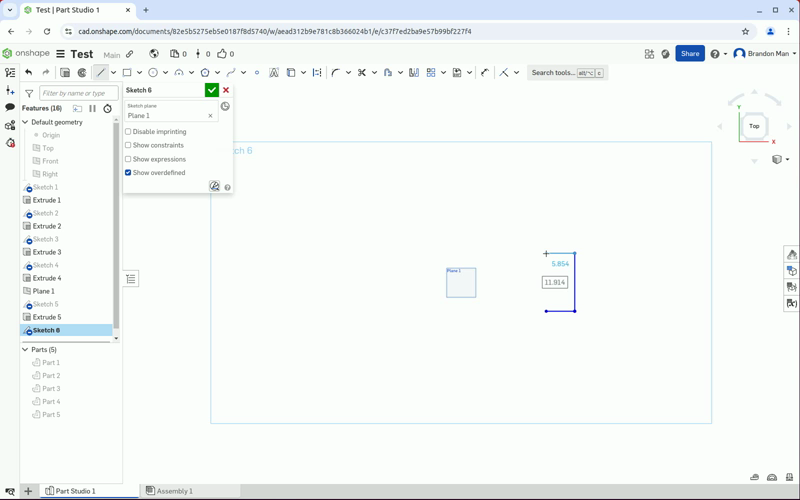
mouse_move(576, 253)
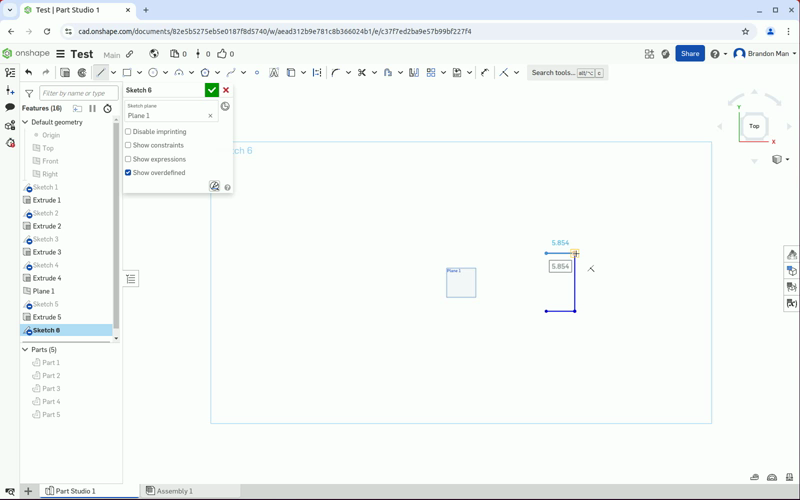
key_down(shift)
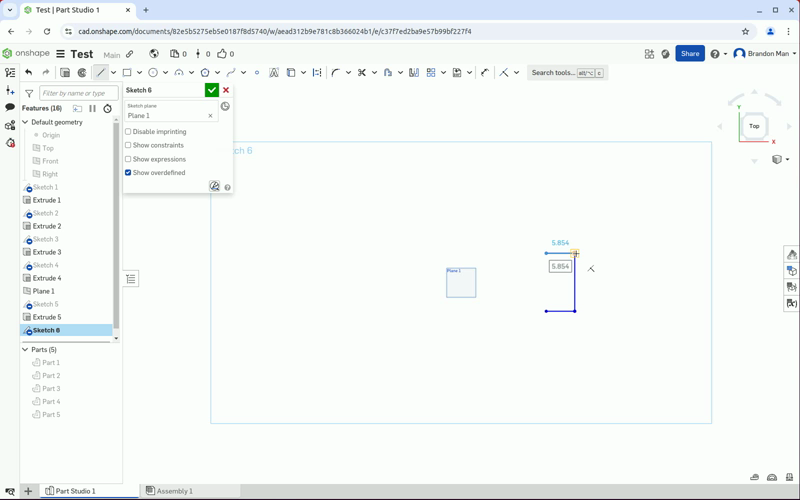
mouse_move(546, 311)
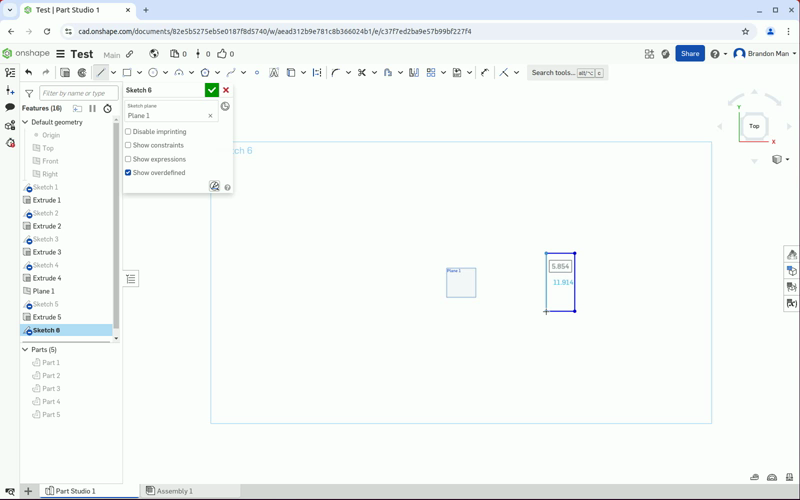
key_up(shift)
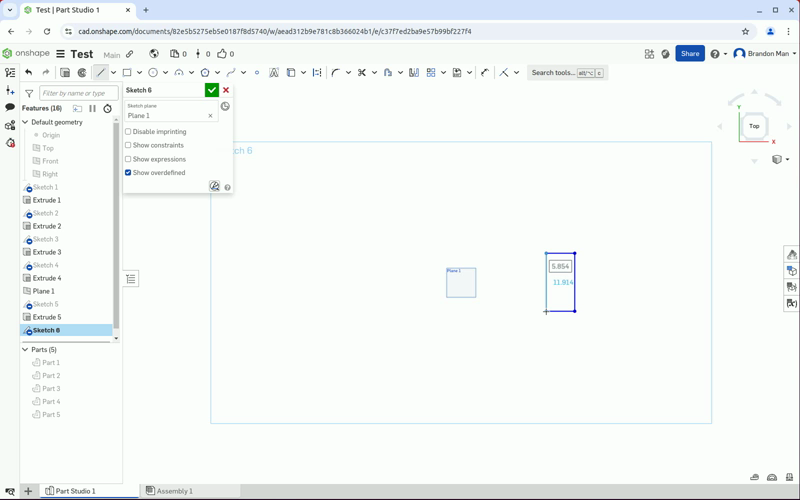
click(546, 311)
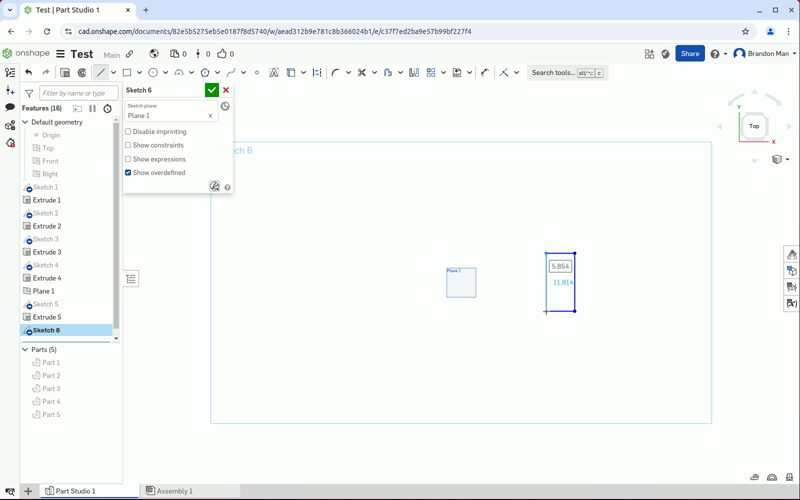
key(esc)
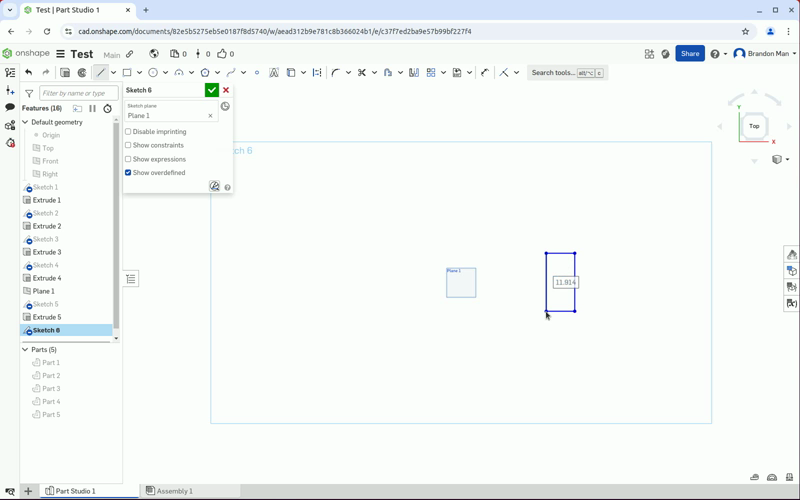
key(c)
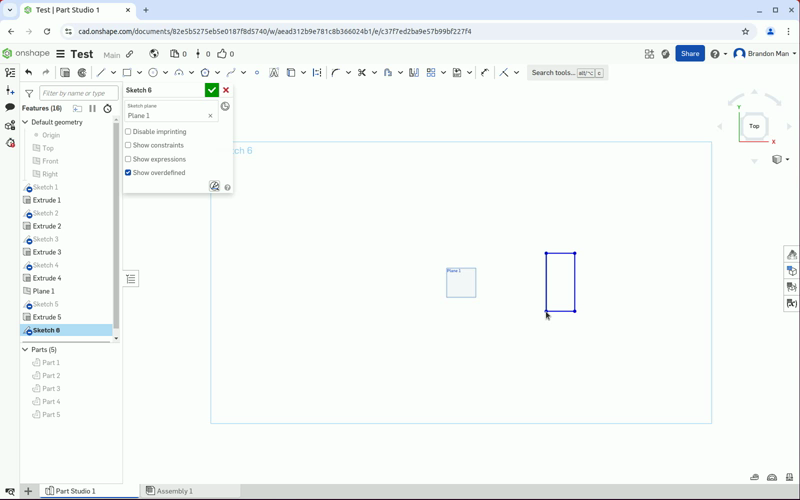
key_down(shift)
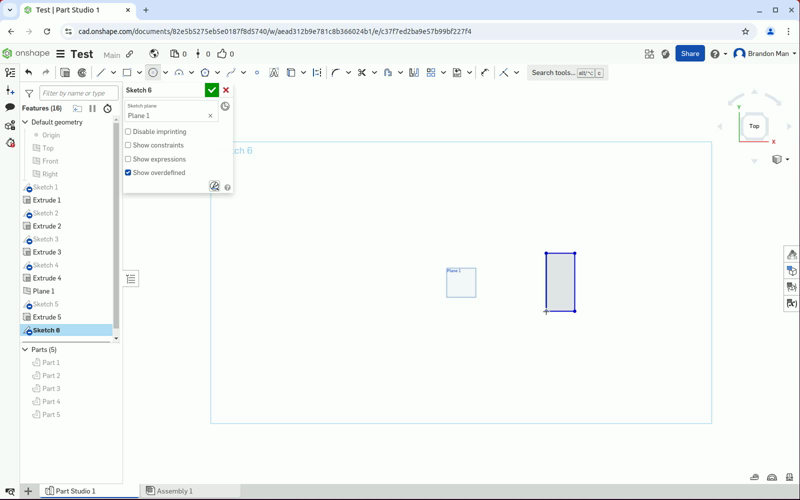
mouse_move(560, 281)
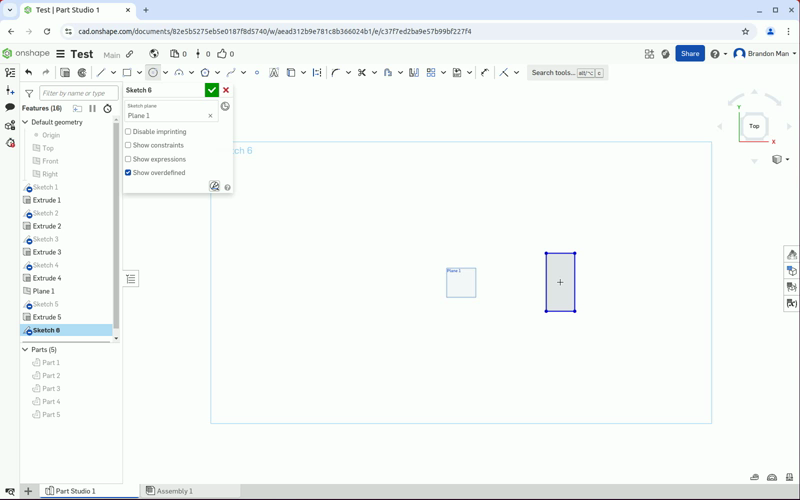
click(560, 281)
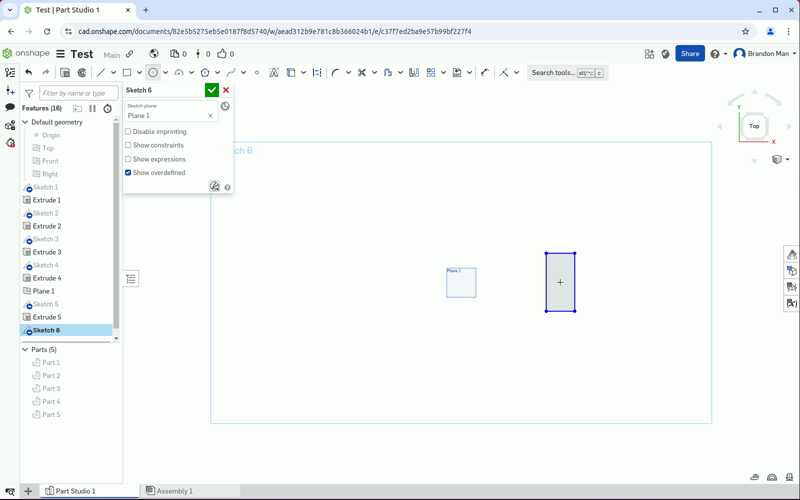
key_up(shift)
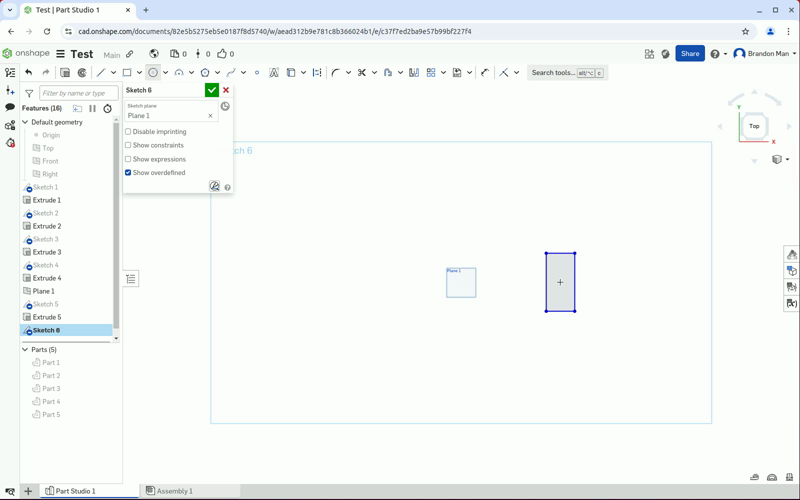
mouse_move(564, 281)
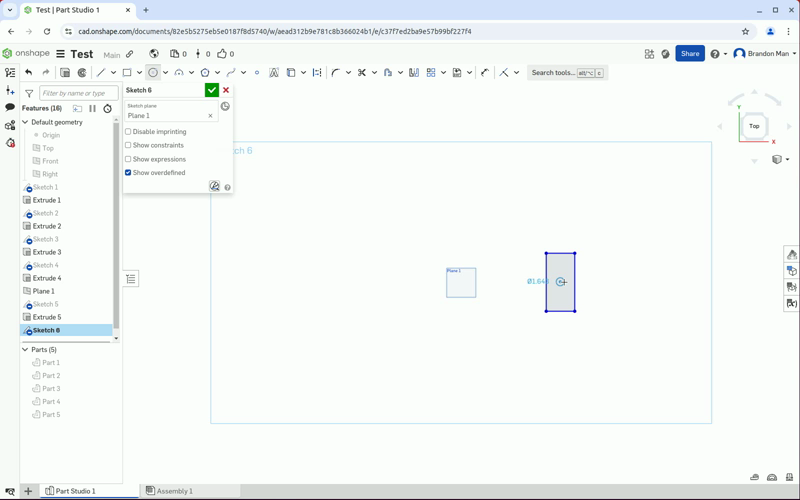
click(564, 281)
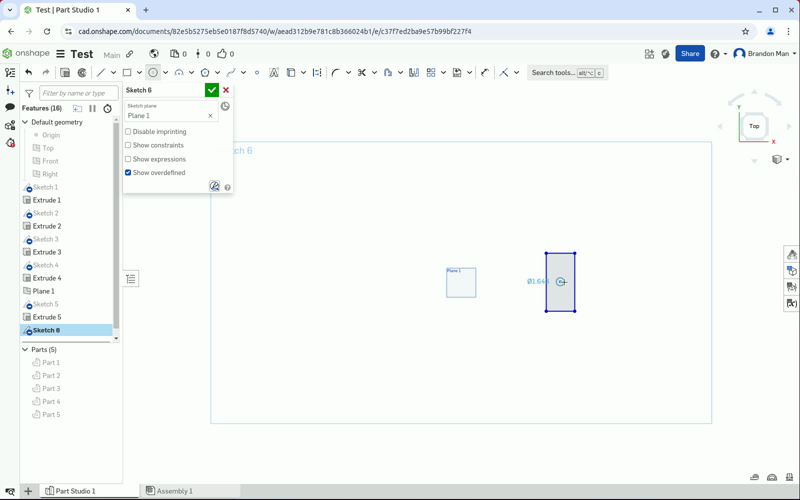
key(esc)
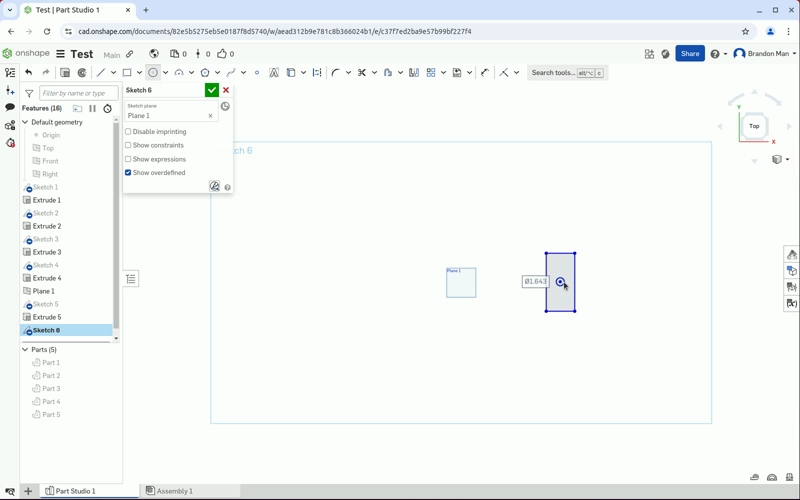
mouse_move(553, 272)
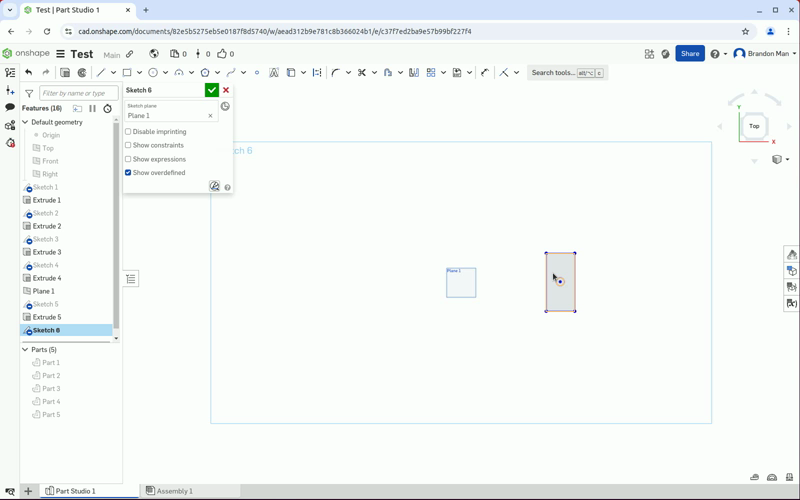
scroll(6)
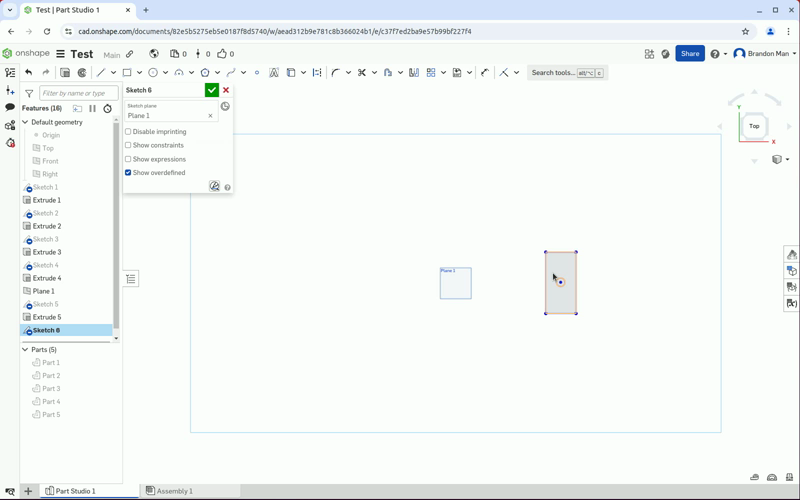
scroll(6)
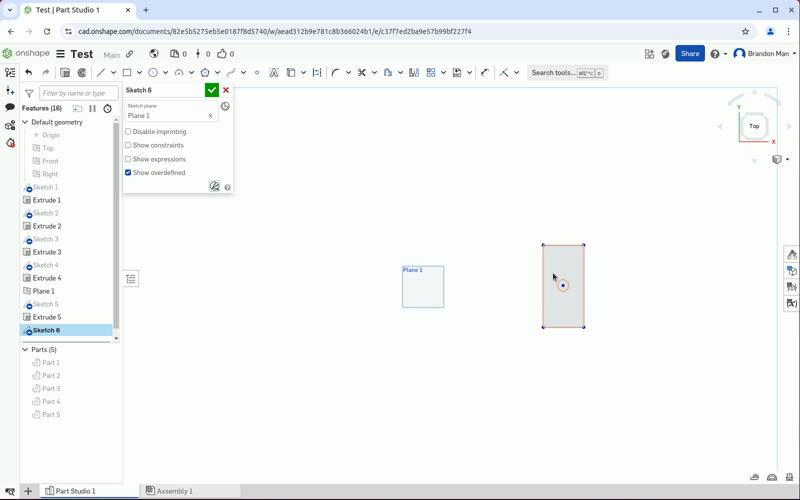
scroll(6)
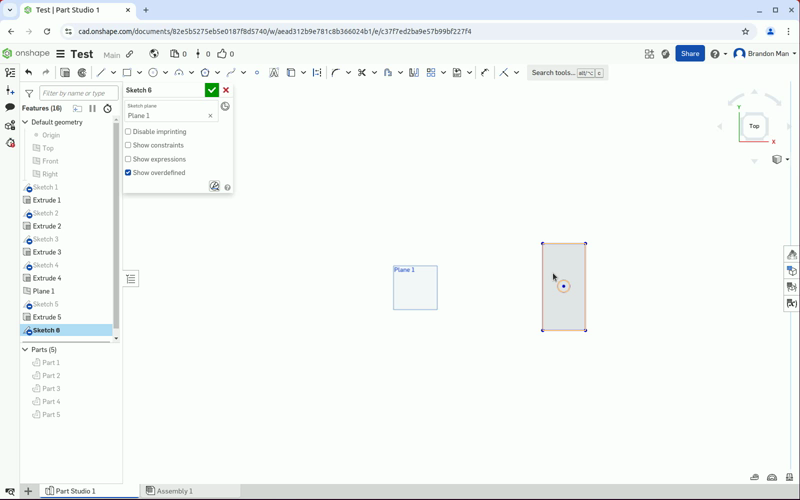
scroll(6)
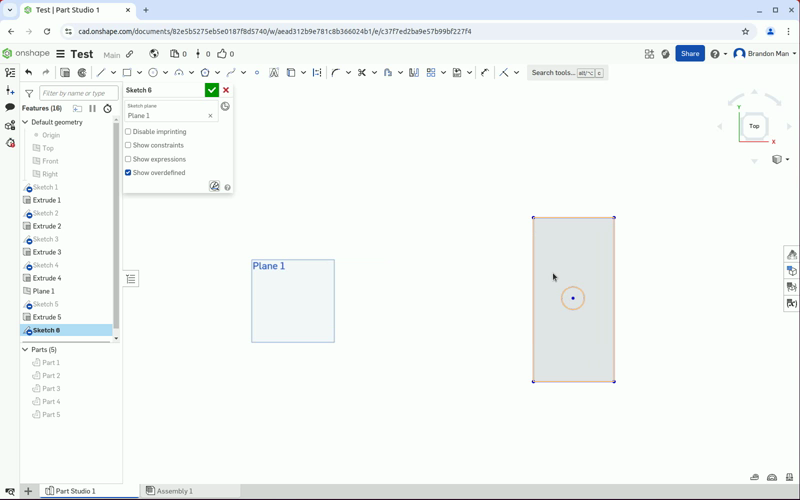
scroll(6)
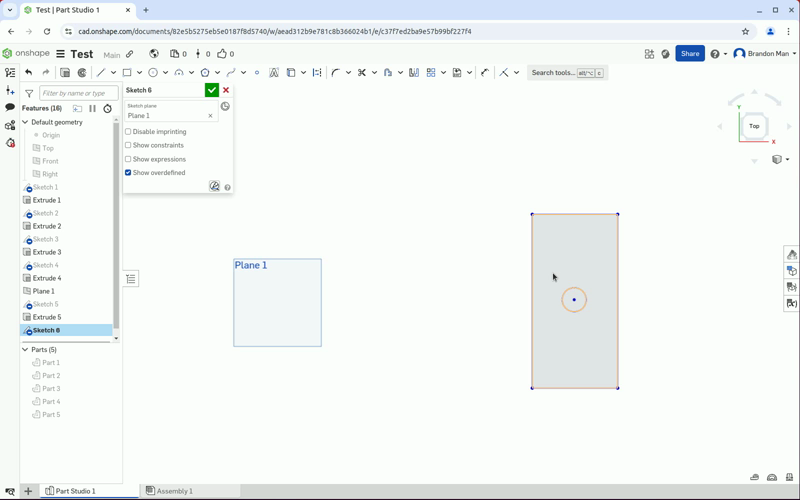
scroll(6)
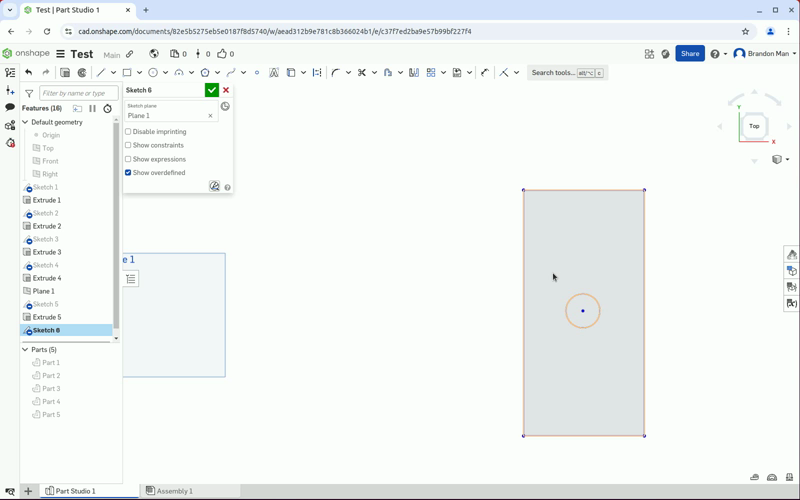
scroll(6)
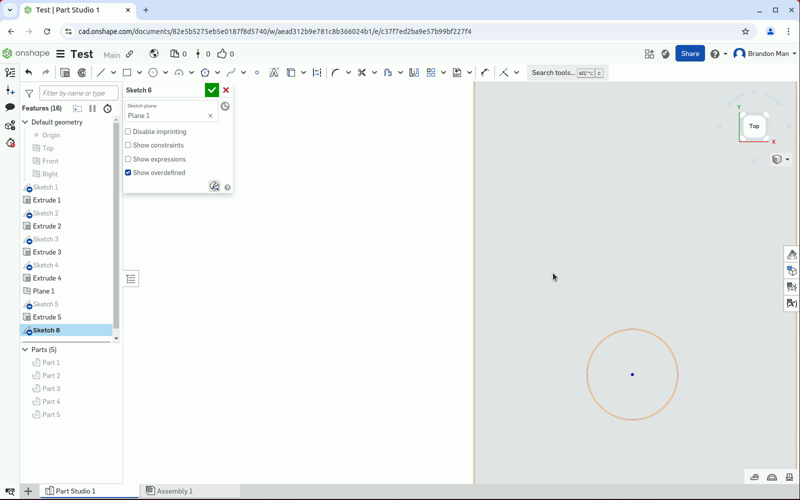
click(553, 272)
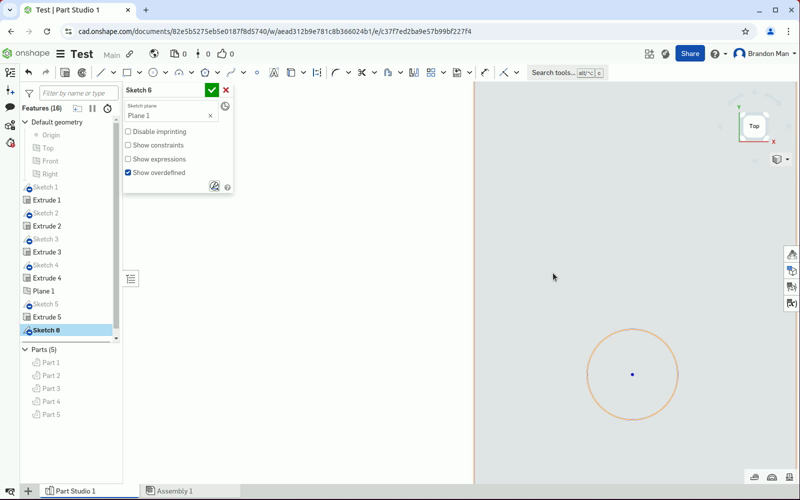
scroll(-6)
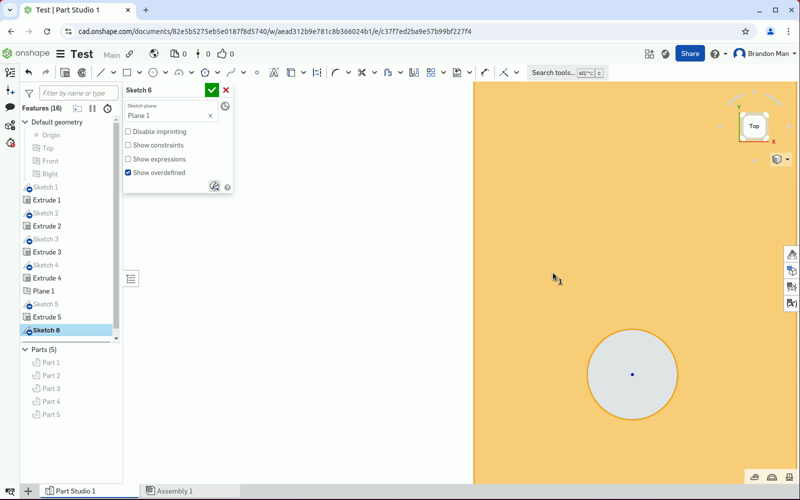
scroll(-6)
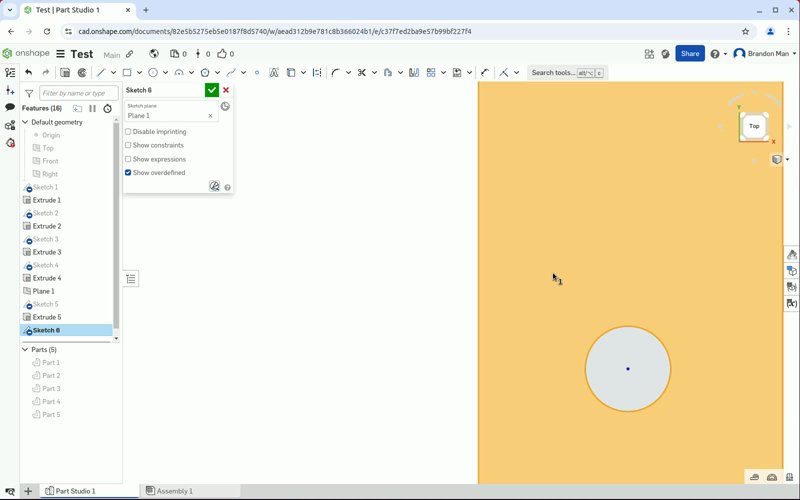
scroll(-6)
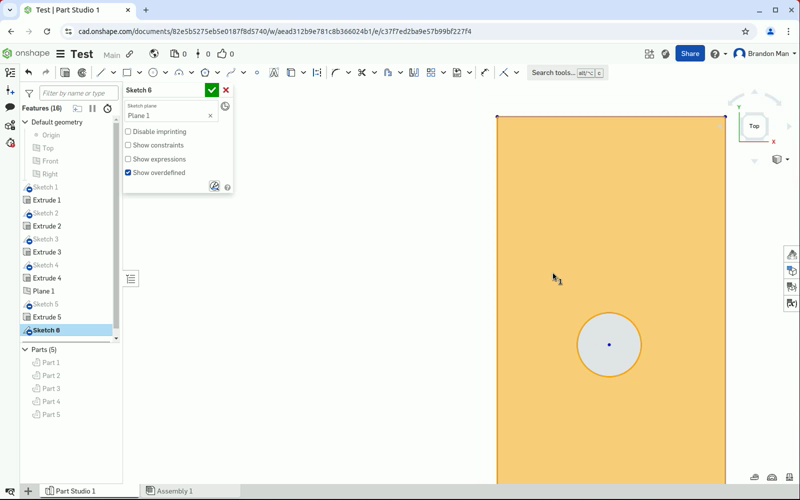
scroll(-6)
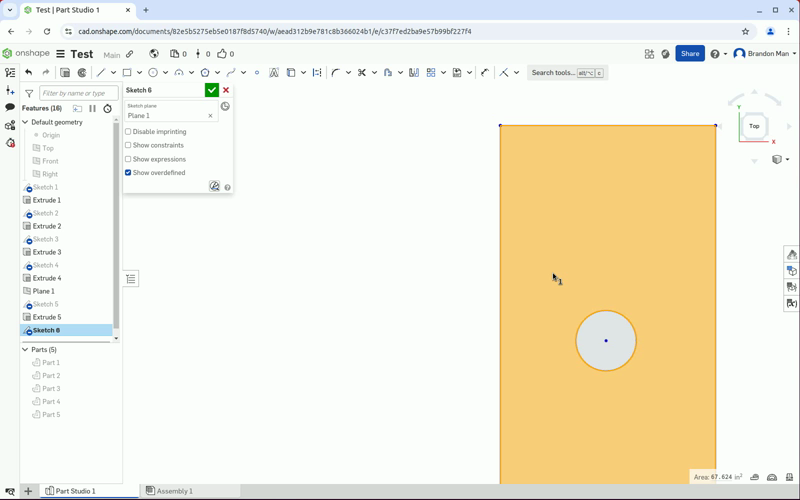
scroll(-6)
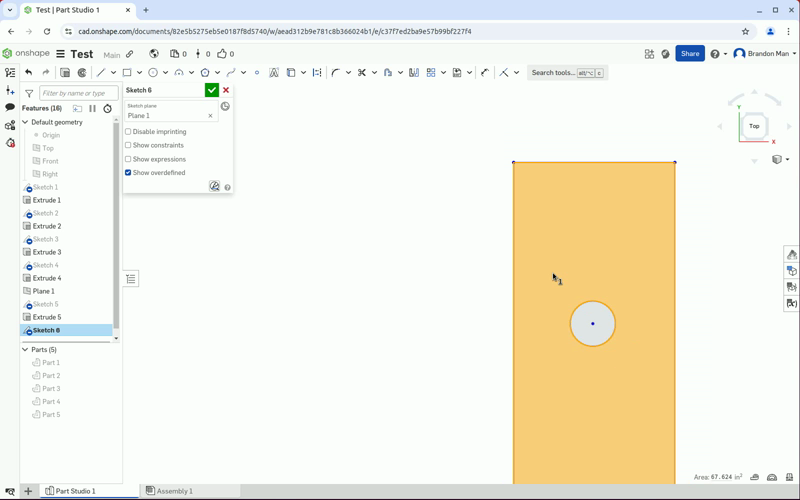
scroll(-6)
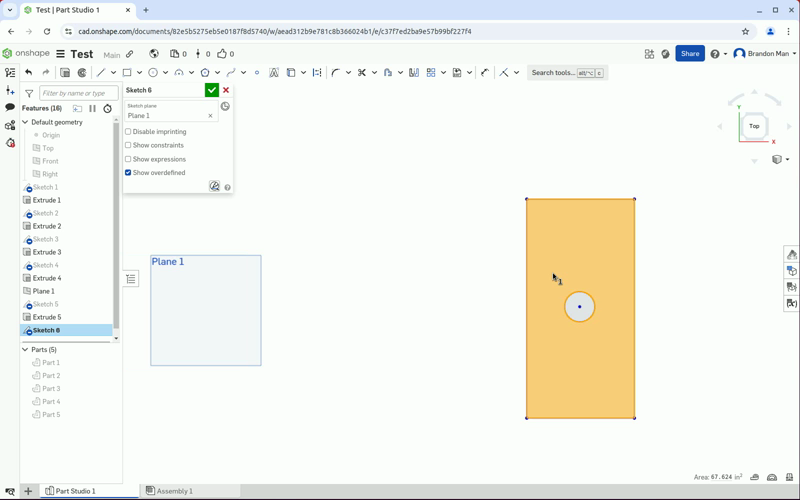
scroll(-6)
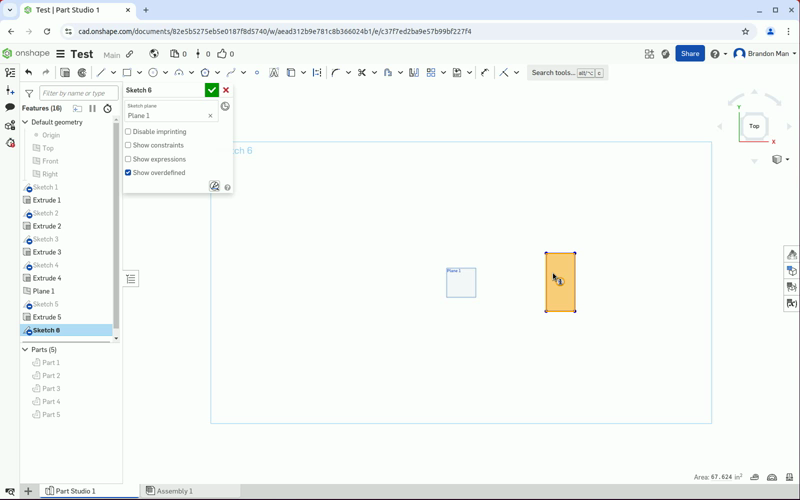
mouse_move(73, 352)
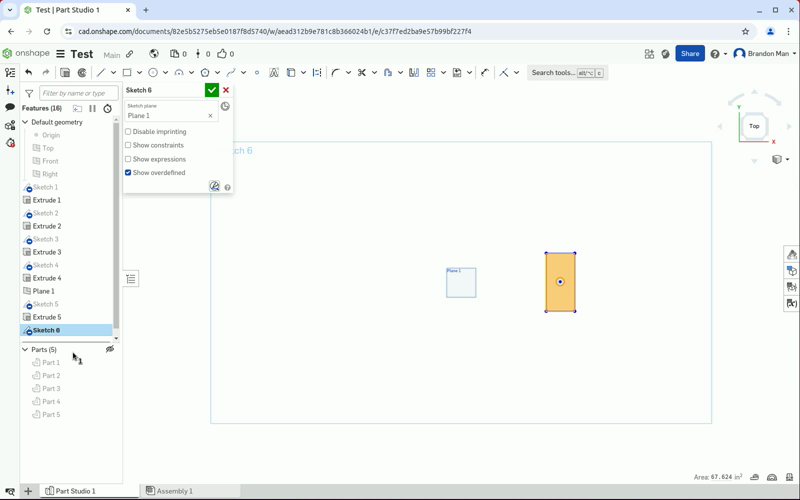
key(shift+y)
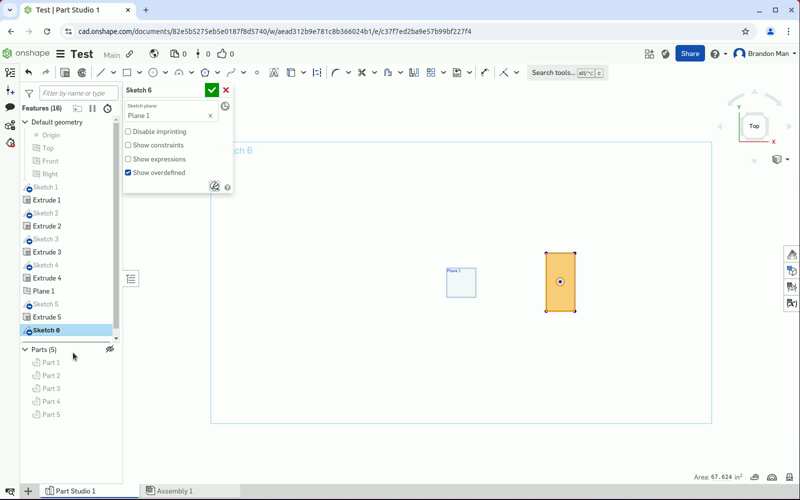
key(shift+e)
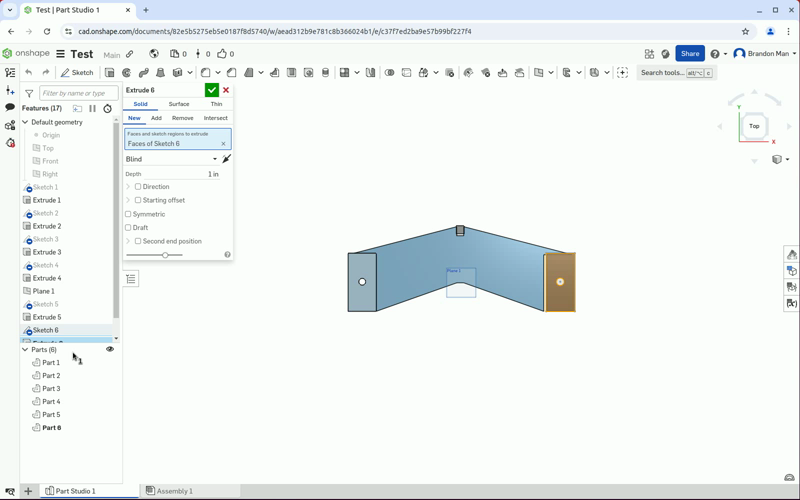
mouse_move(143, 106)
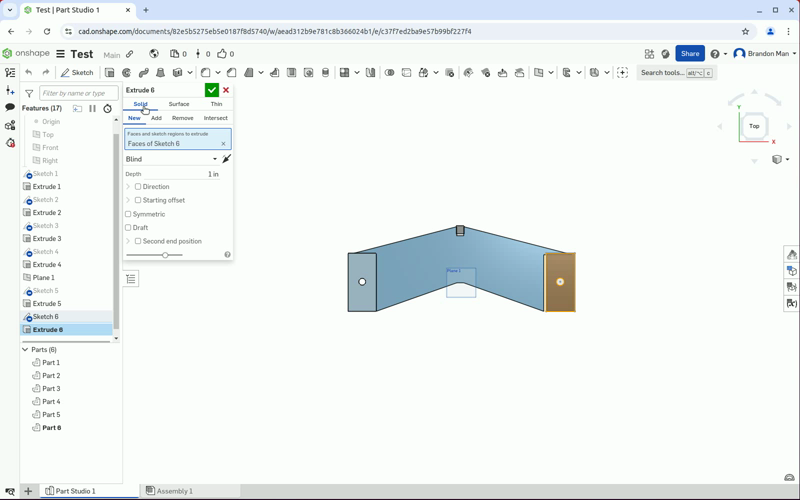
click(143, 106)
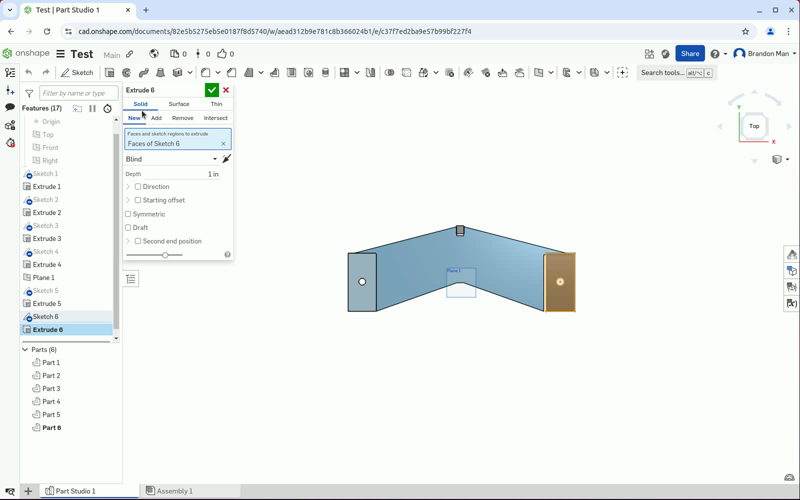
mouse_move(137, 120)
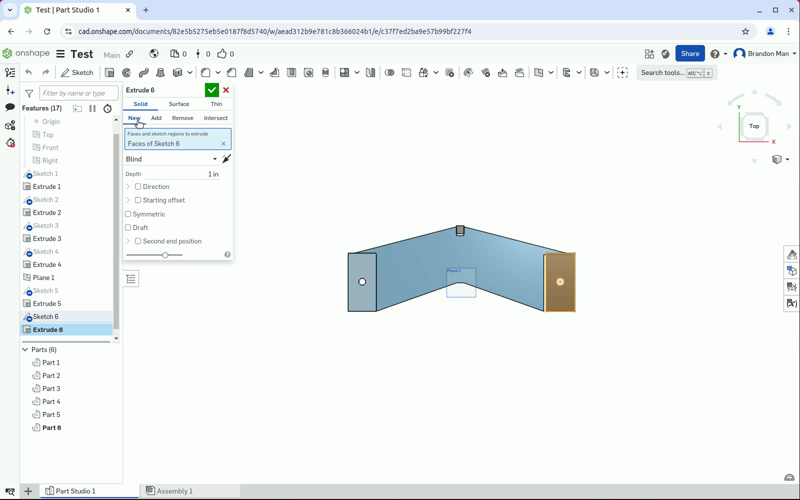
click(137, 120)
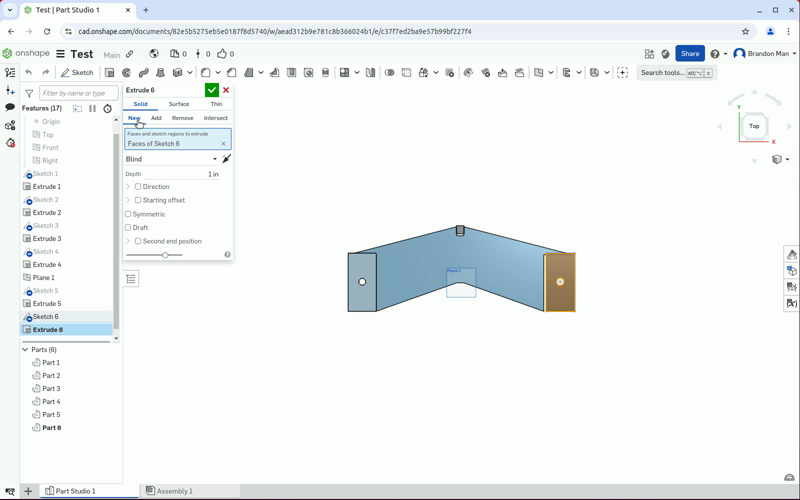
key(tab, 4)
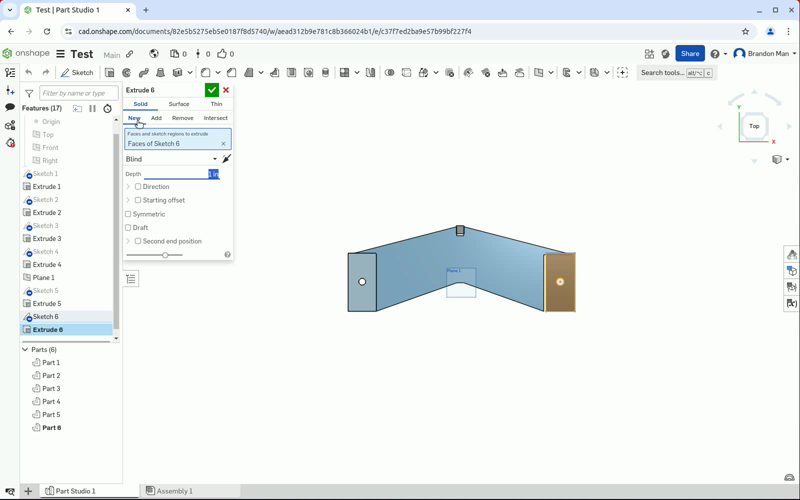
text(17.331)
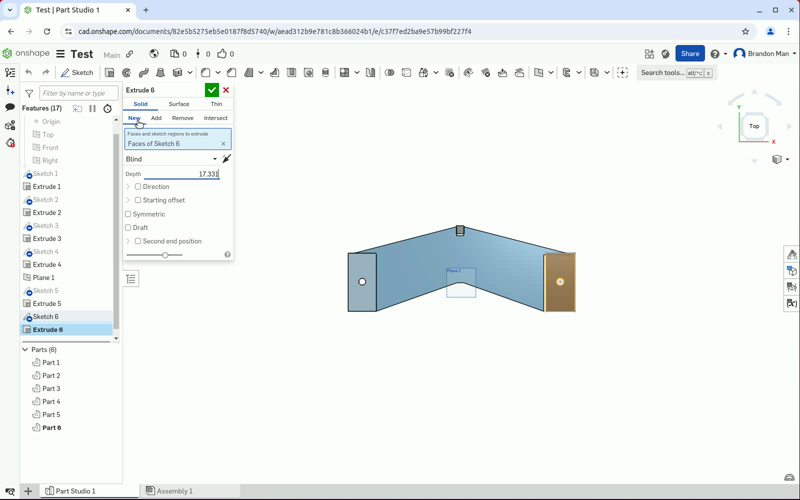
key(enter)
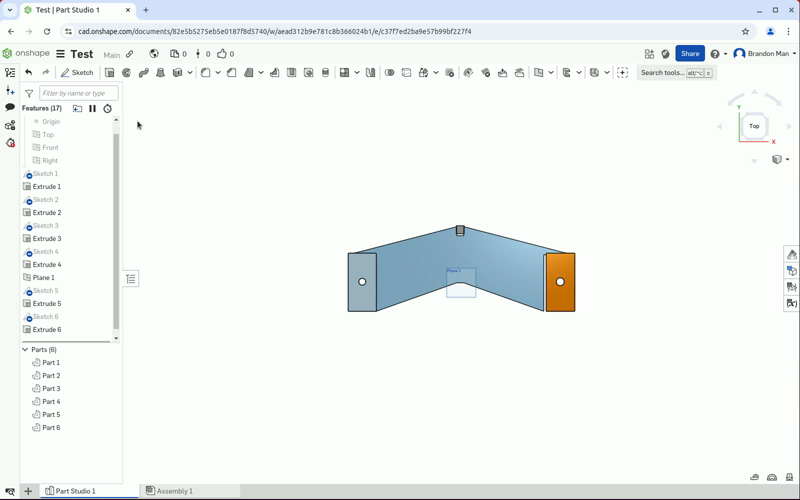
key(shift+h)
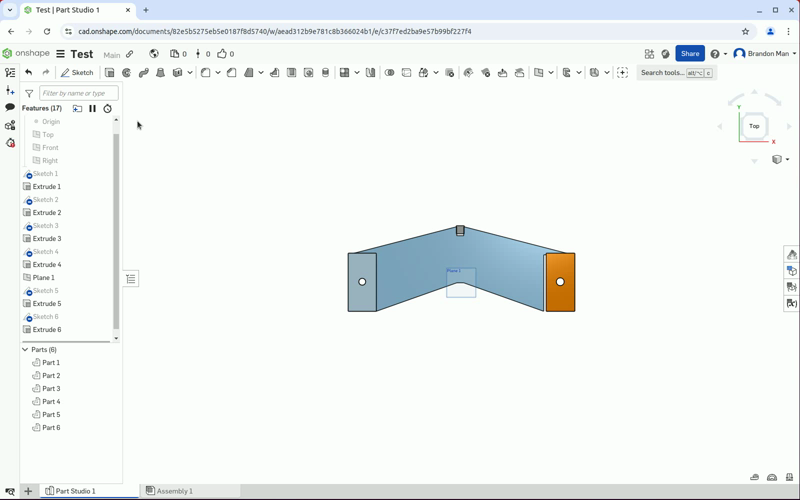
key(shift+h)
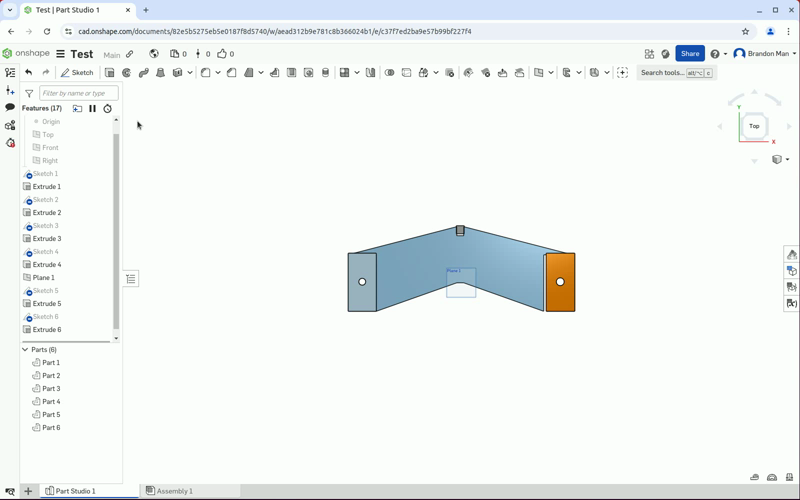
mouse_move(69, 176)
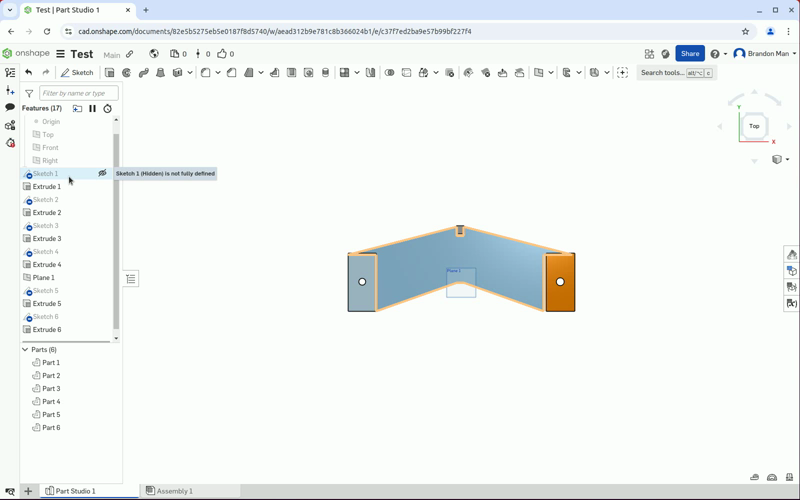
click(69, 176)
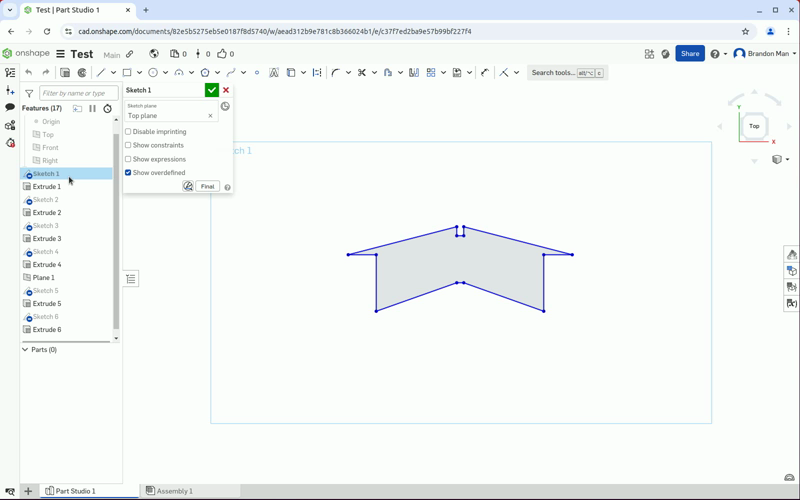
mouse_move(229, 92)
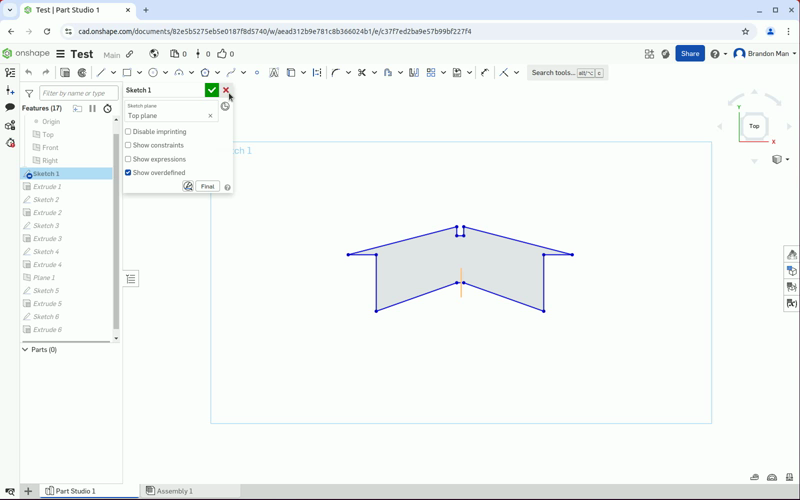
click(229, 92)
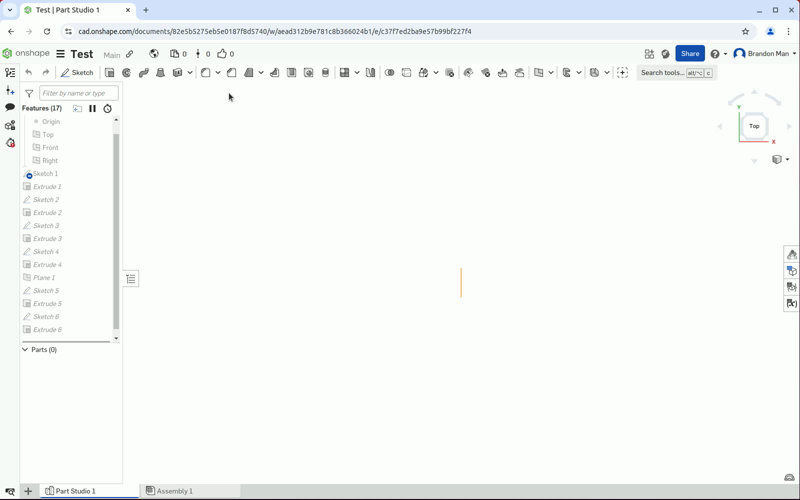
key(shift+s)
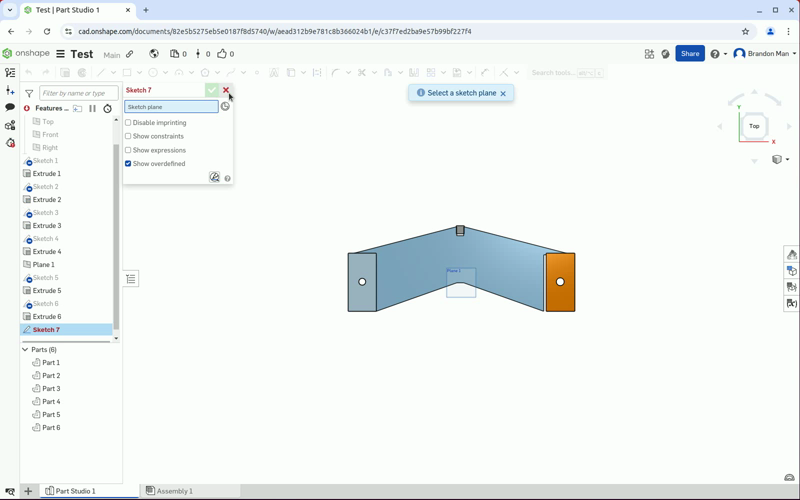
mouse_move(69, 267)
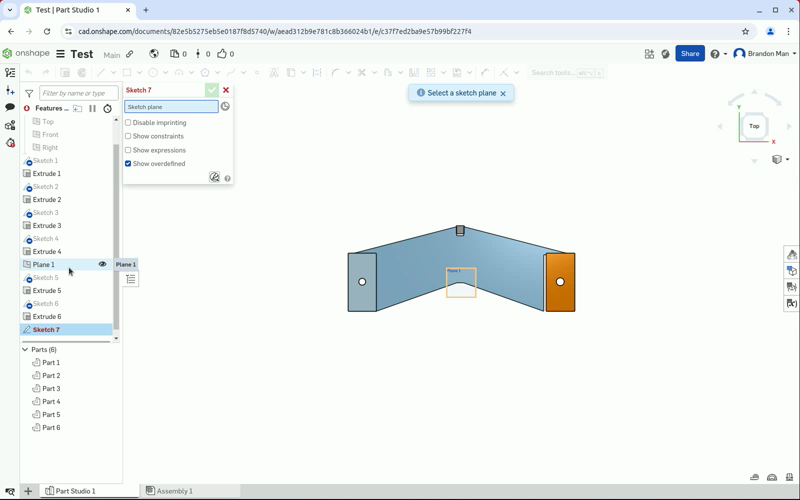
click(69, 267)
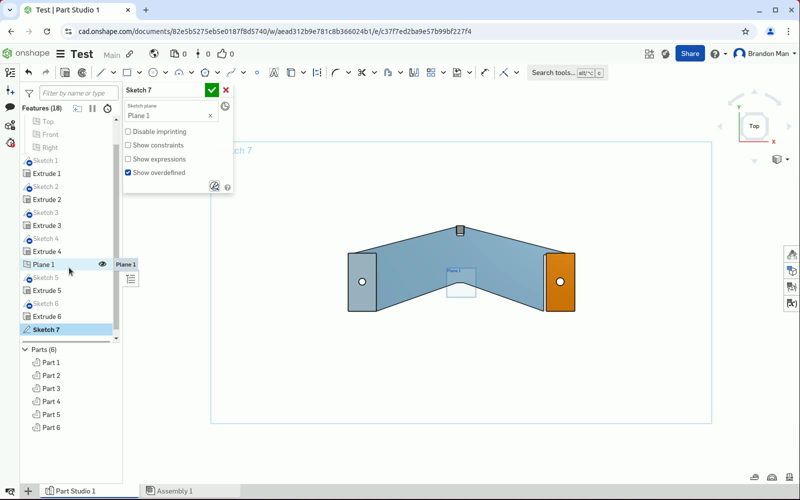
mouse_move(73, 352)
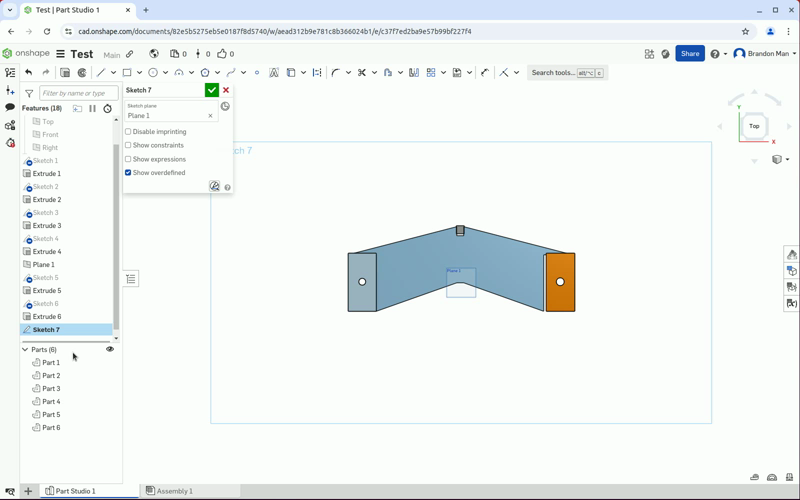
key(y)
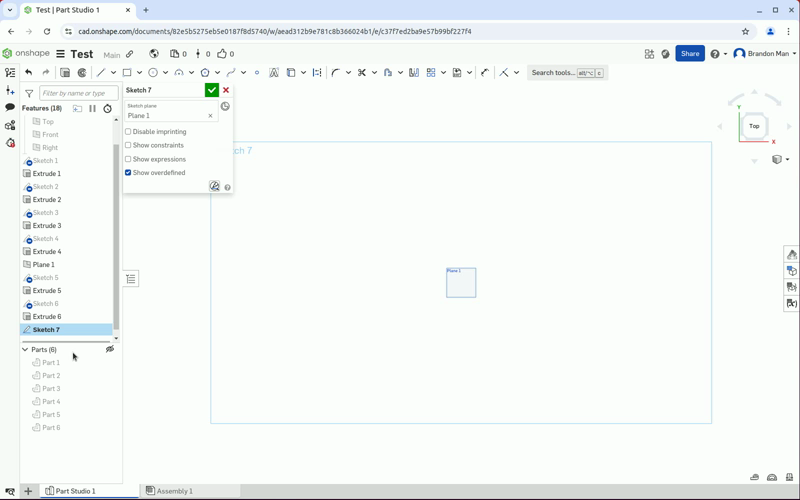
key(l)
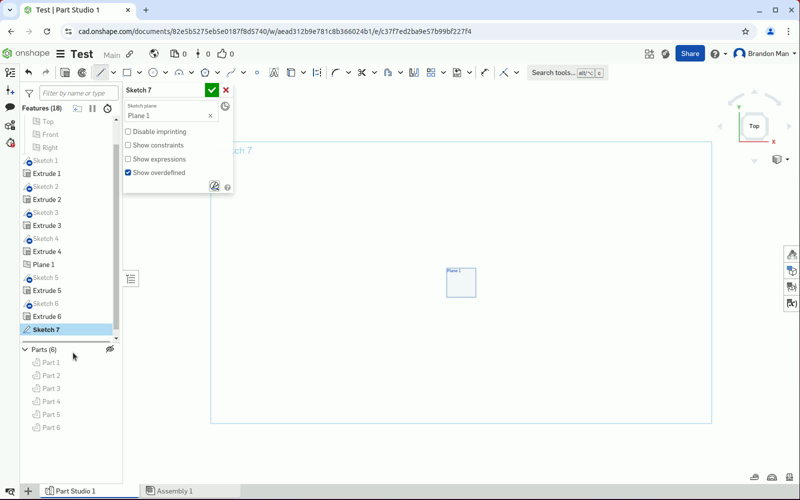
key_down(shift)
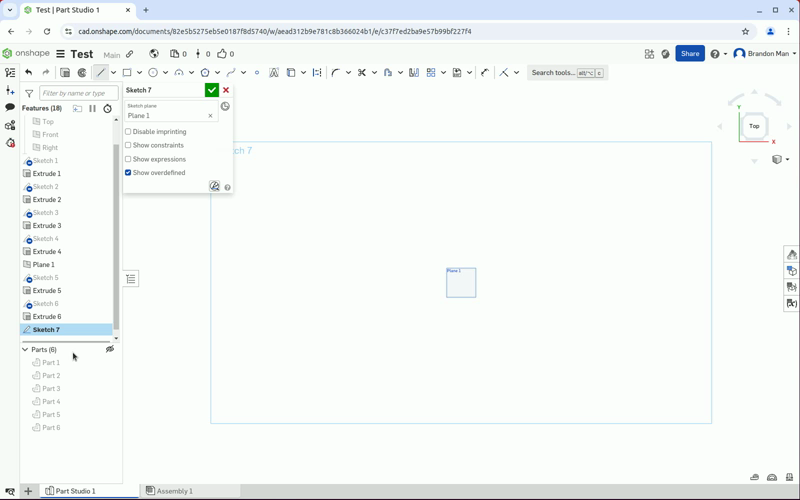
mouse_move(456, 233)
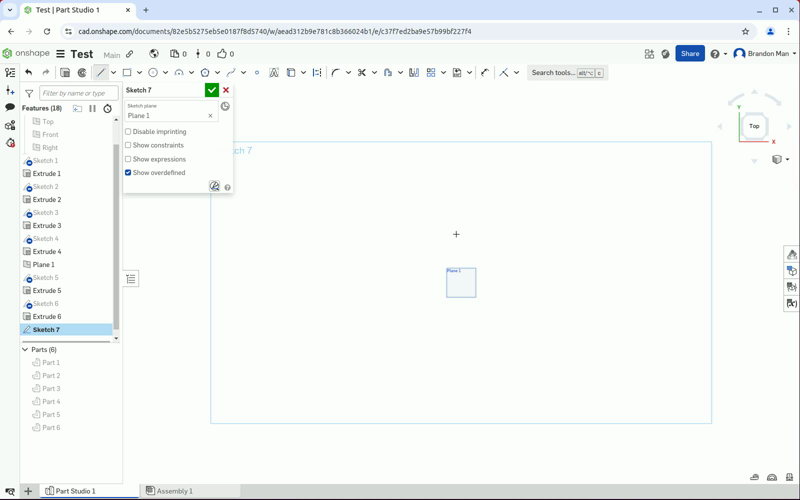
click(456, 233)
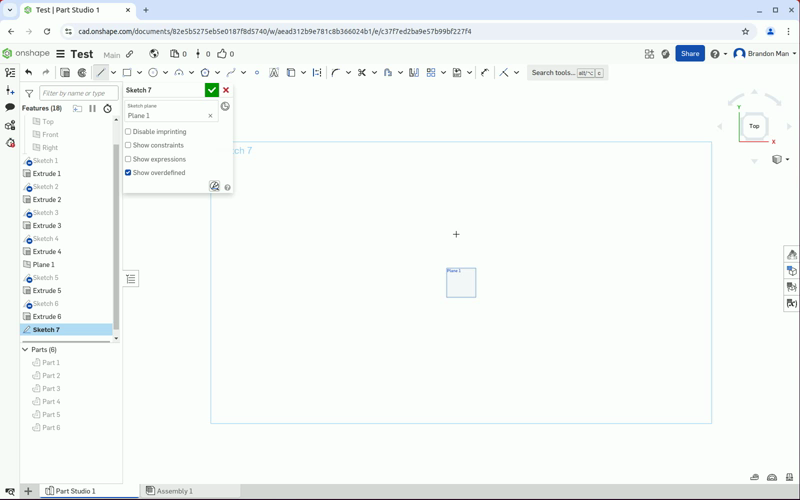
key_up(shift)
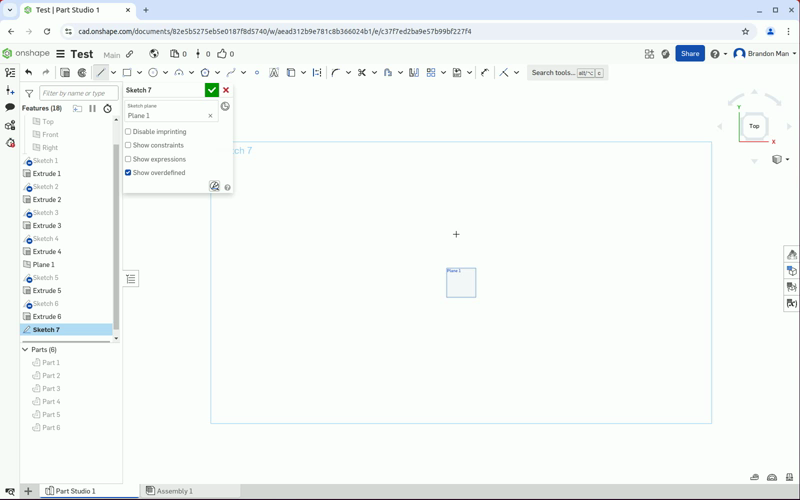
key_down(shift)
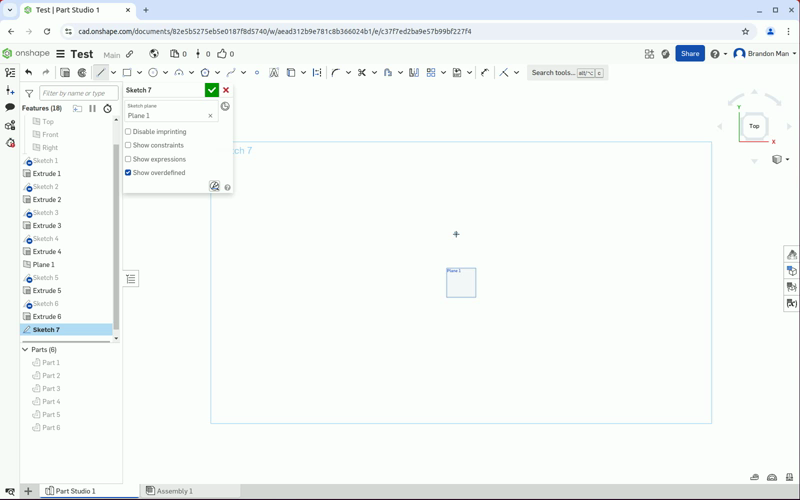
mouse_move(486, 233)
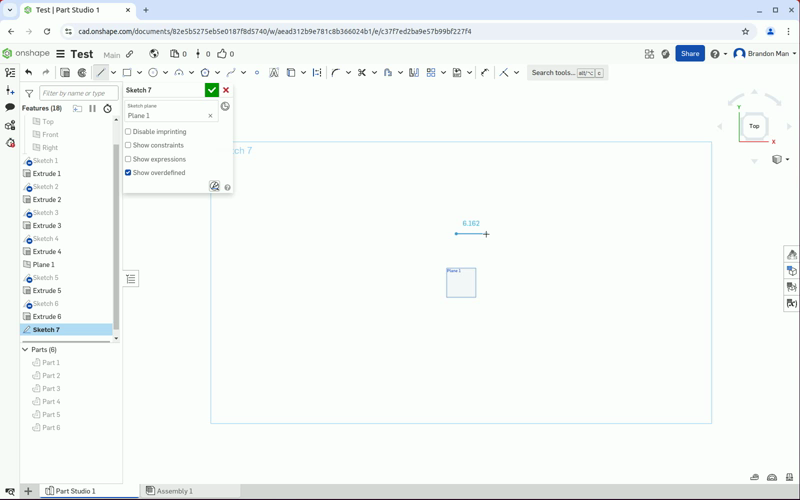
mouse_move(464, 233)
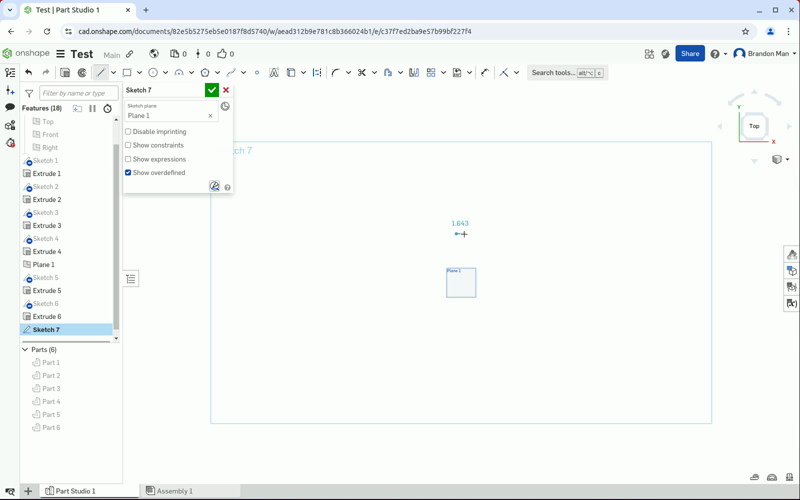
click(464, 233)
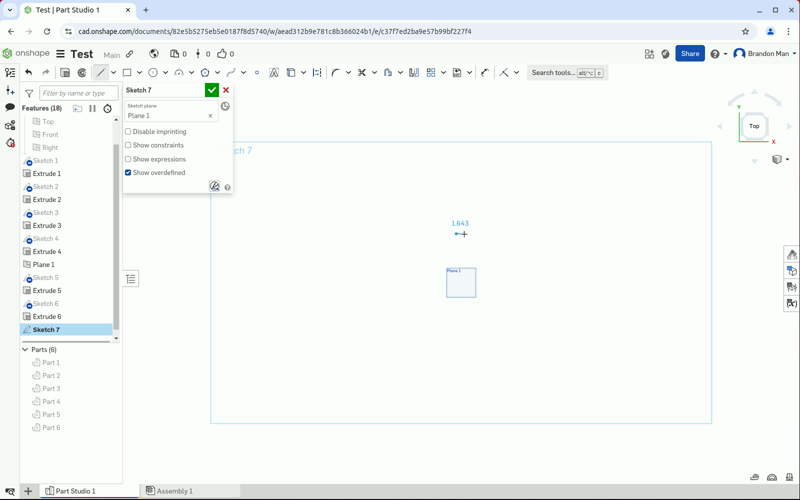
key_up(shift)
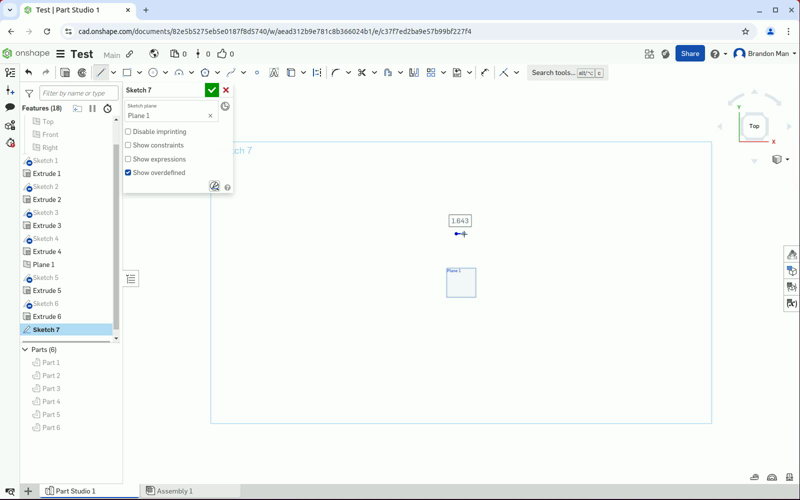
key_down(shift)
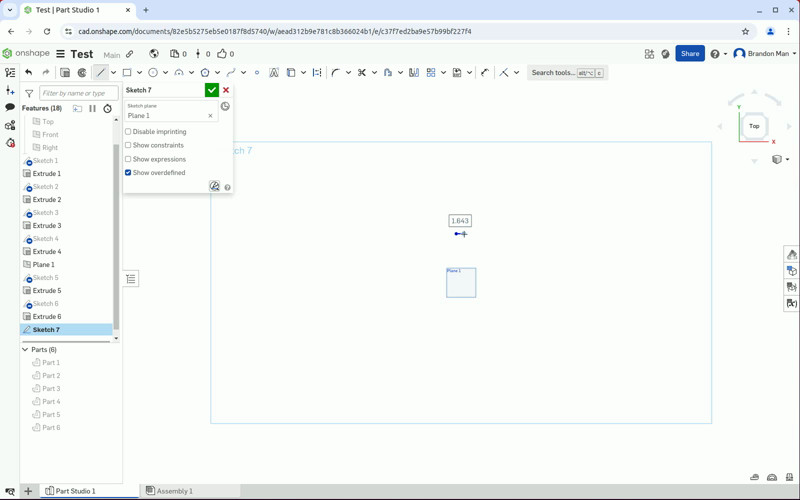
mouse_move(494, 233)
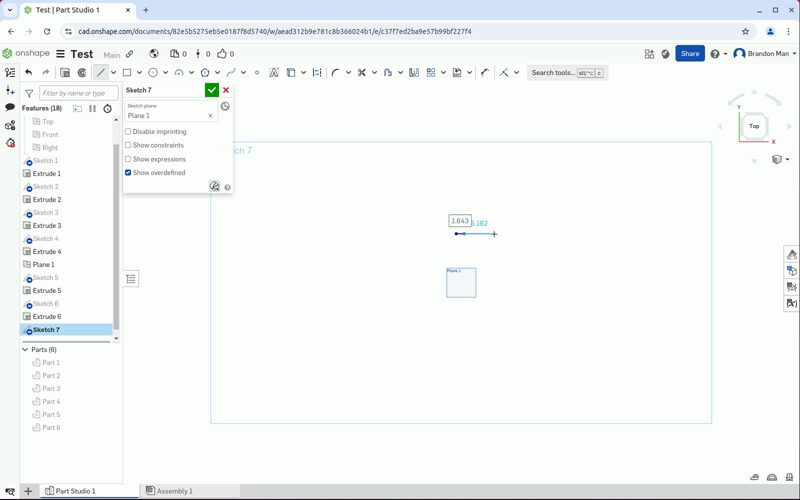
mouse_move(464, 225)
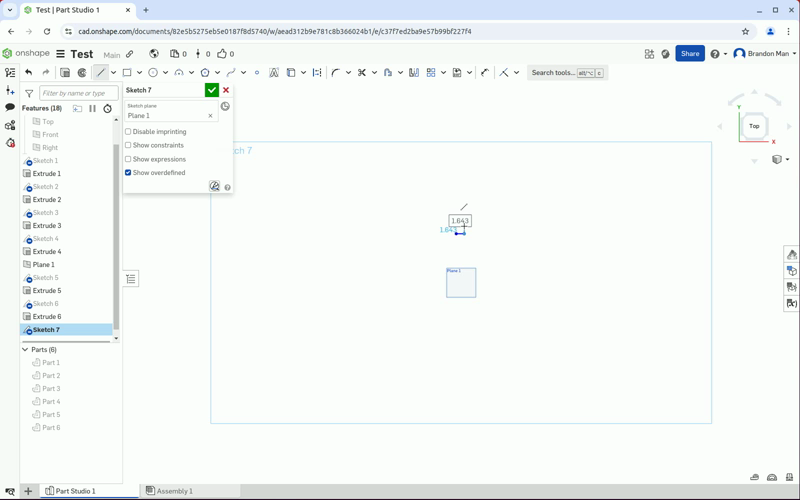
click(464, 225)
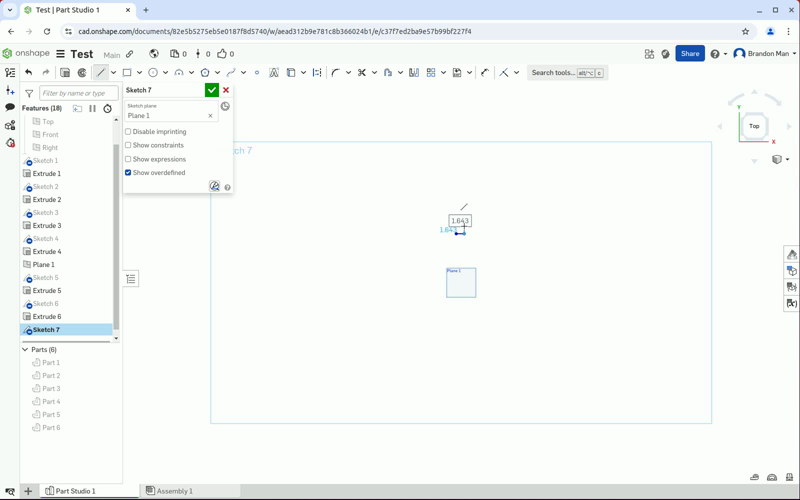
key_up(shift)
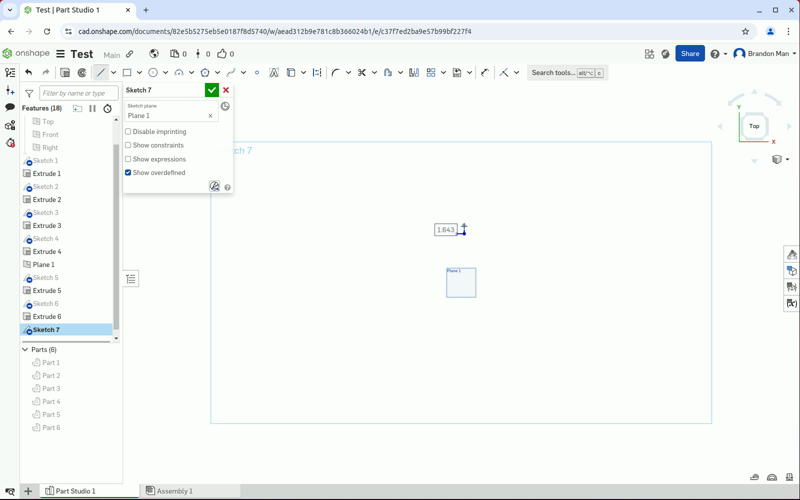
key_down(shift)
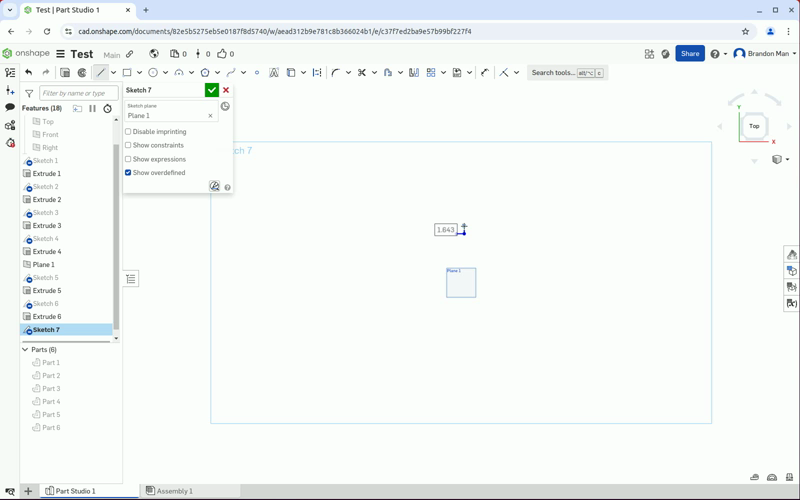
mouse_move(494, 225)
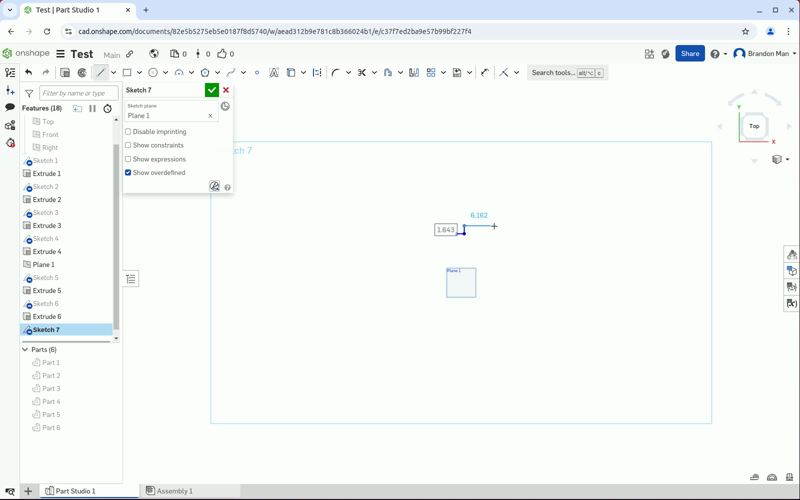
mouse_move(456, 225)
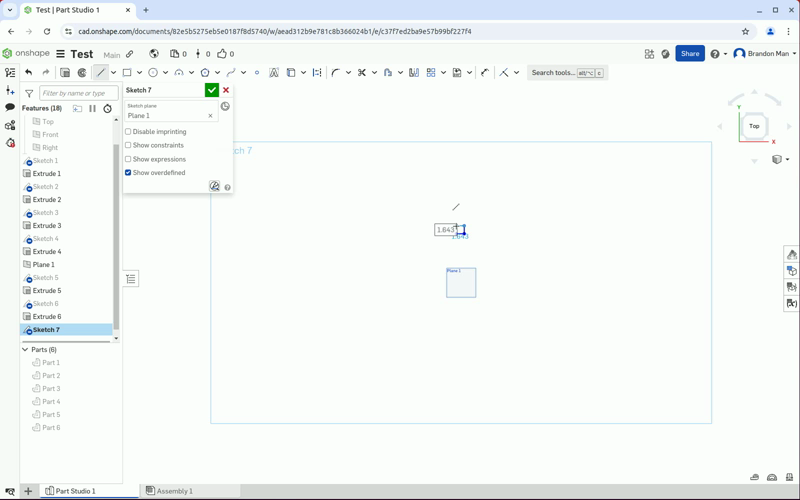
click(456, 225)
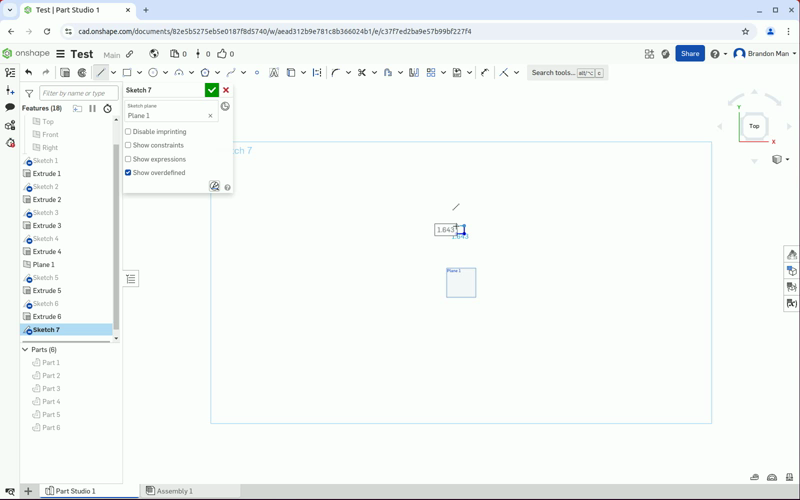
key_up(shift)
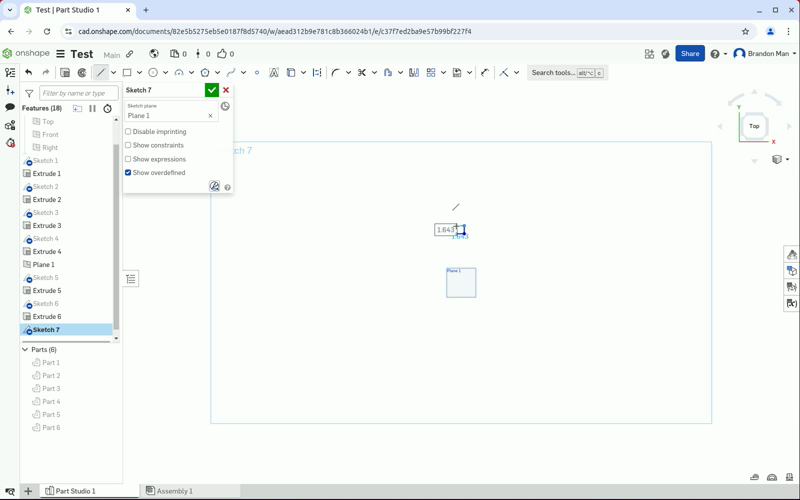
mouse_move(486, 225)
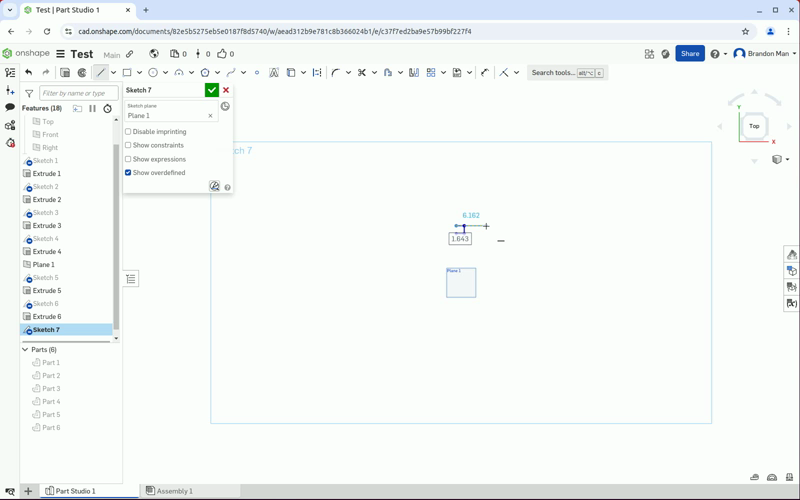
key_down(shift)
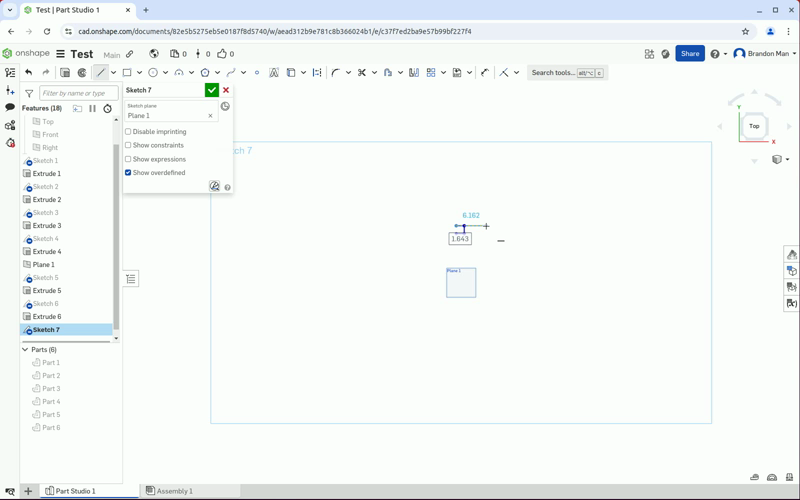
mouse_move(456, 233)
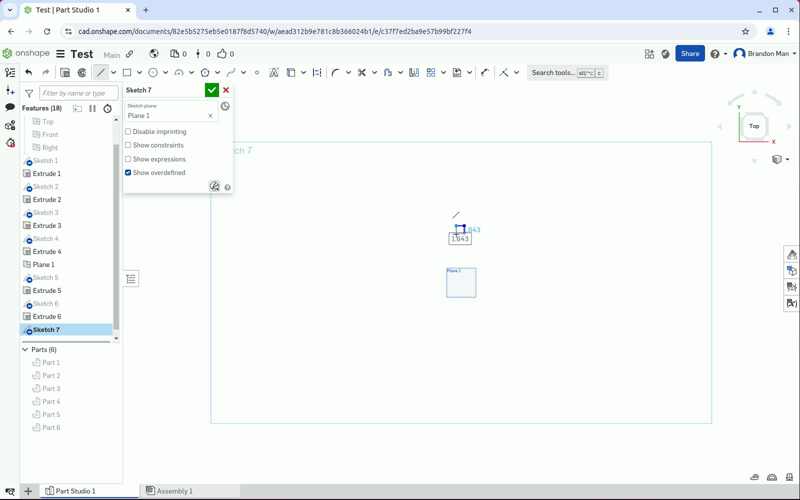
key_up(shift)
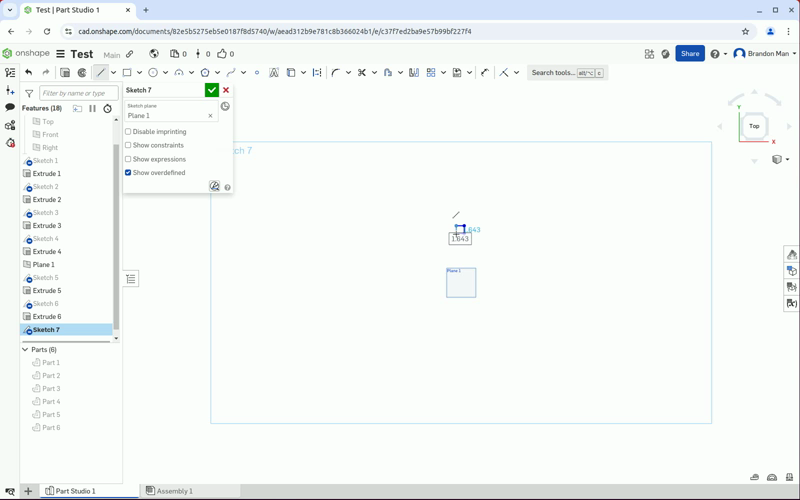
click(456, 233)
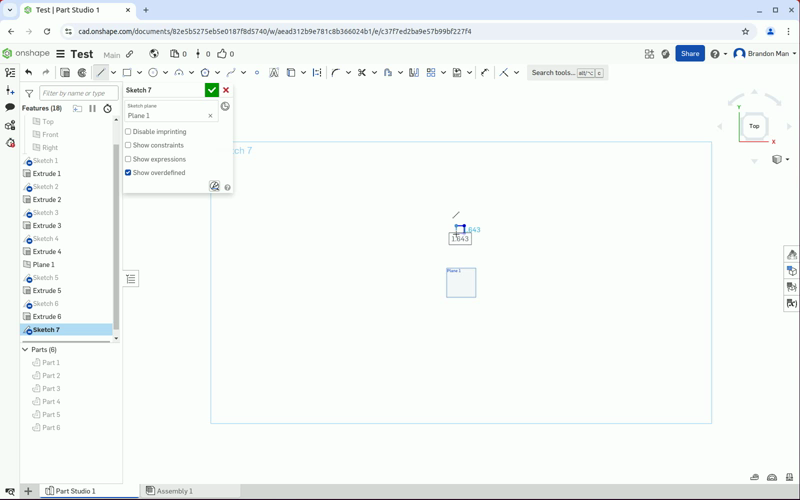
key(esc)
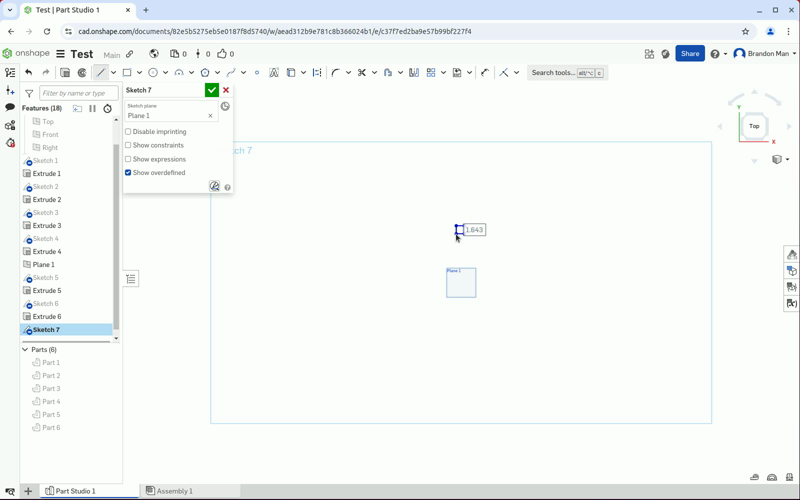
mouse_move(463, 232)
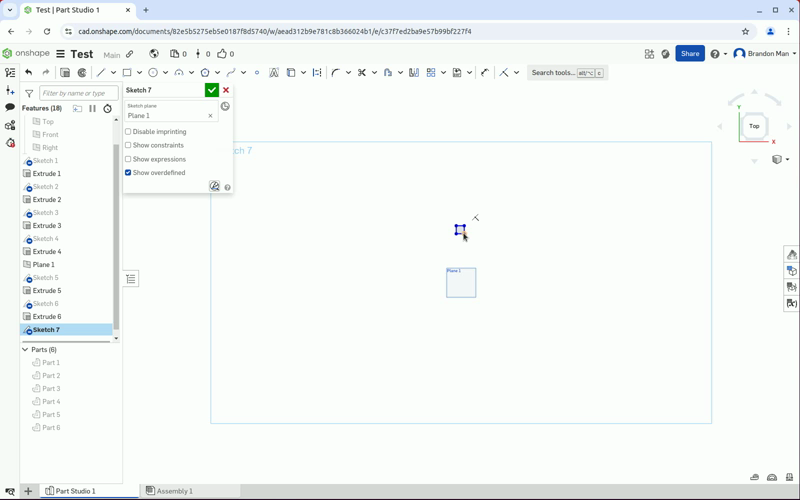
scroll(6)
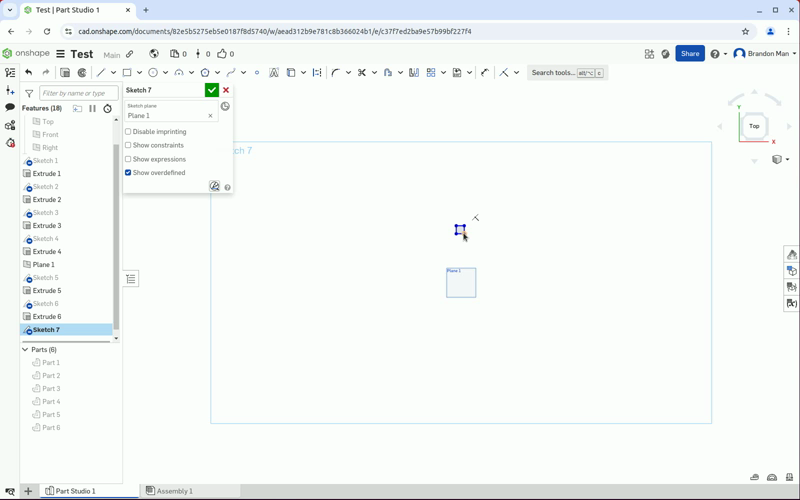
scroll(6)
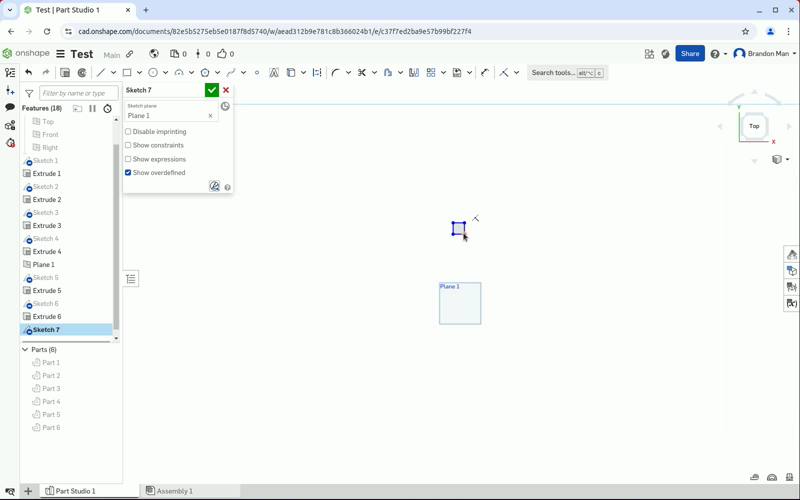
scroll(6)
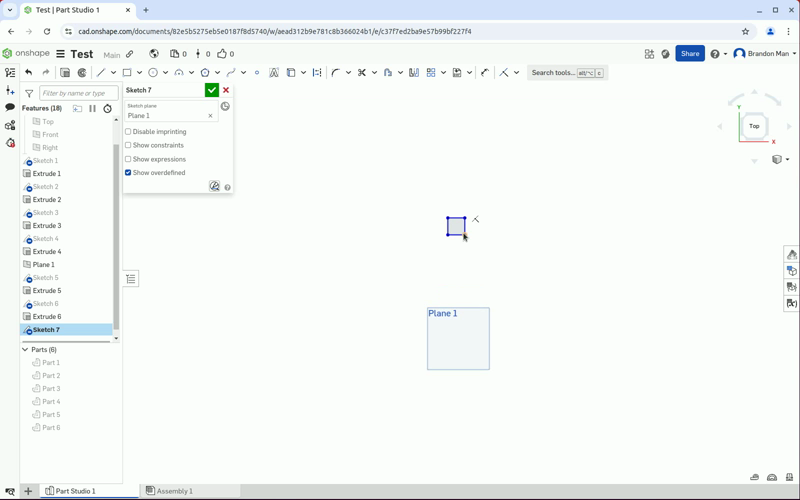
scroll(6)
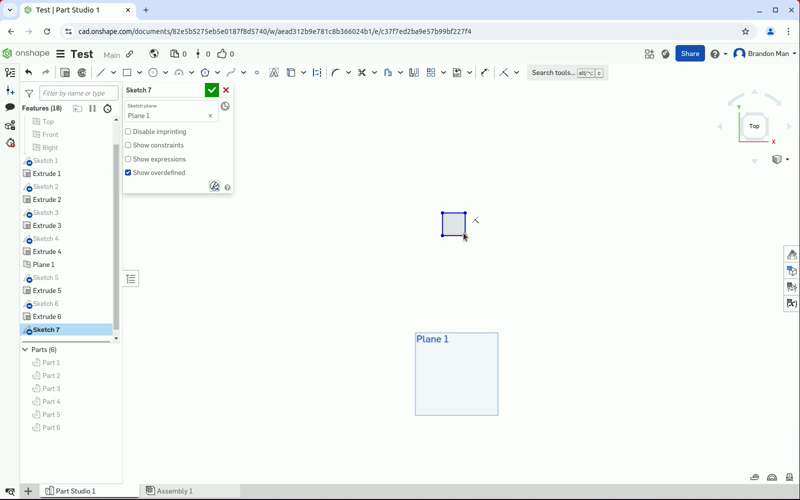
scroll(6)
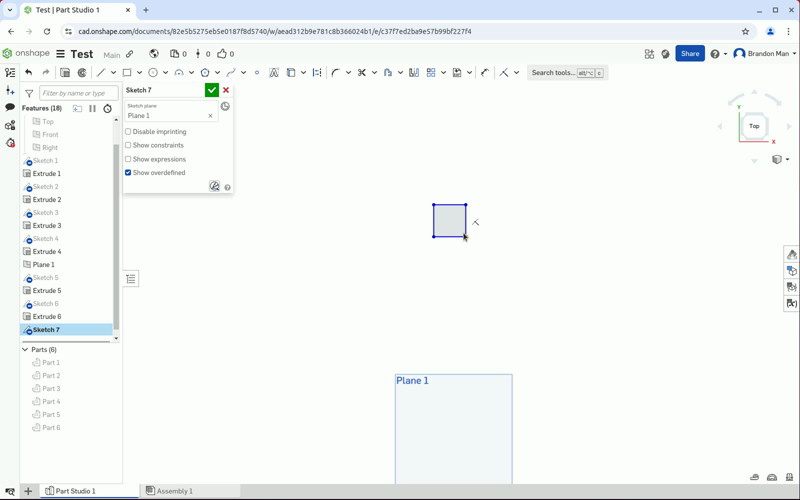
scroll(6)
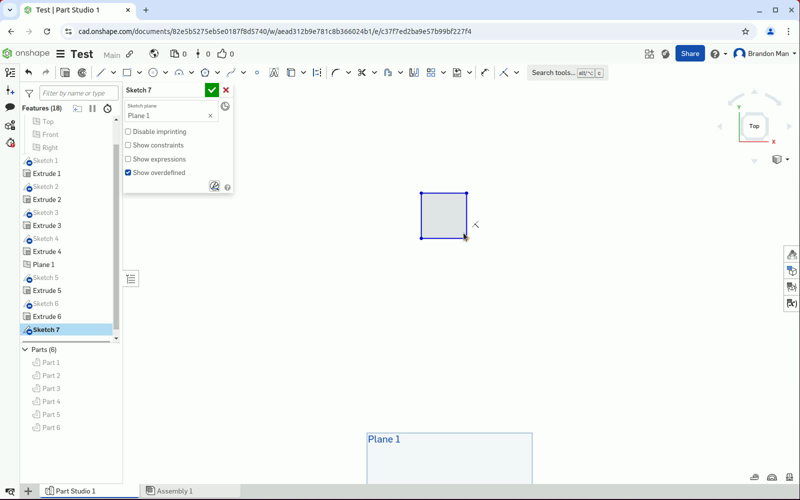
scroll(6)
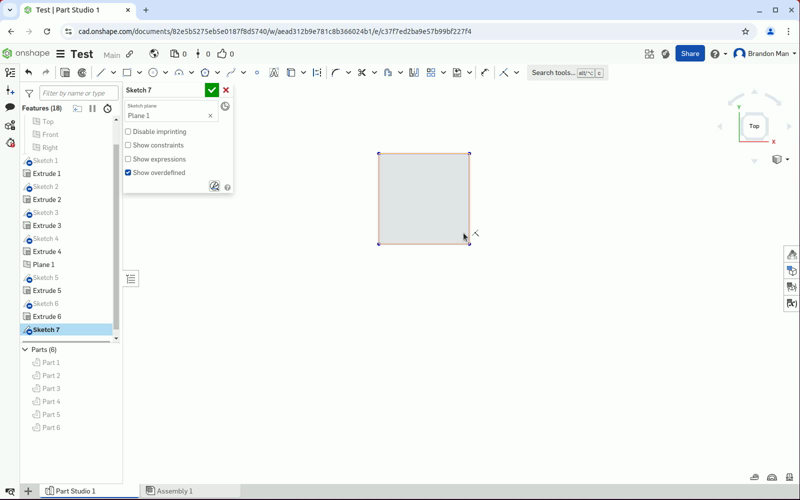
click(463, 232)
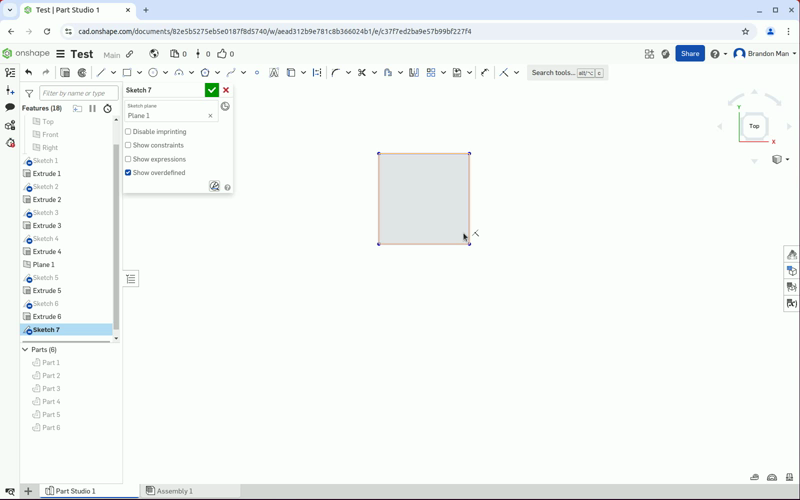
scroll(-6)
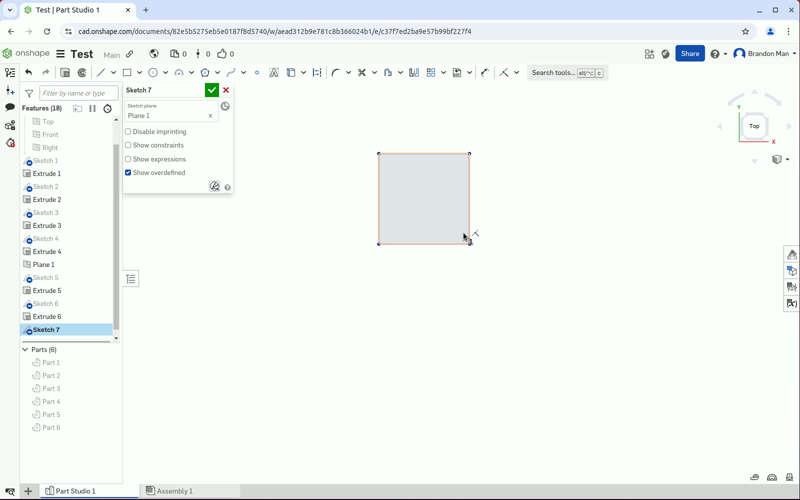
scroll(-6)
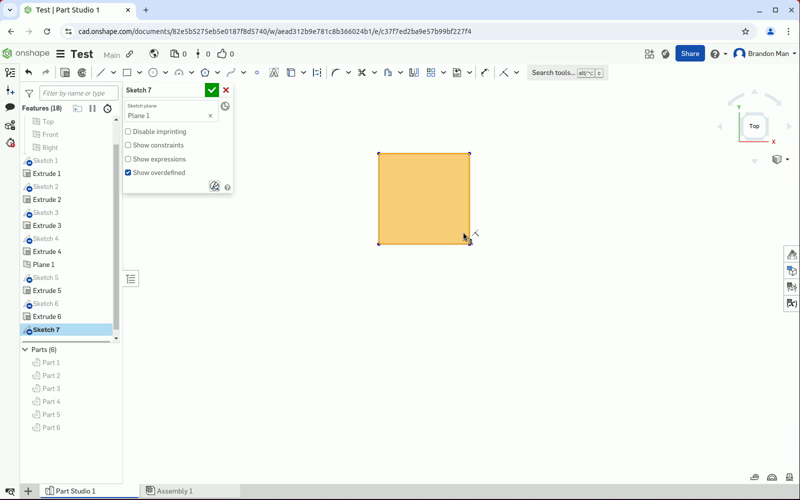
scroll(-6)
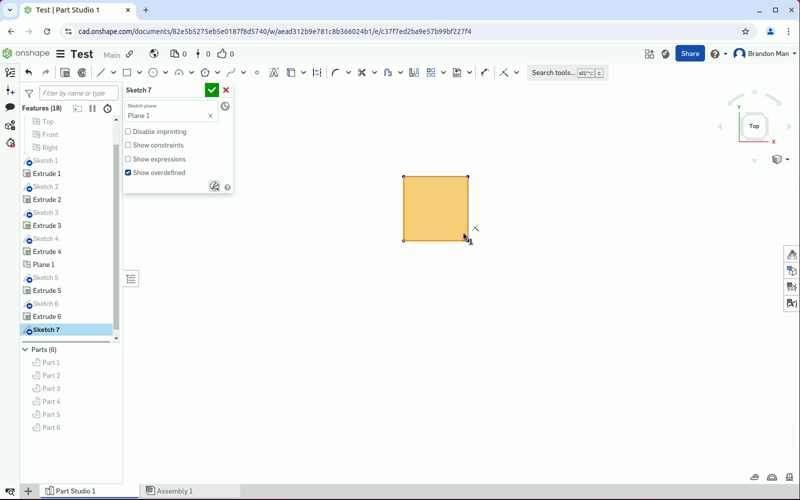
scroll(-6)
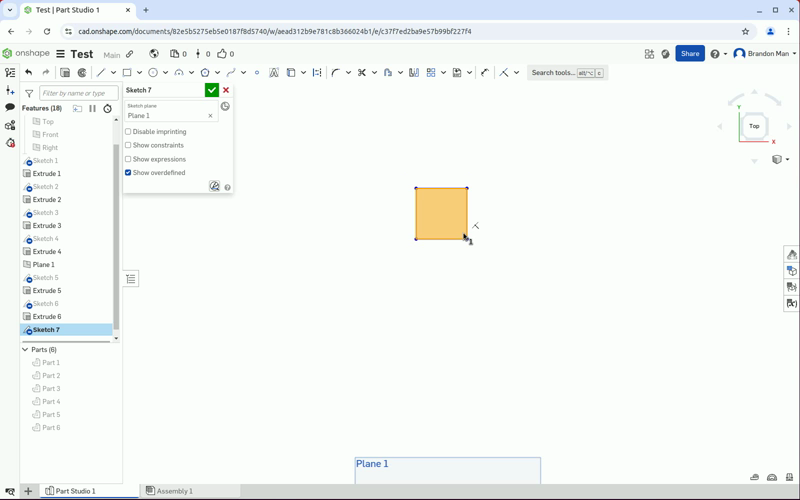
scroll(-6)
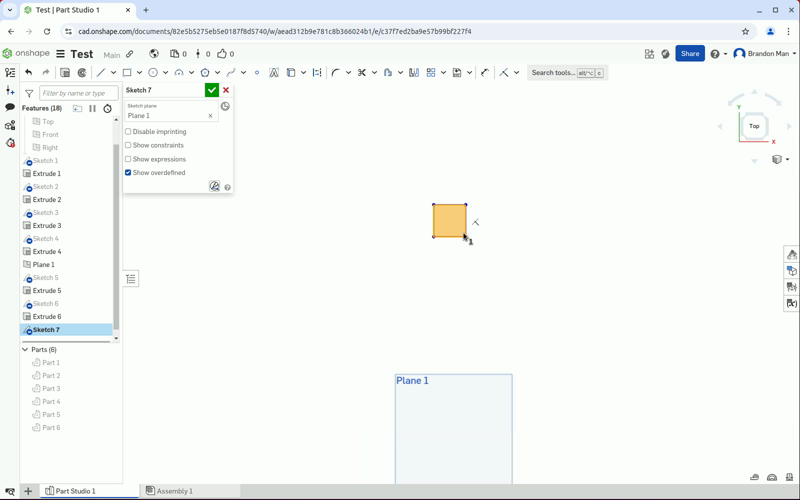
scroll(-6)
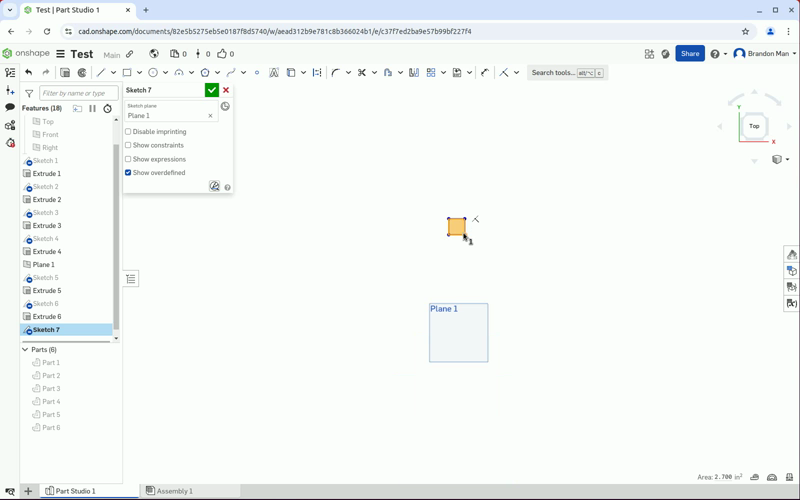
scroll(-6)
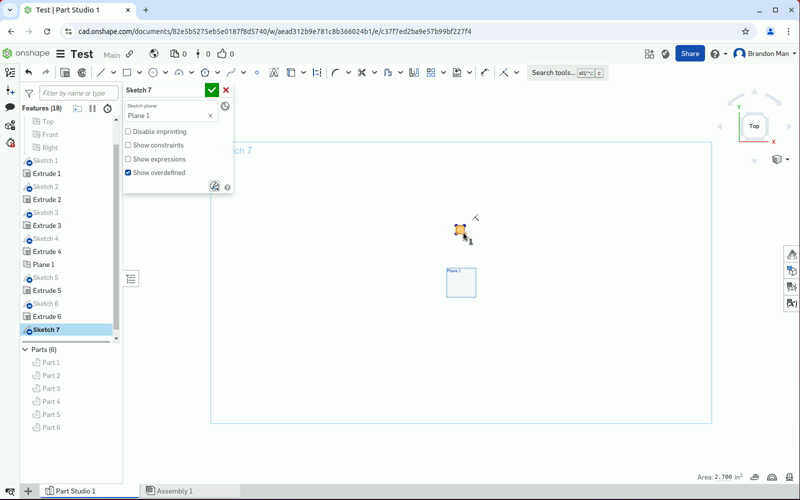
mouse_move(73, 352)
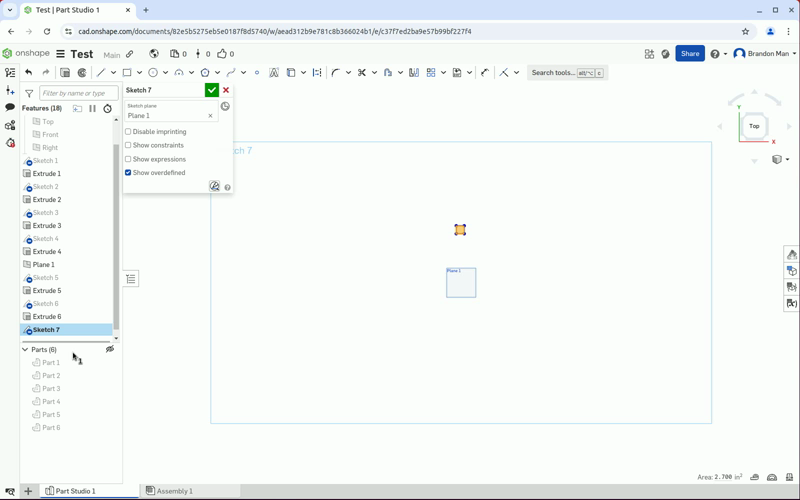
key(shift+y)
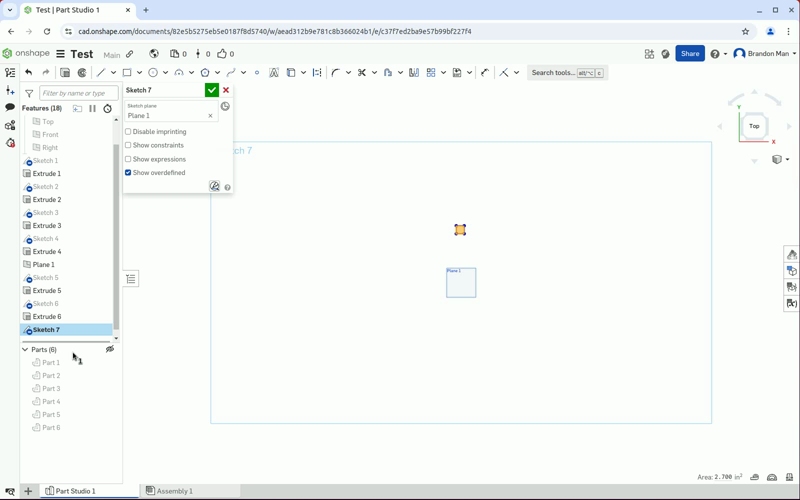
key(shift+e)
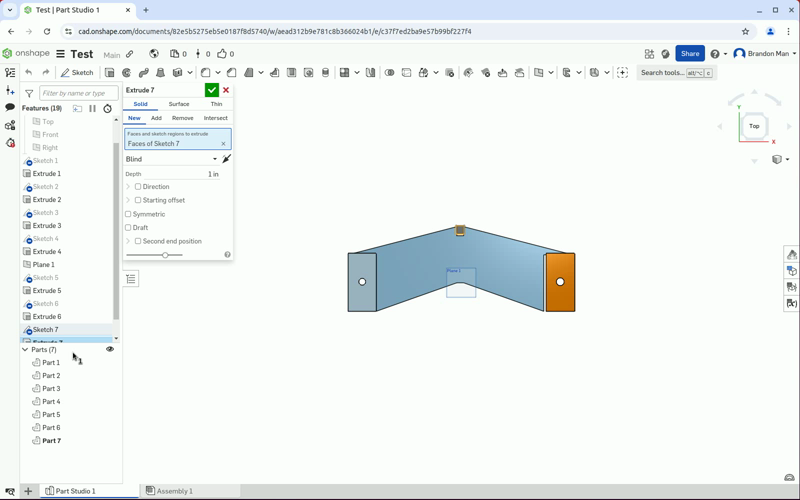
mouse_move(143, 106)
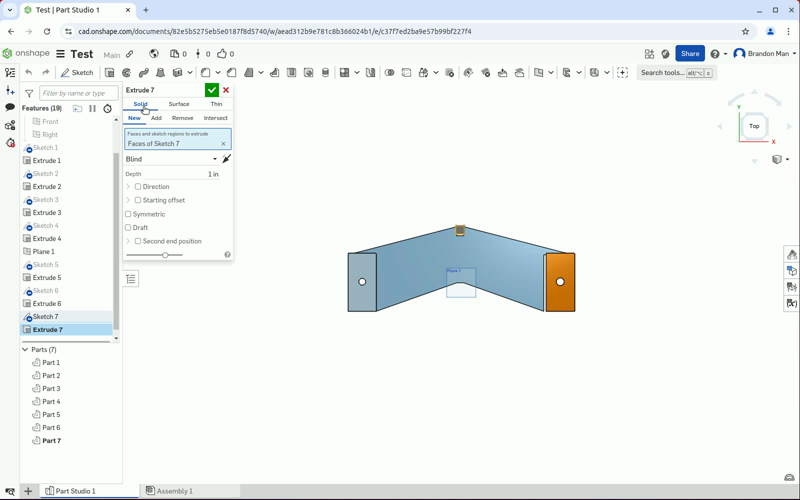
click(143, 106)
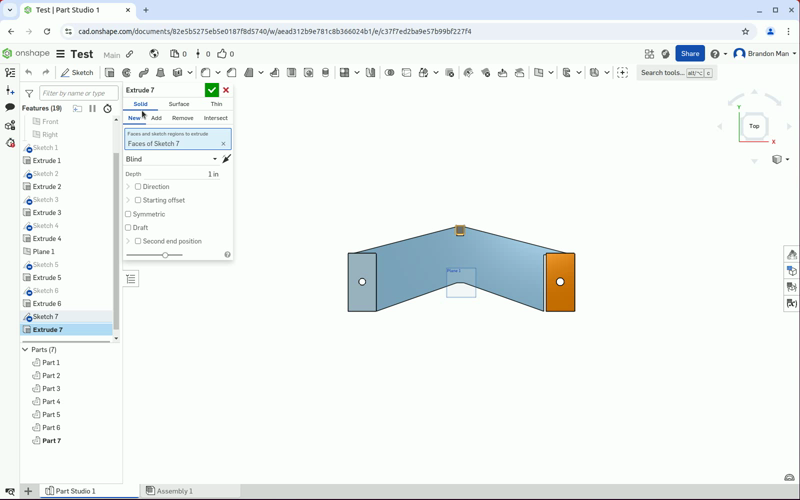
mouse_move(137, 120)
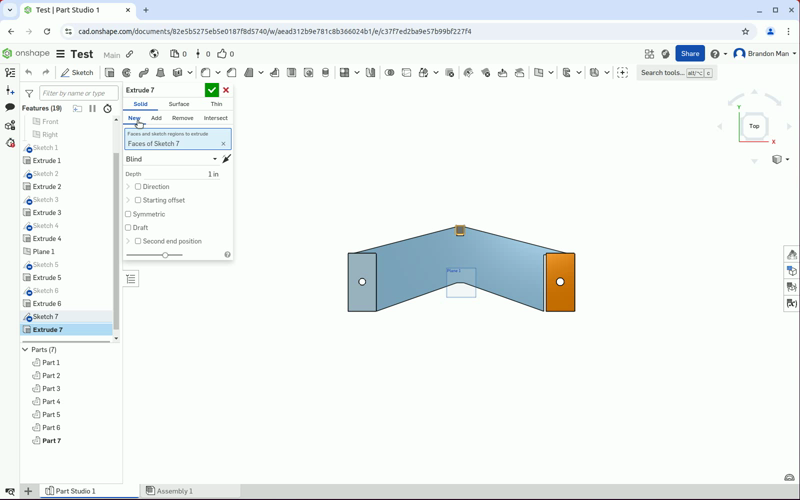
click(137, 120)
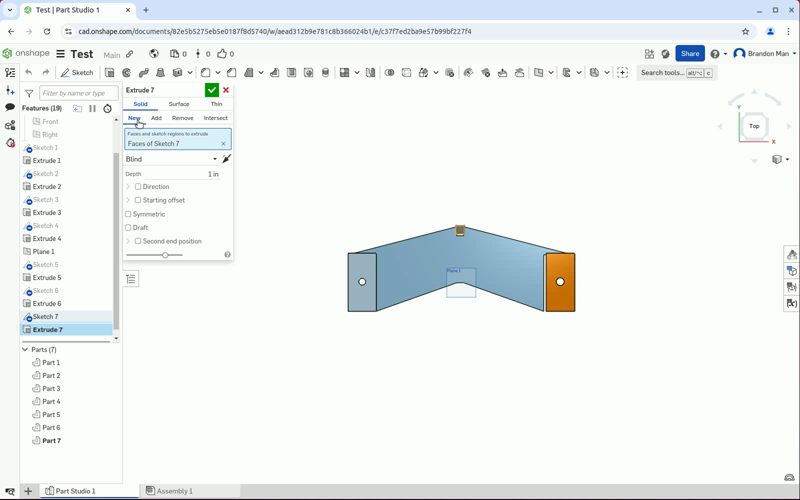
key(tab, 4)
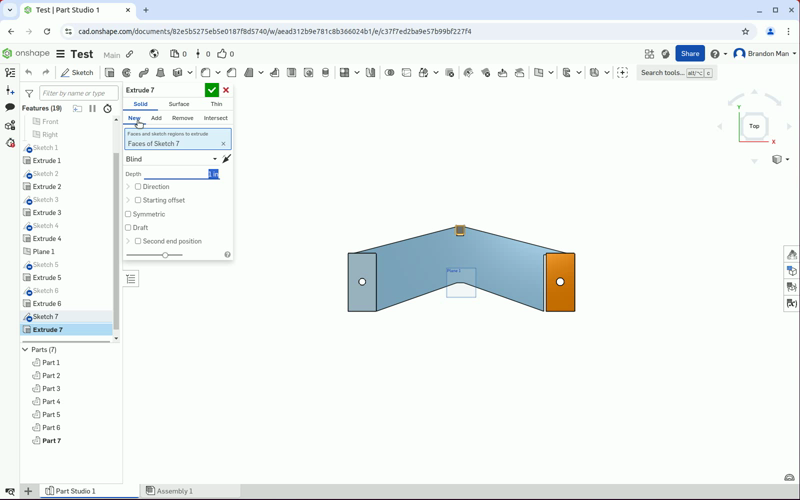
text(2.889)
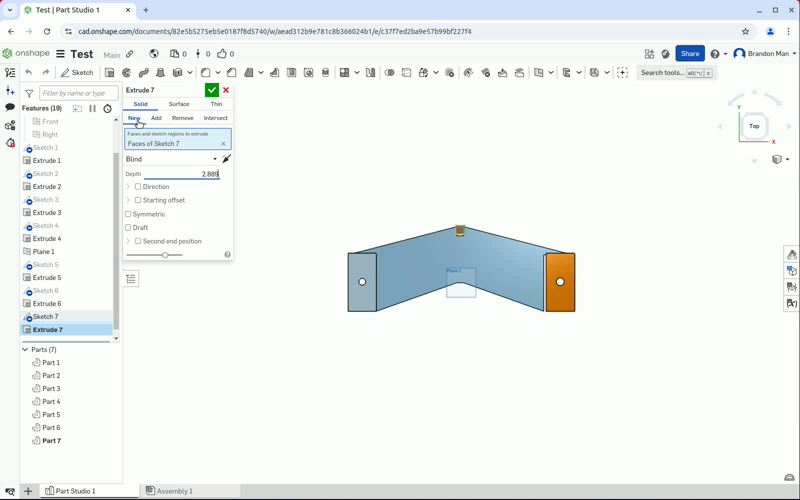
key(enter)
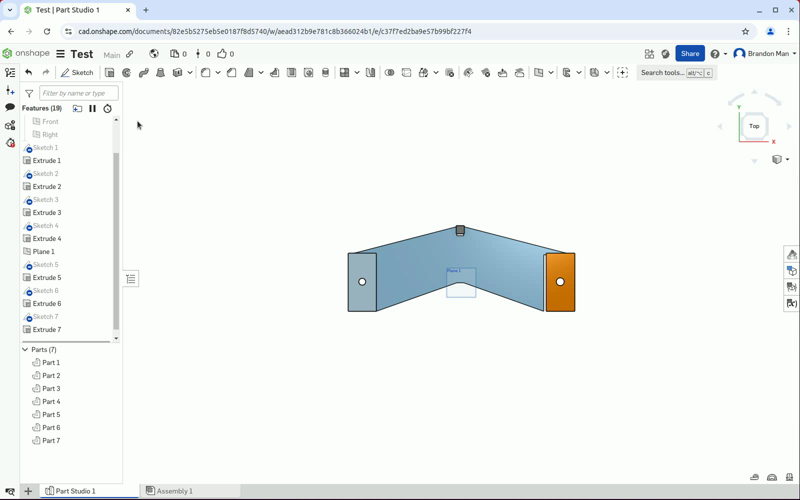
key(shift+h)
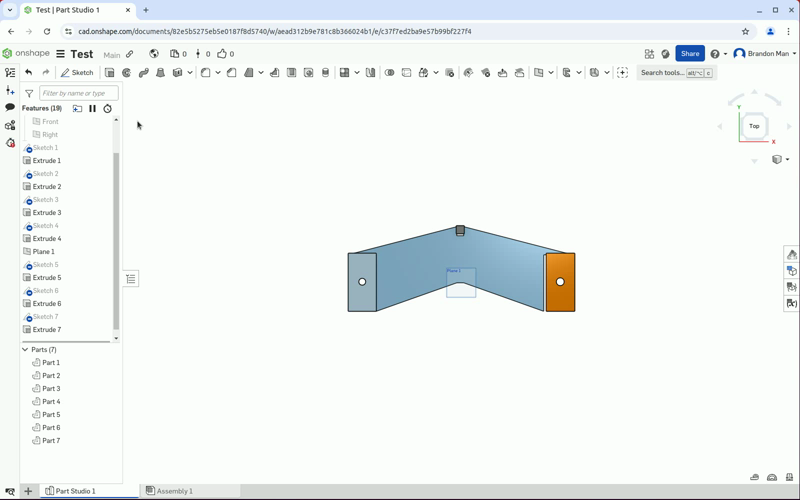
key(shift+h)
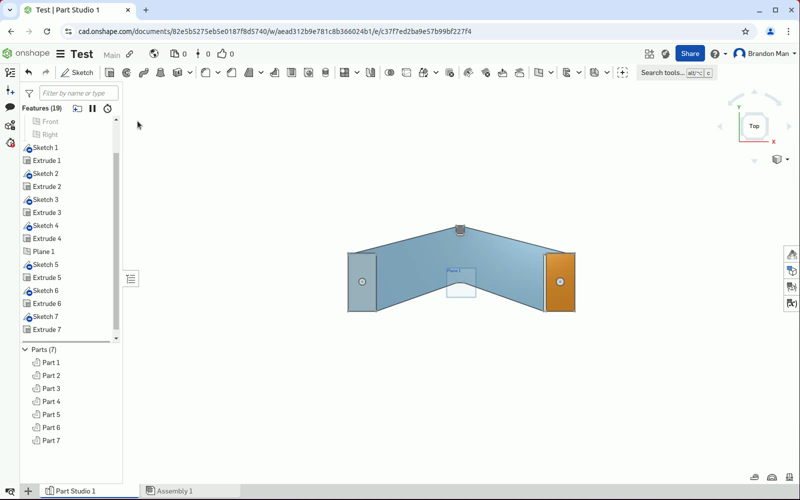
key(shift+7)
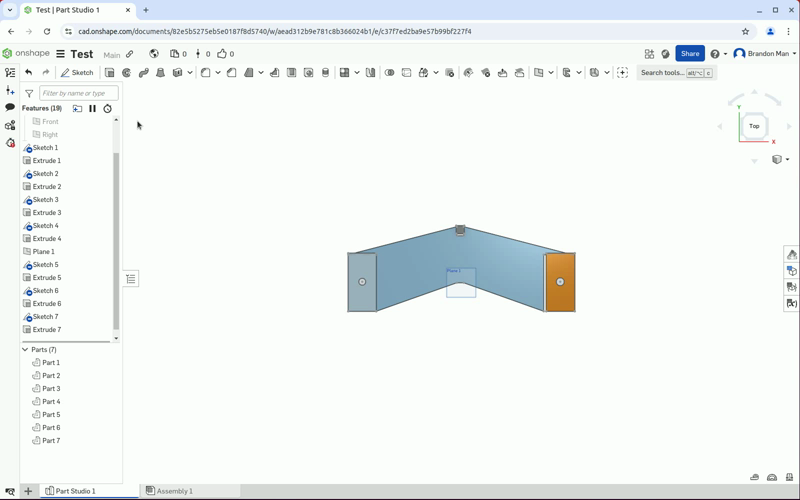
key(up, 3)
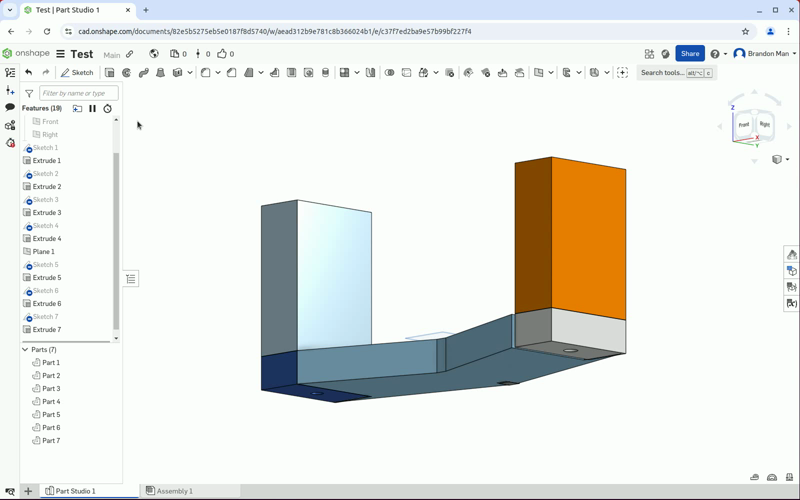
key(left, 3)
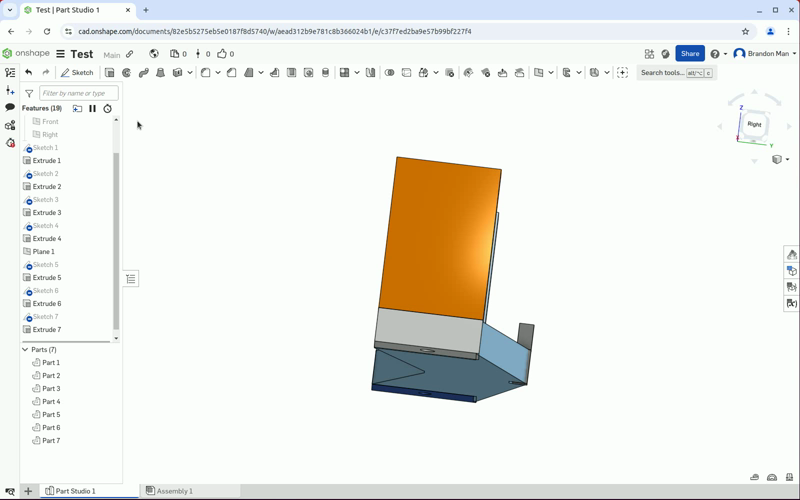
key(right, 3)
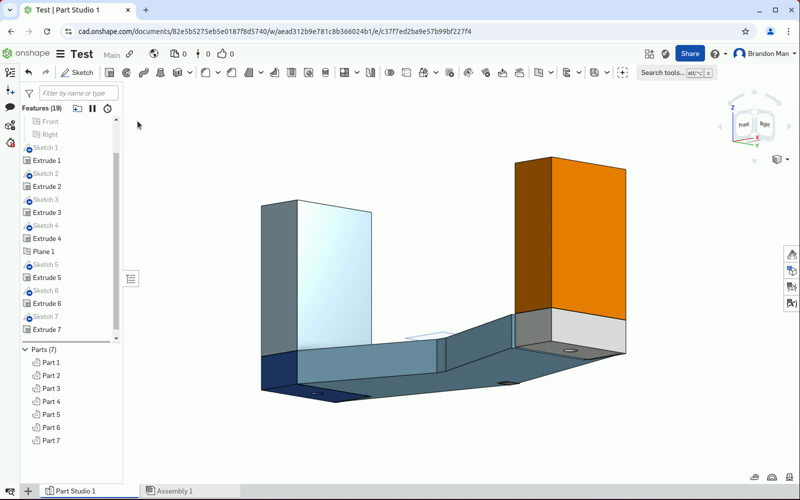
key(down, 3)
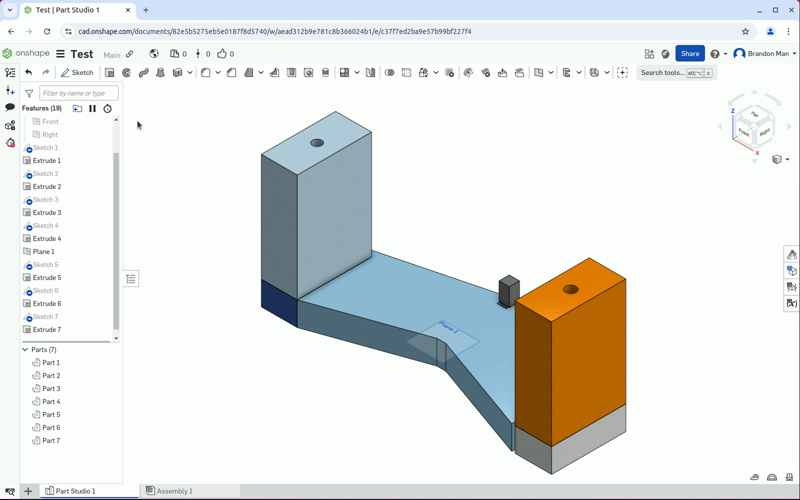
mouse_move(69, 150)
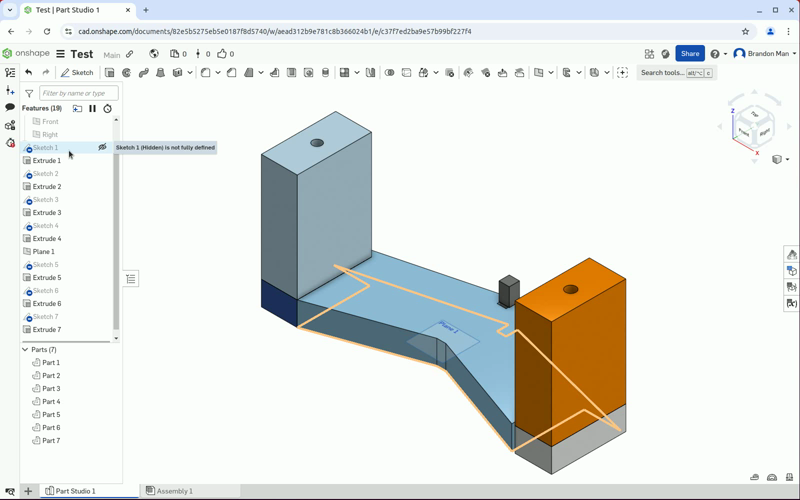
click(69, 150)